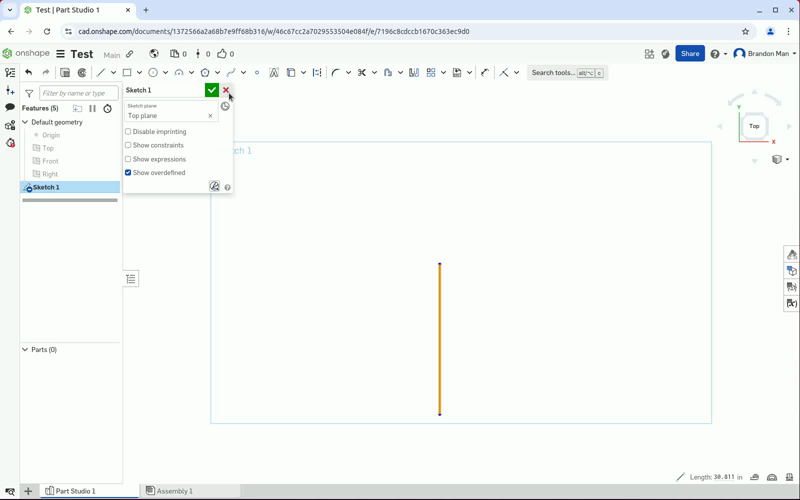
key(shift+h)
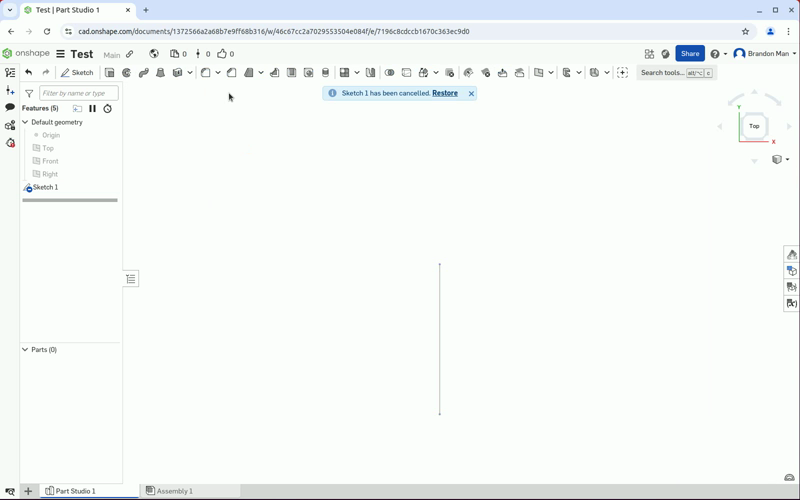
mouse_move(73, 352)
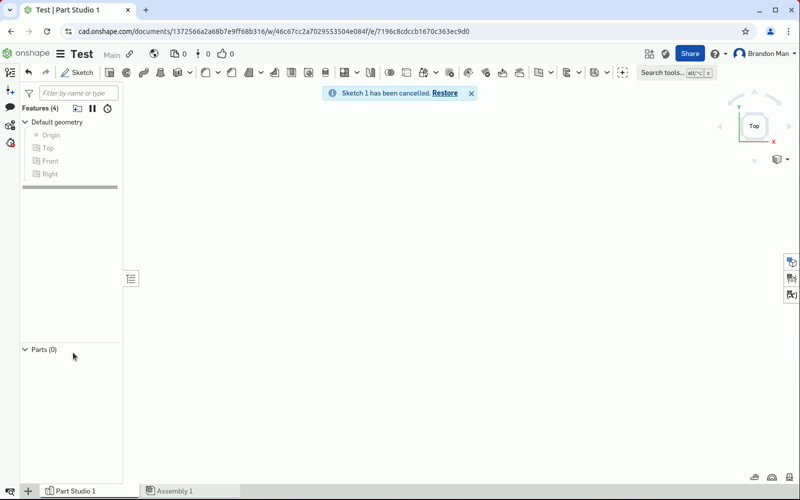
key(y)
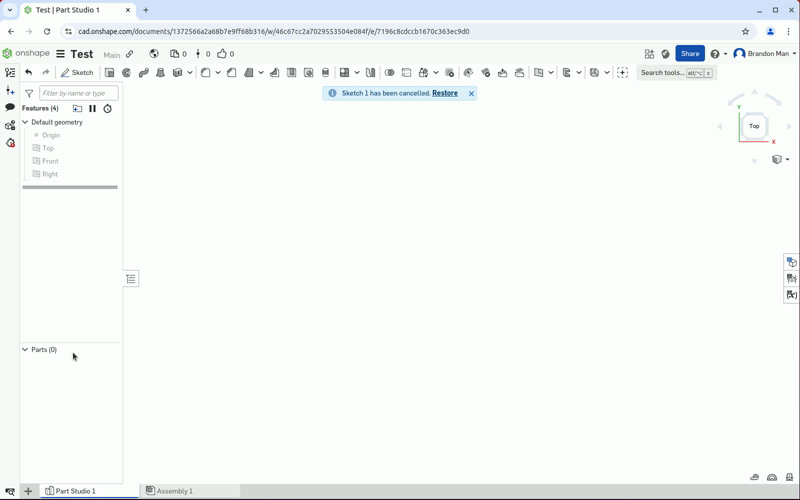
key(shift+p)
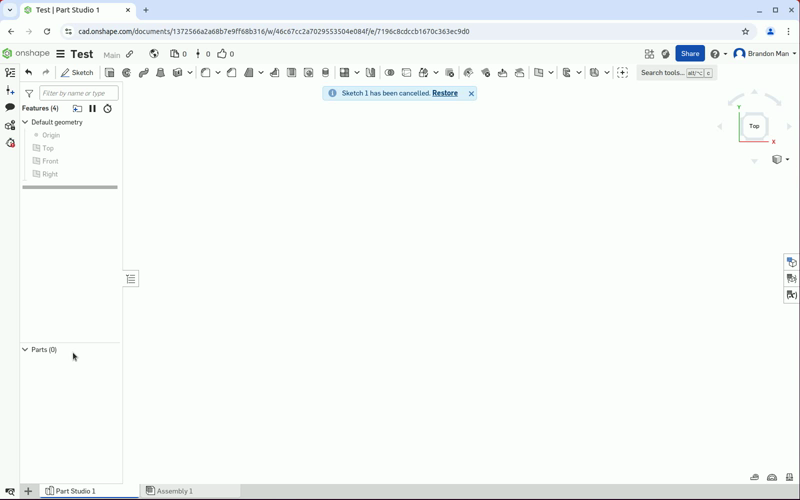
key(space)
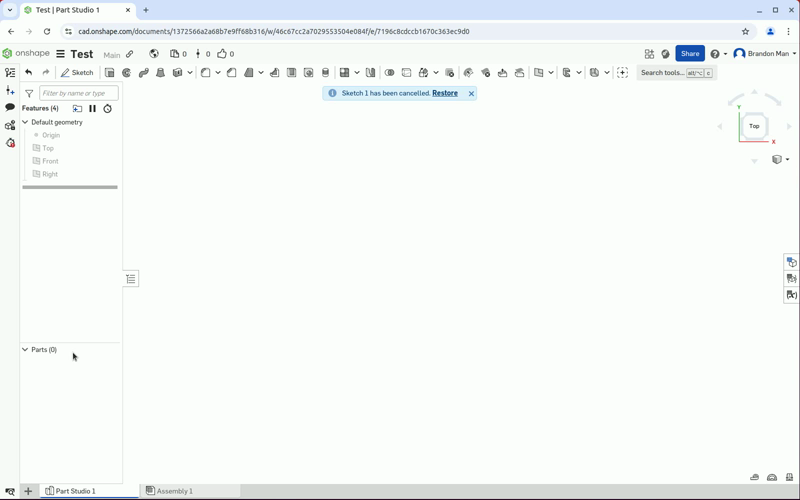
key_down(shift)
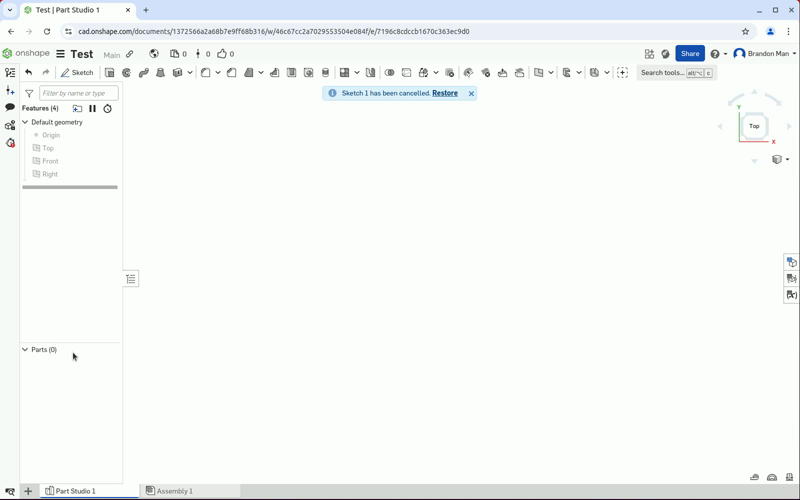
key(up)
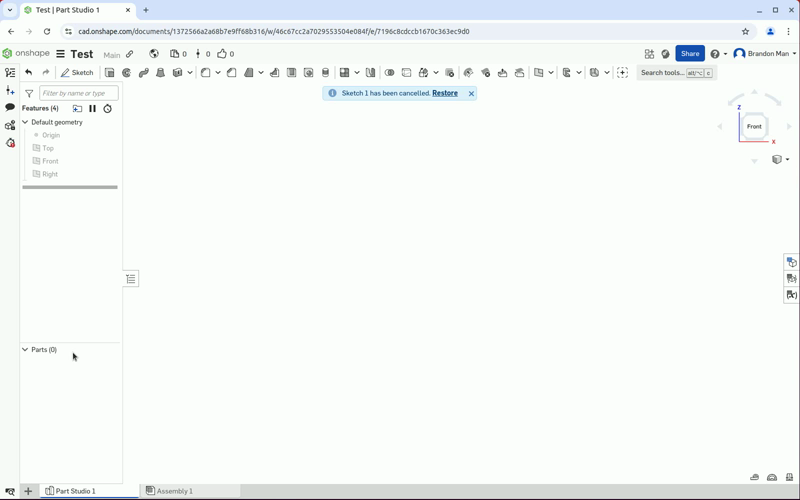
key_up(shift)
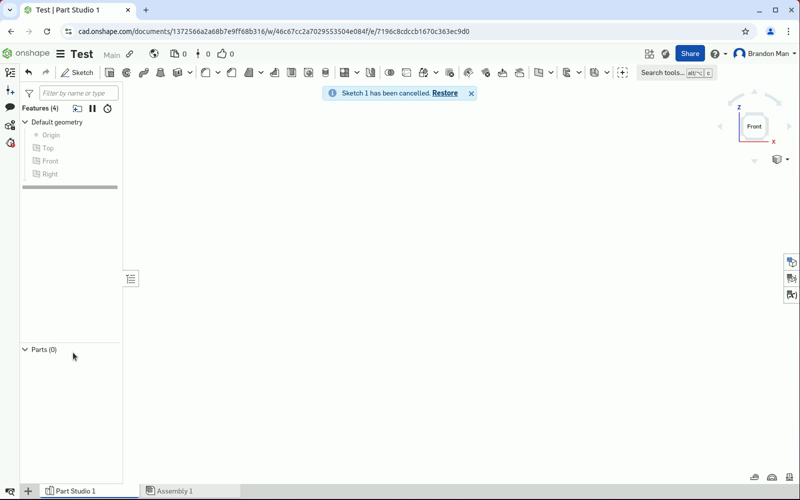
mouse_move(73, 352)
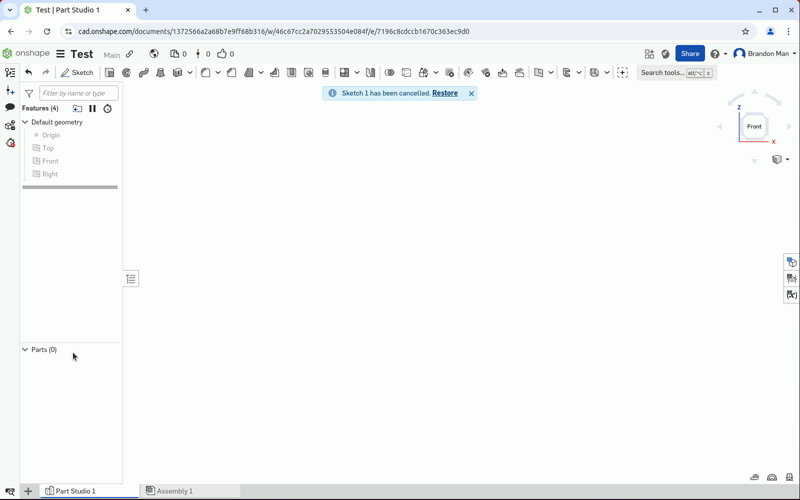
key(shift+y)
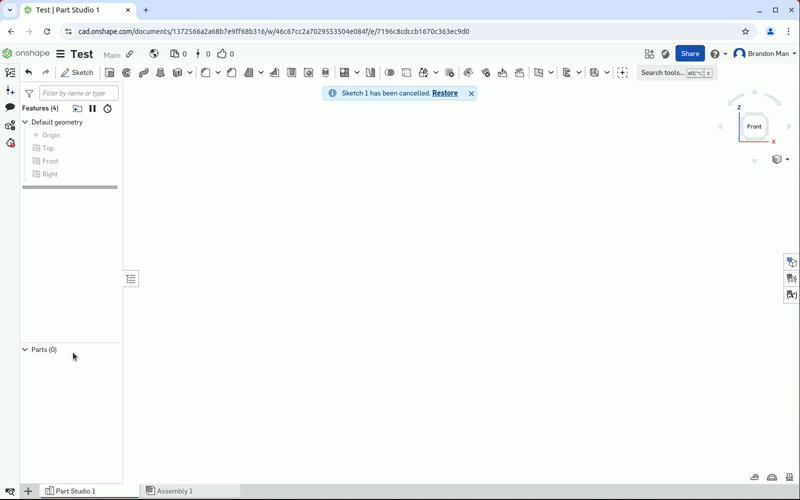
key(shift+s)
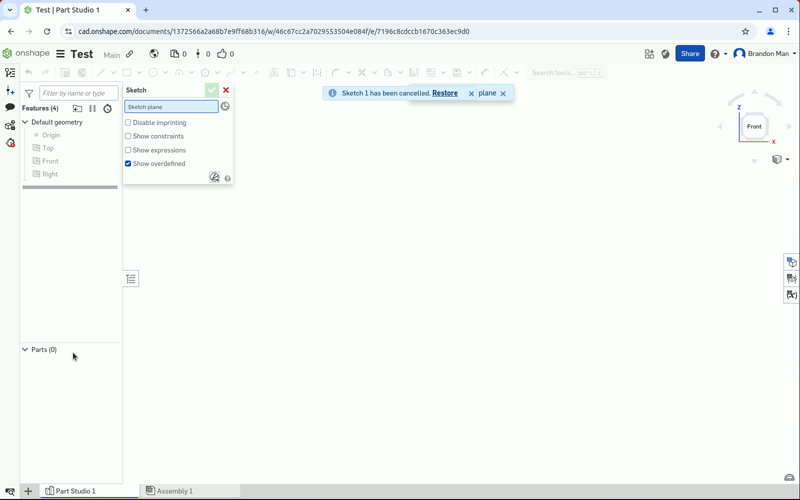
mouse_move(73, 163)
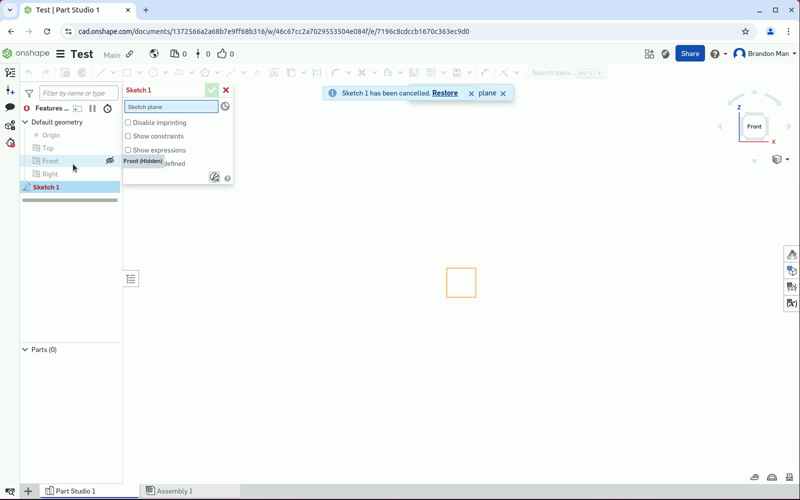
click(73, 163)
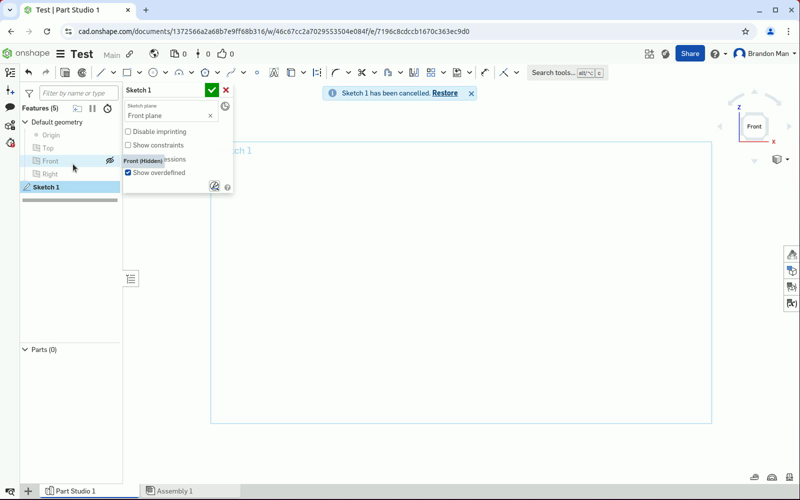
mouse_move(73, 352)
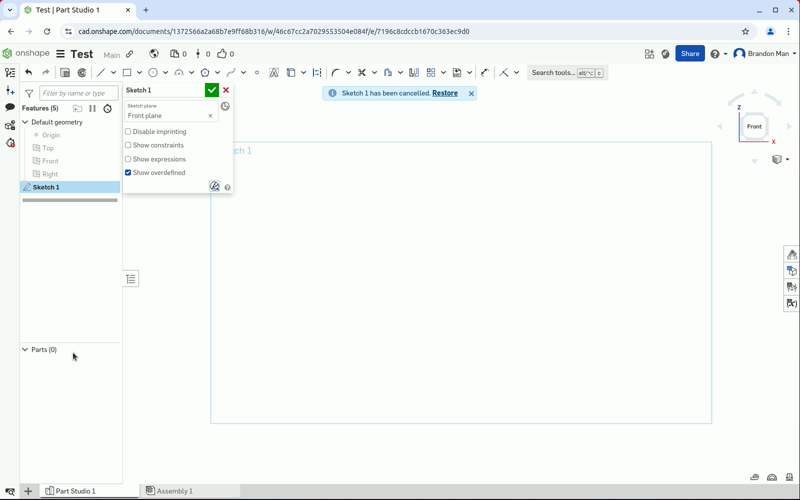
key(y)
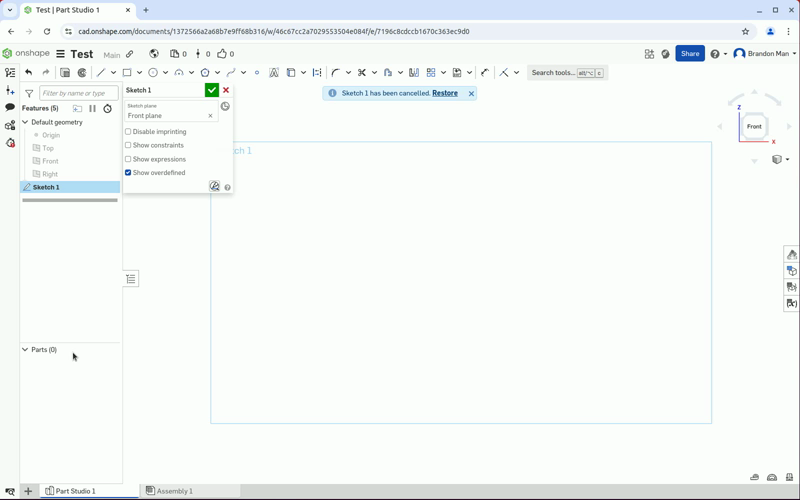
key(l)
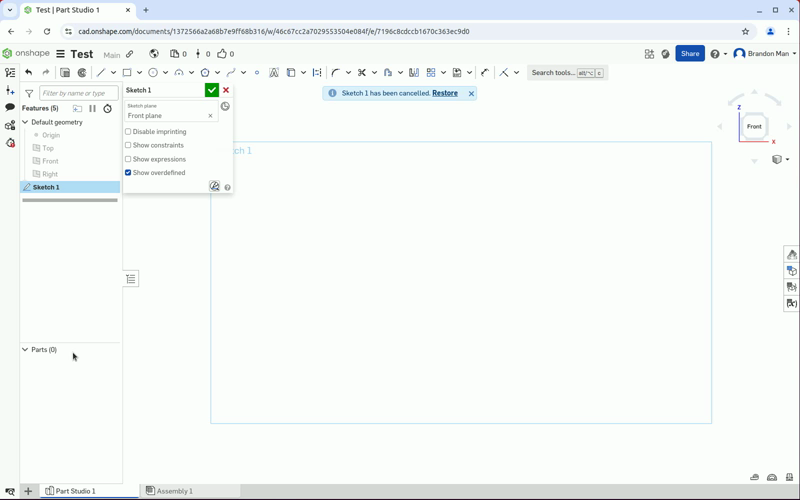
key_down(shift)
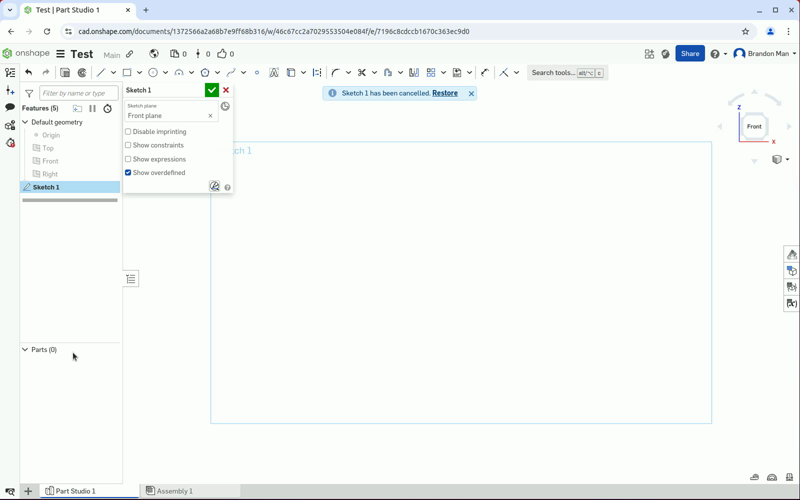
mouse_move(411, 290)
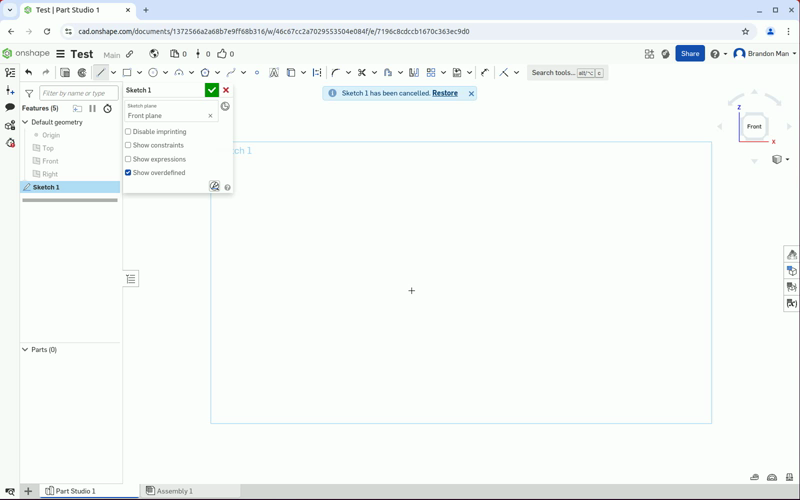
click(411, 290)
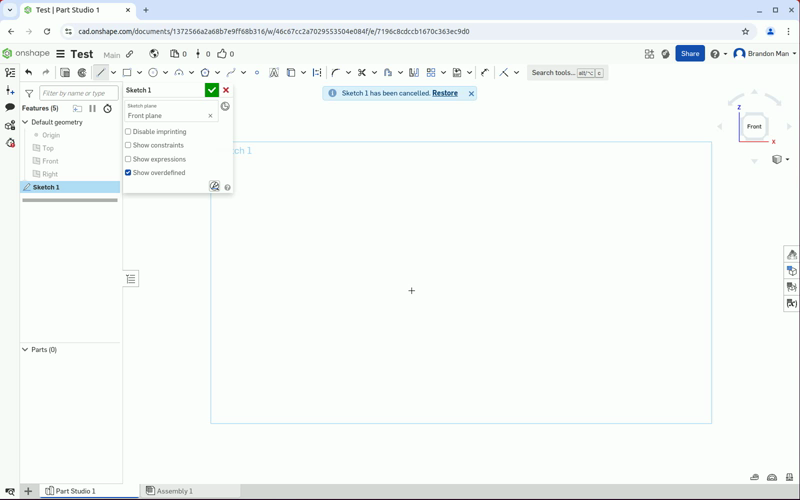
key_up(shift)
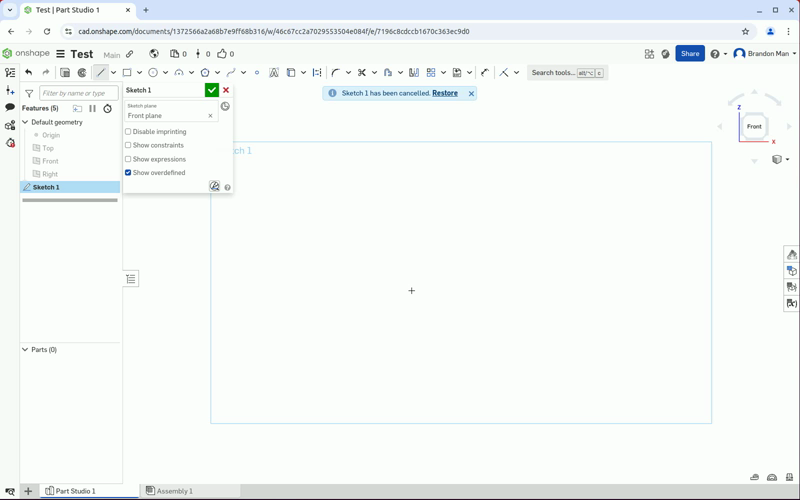
key_down(shift)
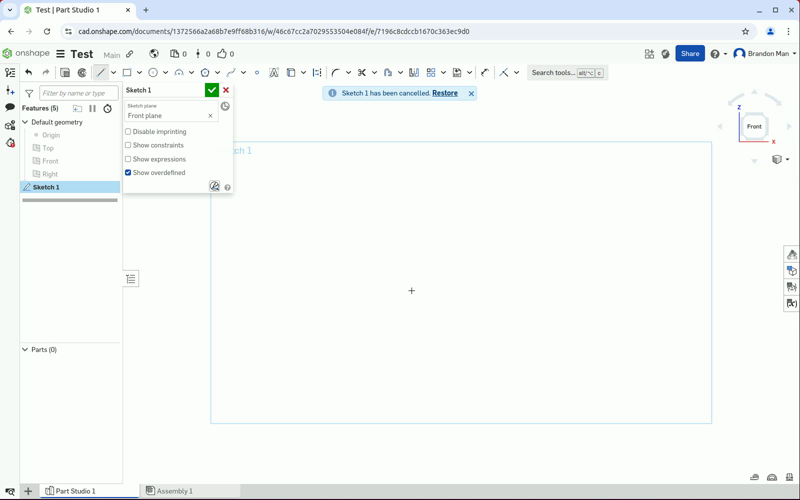
mouse_move(475, 290)
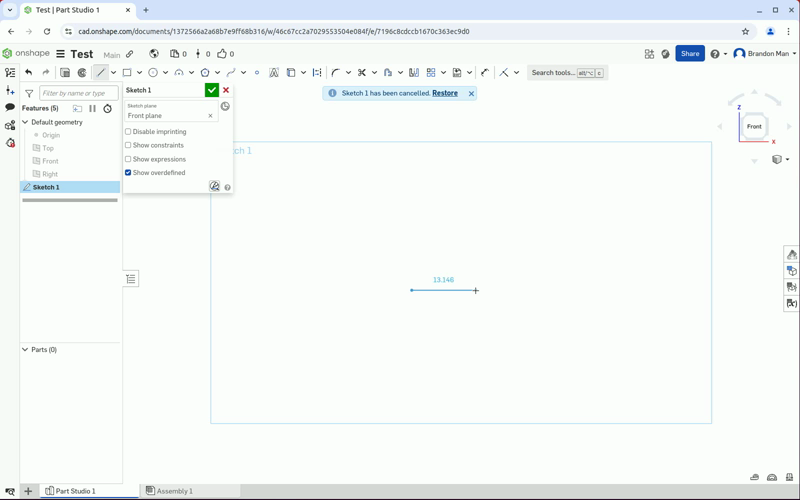
click(475, 290)
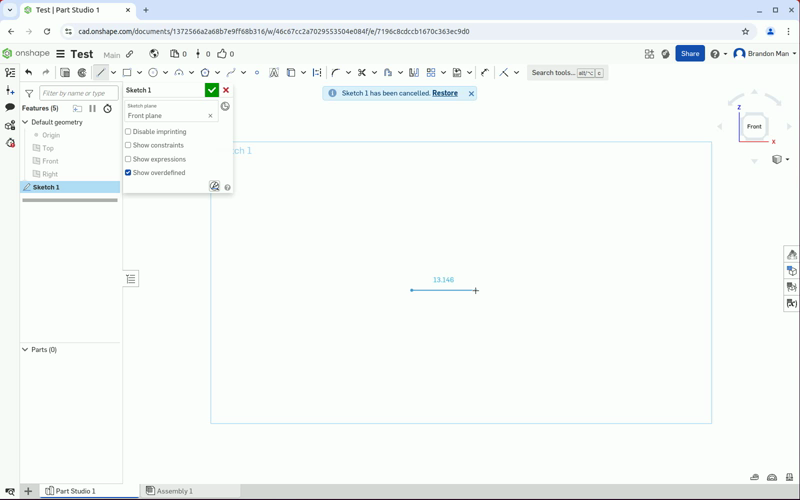
key_up(shift)
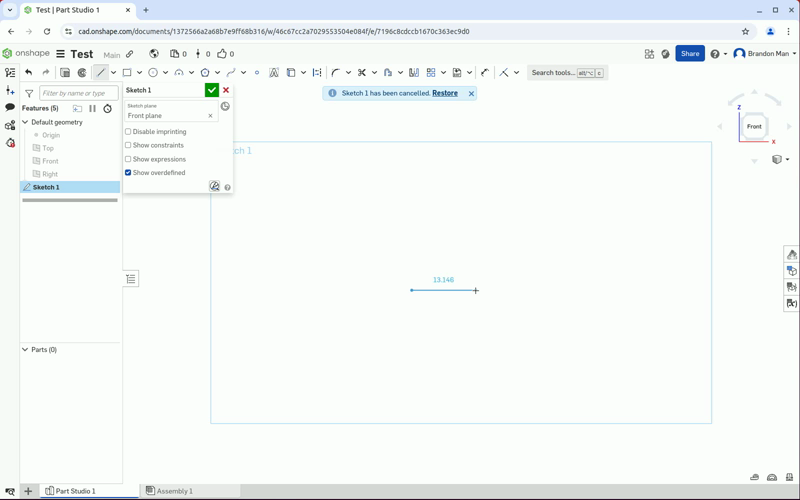
key_down(shift)
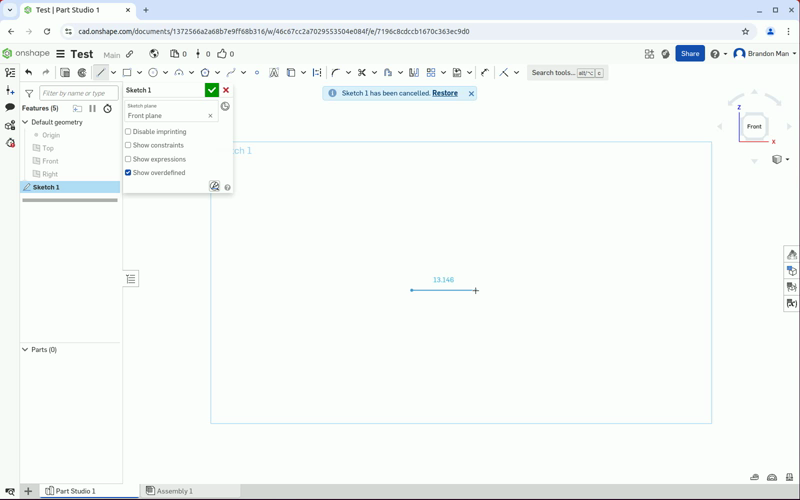
mouse_move(505, 290)
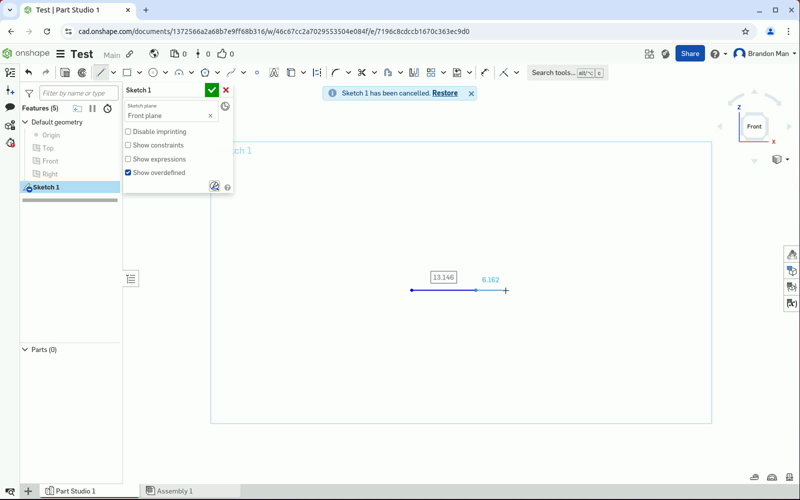
mouse_move(475, 264)
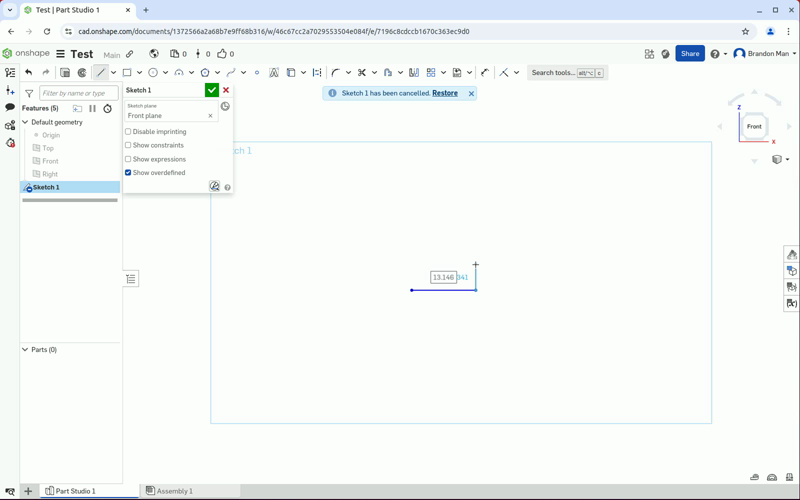
click(475, 264)
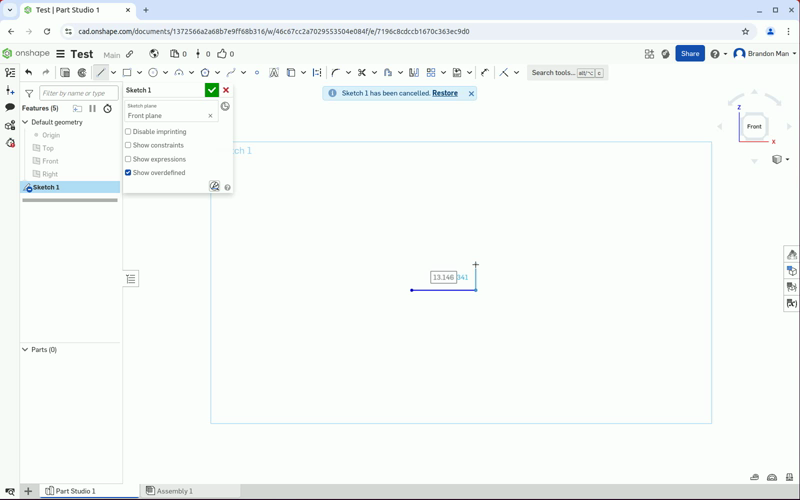
key_up(shift)
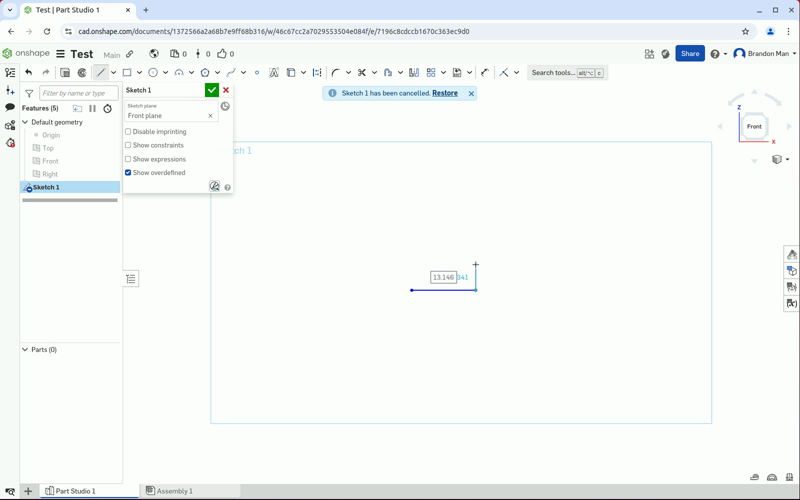
key_down(shift)
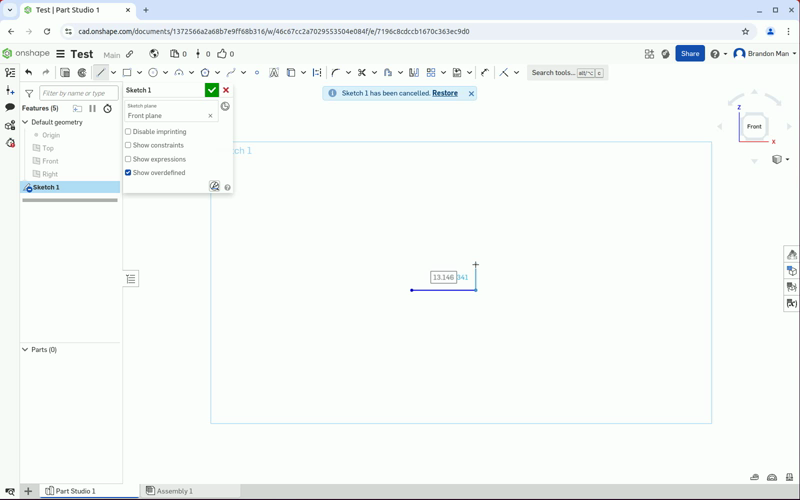
mouse_move(411, 264)
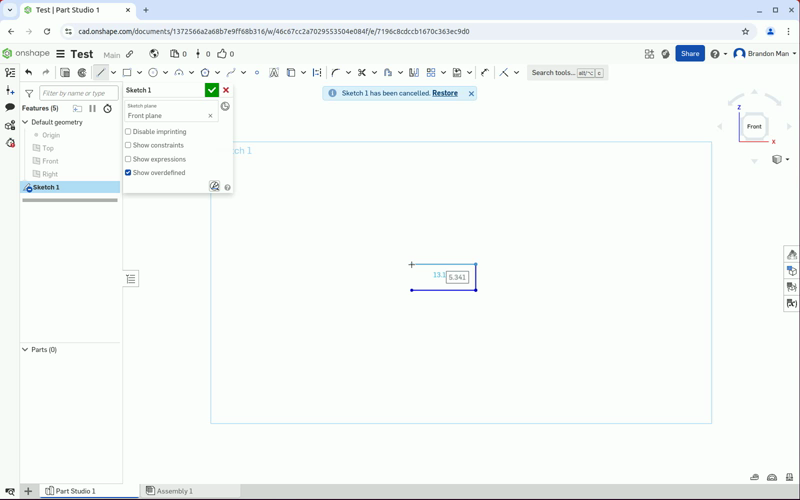
click(411, 264)
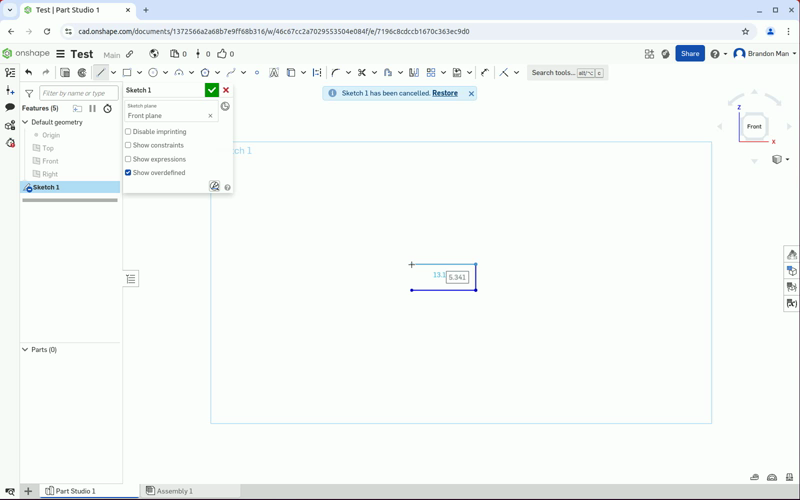
key_up(shift)
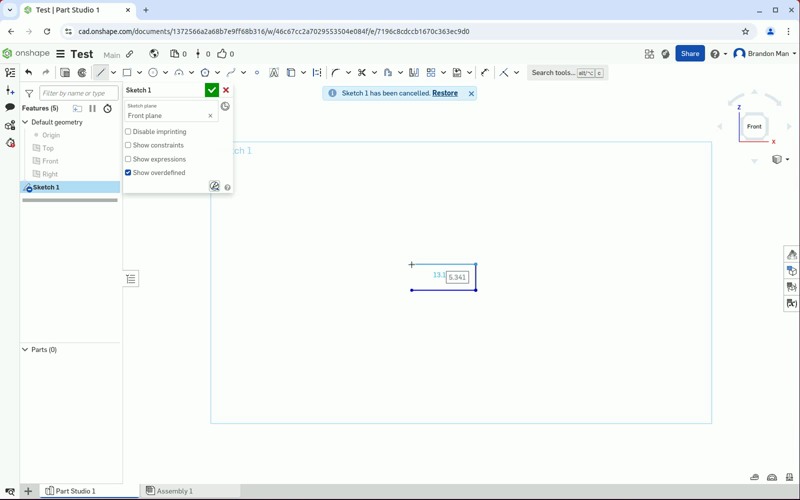
mouse_move(441, 264)
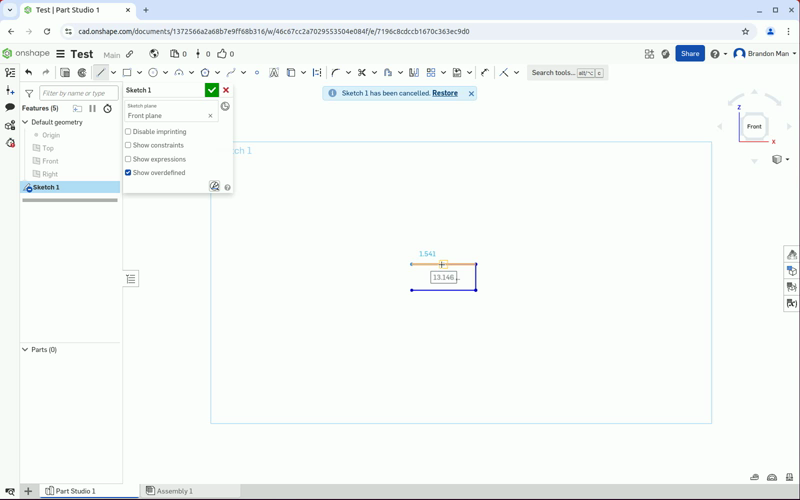
key_down(shift)
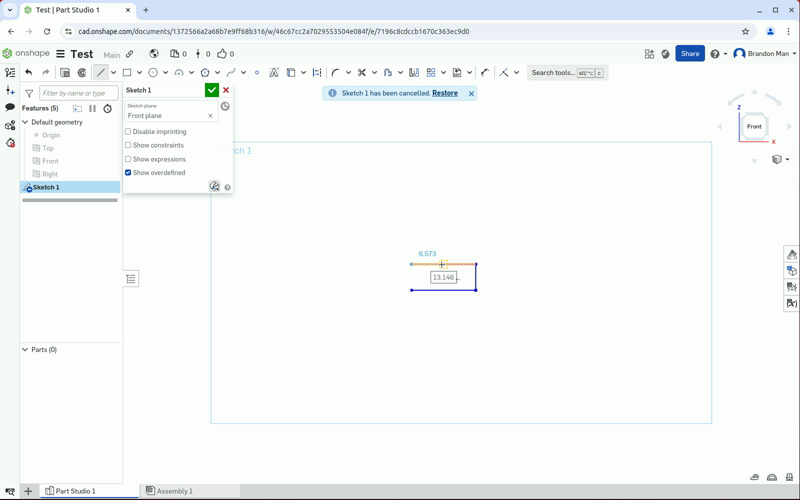
mouse_move(411, 290)
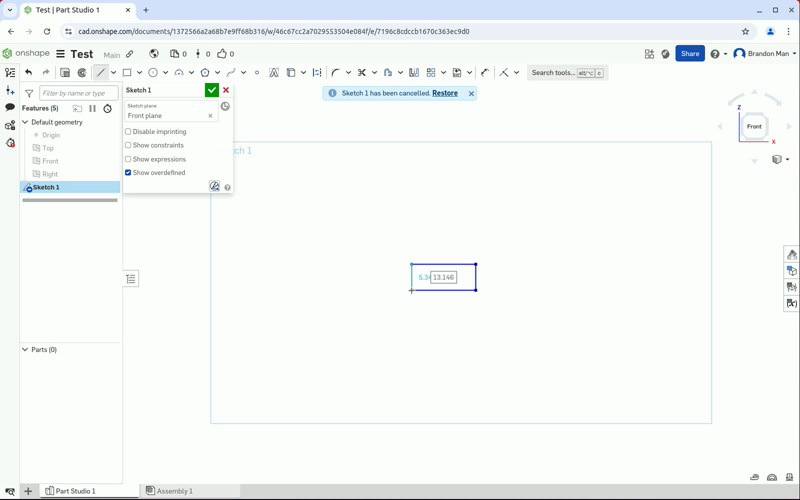
key_up(shift)
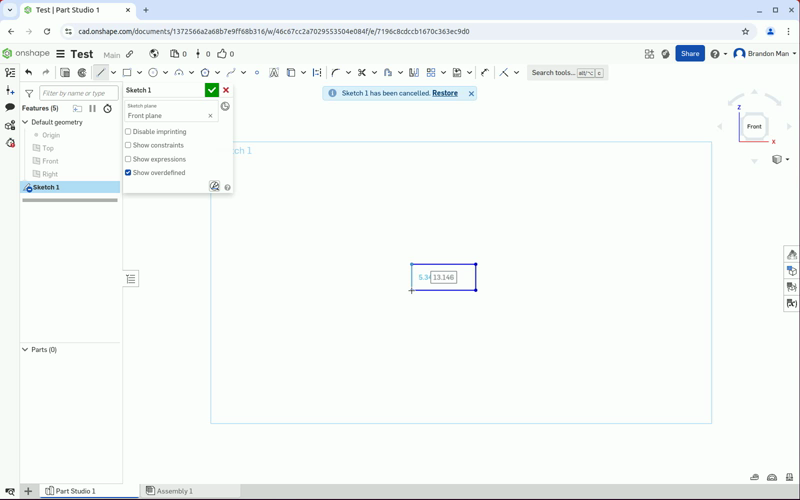
click(411, 290)
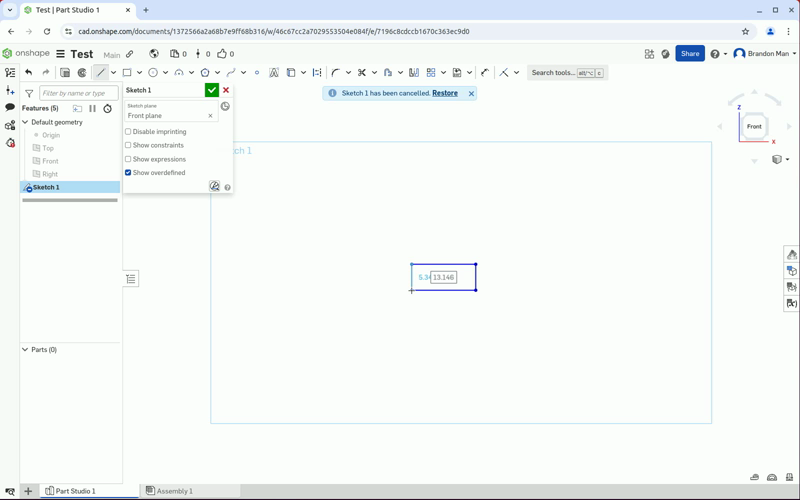
key(esc)
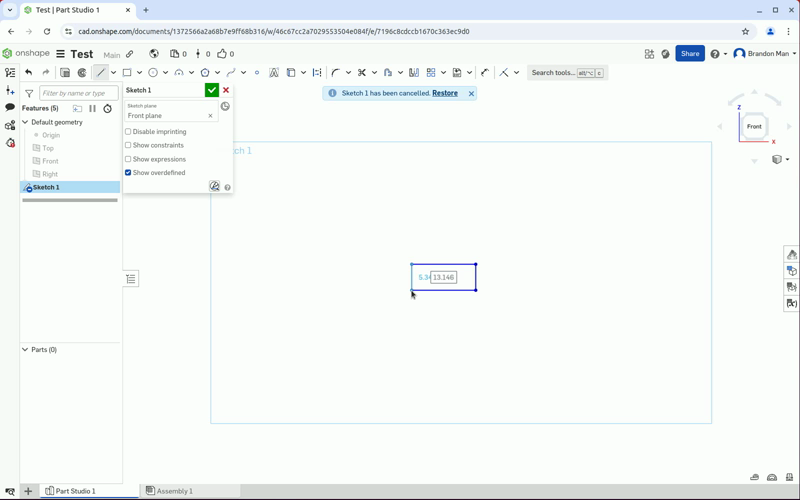
mouse_move(429, 284)
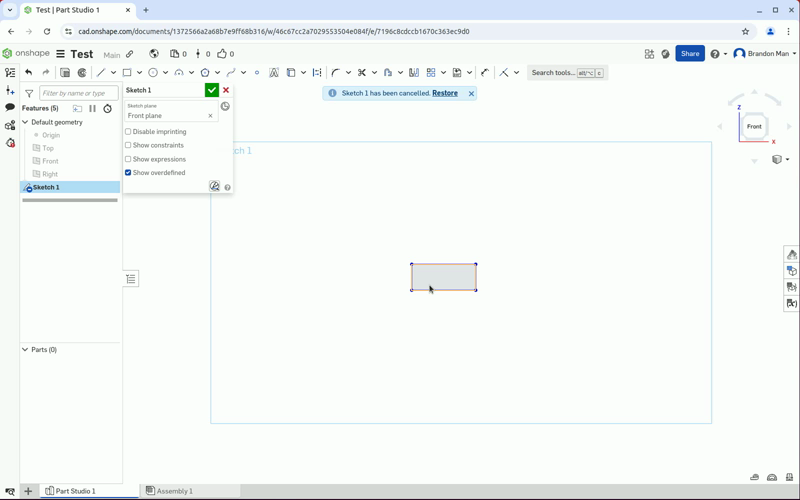
scroll(6)
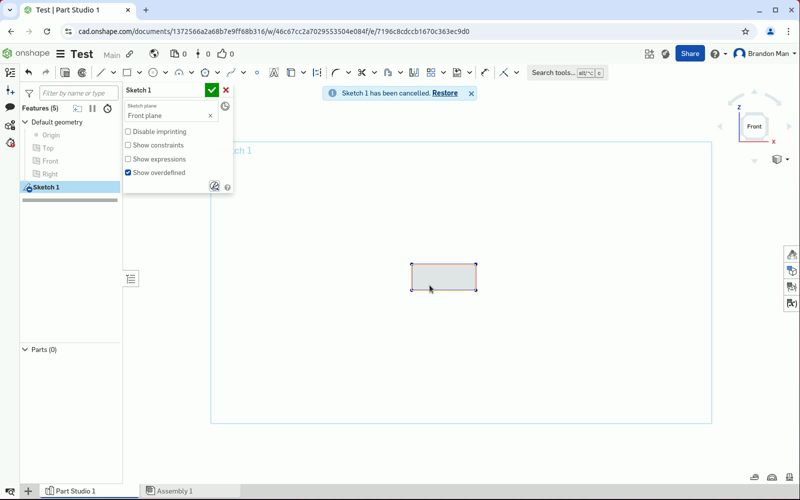
scroll(6)
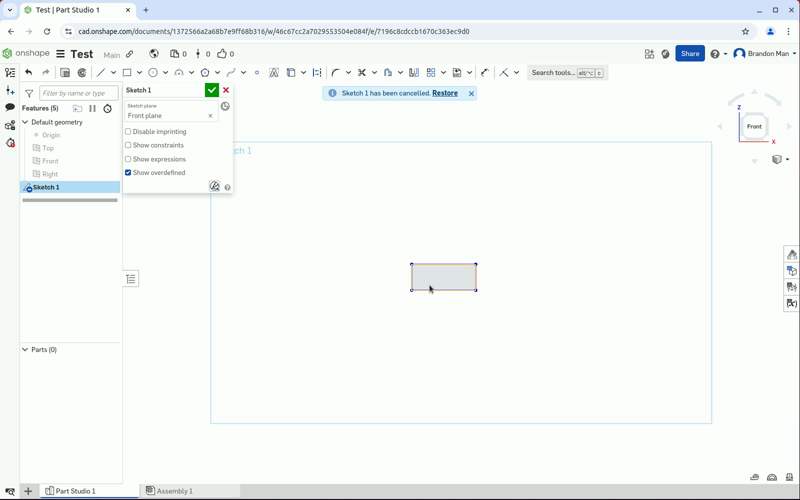
scroll(6)
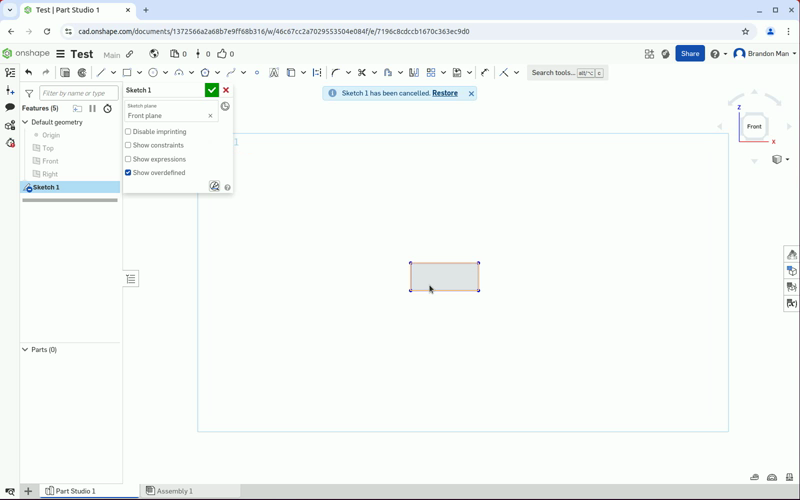
scroll(6)
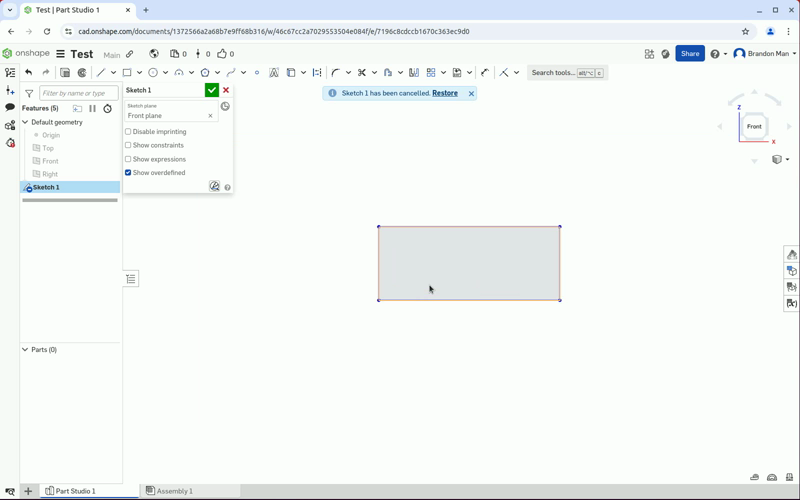
scroll(6)
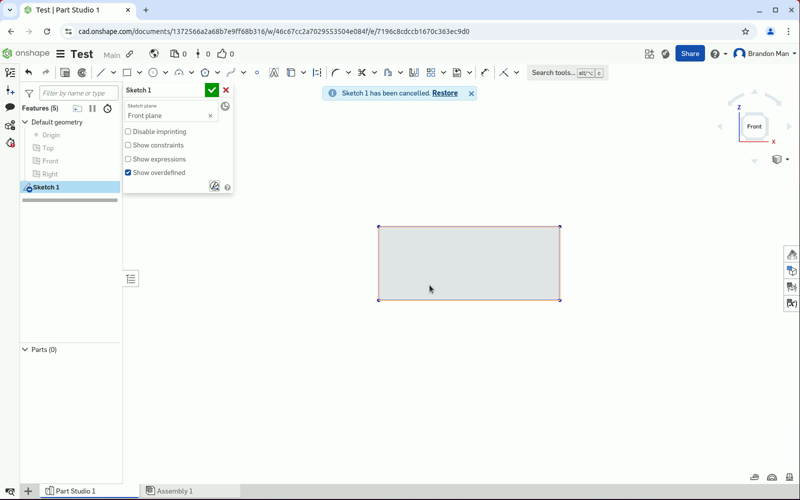
scroll(6)
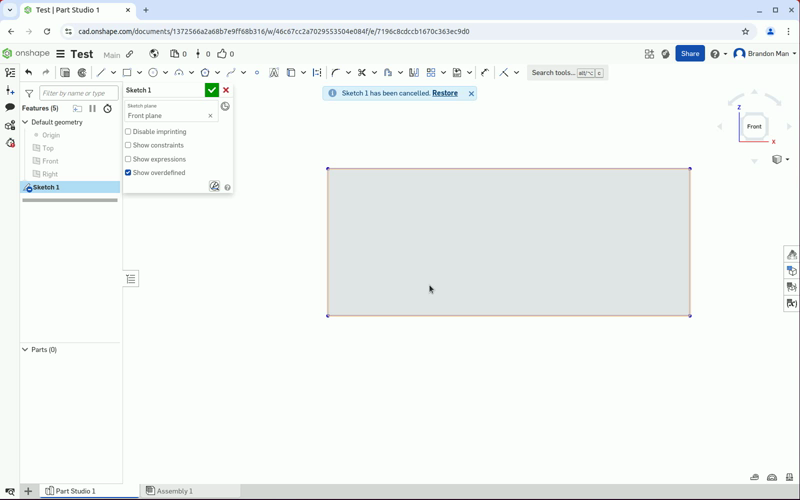
scroll(6)
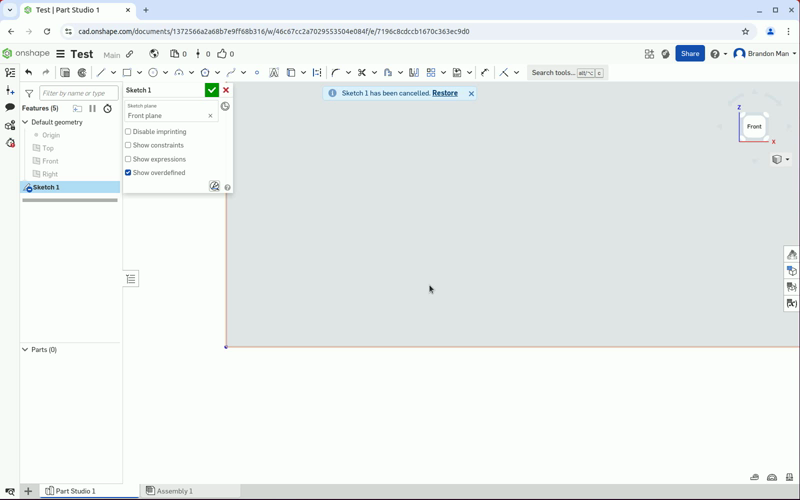
click(429, 284)
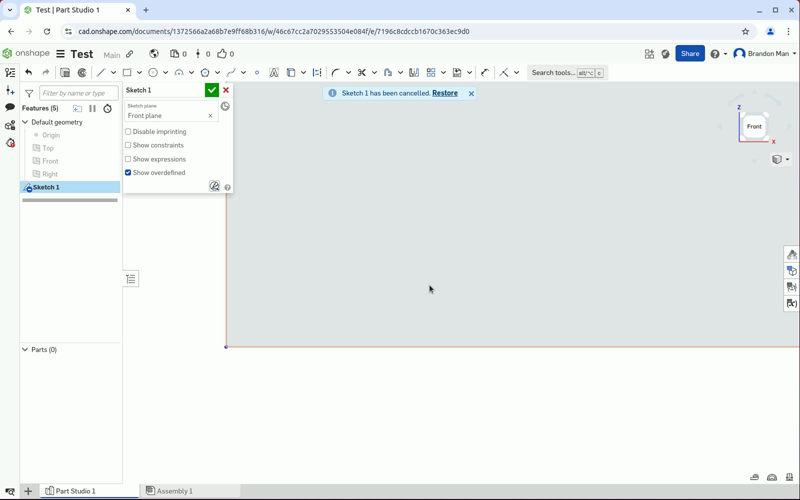
scroll(-6)
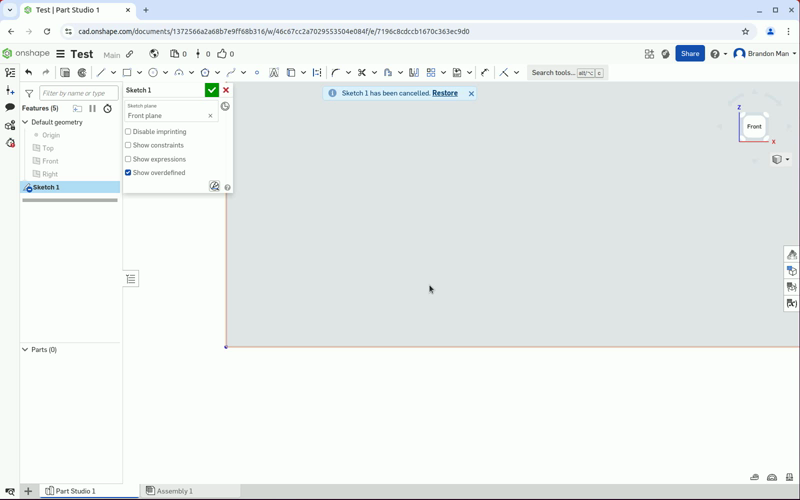
scroll(-6)
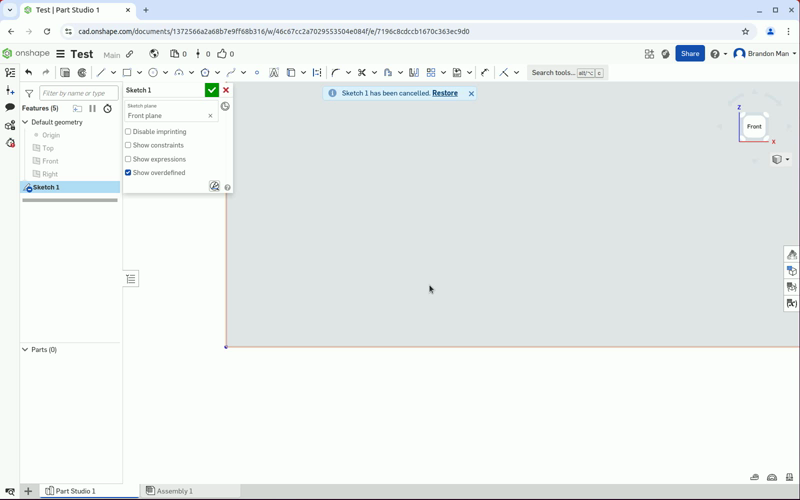
scroll(-6)
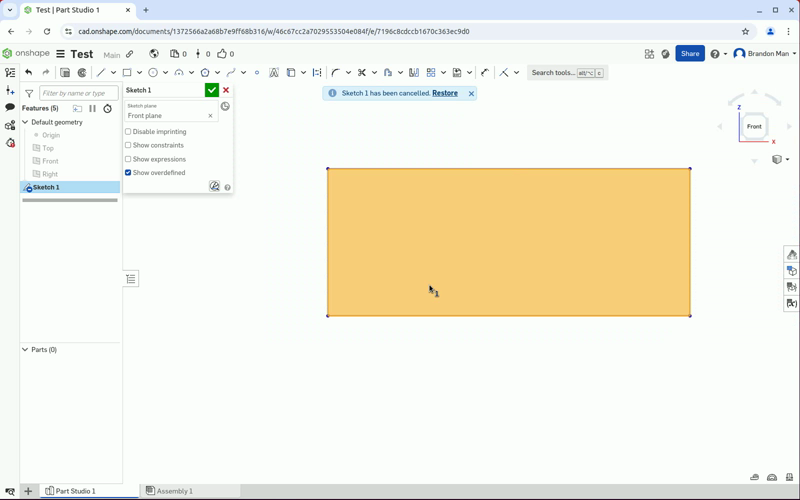
scroll(-6)
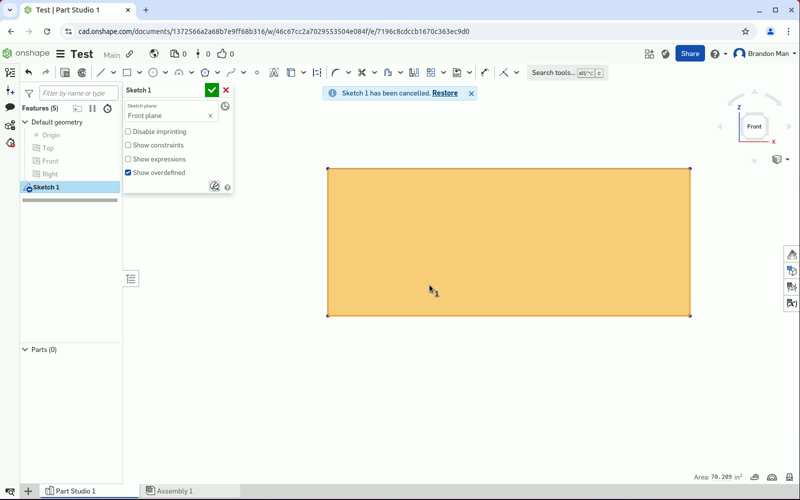
scroll(-6)
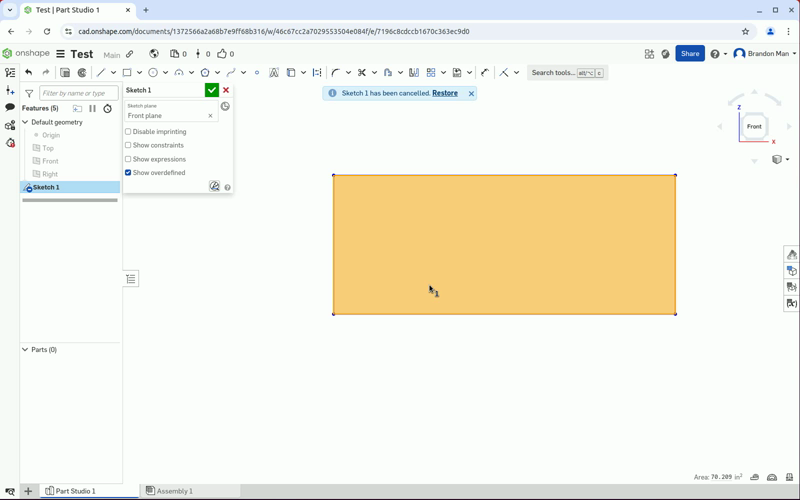
scroll(-6)
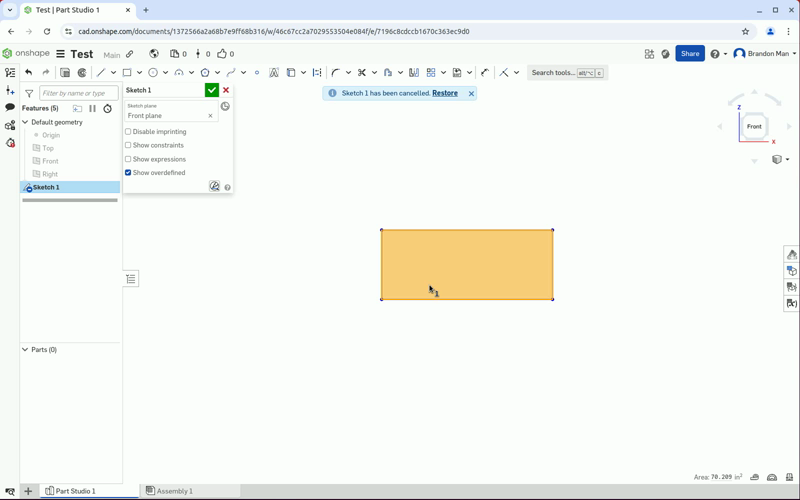
scroll(-6)
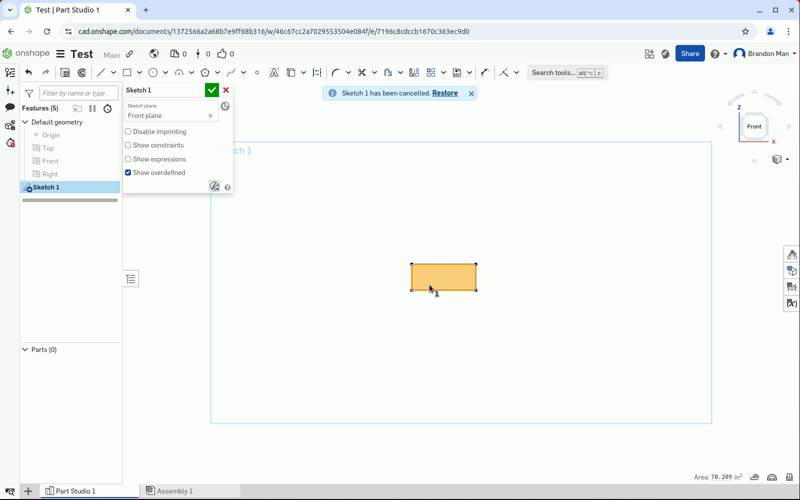
mouse_move(73, 352)
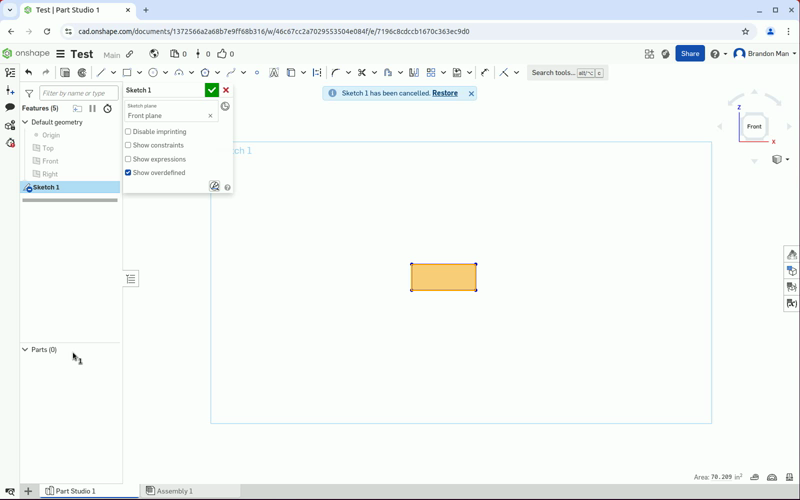
key(shift+y)
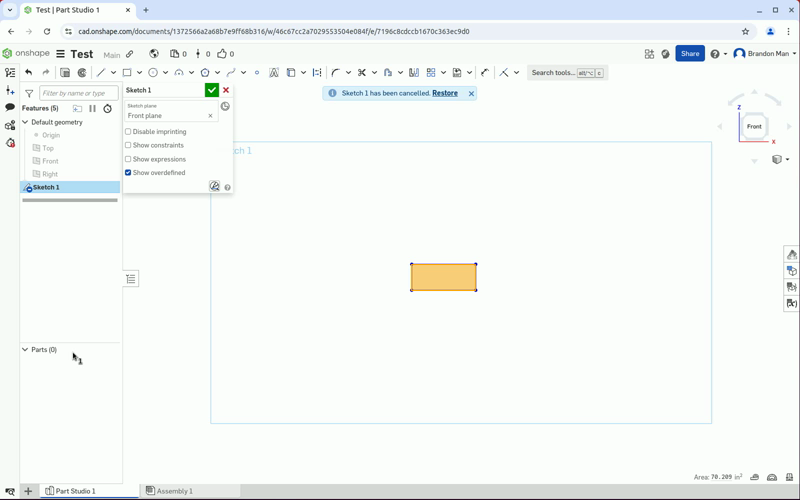
key(shift+e)
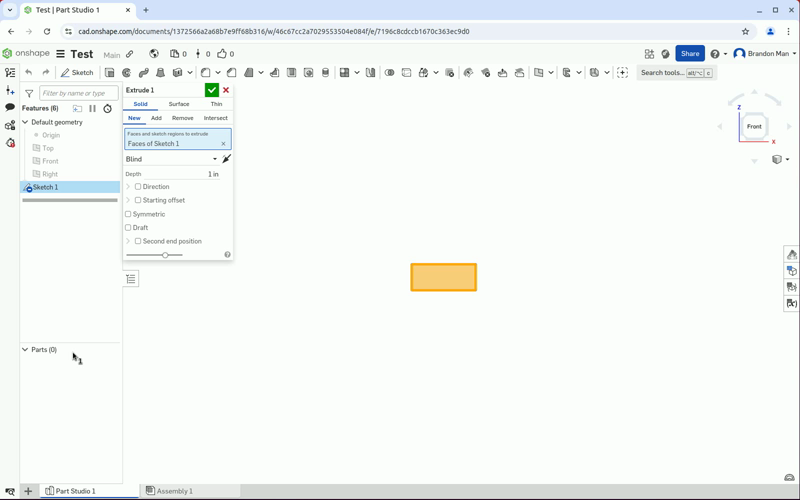
mouse_move(143, 106)
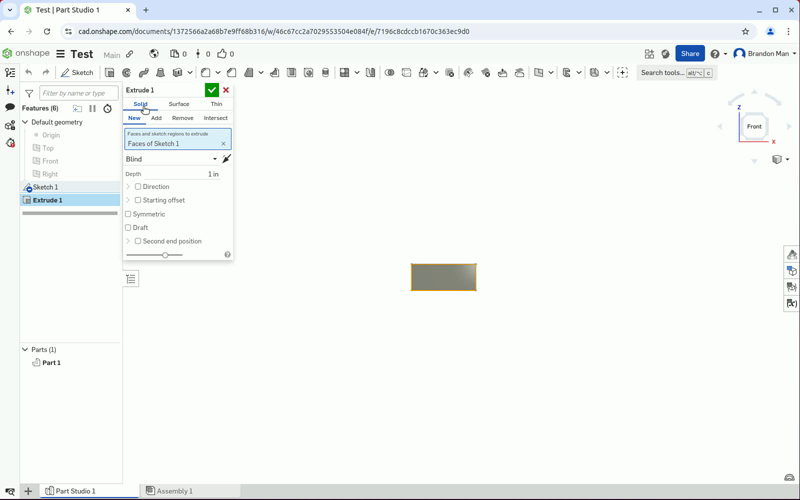
click(143, 106)
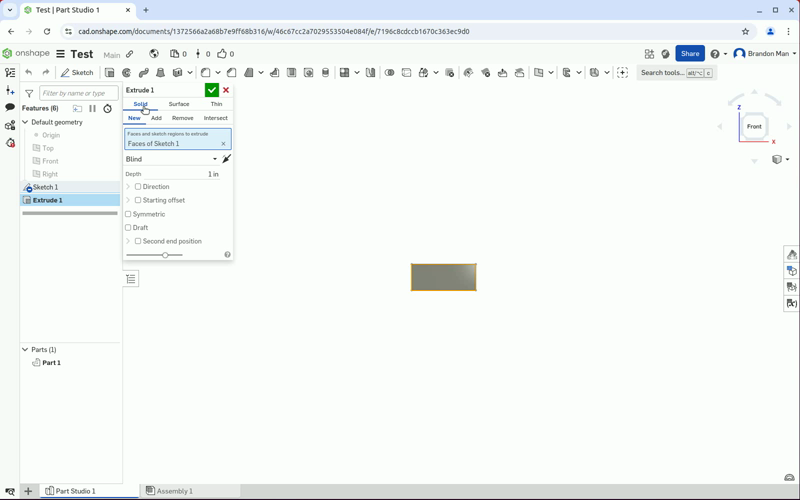
mouse_move(137, 120)
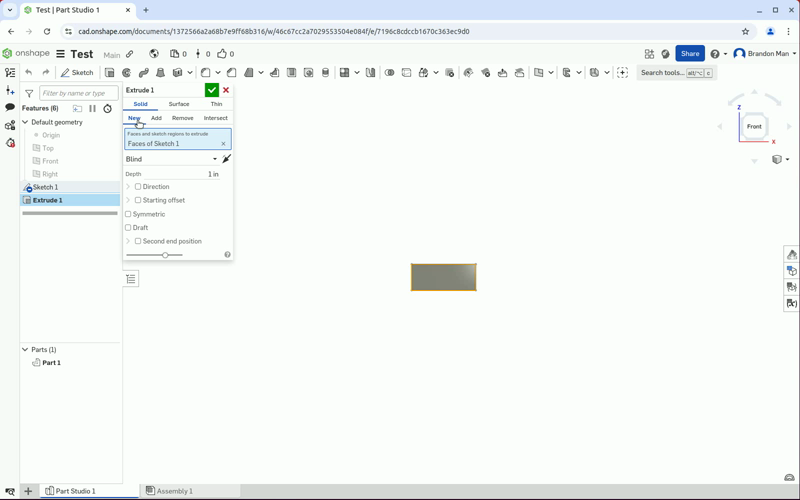
click(137, 120)
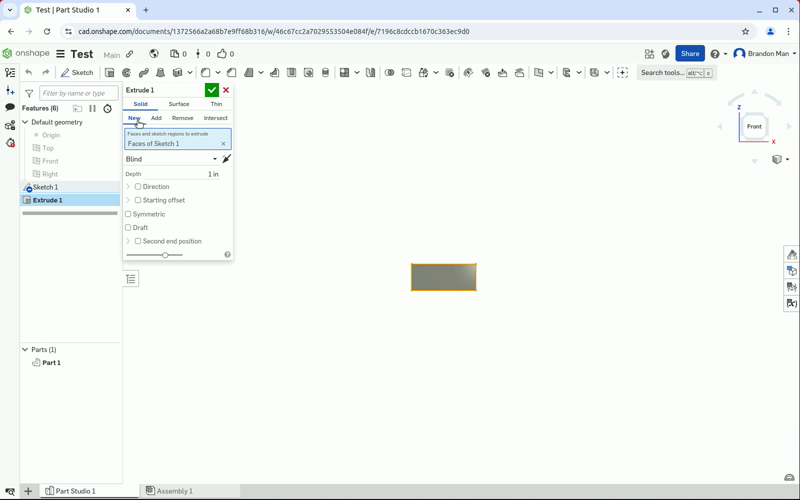
key(tab, 4)
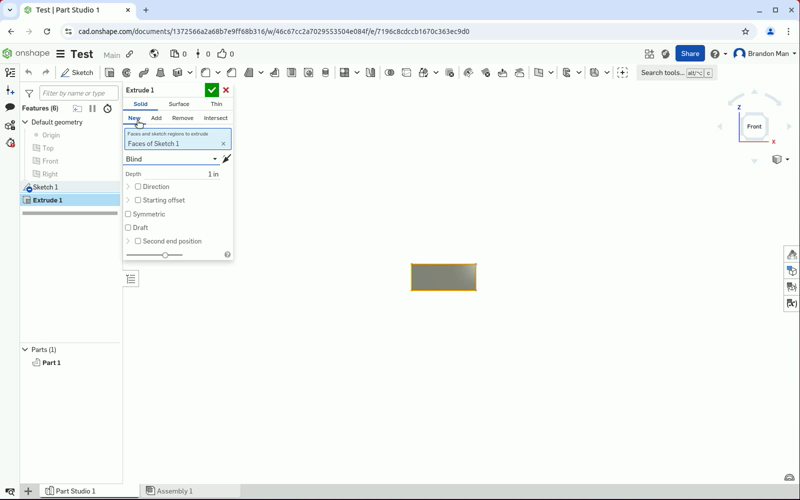
text(0.722)
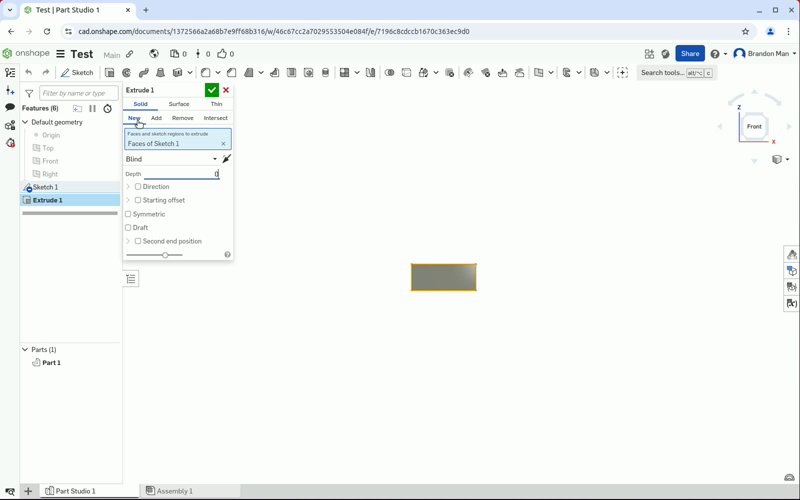
key(enter)
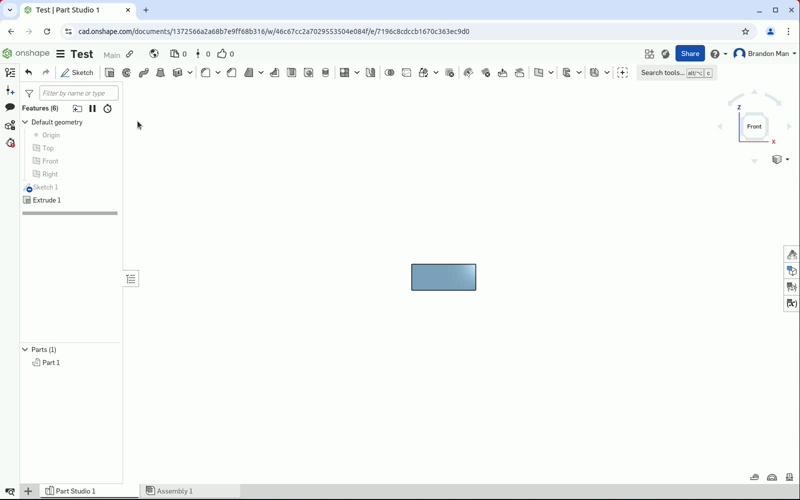
key(shift+h)
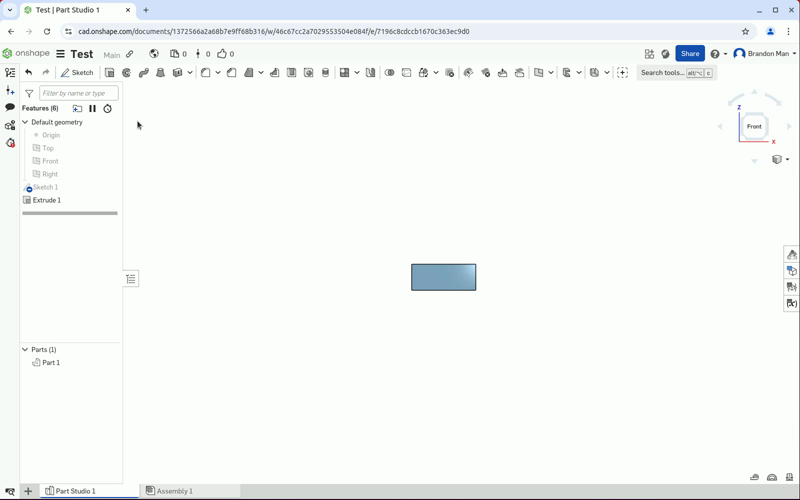
key(shift+h)
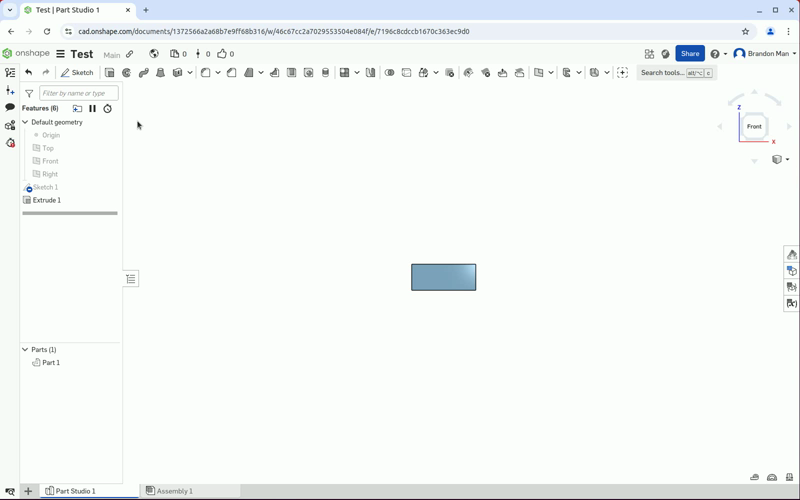
mouse_move(73, 189)
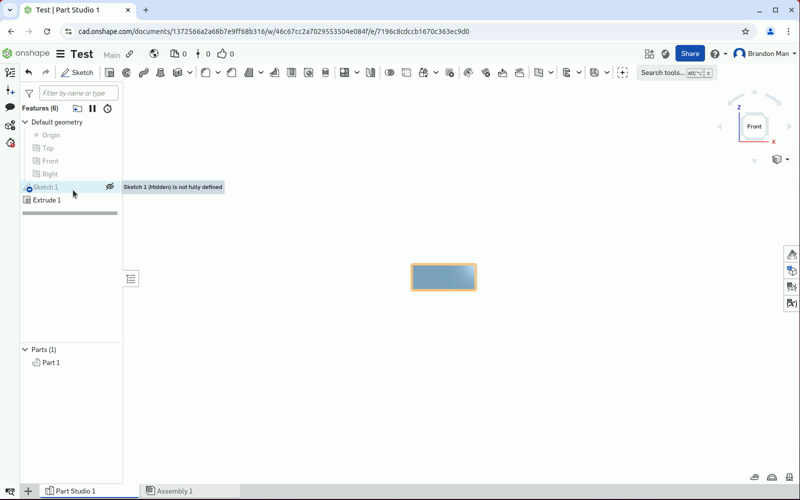
click(73, 189)
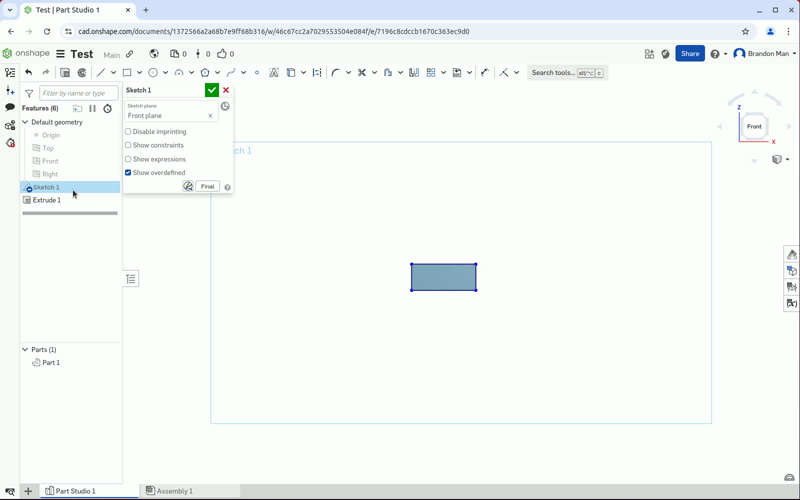
mouse_move(229, 92)
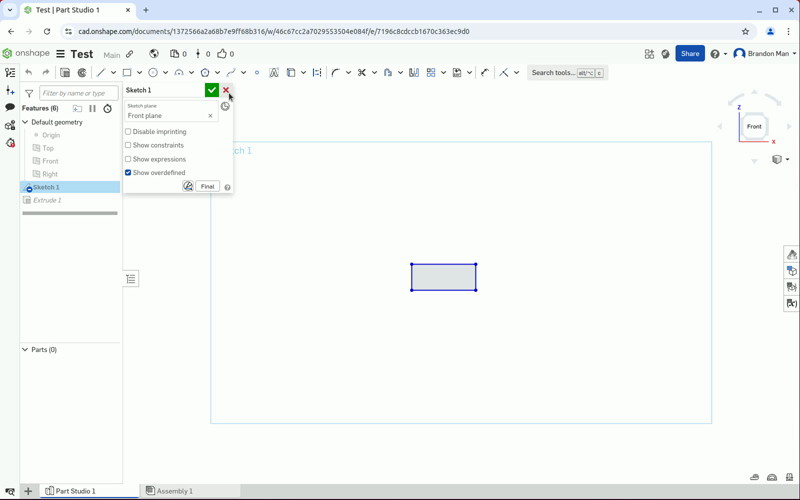
click(229, 92)
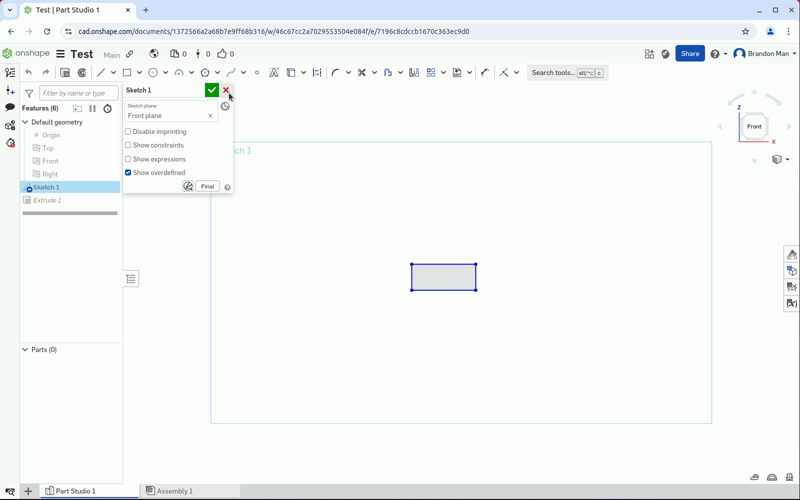
key(shift+s)
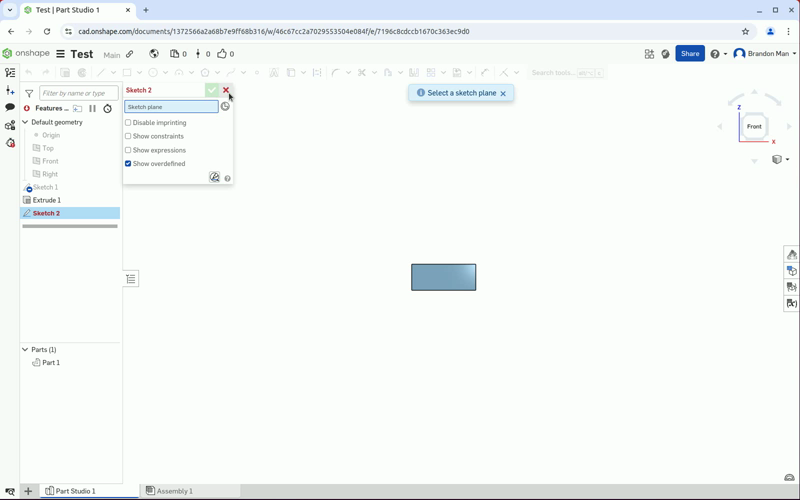
mouse_move(73, 163)
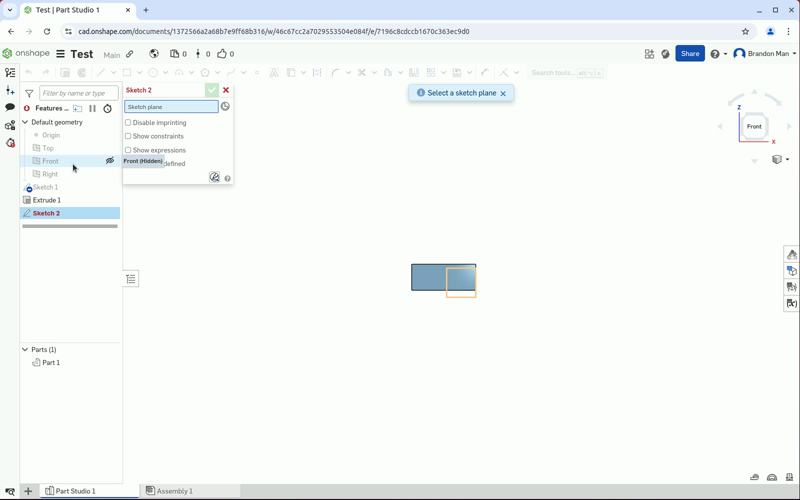
click(73, 163)
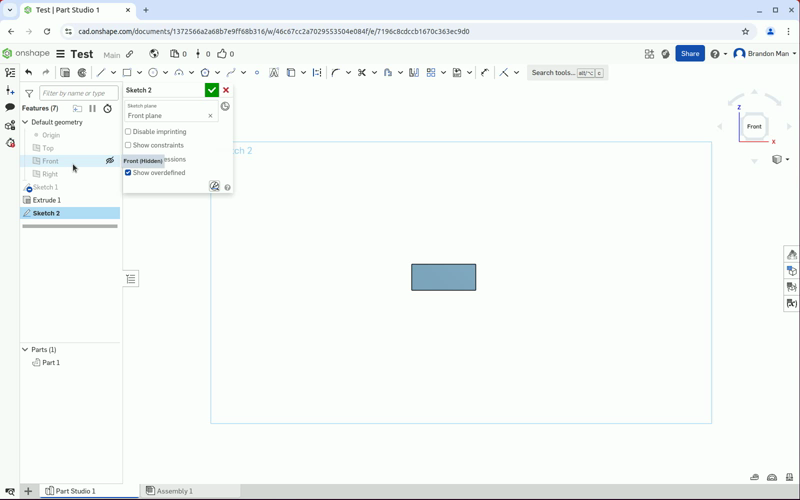
mouse_move(73, 352)
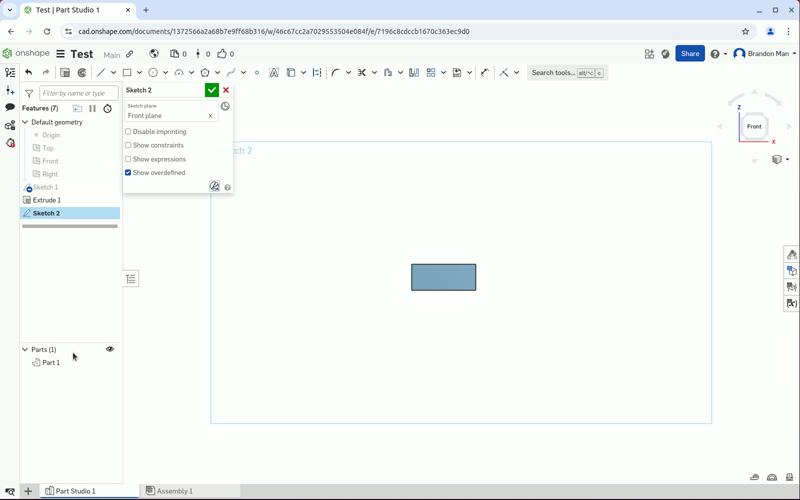
key(y)
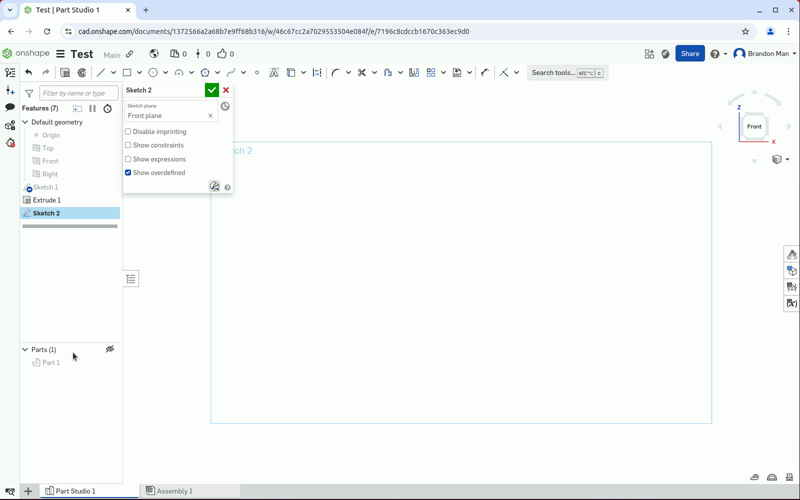
key(l)
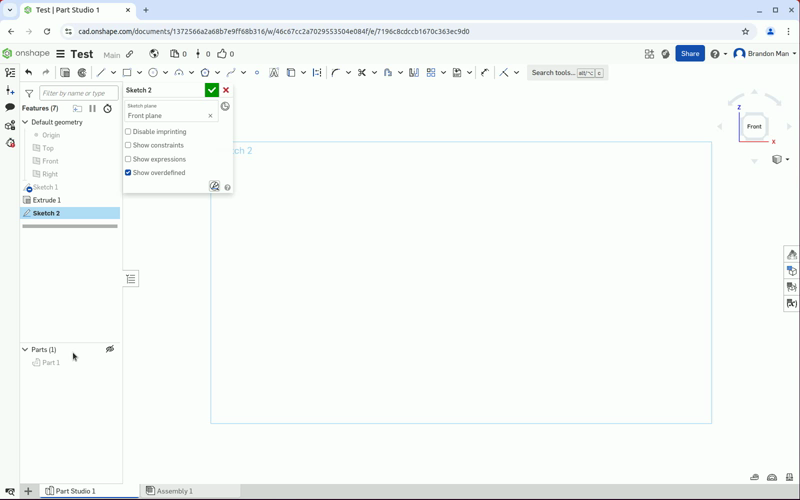
key_down(shift)
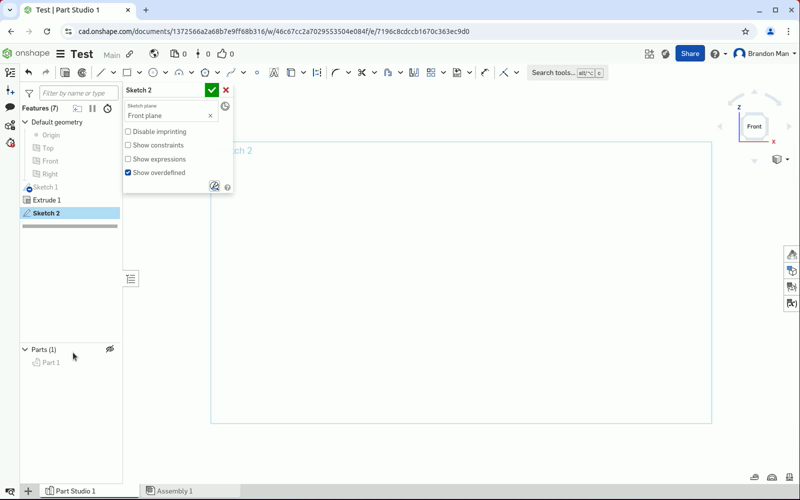
mouse_move(406, 330)
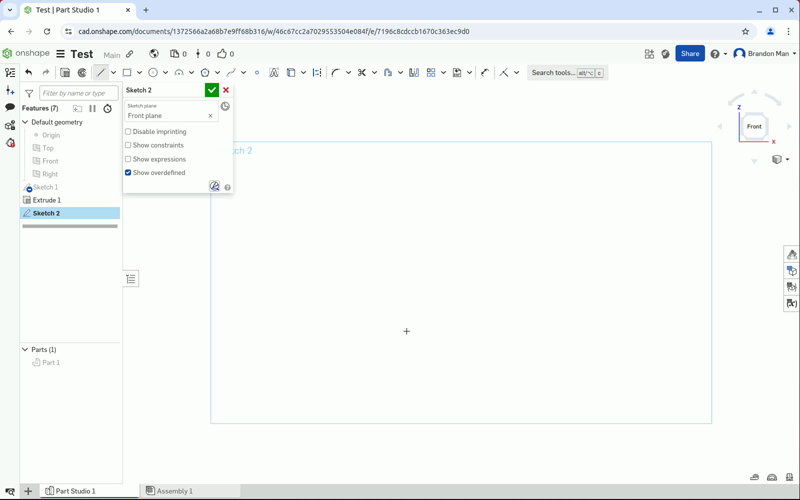
click(406, 330)
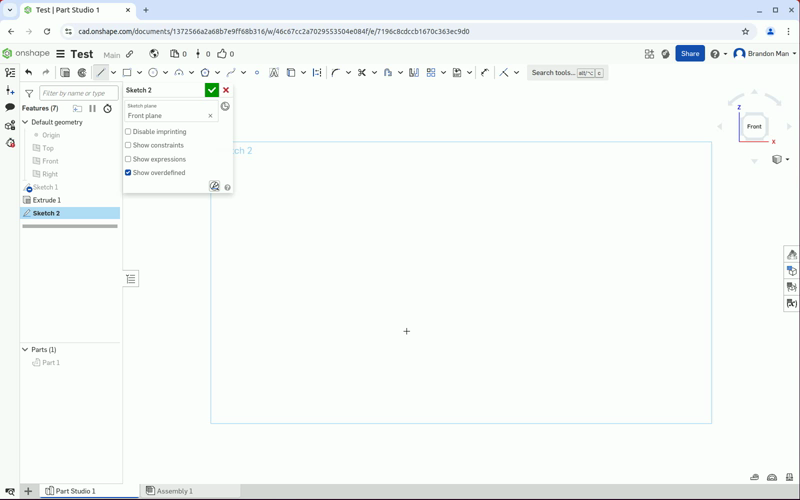
key_up(shift)
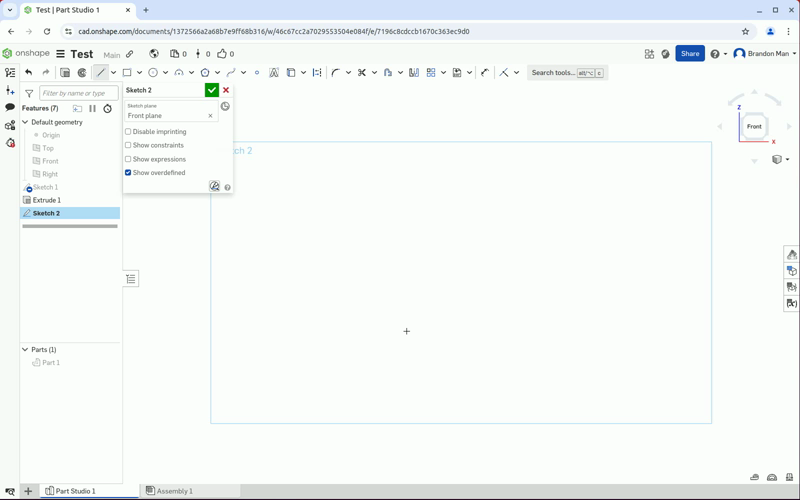
key_down(shift)
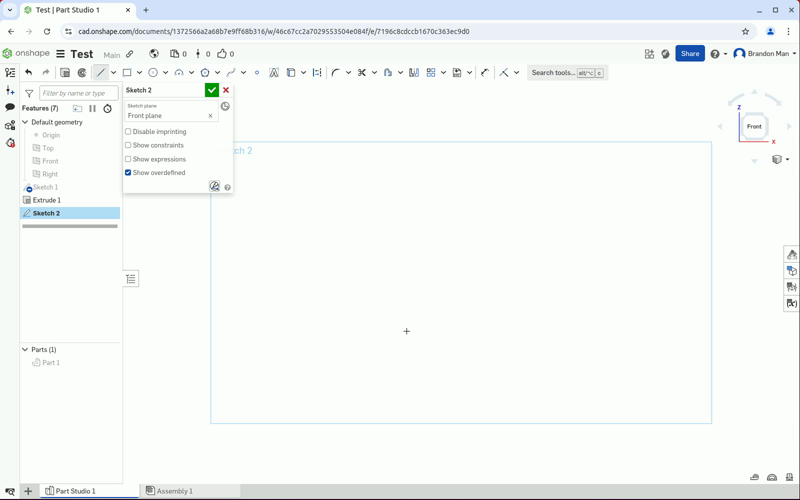
mouse_move(470, 330)
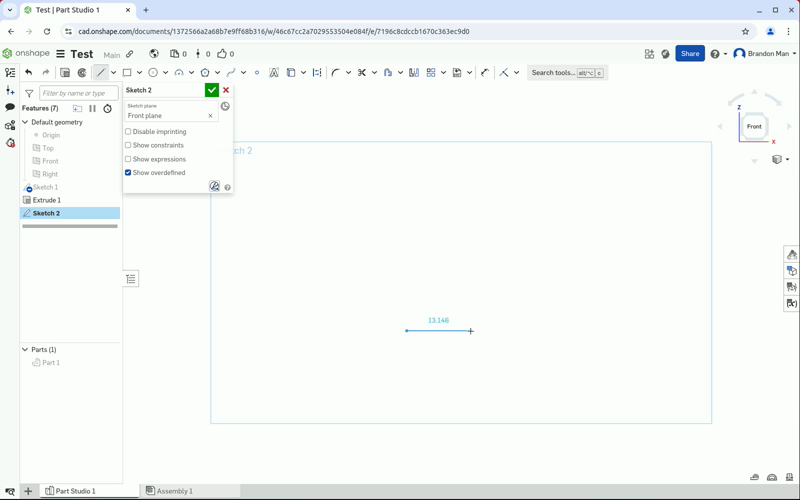
click(470, 330)
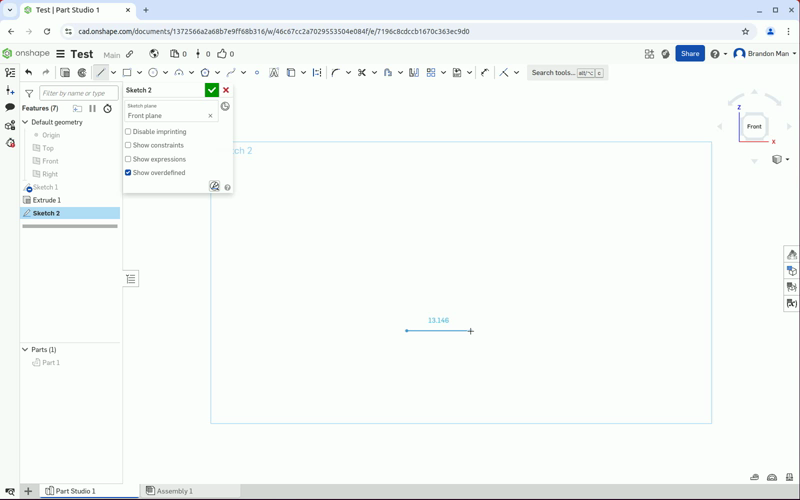
key_up(shift)
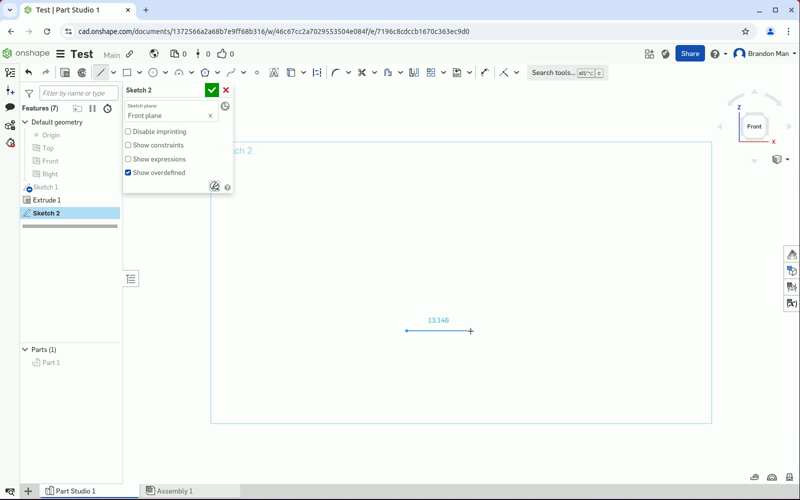
key_down(shift)
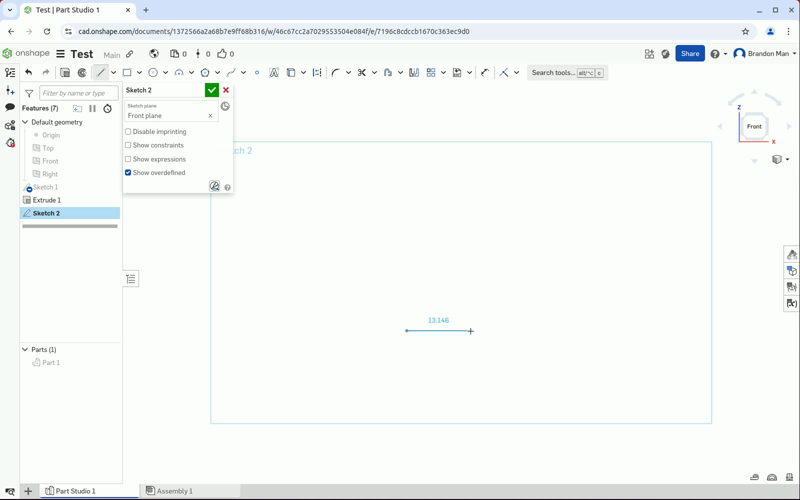
mouse_move(500, 330)
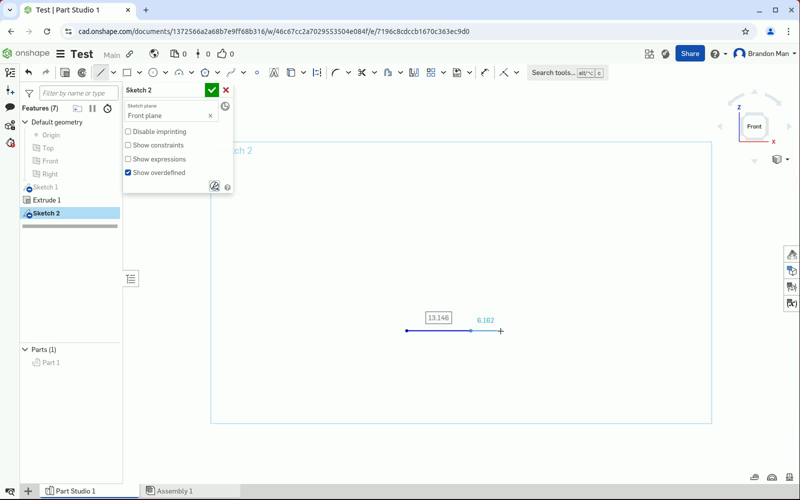
mouse_move(470, 305)
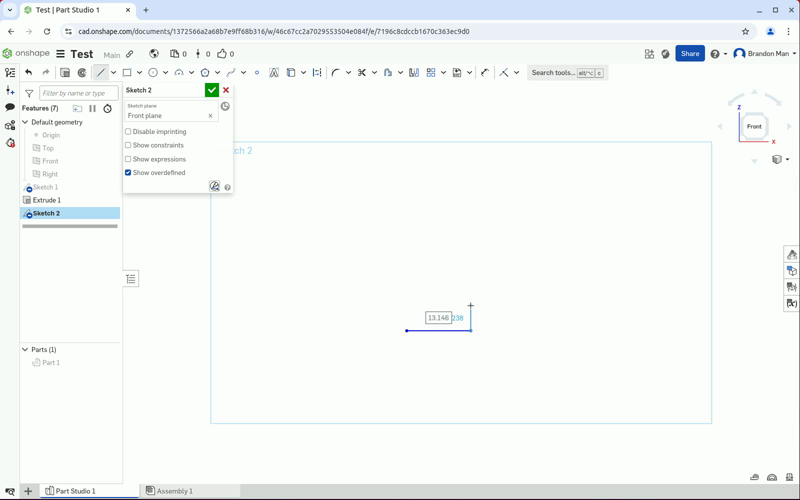
click(470, 305)
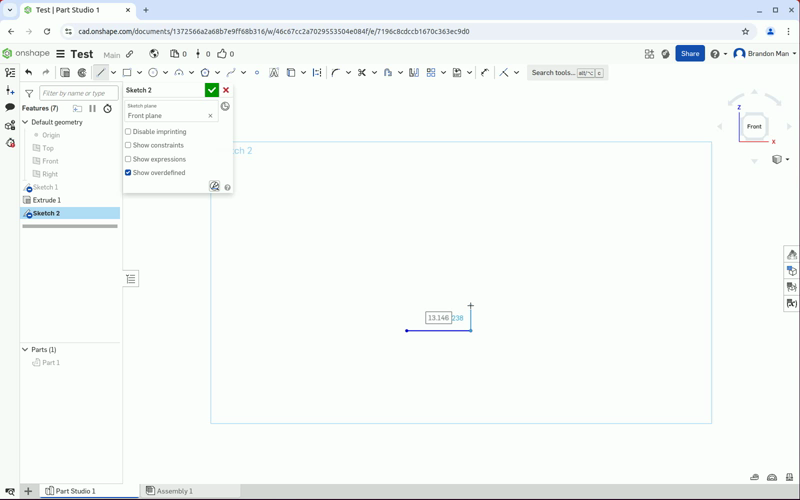
key_up(shift)
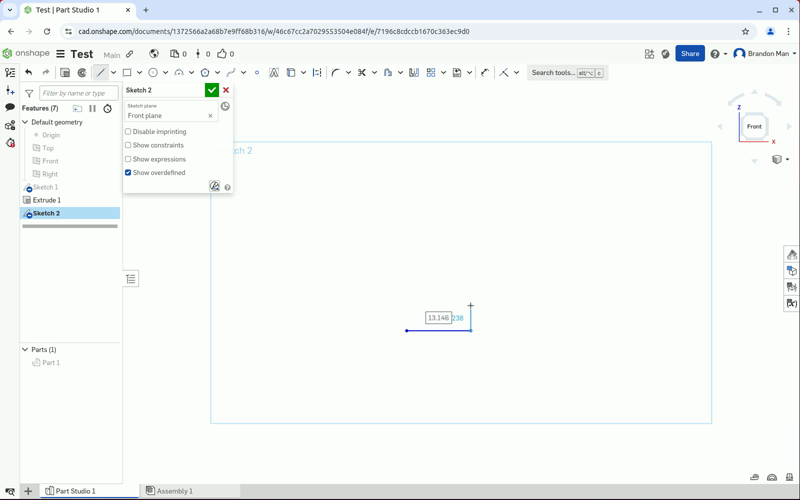
key_down(shift)
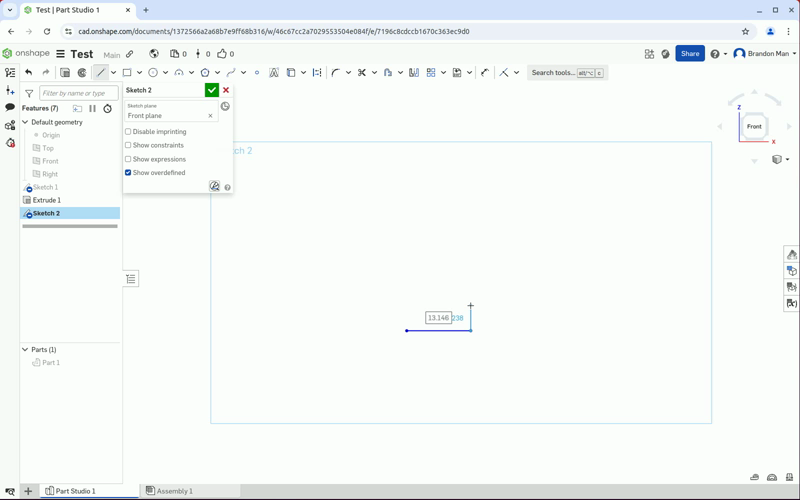
mouse_move(406, 305)
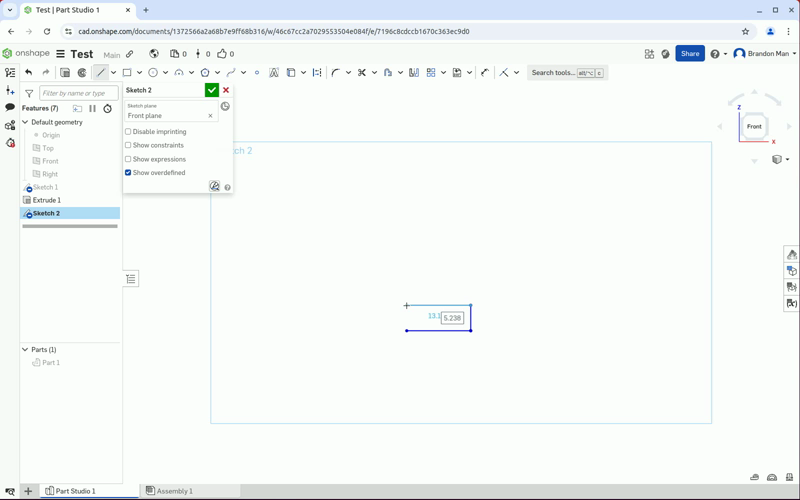
click(406, 305)
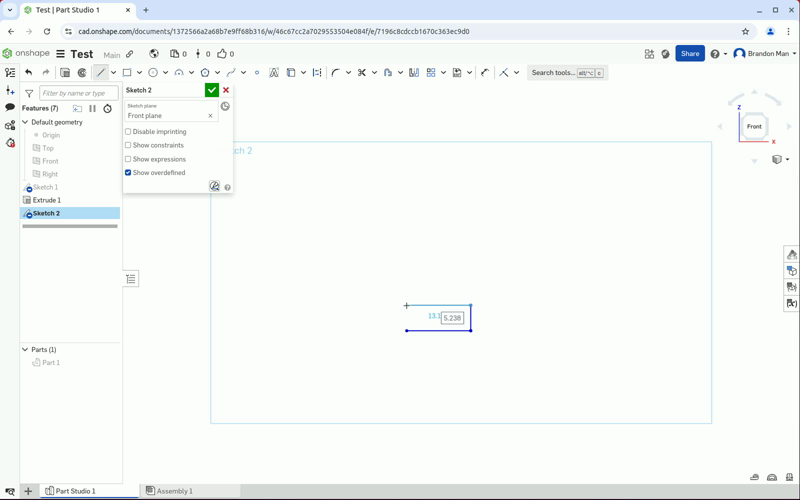
key_up(shift)
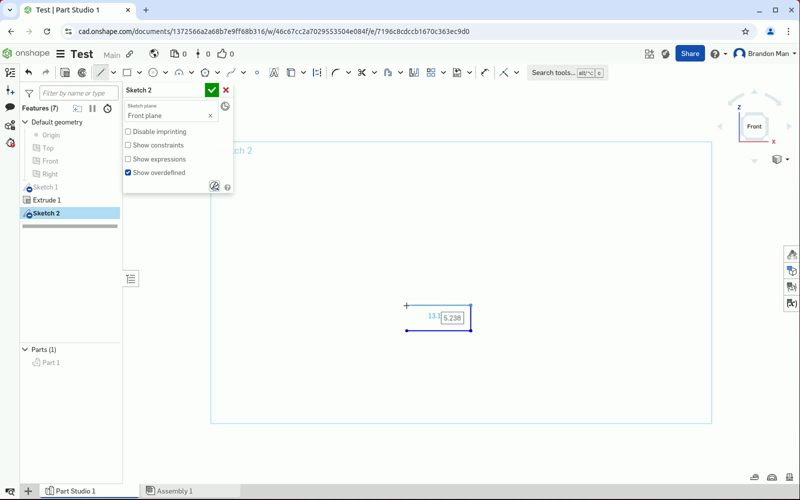
mouse_move(436, 305)
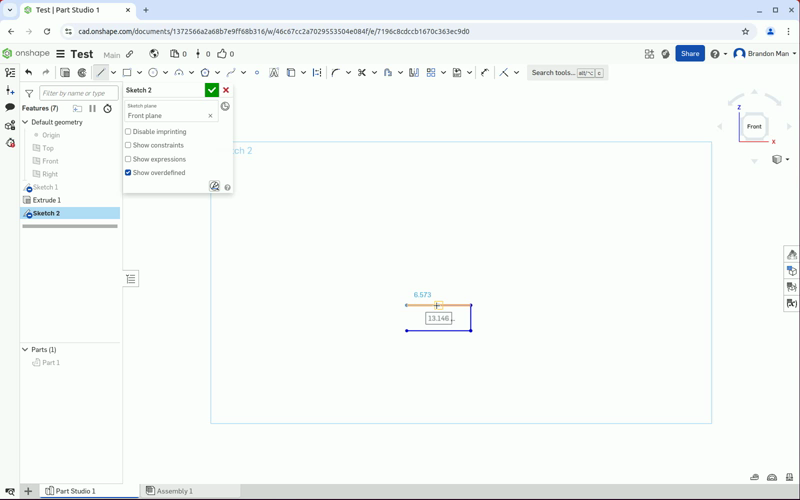
key_down(shift)
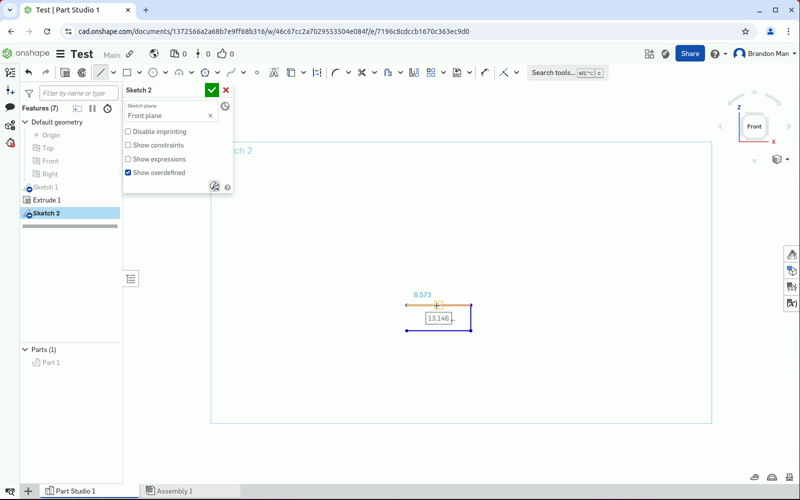
mouse_move(406, 330)
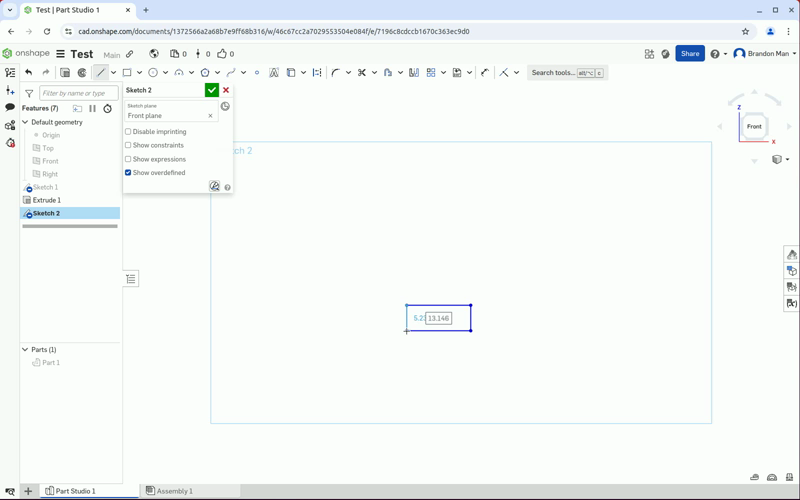
key_up(shift)
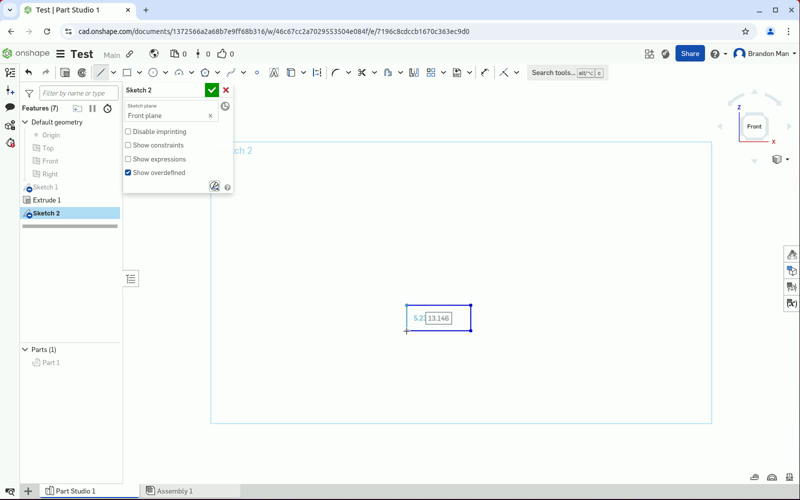
click(406, 330)
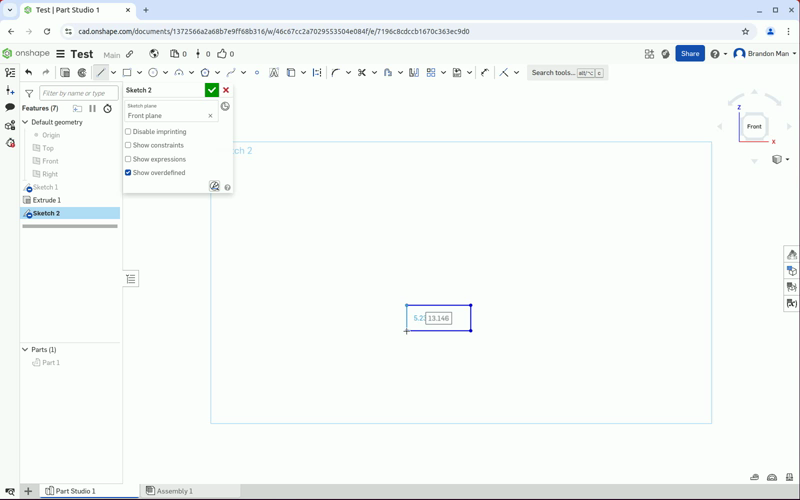
key(esc)
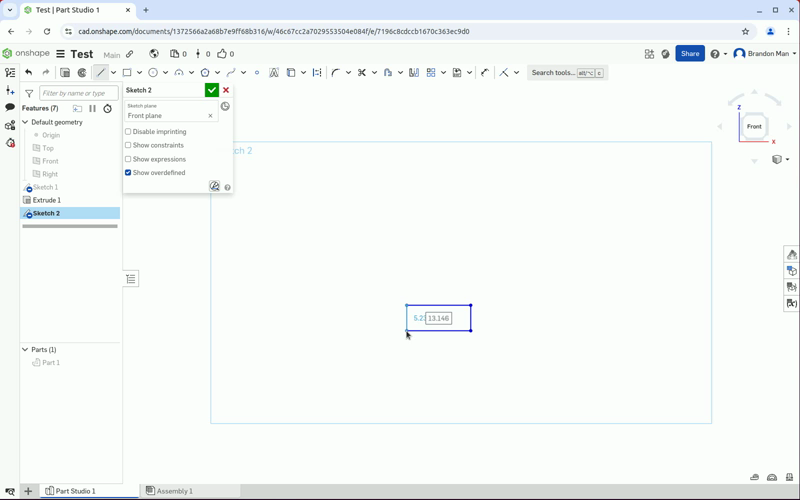
mouse_move(437, 328)
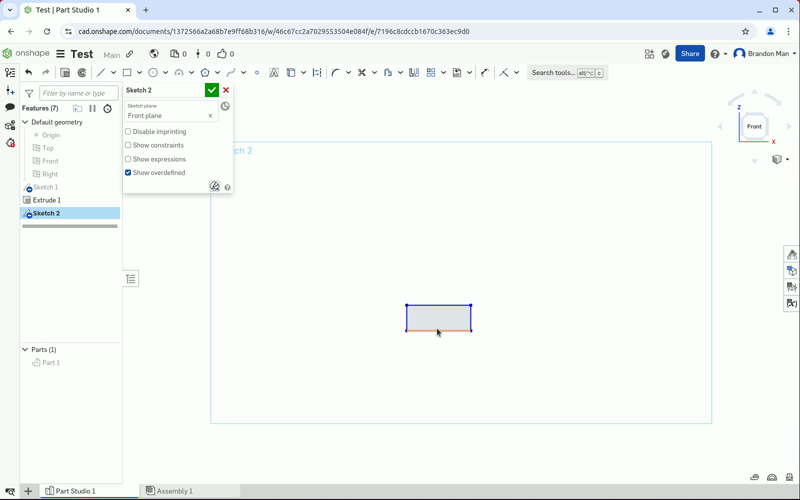
scroll(6)
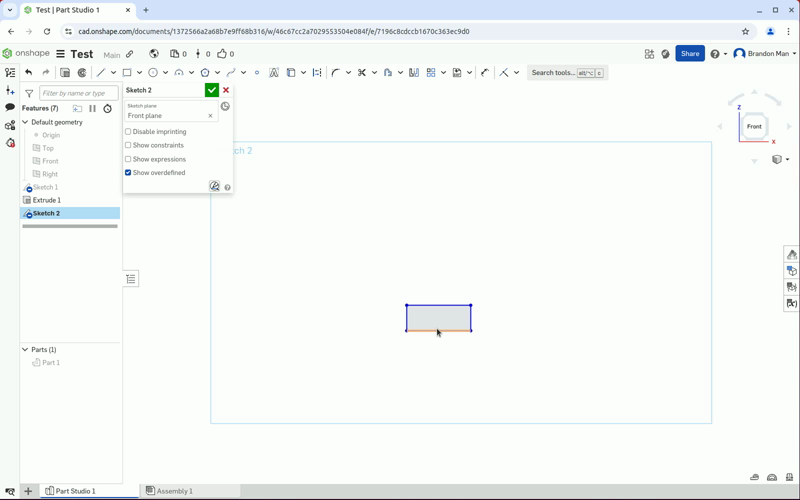
scroll(6)
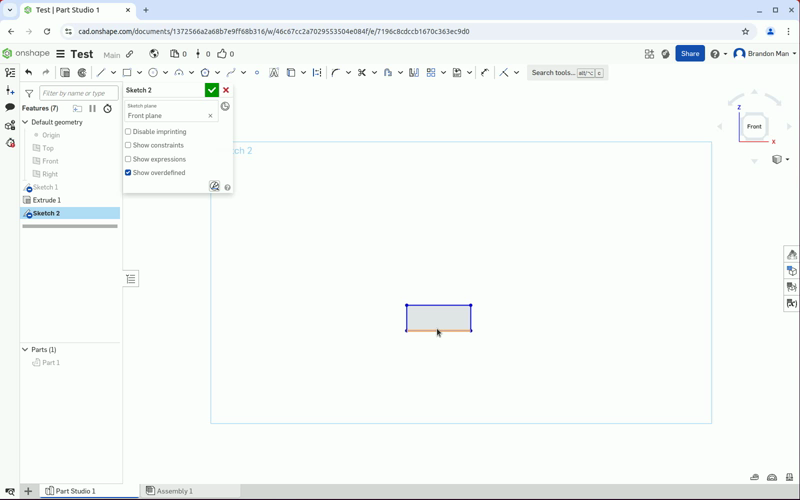
scroll(6)
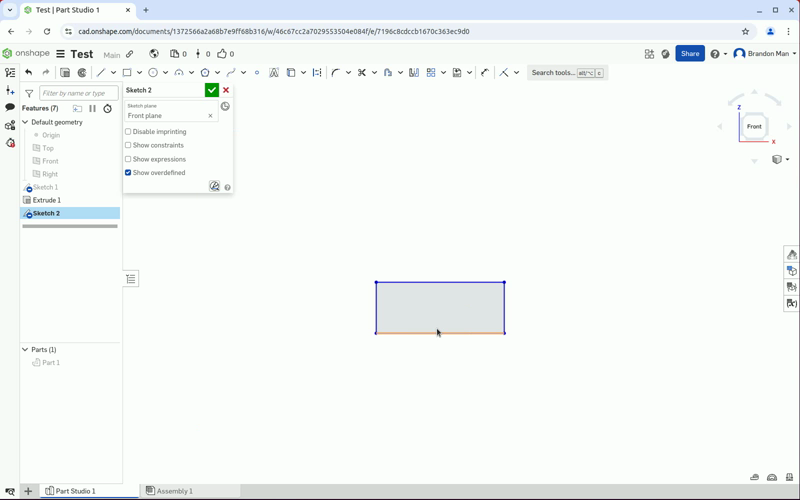
scroll(6)
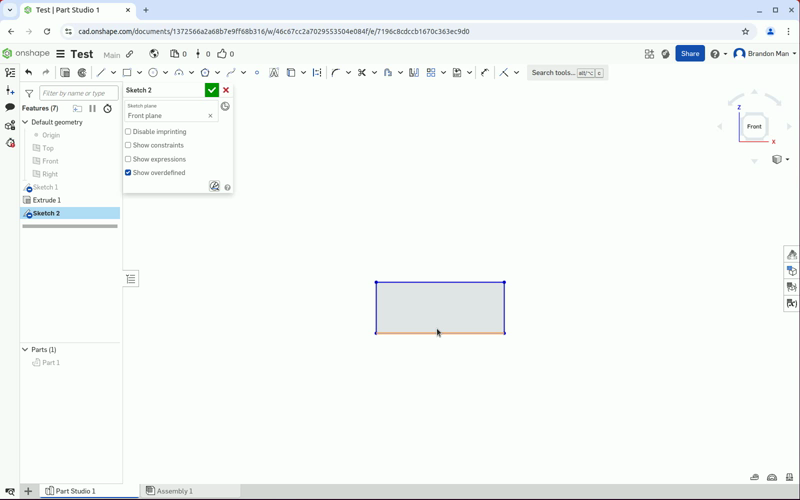
scroll(6)
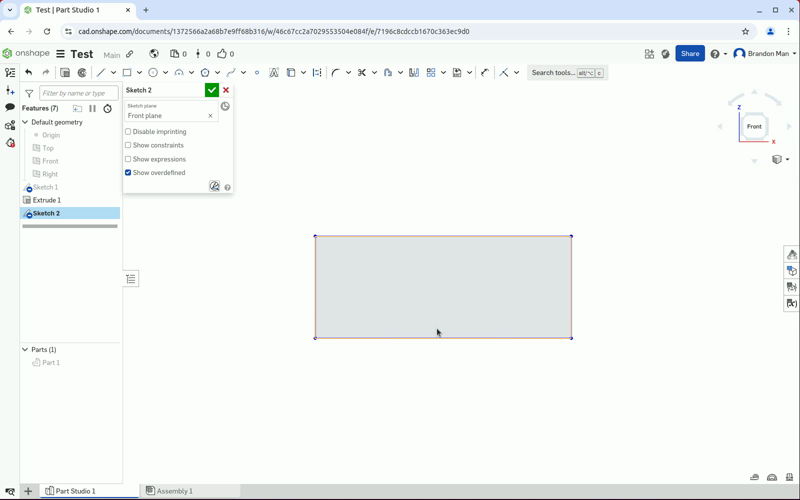
scroll(6)
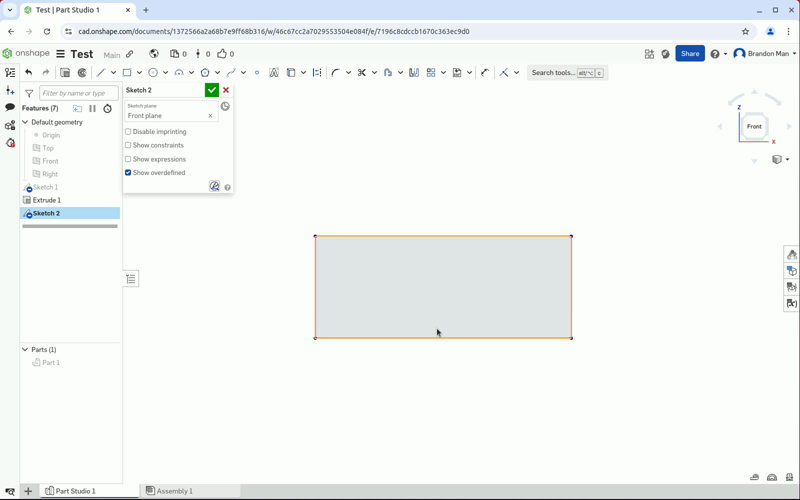
scroll(6)
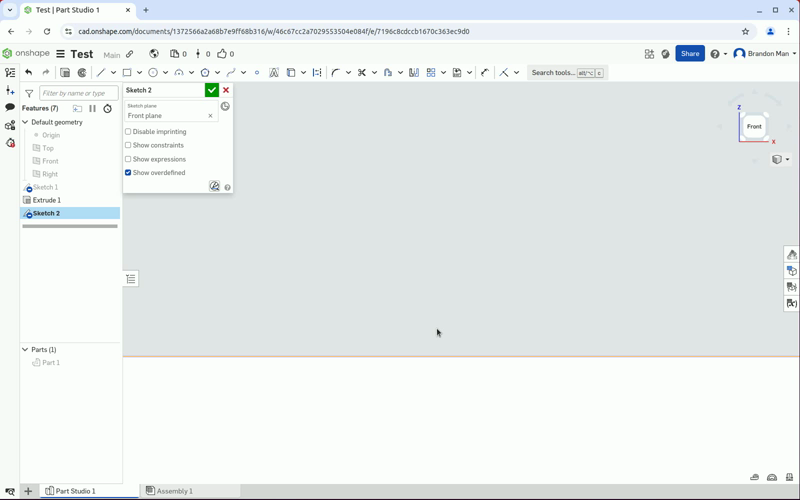
click(437, 328)
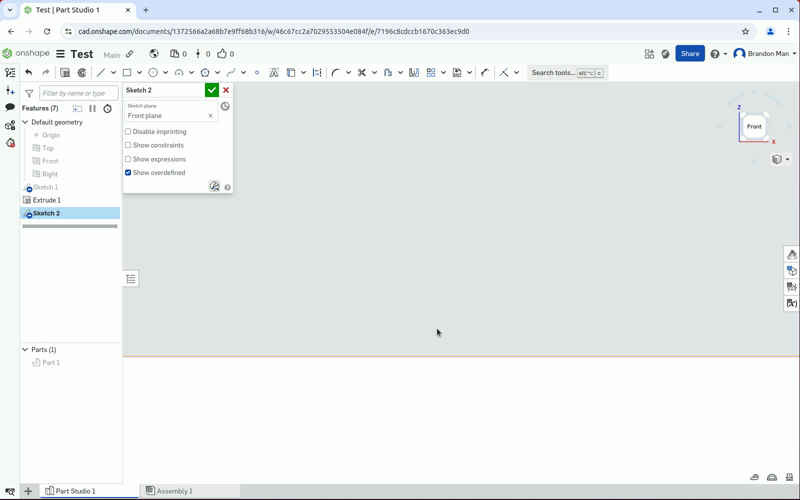
scroll(-6)
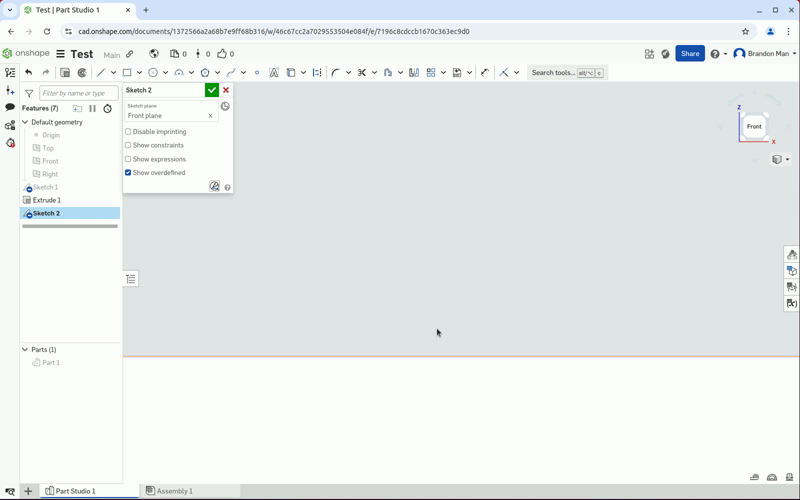
scroll(-6)
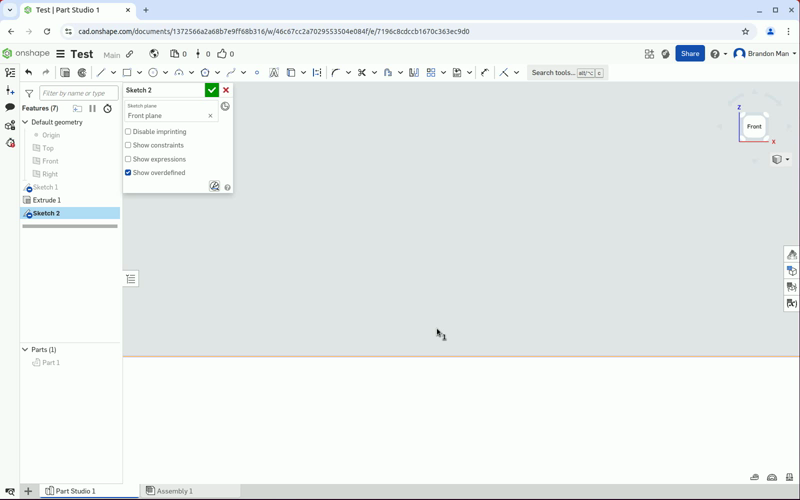
scroll(-6)
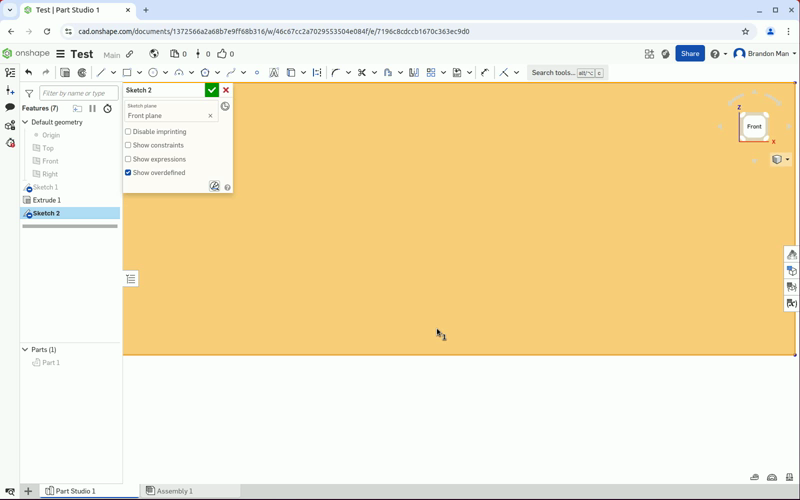
scroll(-6)
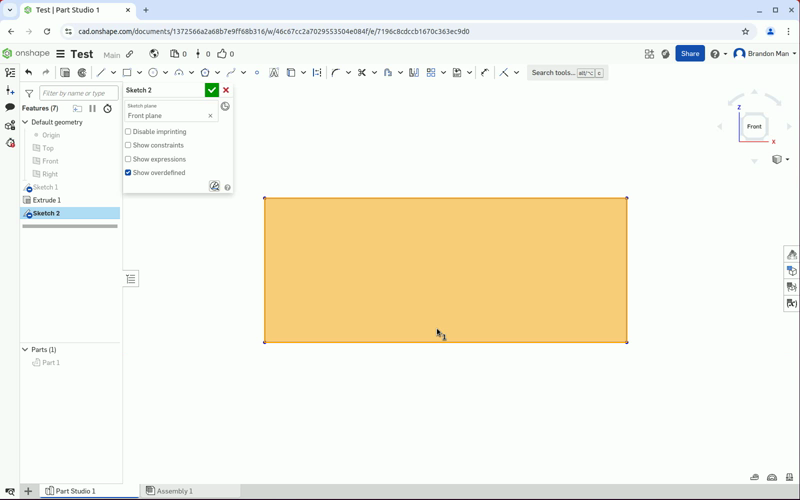
scroll(-6)
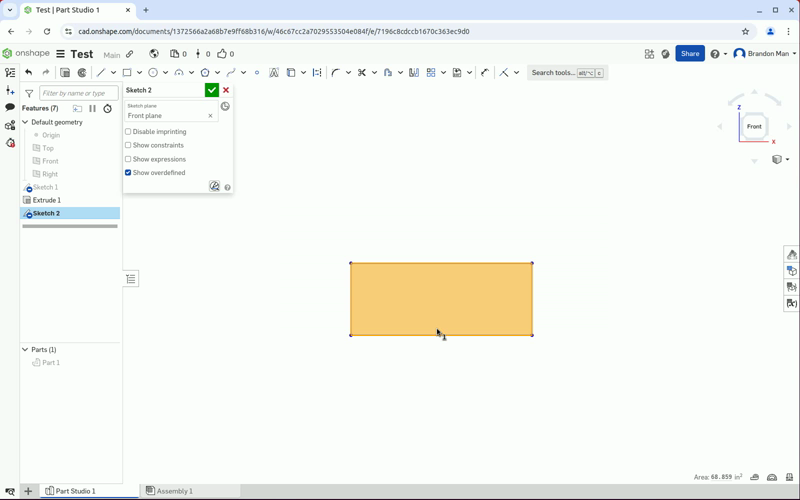
scroll(-6)
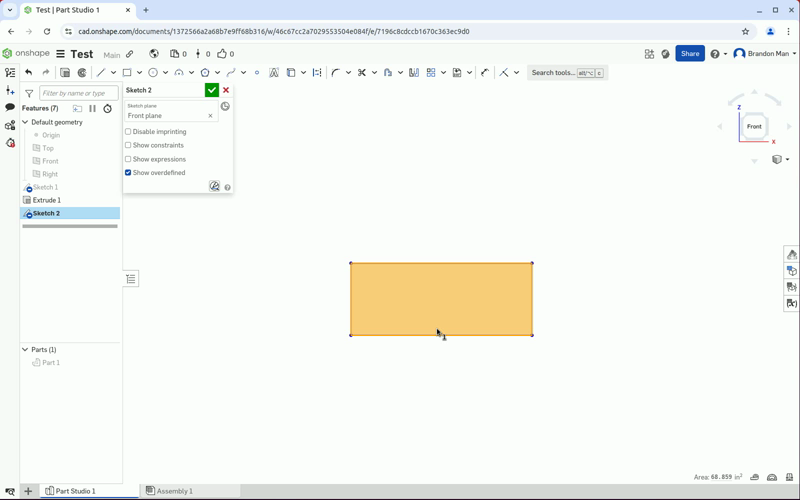
scroll(-6)
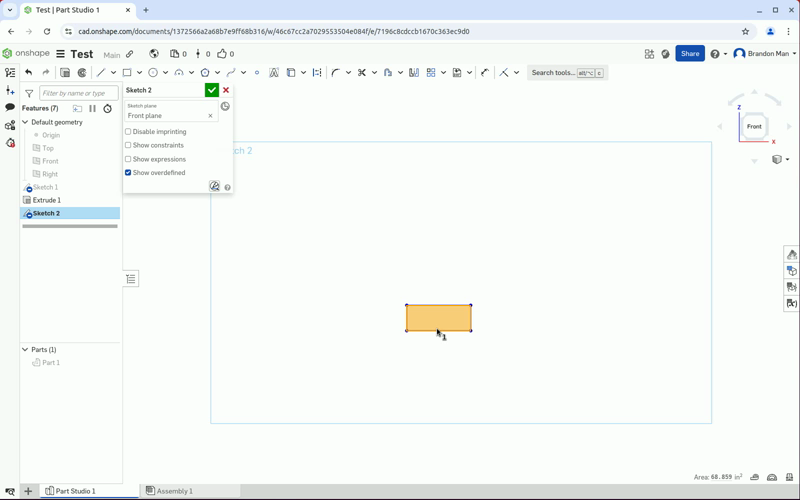
mouse_move(73, 352)
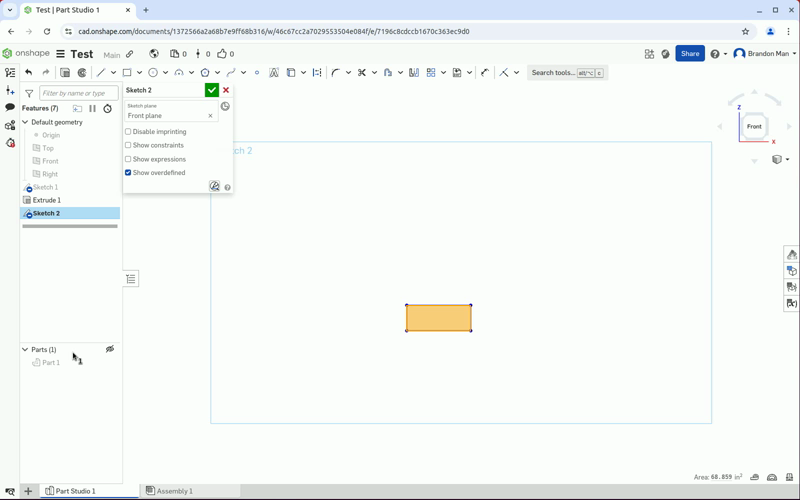
key(shift+y)
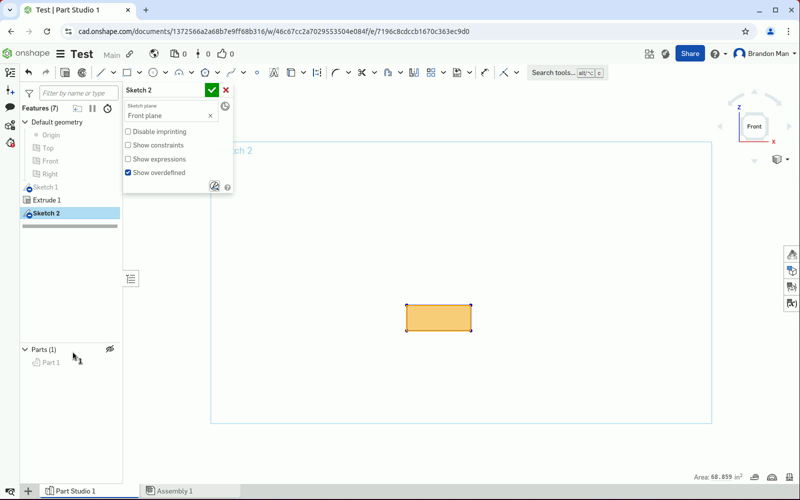
key(shift+e)
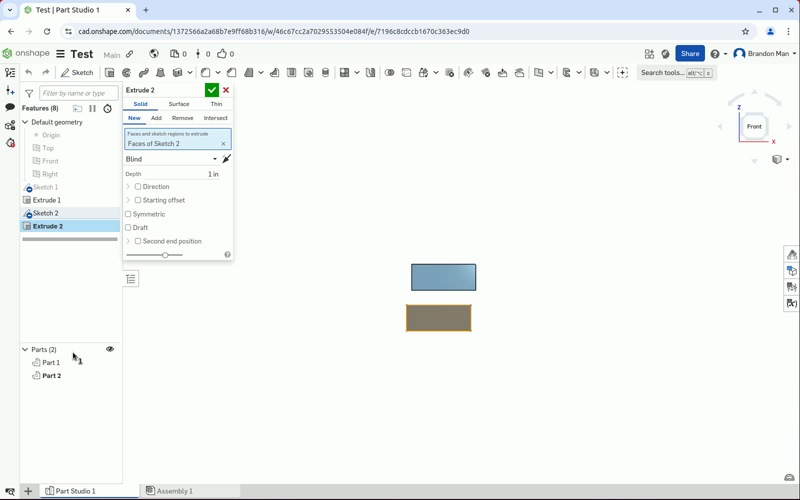
mouse_move(143, 106)
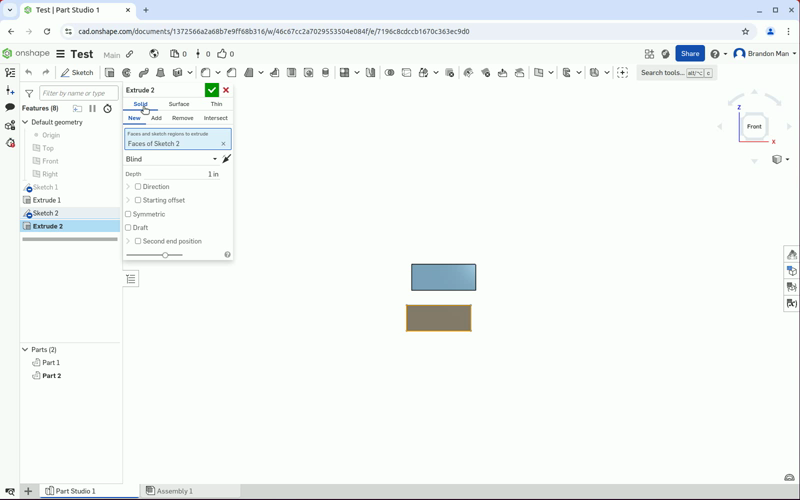
click(143, 106)
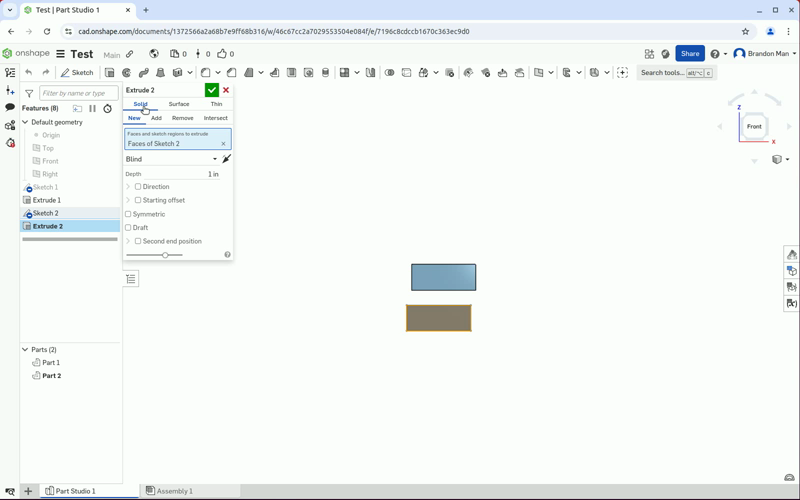
mouse_move(137, 120)
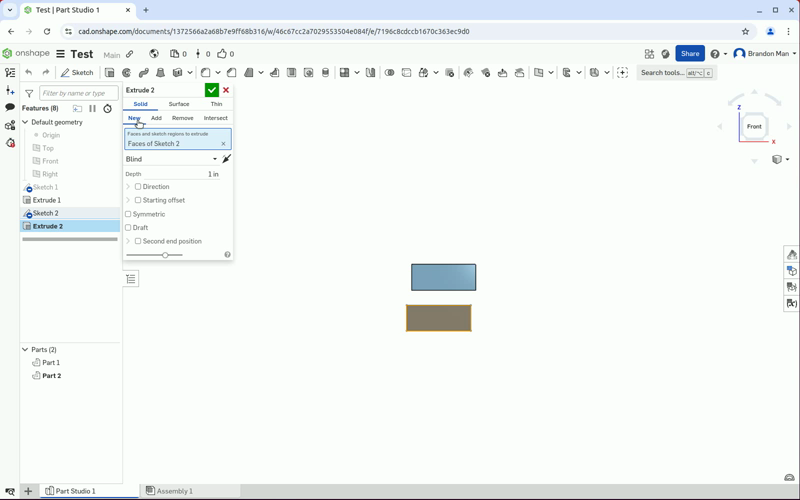
click(137, 120)
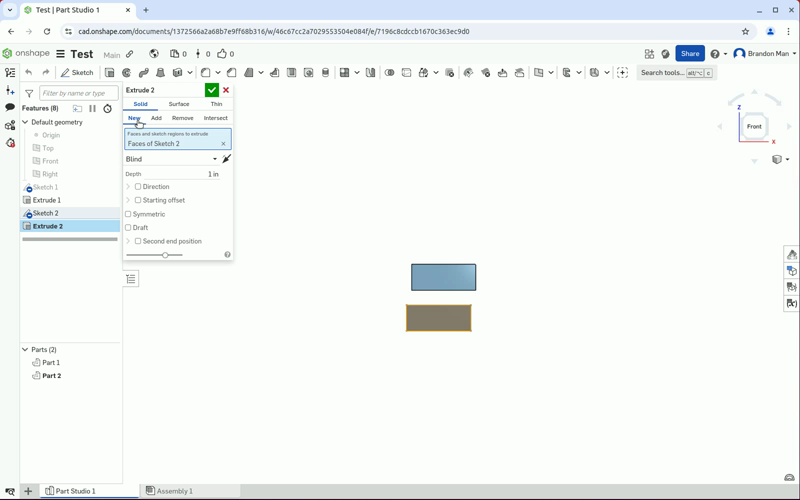
key(tab, 4)
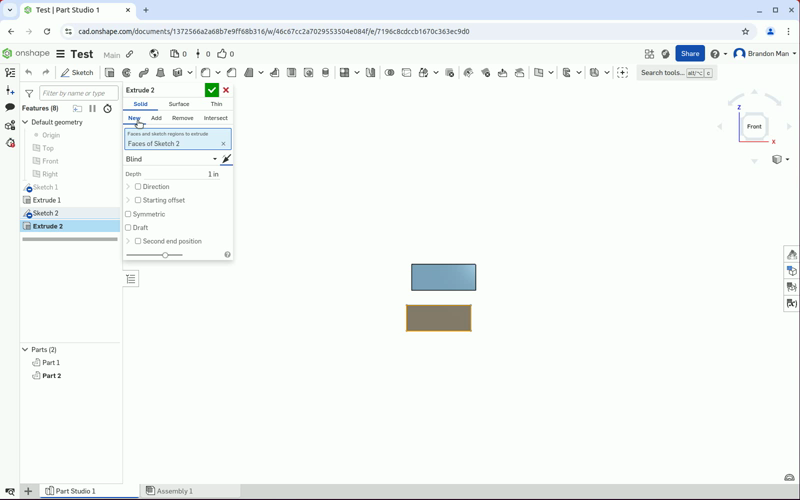
text(0.722)
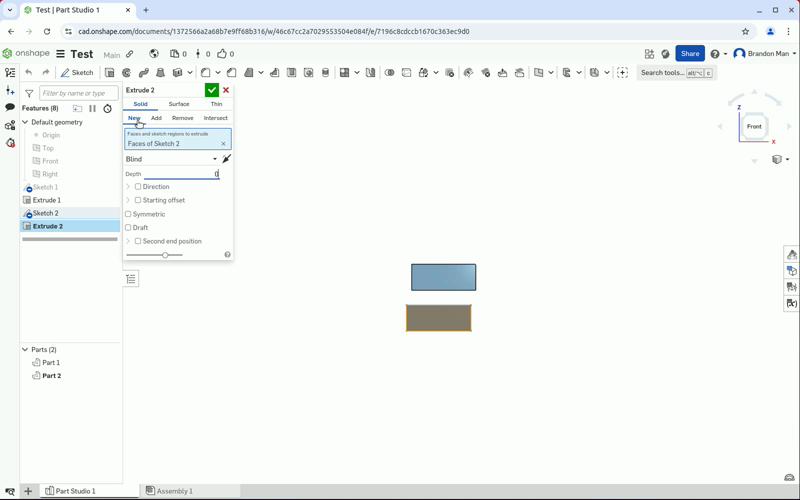
key(enter)
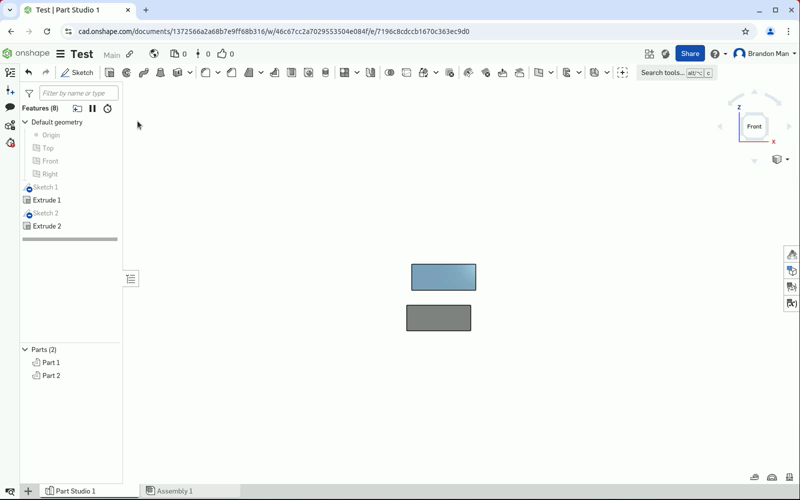
key(shift+h)
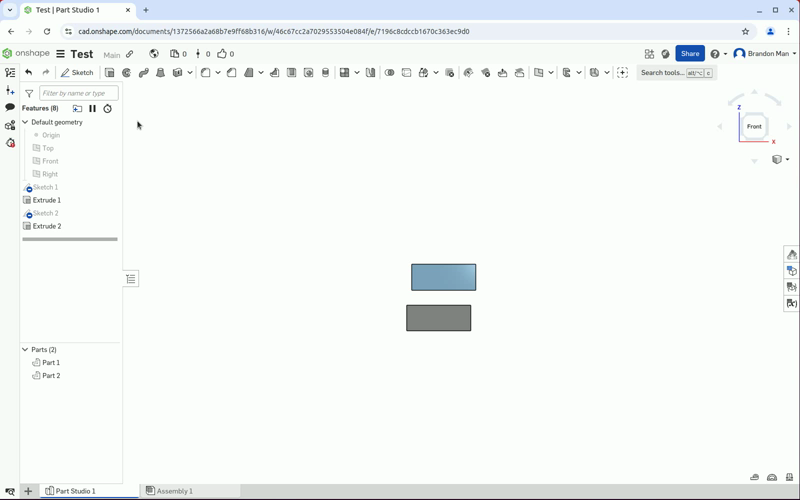
key(shift+h)
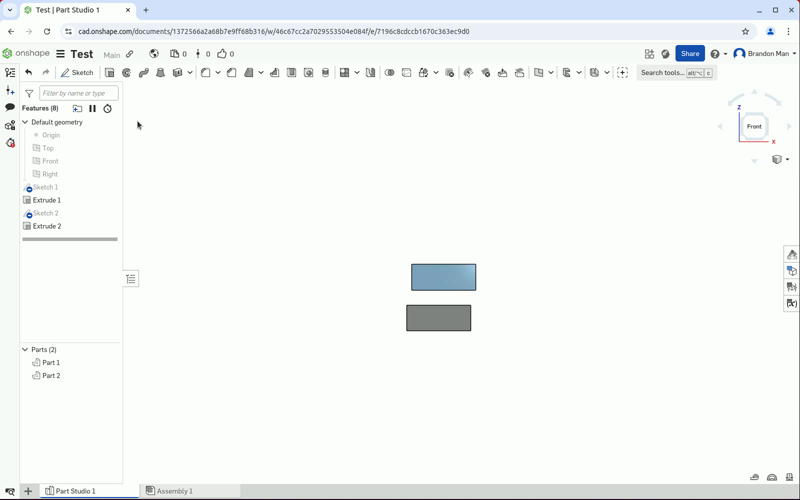
mouse_move(73, 189)
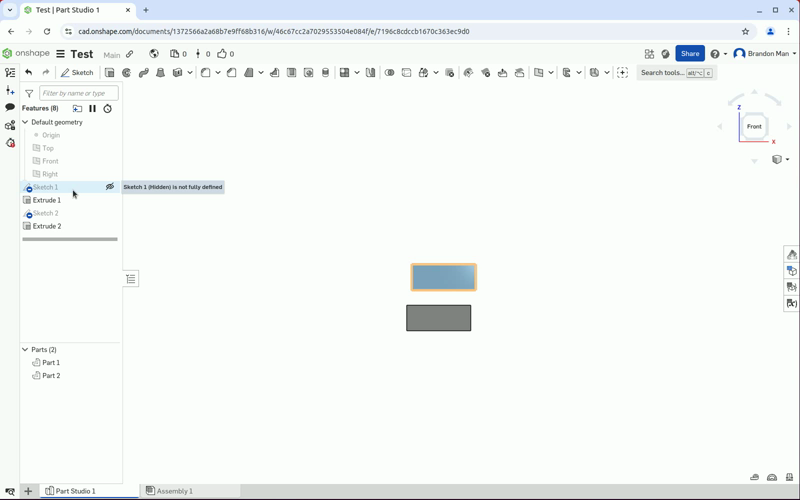
click(73, 189)
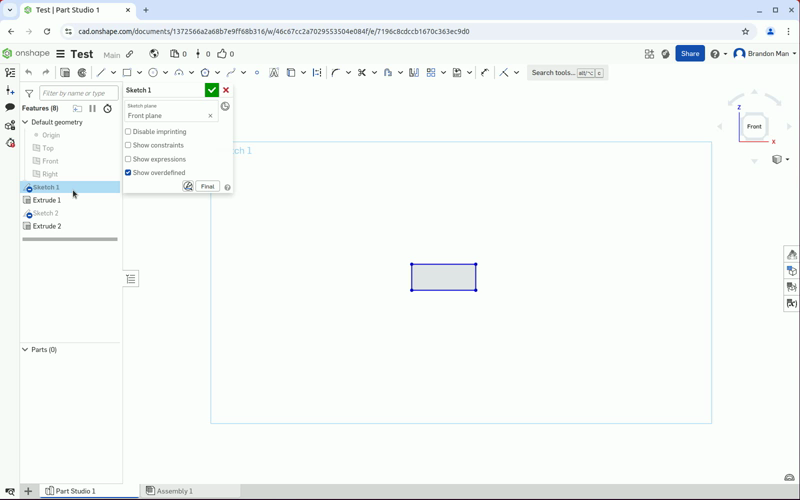
mouse_move(229, 92)
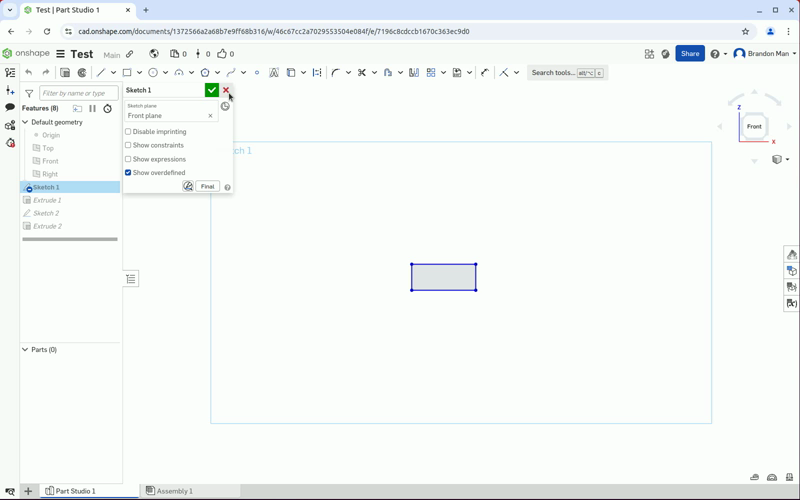
click(229, 92)
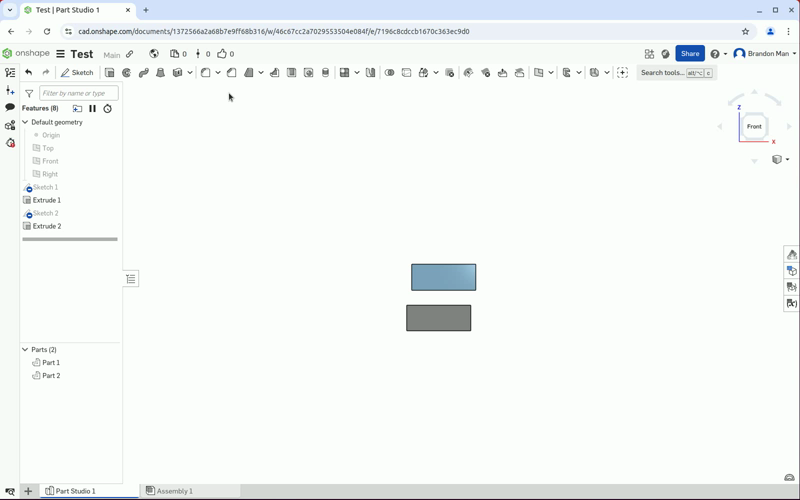
mouse_move(73, 352)
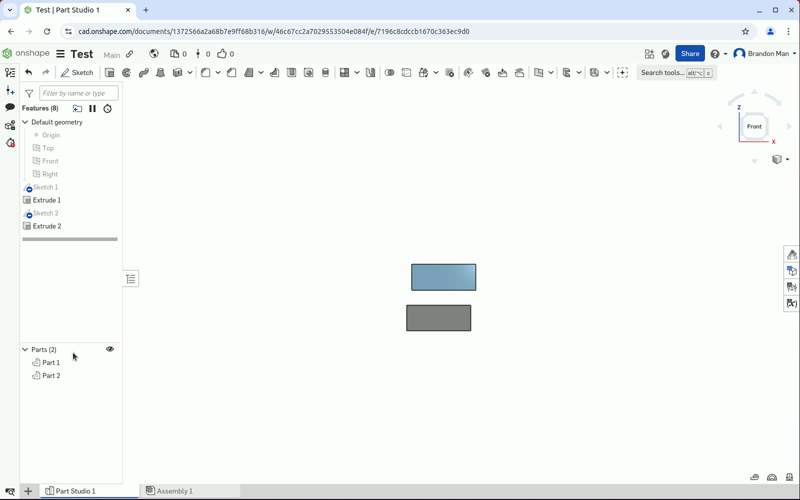
key(y)
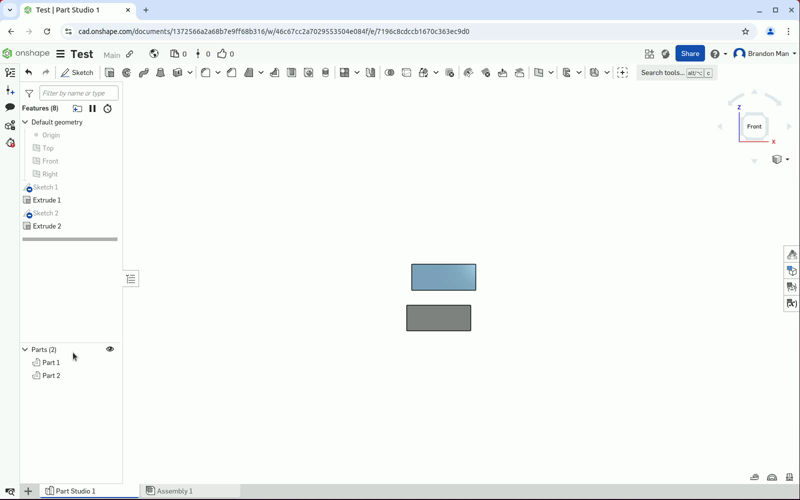
key(shift+p)
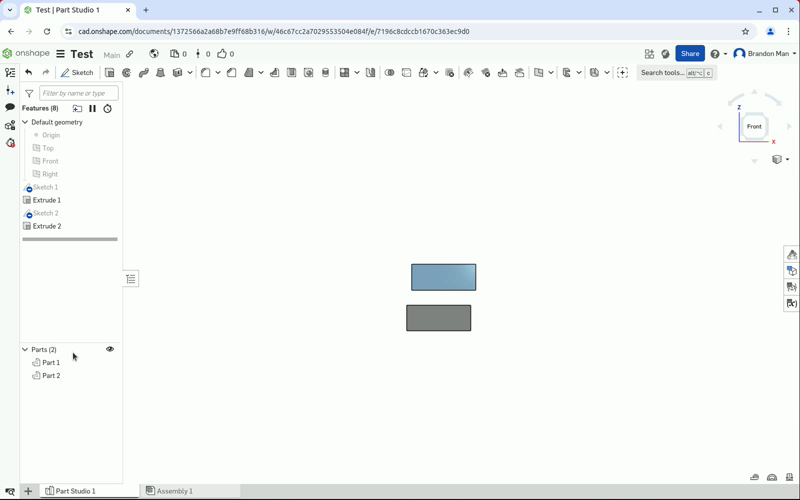
key(space)
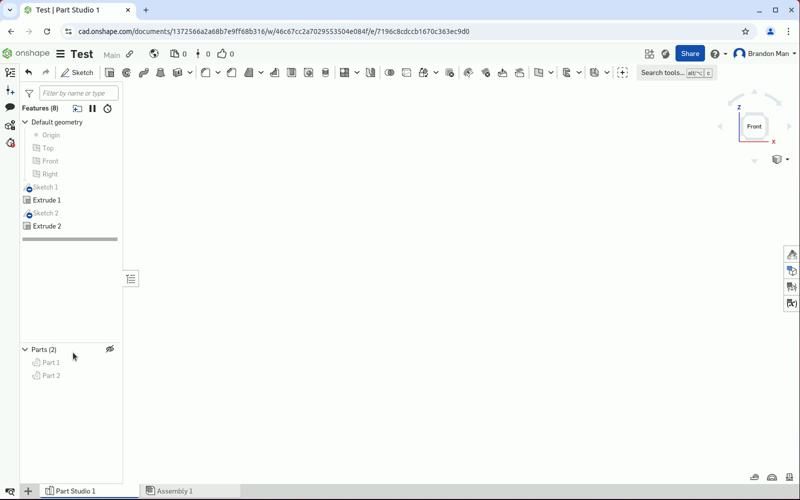
key_down(shift)
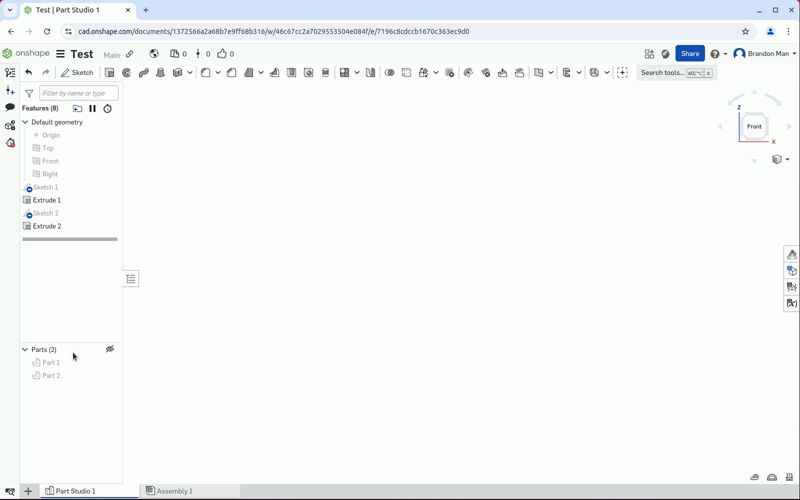
key(left)
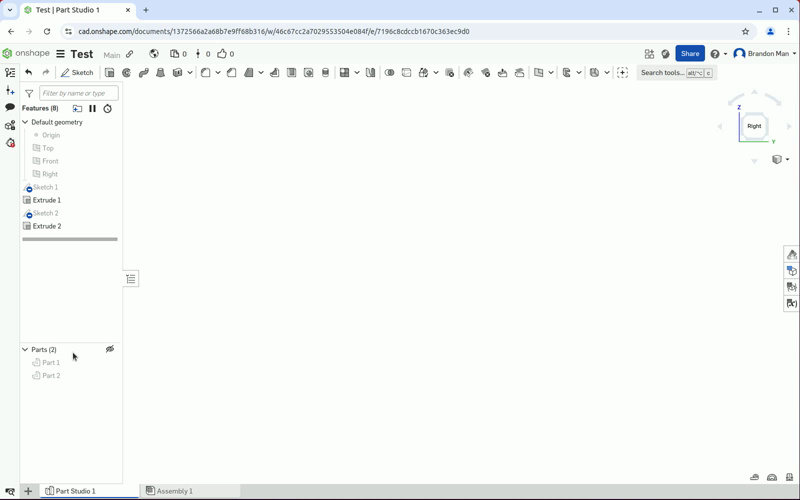
key_up(shift)
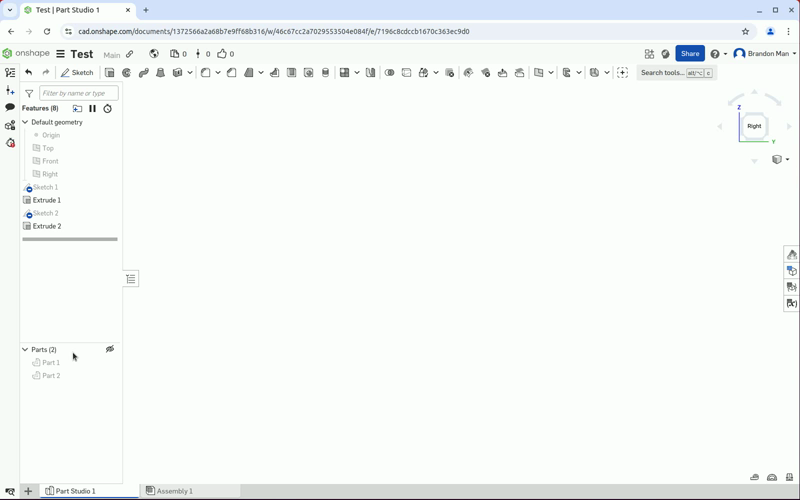
mouse_move(73, 352)
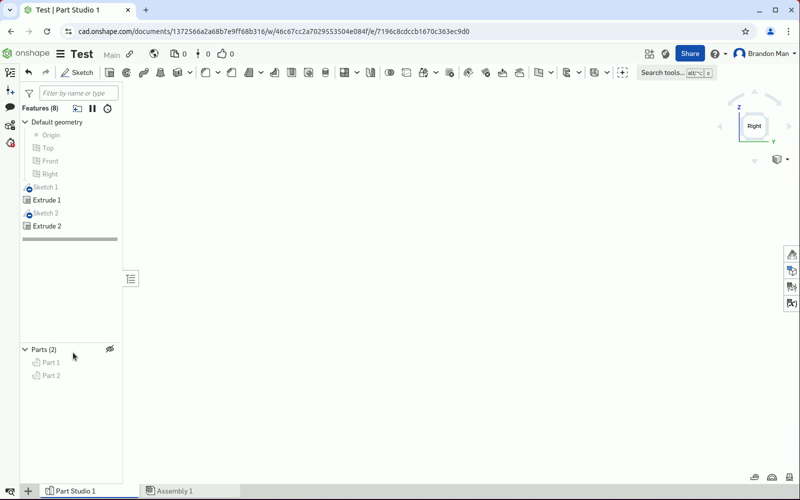
key(shift+y)
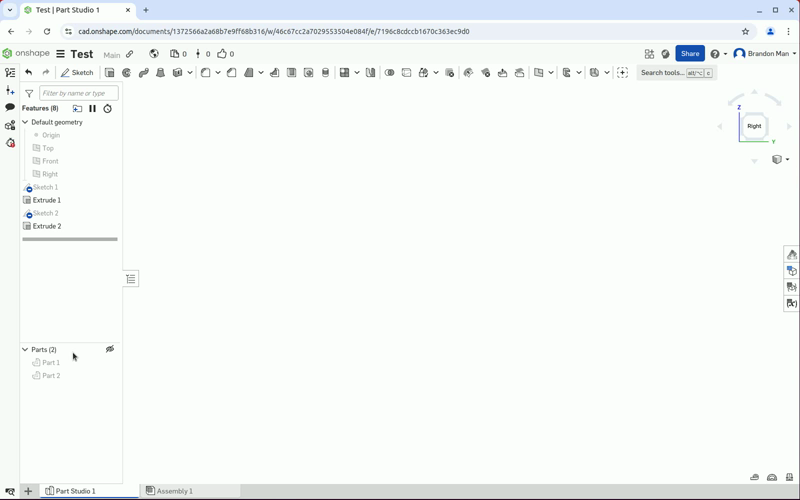
key(shift+s)
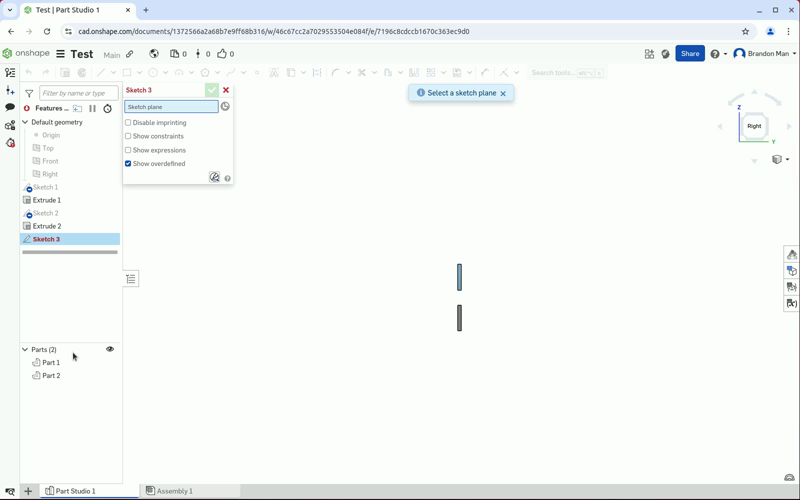
mouse_move(73, 176)
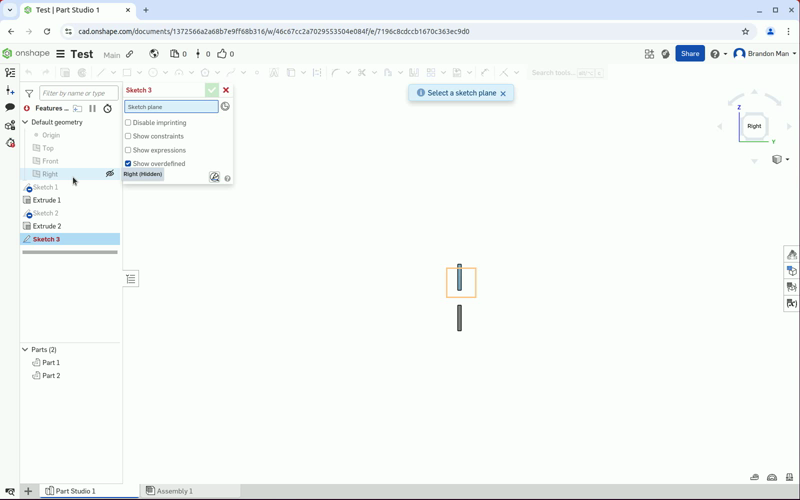
click(73, 176)
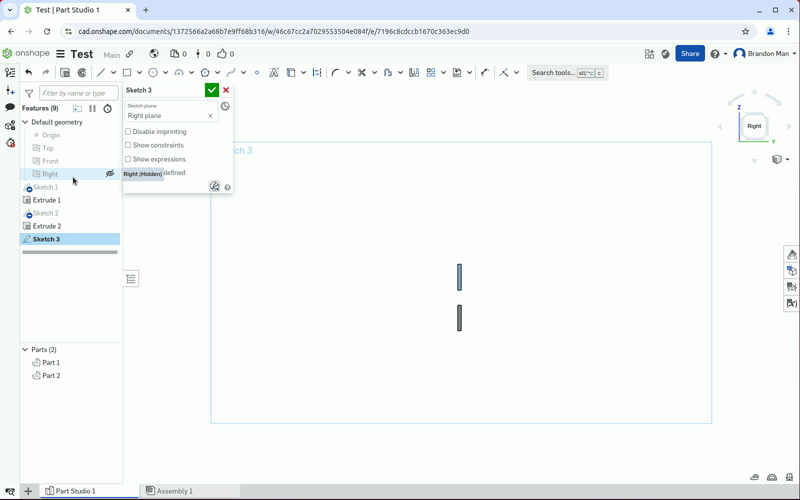
mouse_move(73, 352)
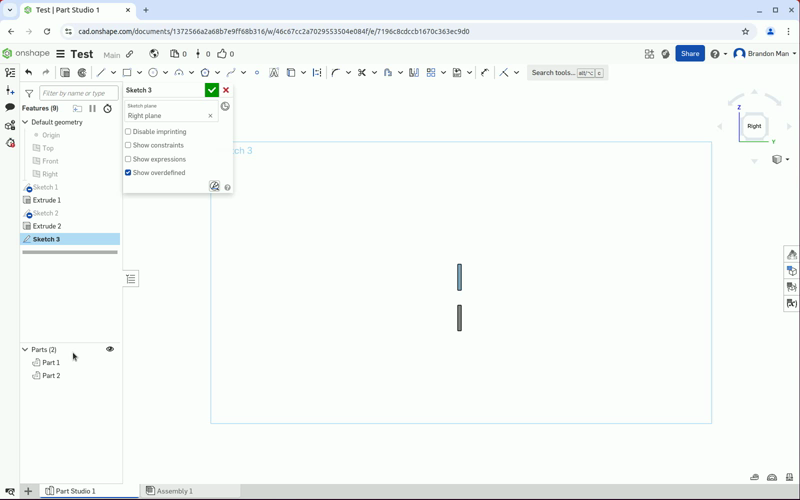
key(y)
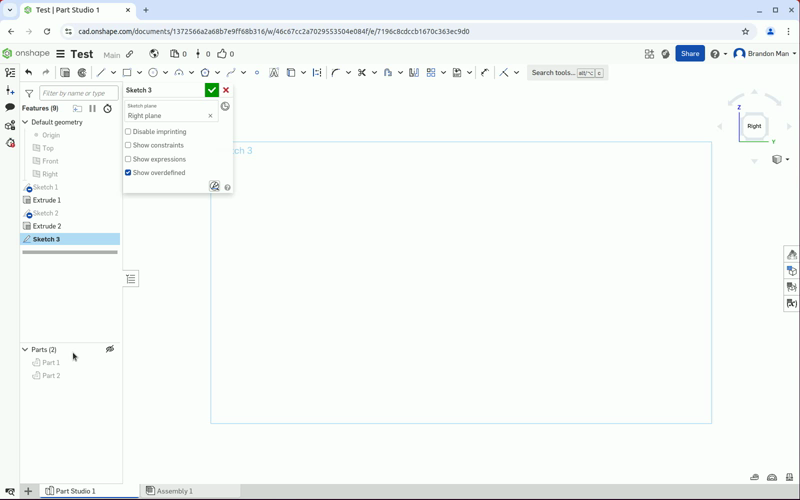
key(l)
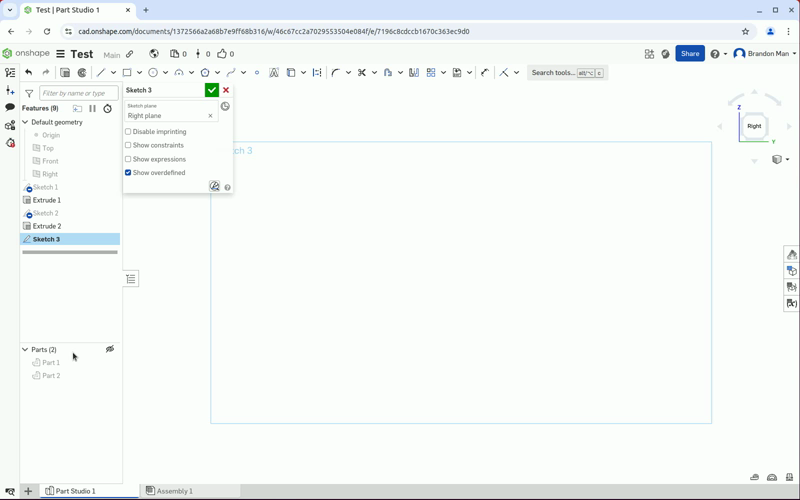
key_down(shift)
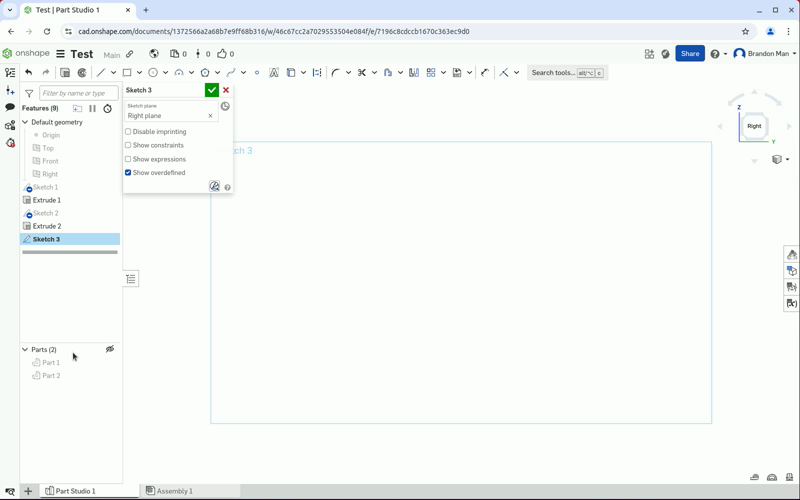
mouse_move(500, 303)
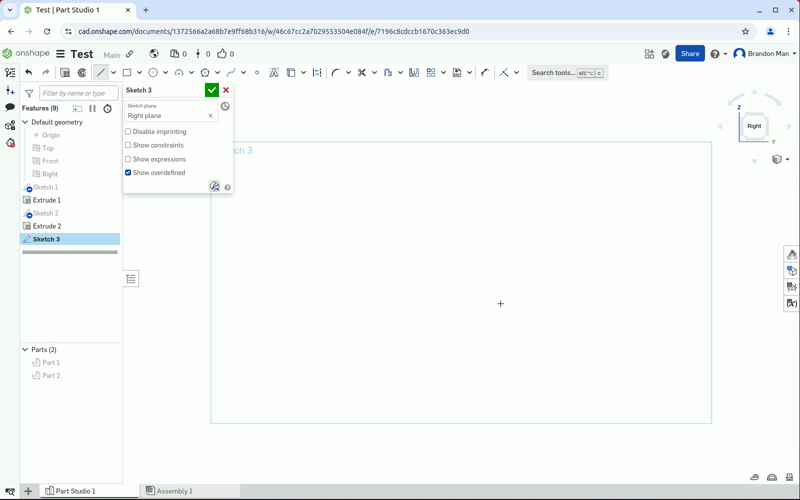
click(500, 303)
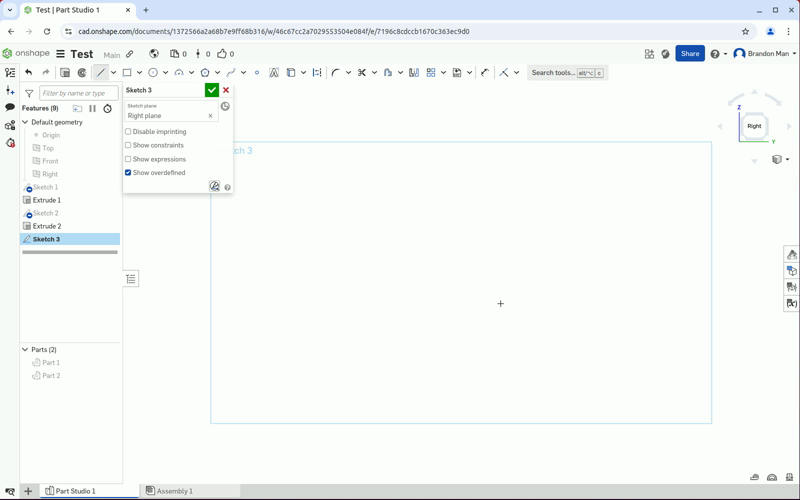
key_up(shift)
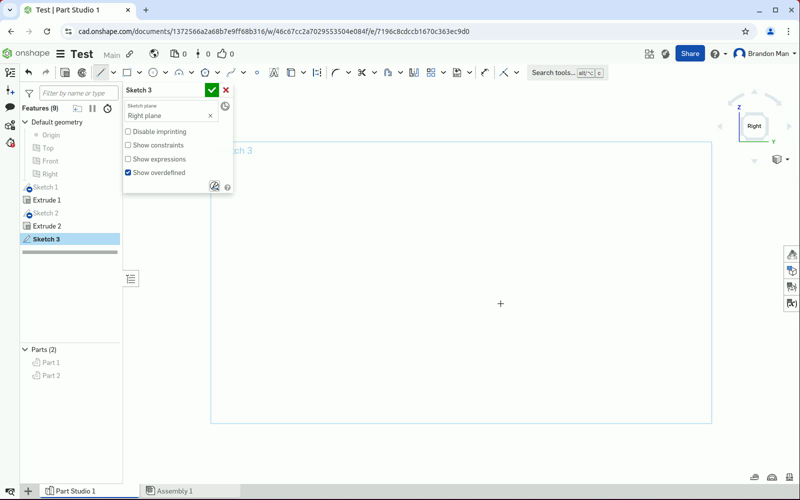
key_down(shift)
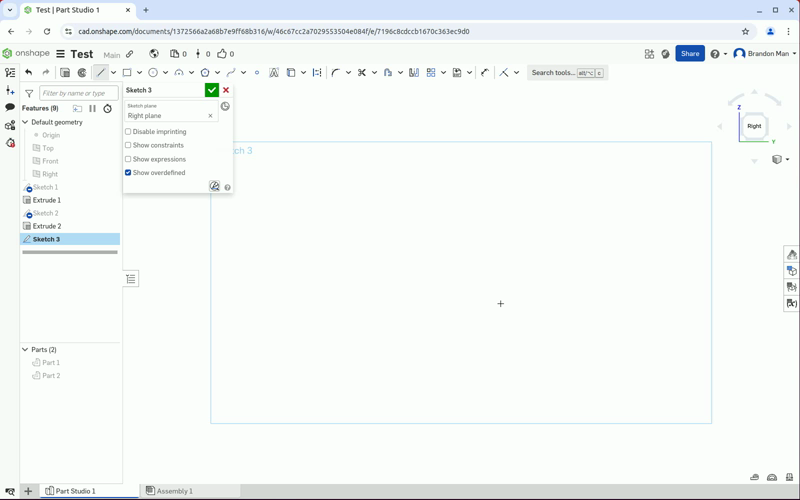
mouse_move(530, 303)
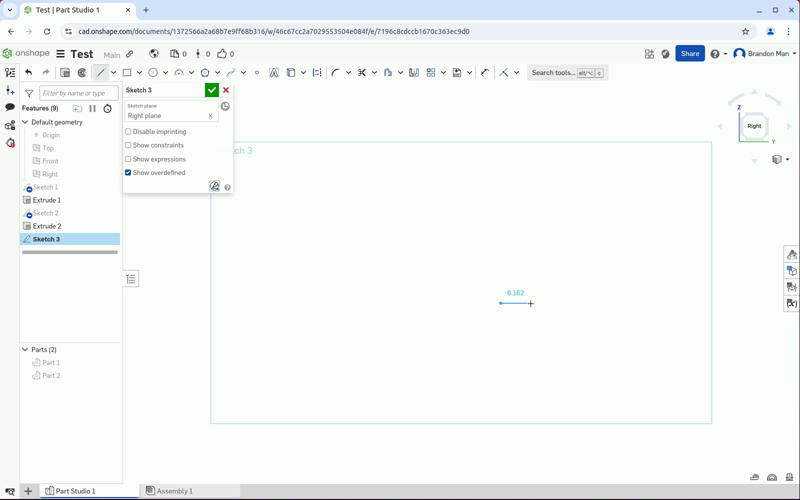
mouse_move(531, 303)
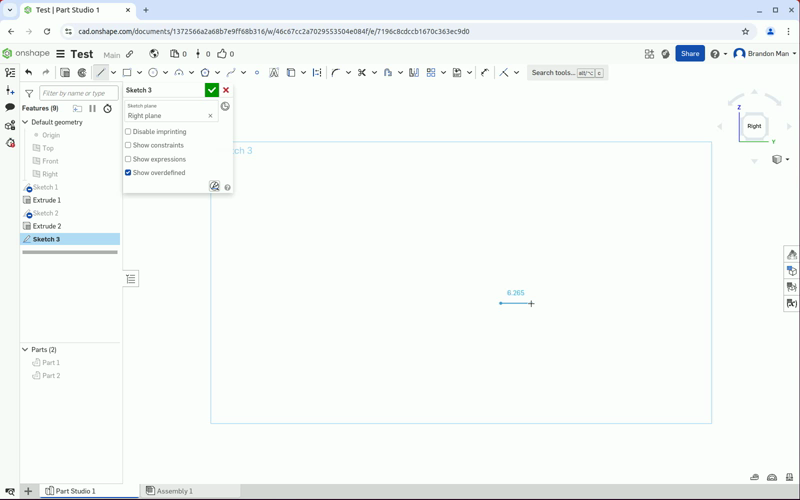
click(531, 303)
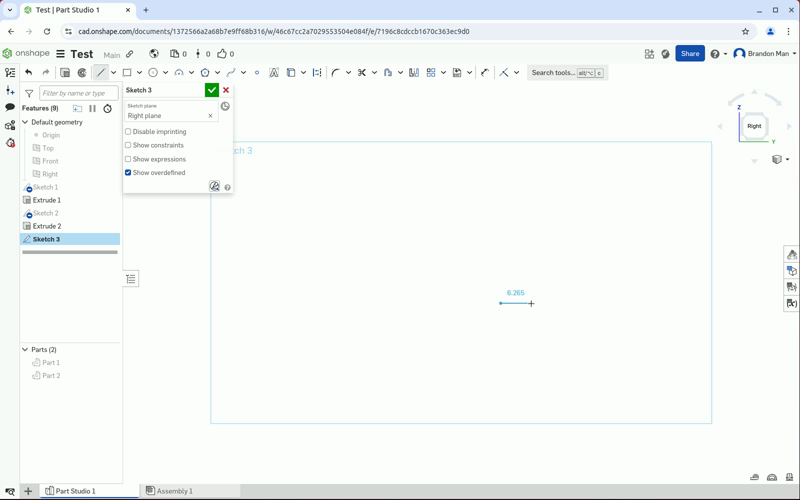
key_up(shift)
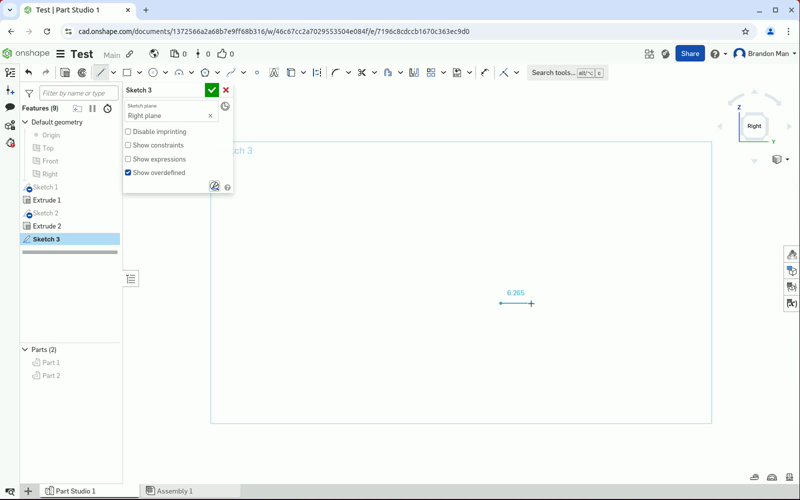
key_down(shift)
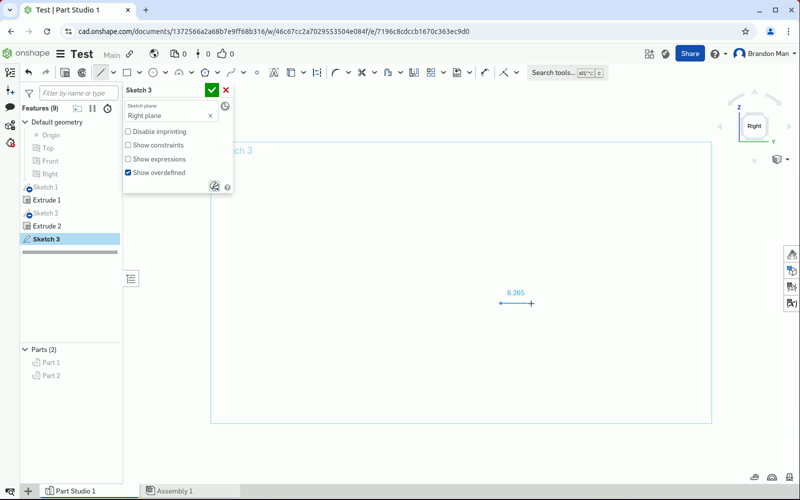
mouse_move(561, 303)
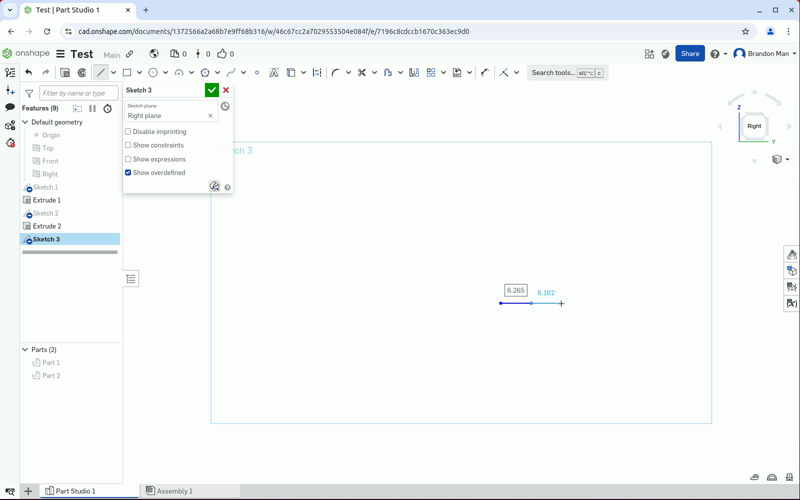
mouse_move(531, 277)
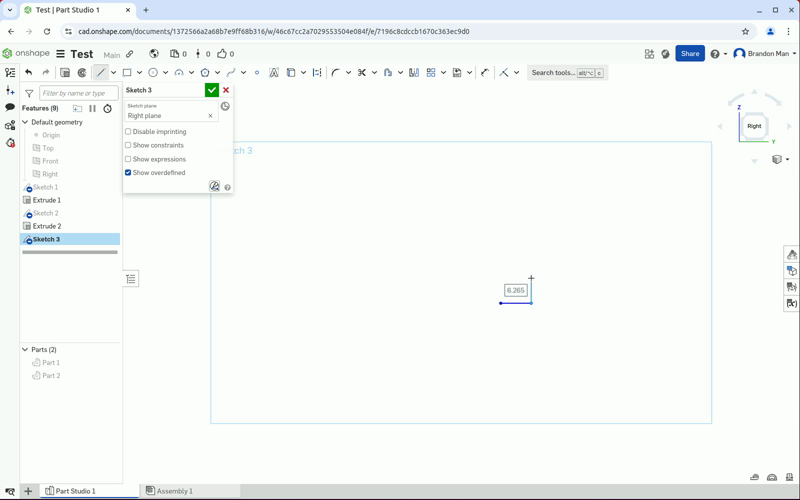
click(531, 277)
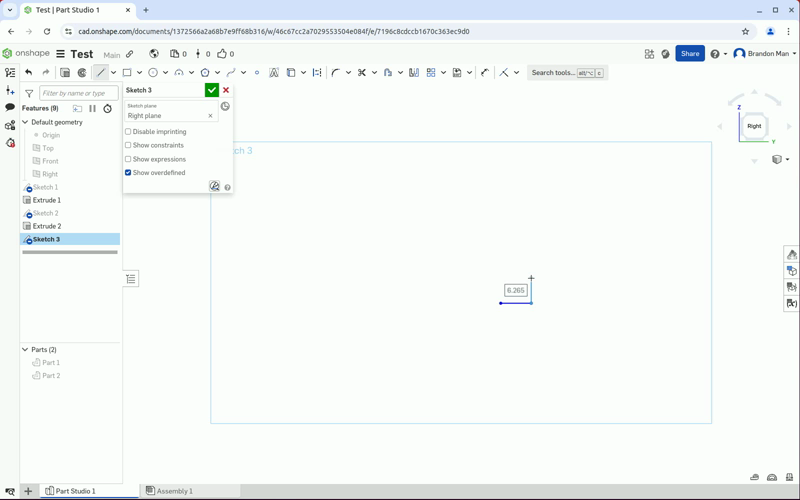
key_up(shift)
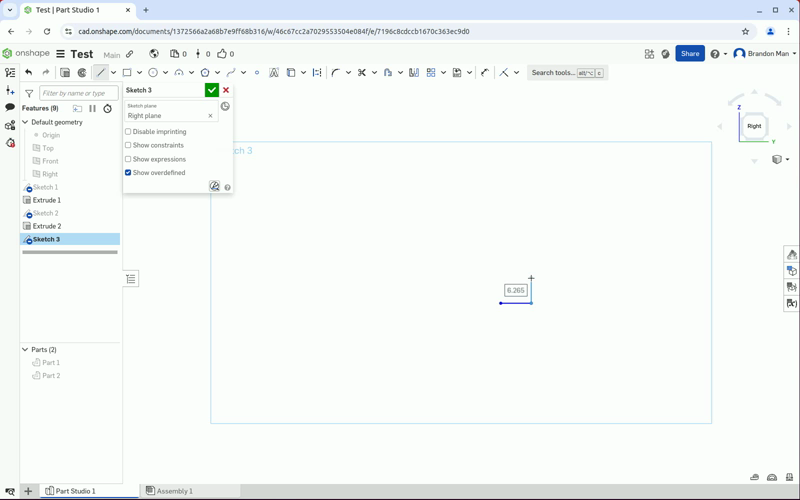
key_down(shift)
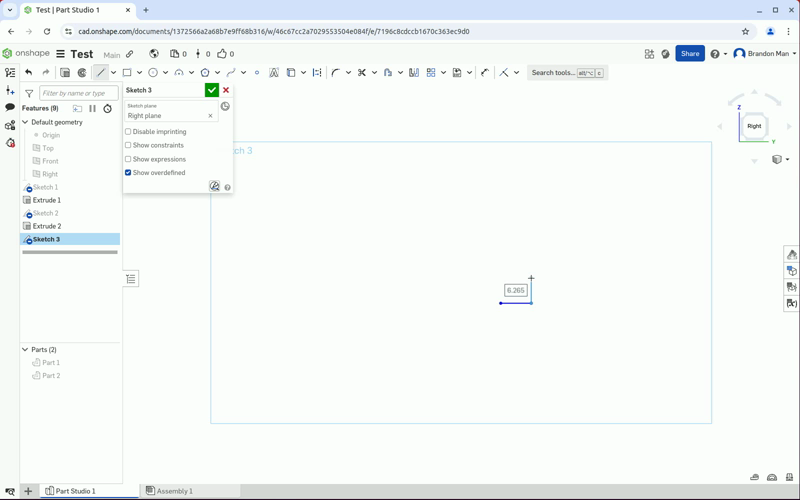
mouse_move(561, 277)
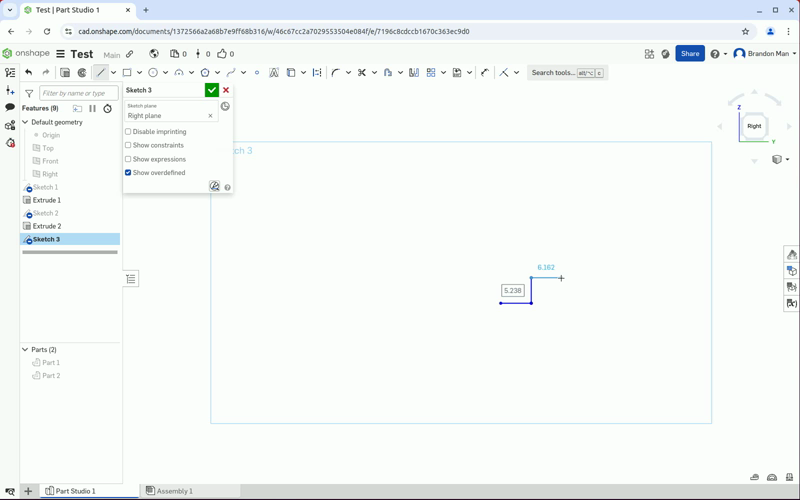
mouse_move(500, 277)
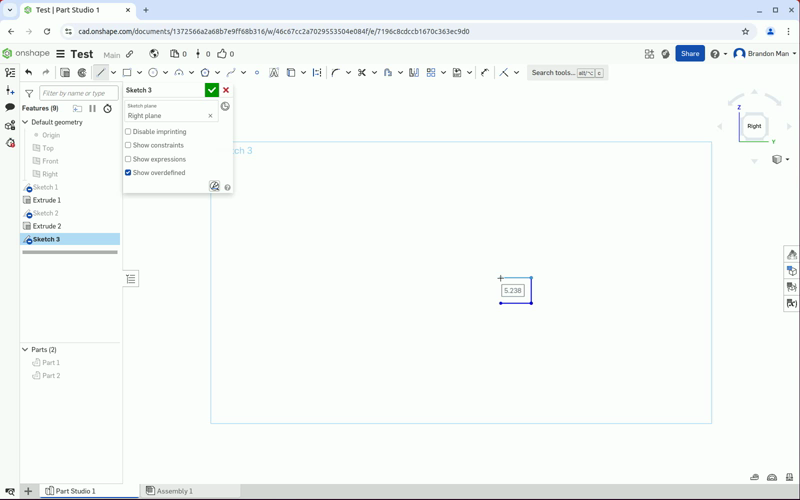
click(500, 277)
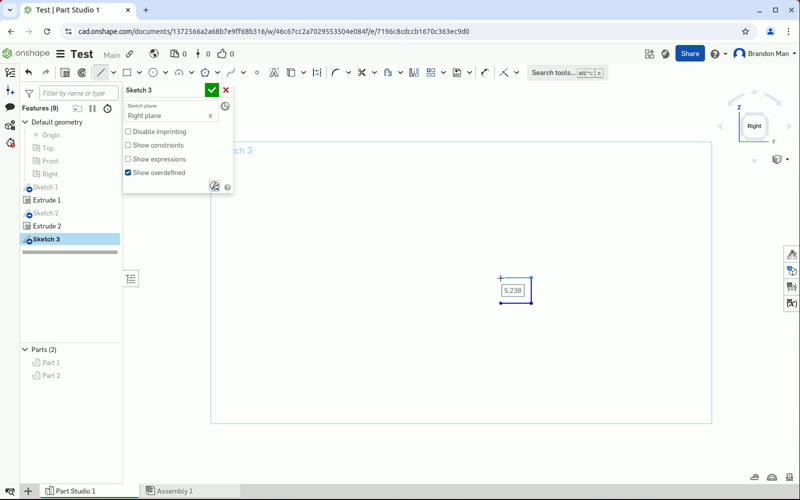
key_up(shift)
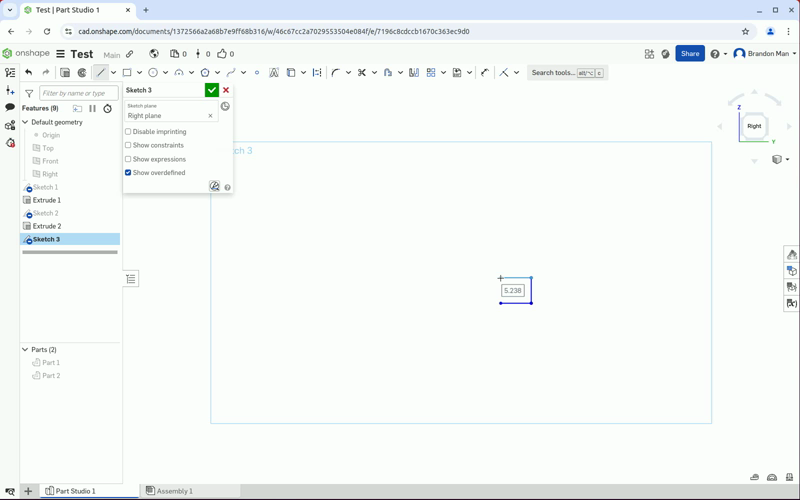
mouse_move(530, 277)
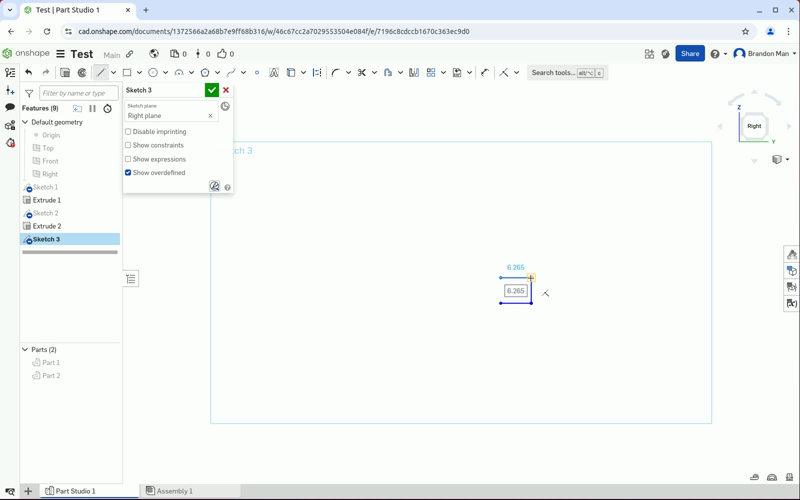
key_down(shift)
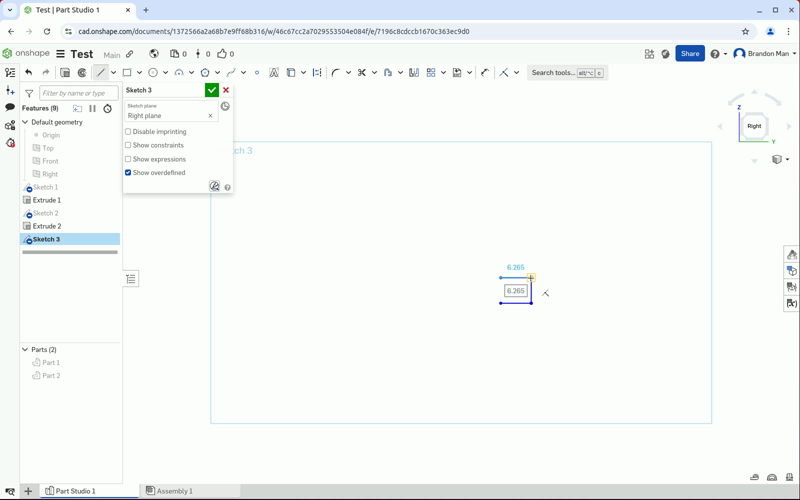
mouse_move(500, 303)
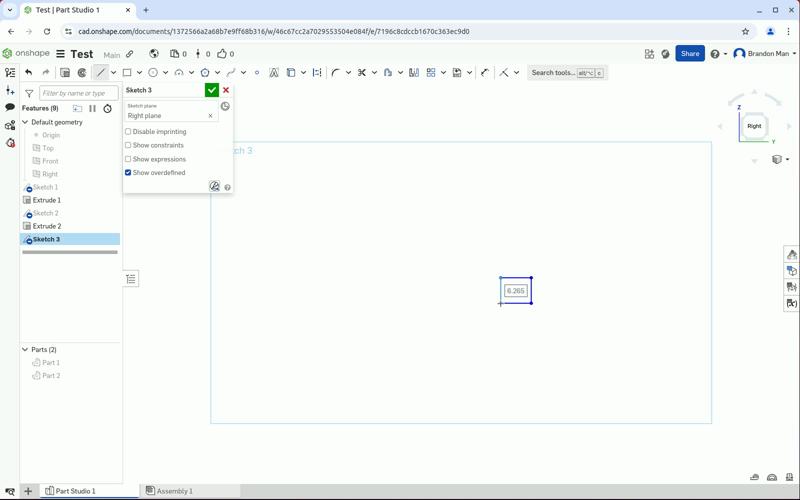
key_up(shift)
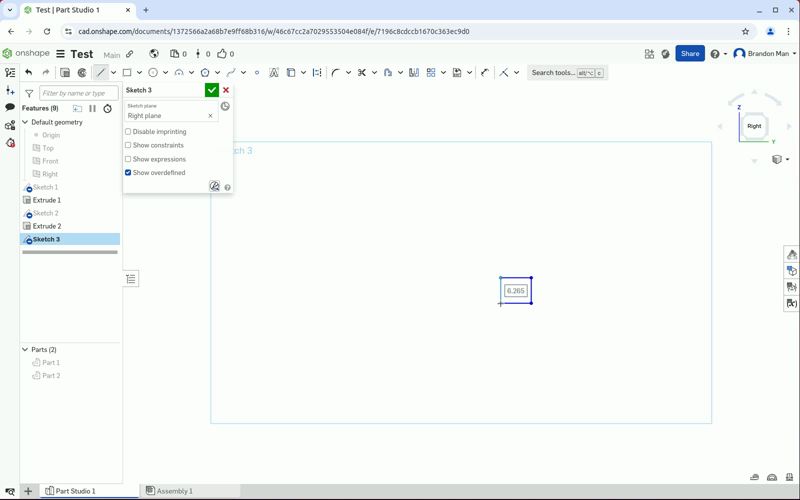
click(500, 303)
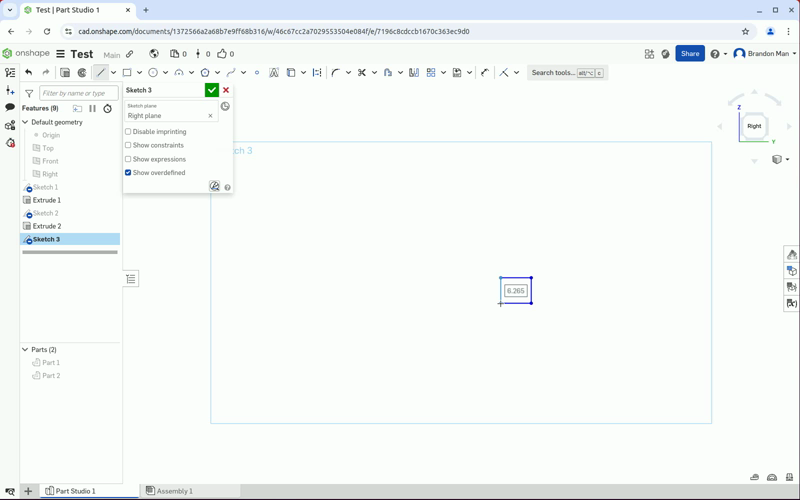
key(esc)
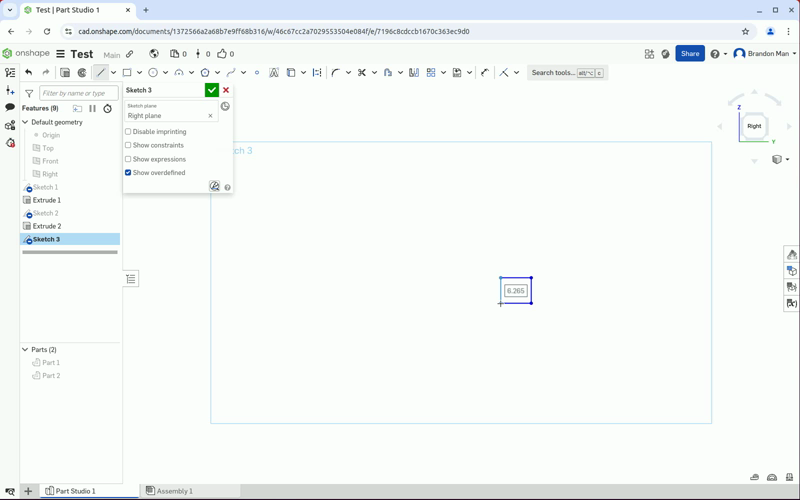
mouse_move(521, 293)
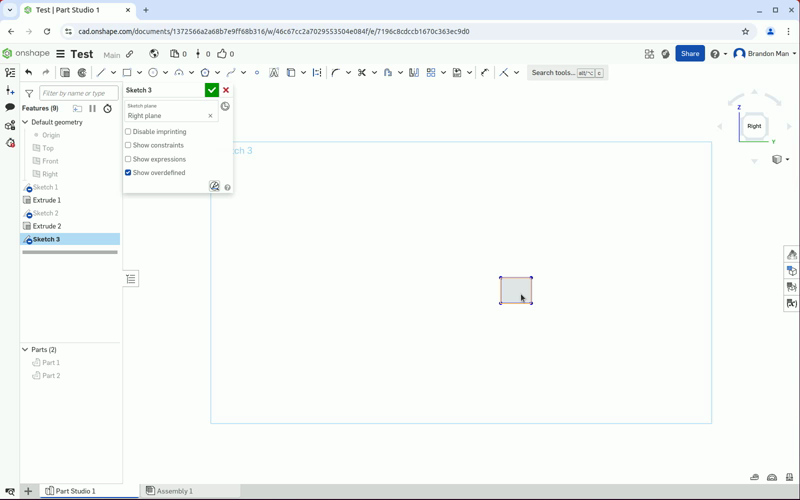
scroll(6)
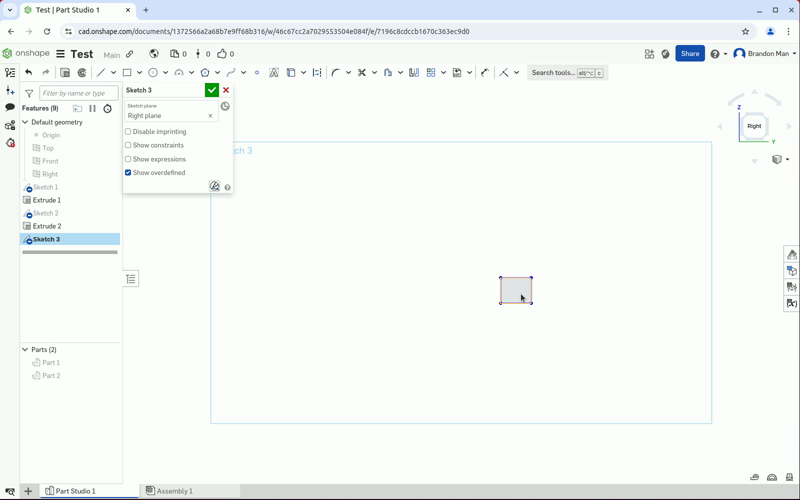
scroll(6)
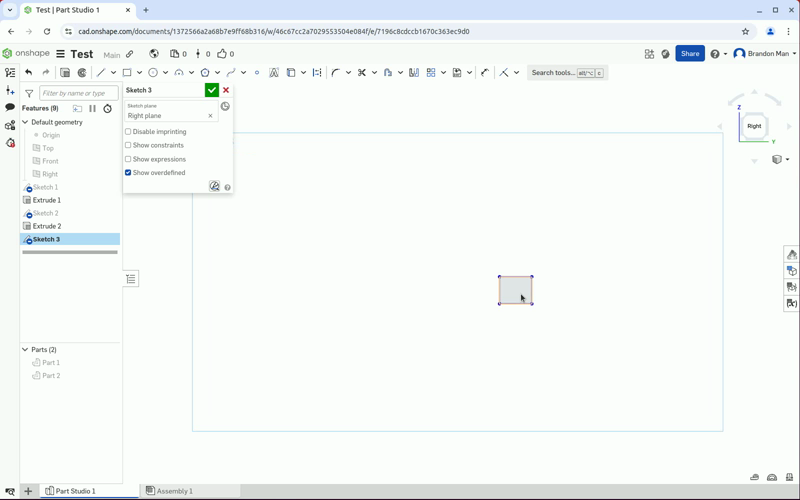
scroll(6)
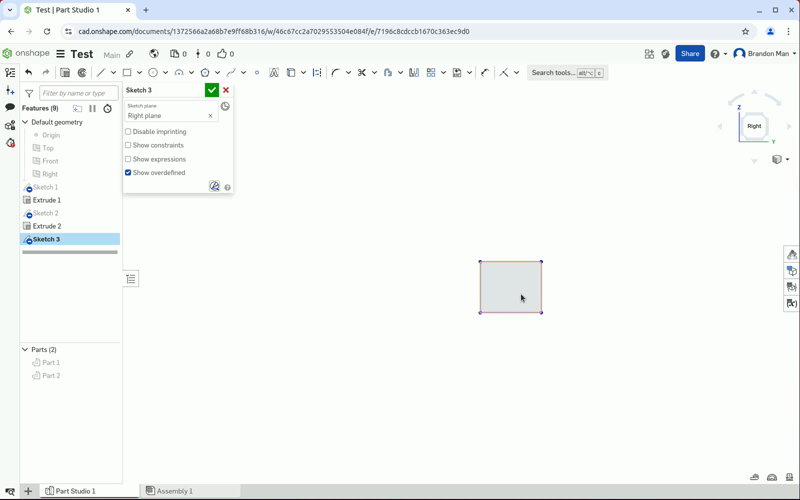
scroll(6)
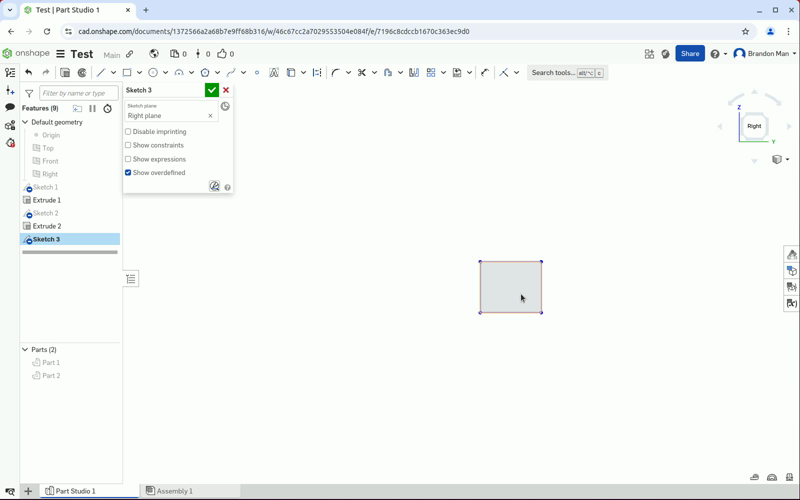
scroll(6)
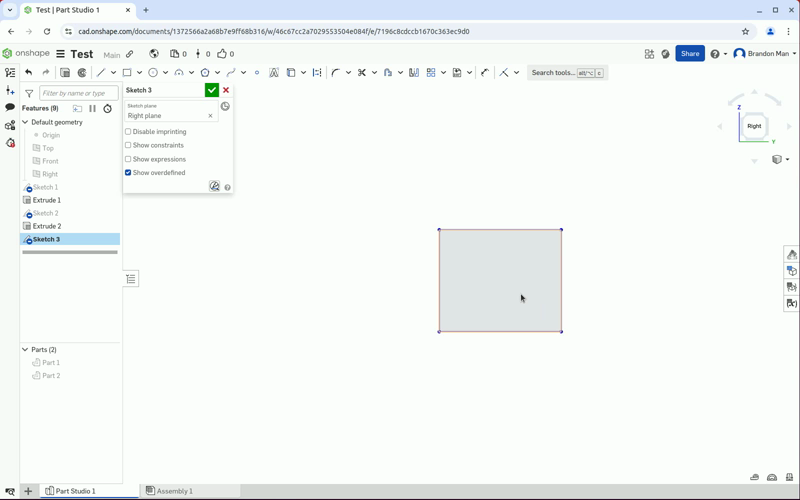
scroll(6)
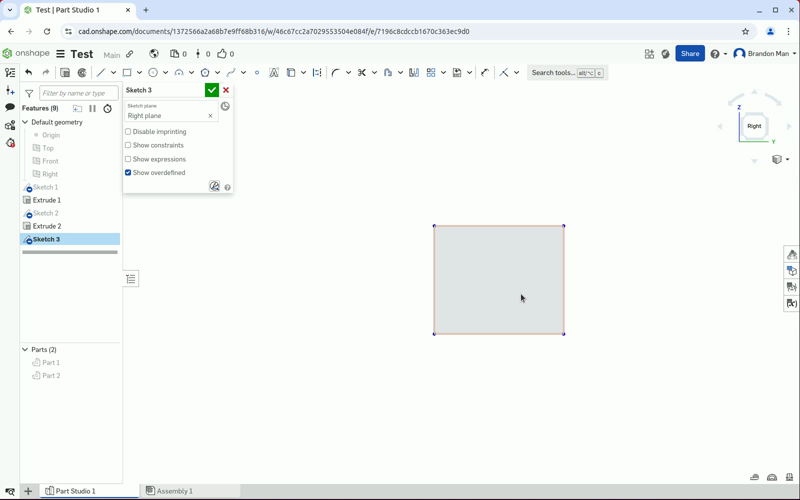
scroll(6)
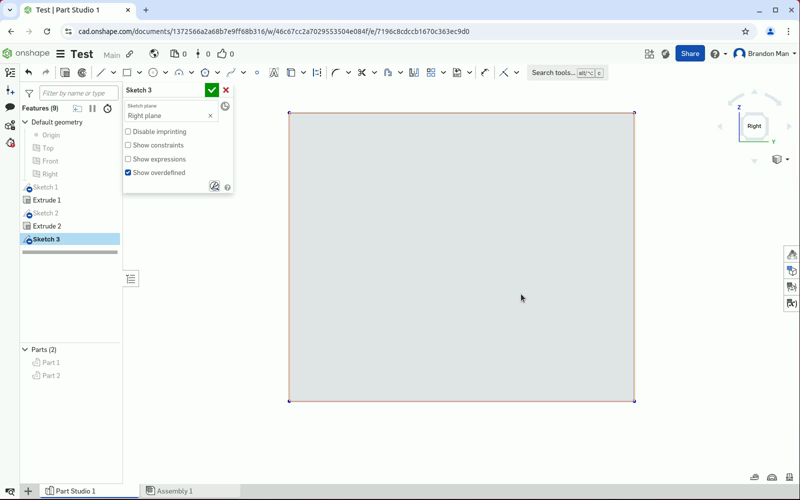
click(521, 293)
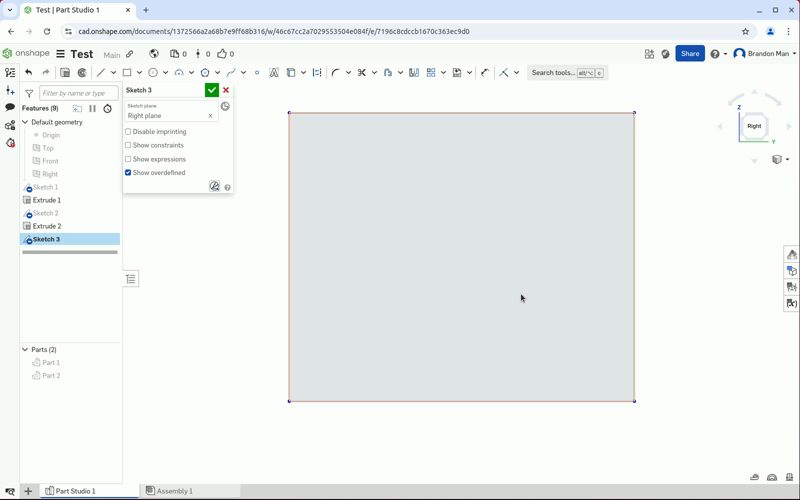
scroll(-6)
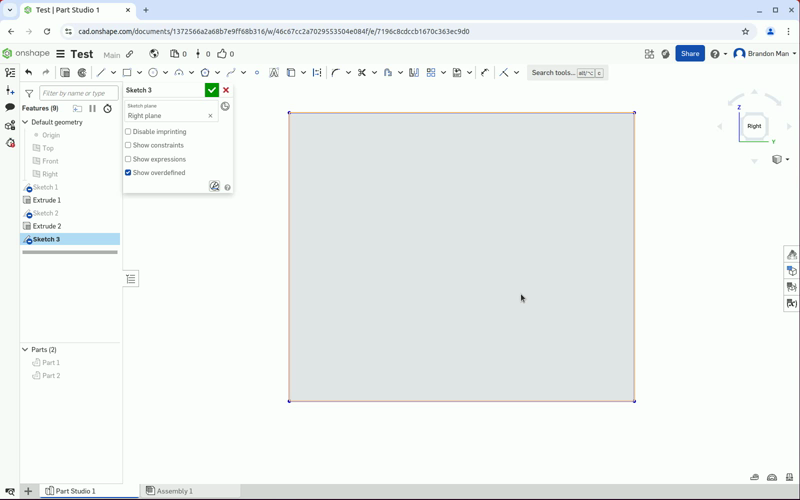
scroll(-6)
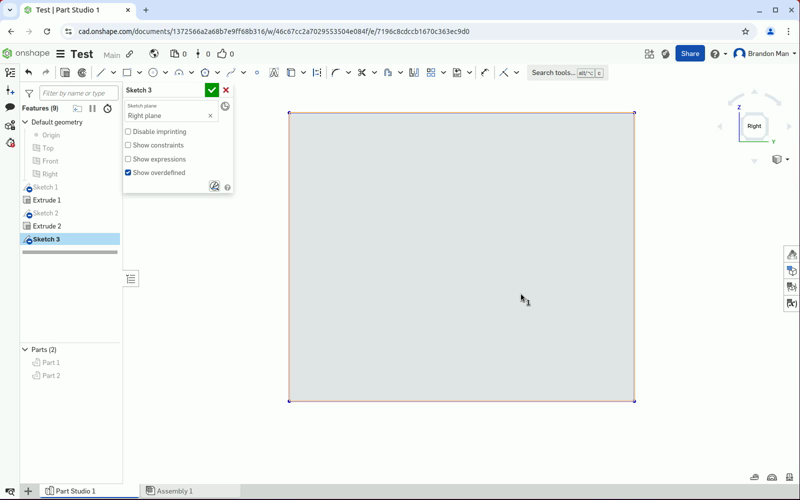
scroll(-6)
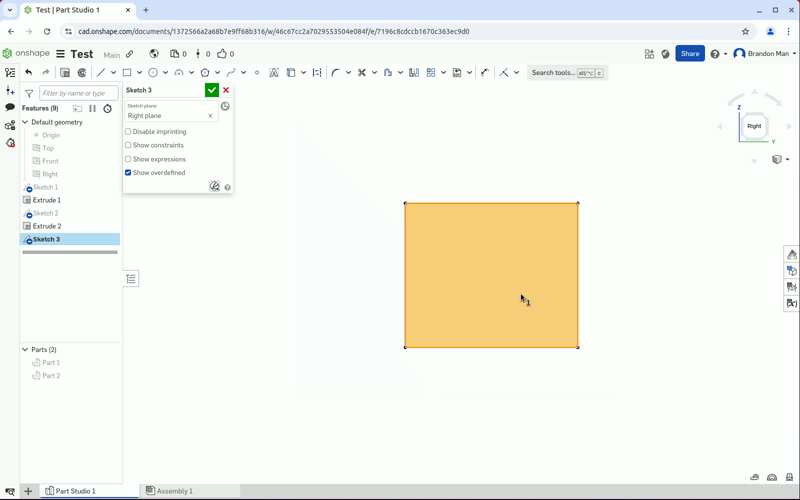
scroll(-6)
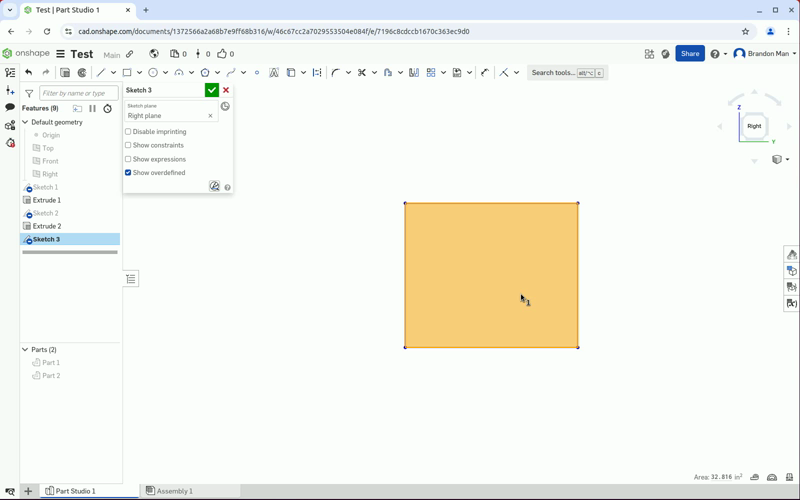
scroll(-6)
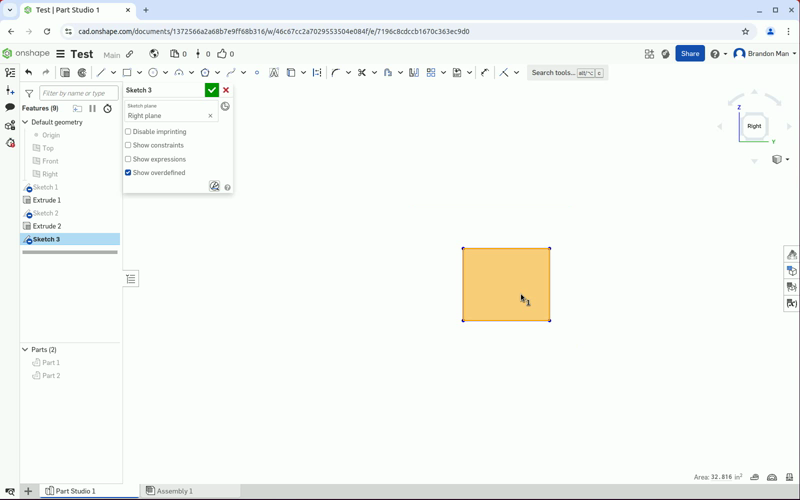
scroll(-6)
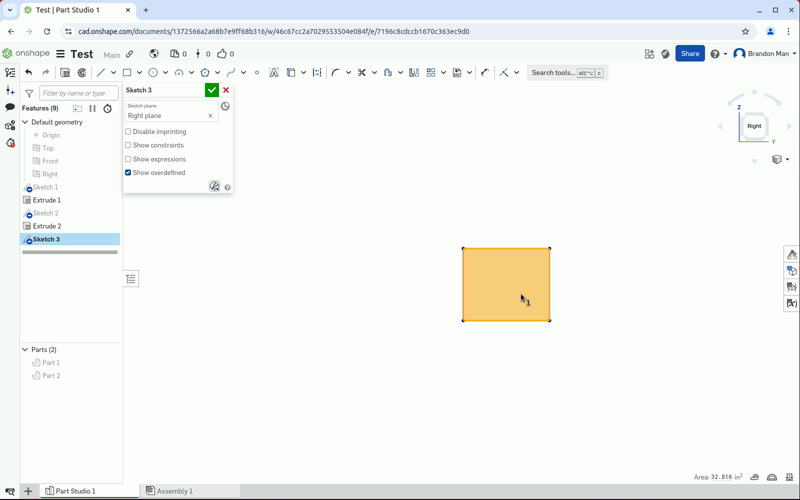
scroll(-6)
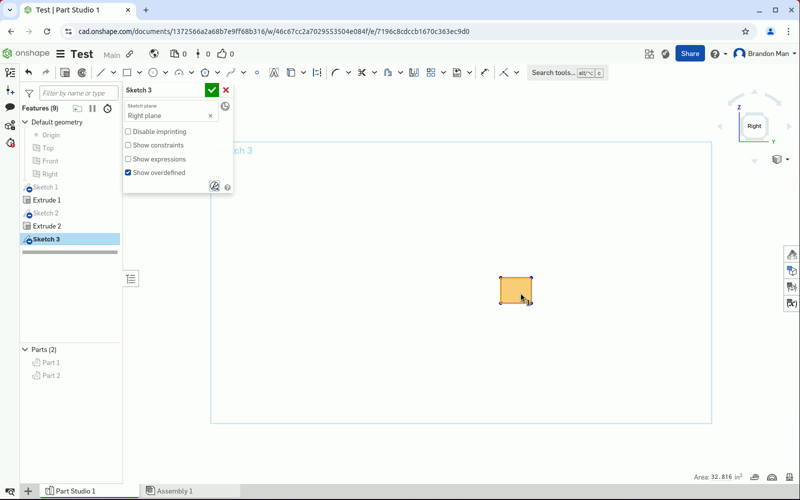
mouse_move(73, 352)
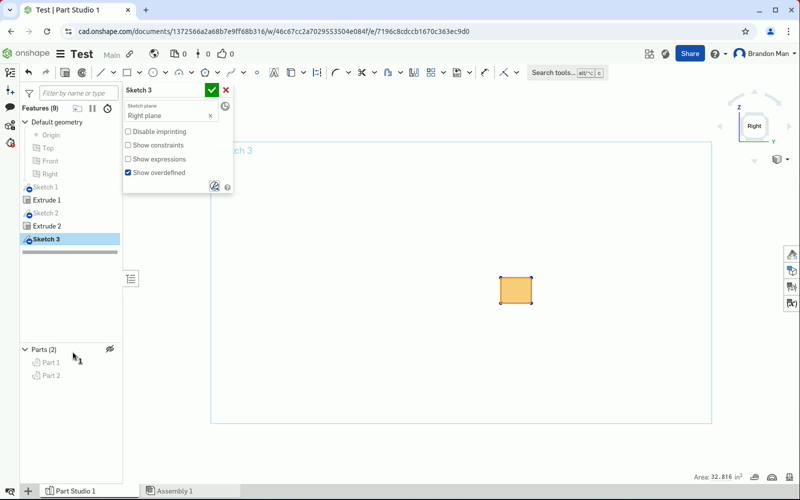
key(shift+y)
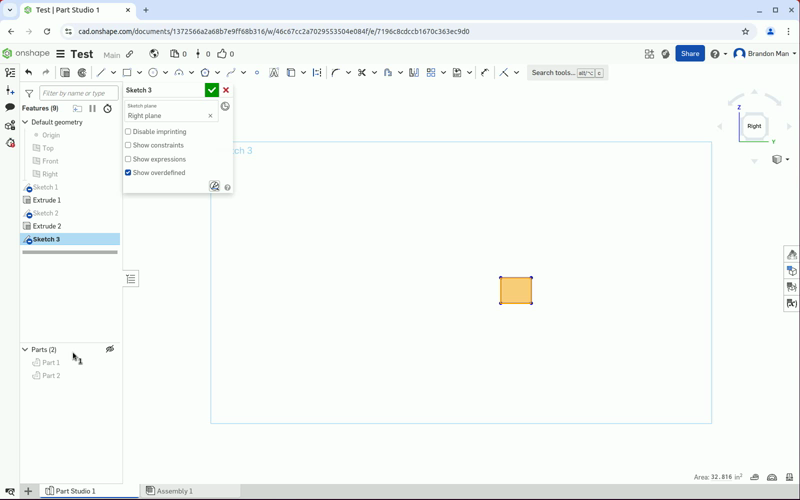
key(shift+e)
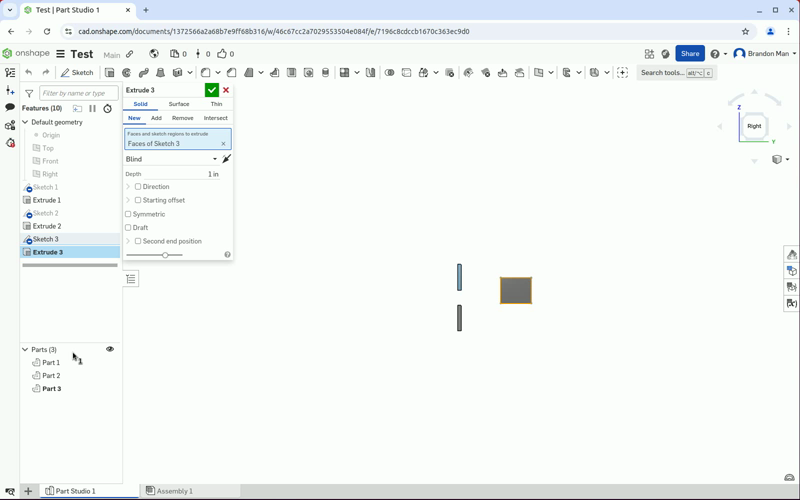
mouse_move(143, 106)
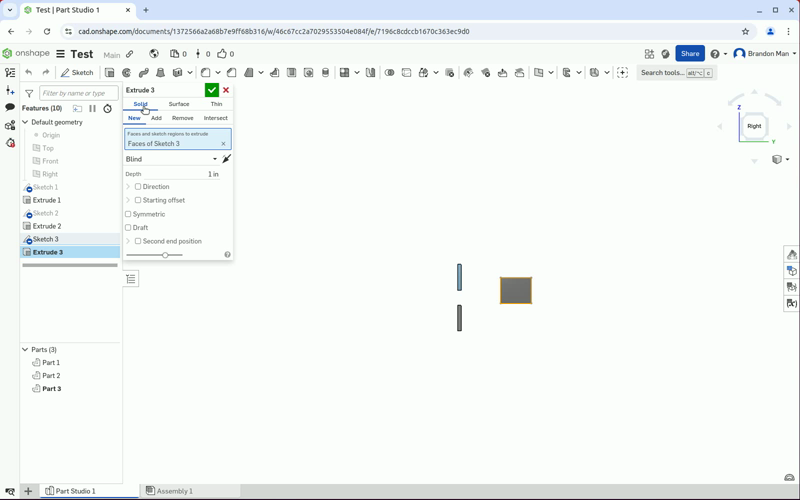
click(143, 106)
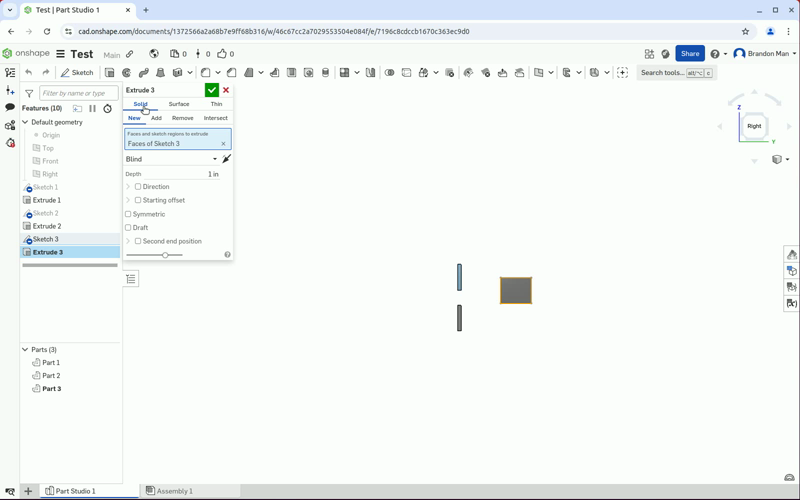
mouse_move(137, 120)
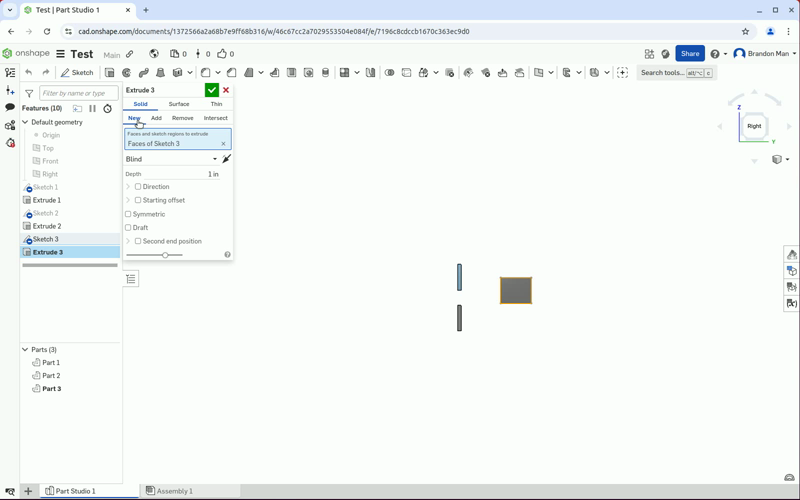
click(137, 120)
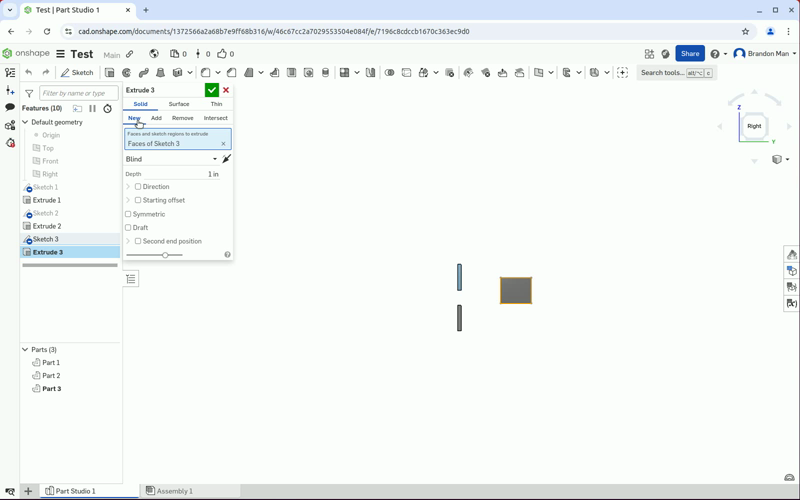
key(tab, 4)
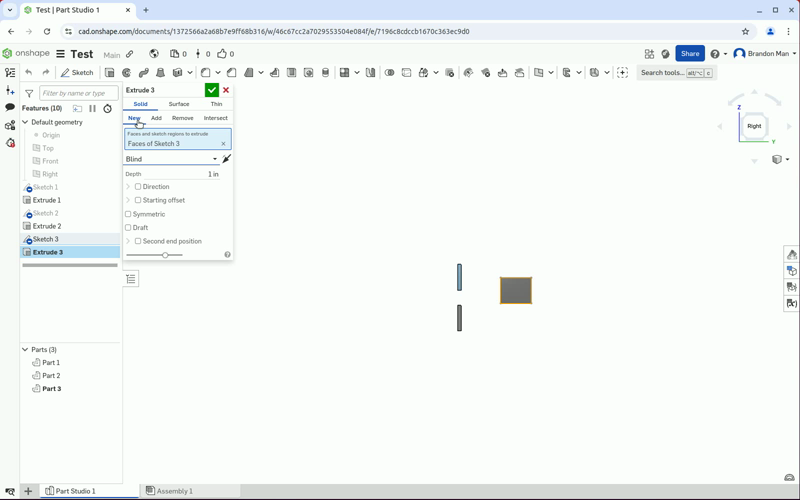
text(0.722)
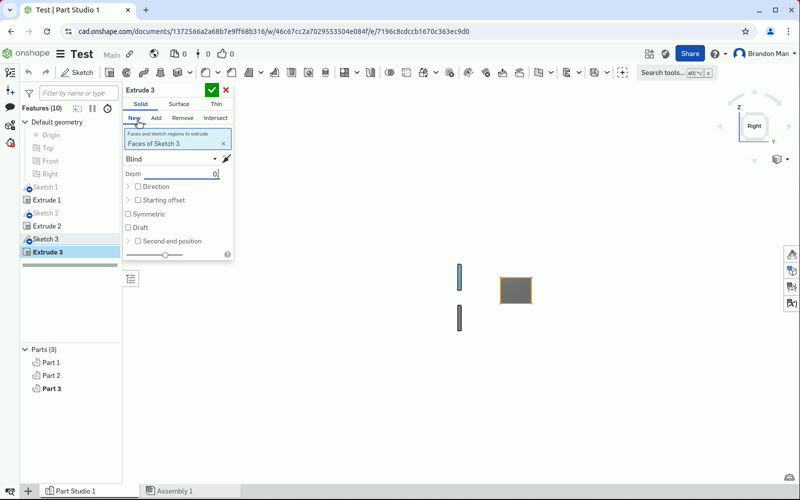
key(enter)
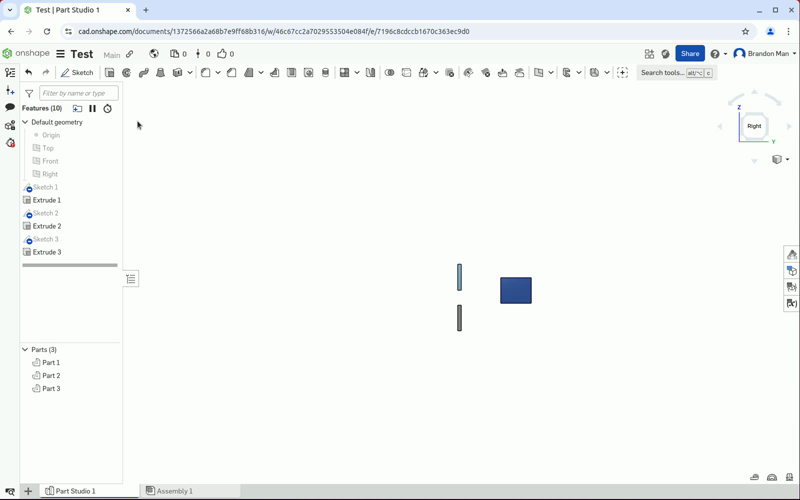
key(shift+h)
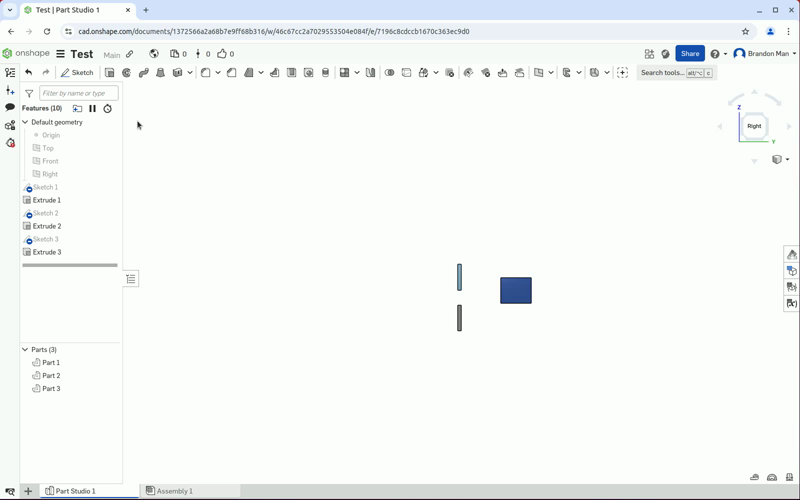
key(shift+h)
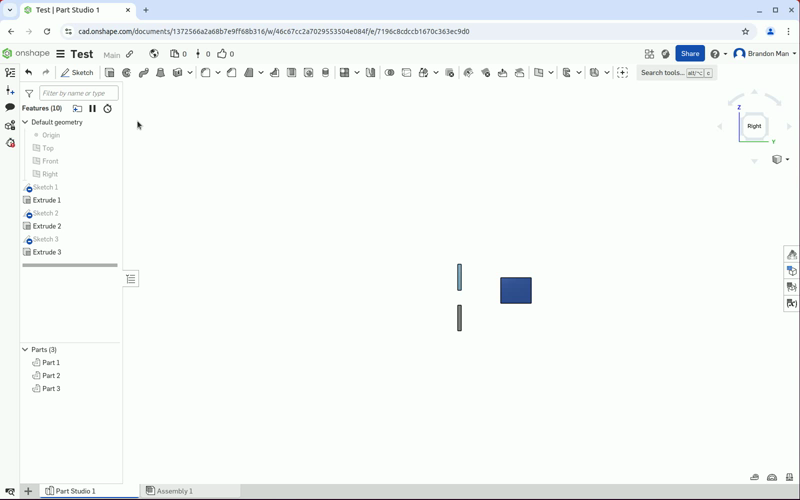
mouse_move(73, 189)
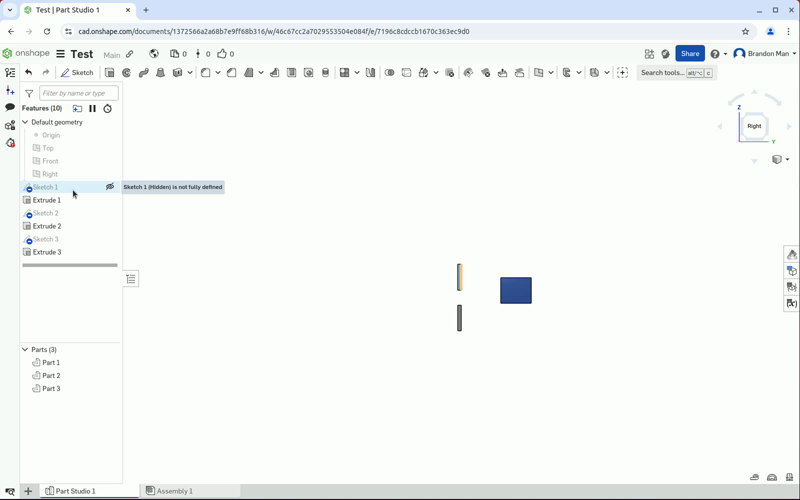
click(73, 189)
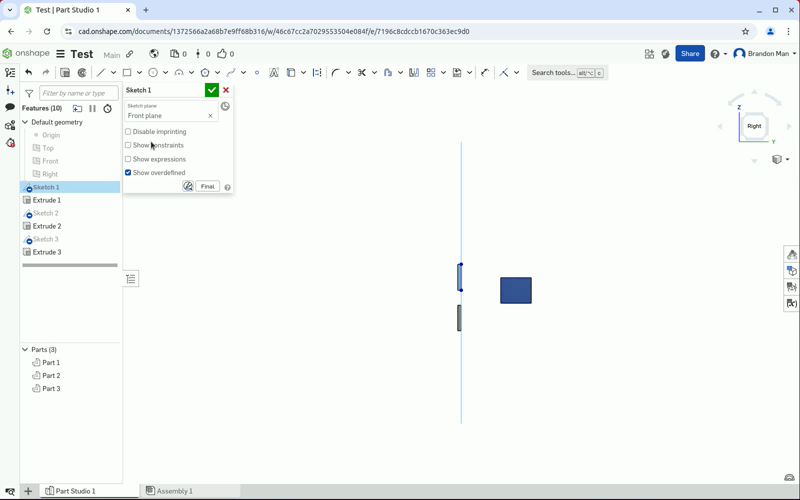
mouse_move(229, 92)
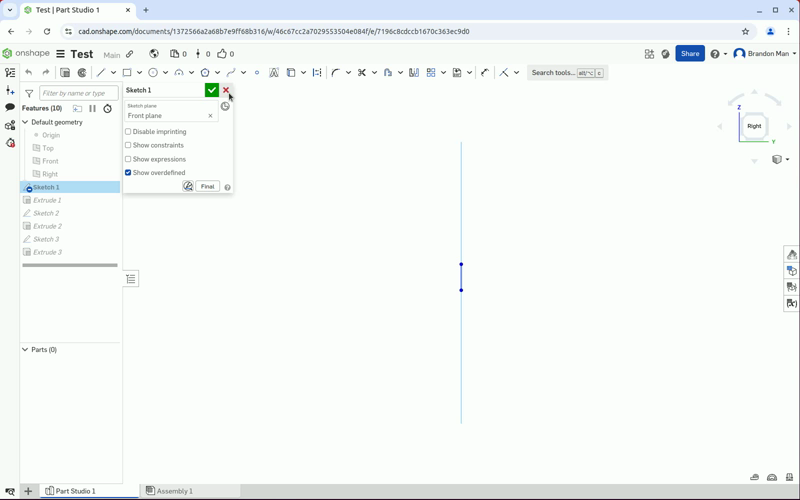
click(229, 92)
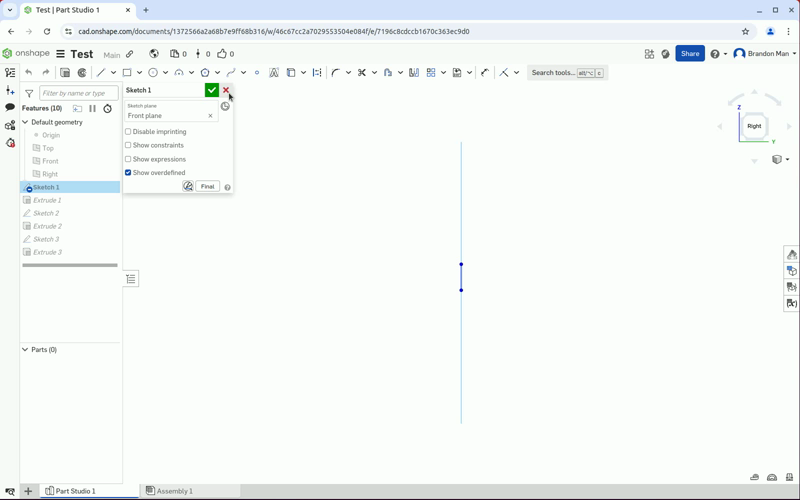
key(shift+s)
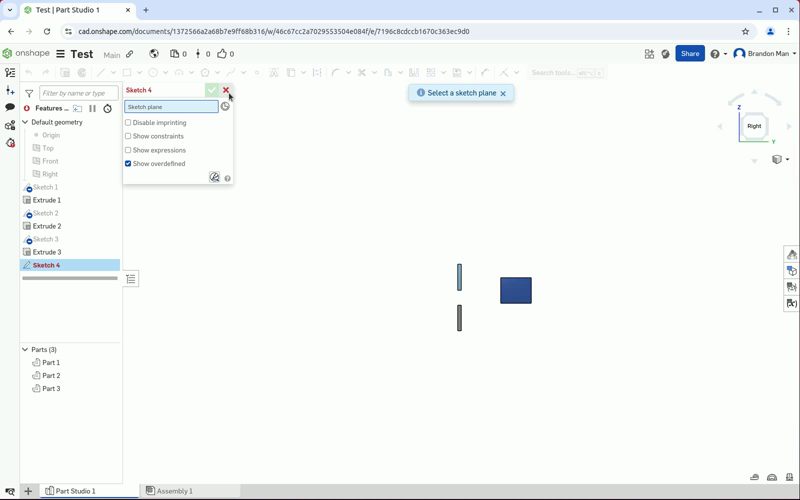
mouse_move(73, 176)
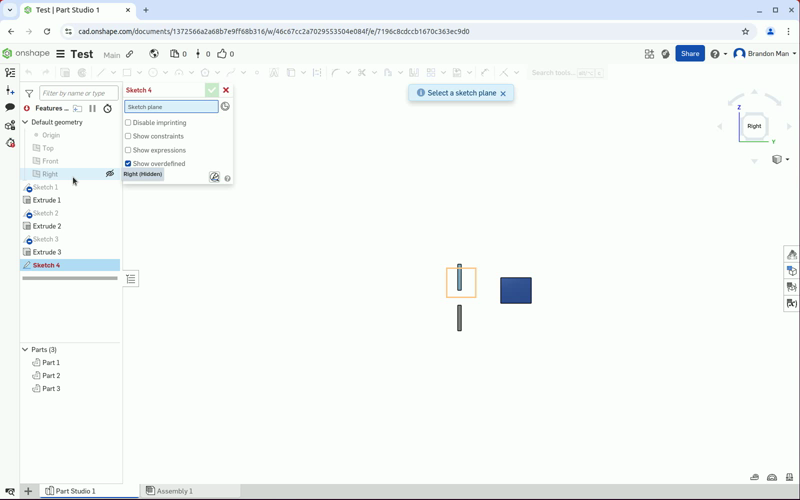
click(73, 176)
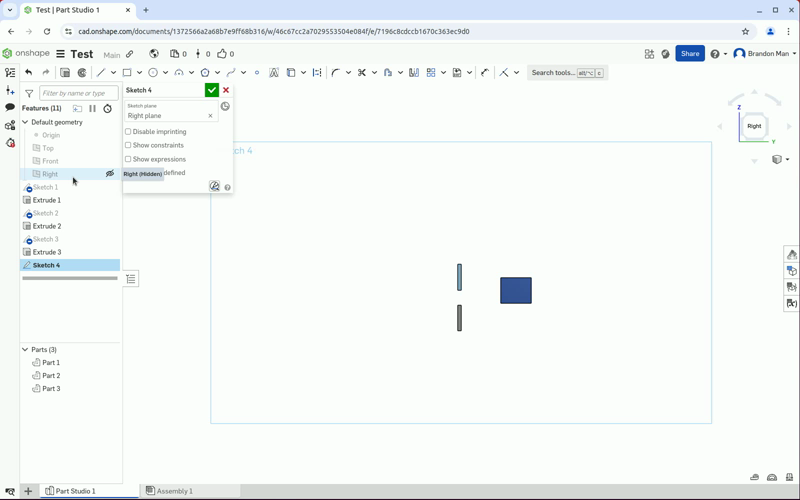
mouse_move(73, 352)
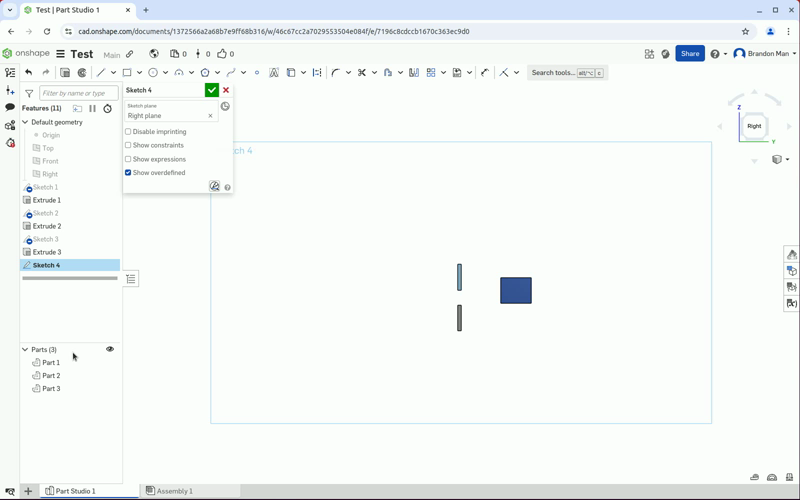
key(y)
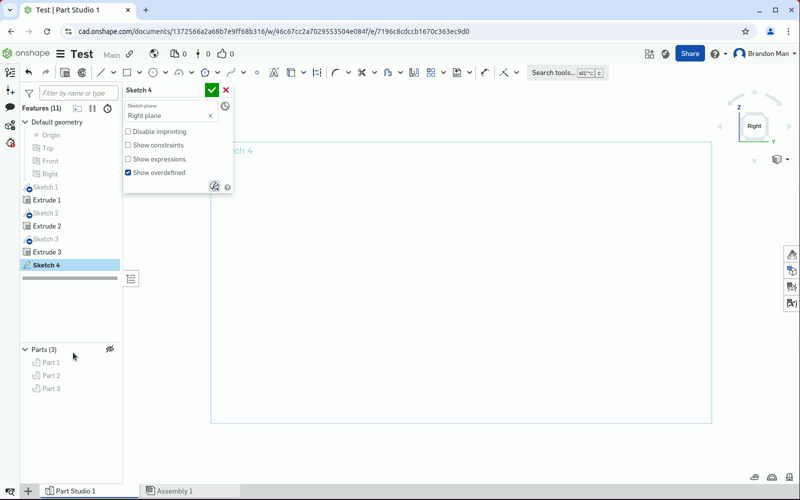
key(l)
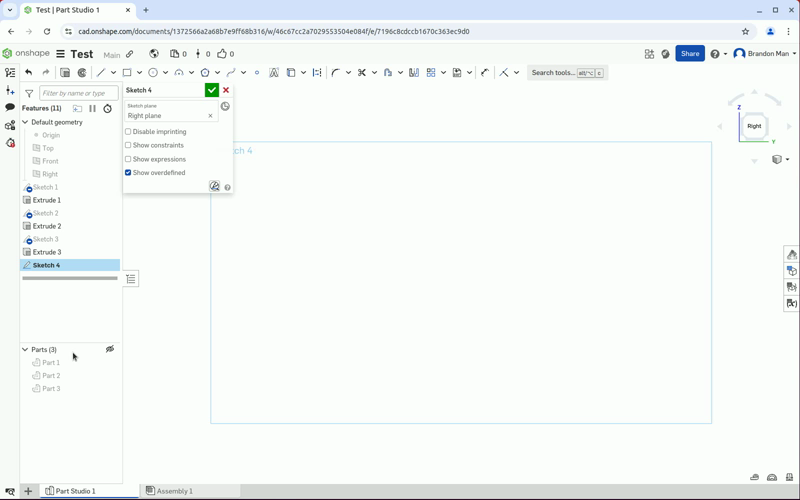
key_down(shift)
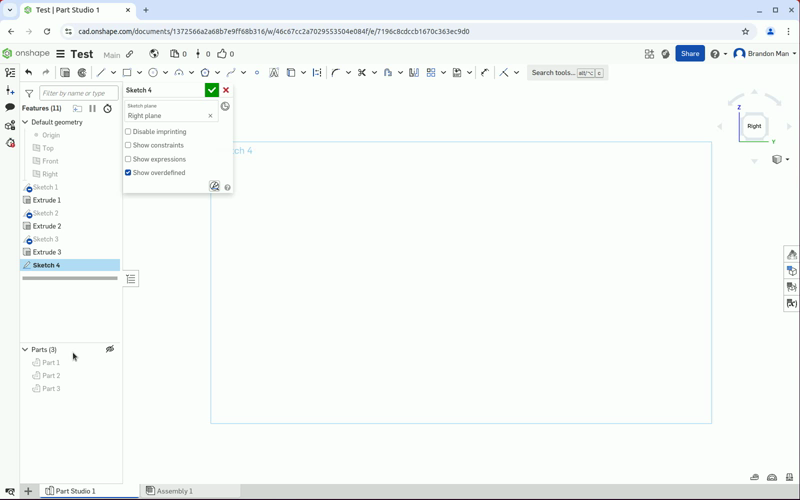
mouse_move(518, 351)
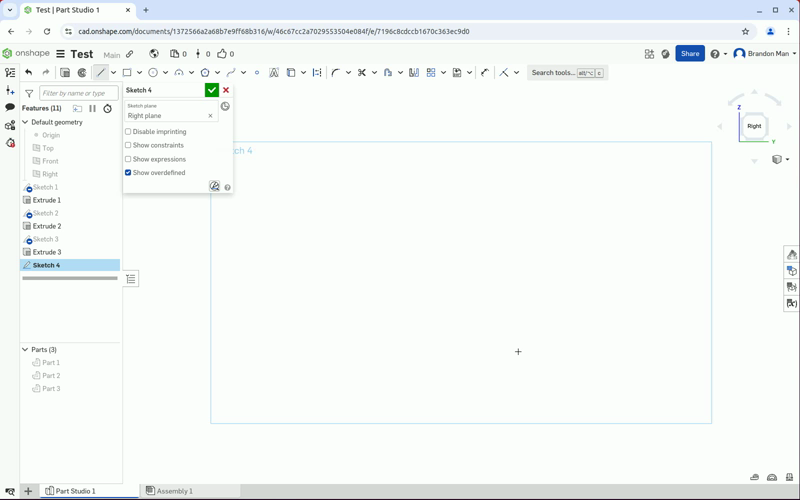
click(518, 351)
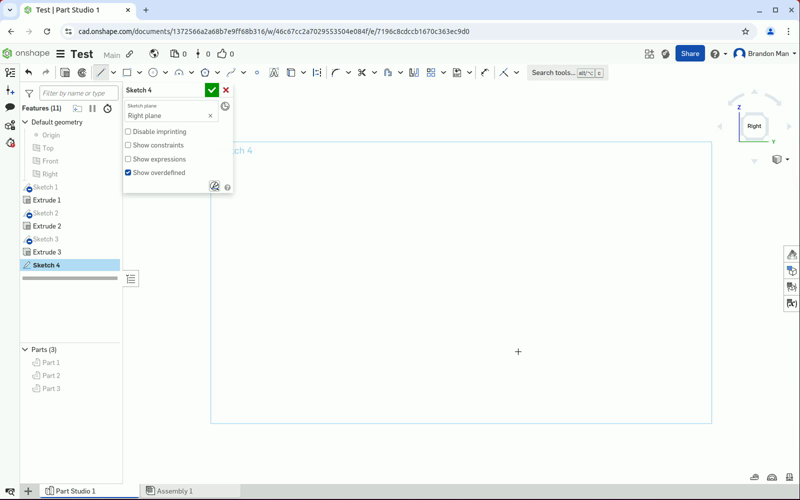
key_up(shift)
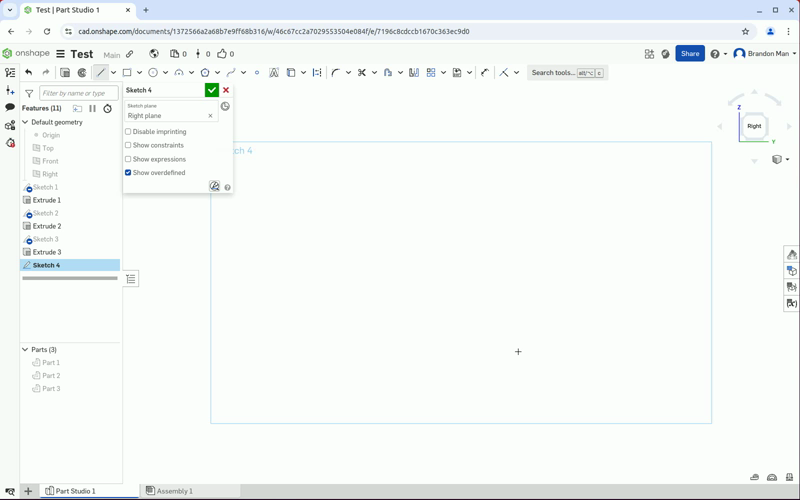
key_down(shift)
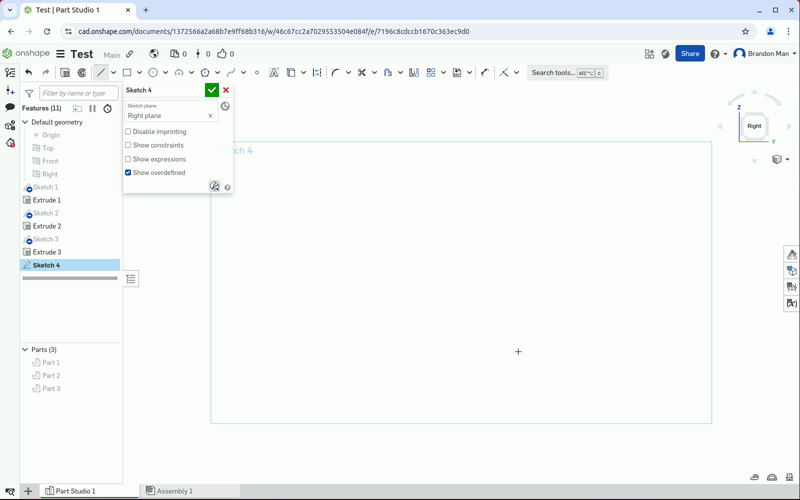
mouse_move(548, 351)
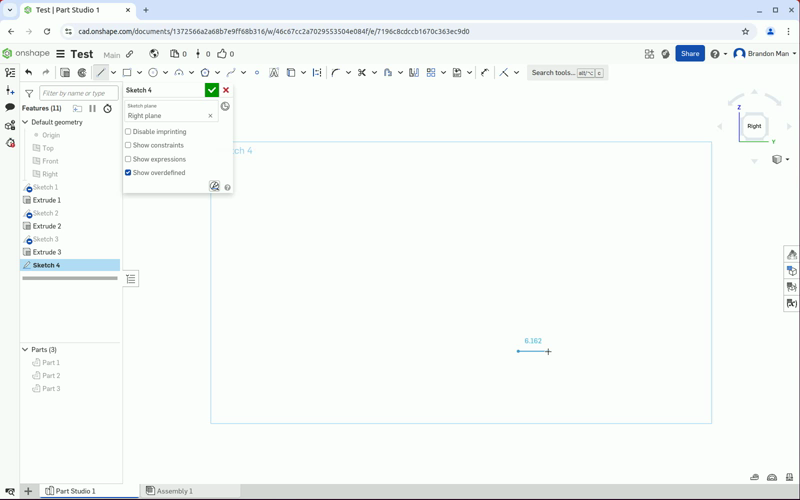
mouse_move(550, 351)
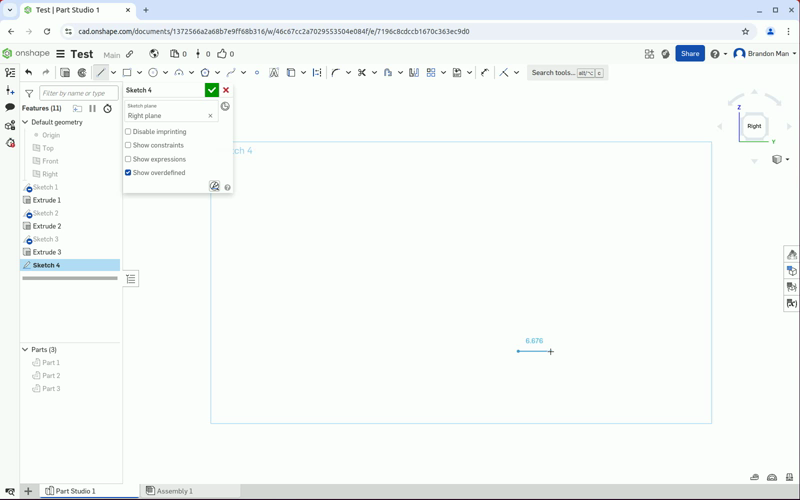
click(550, 351)
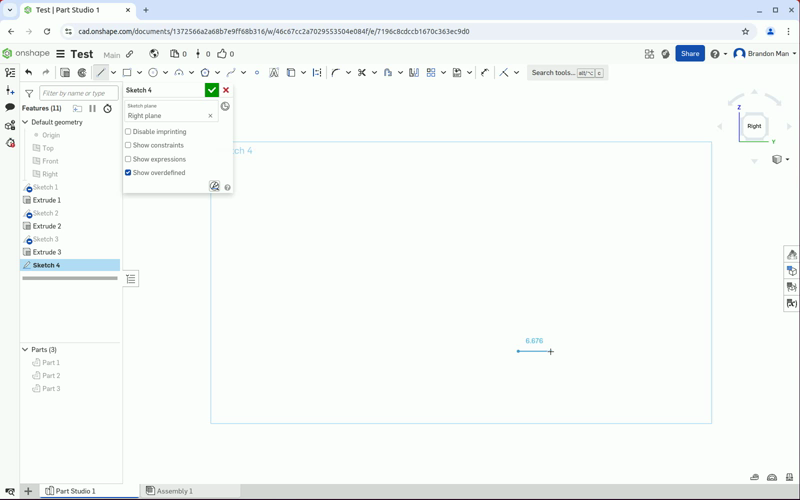
key_up(shift)
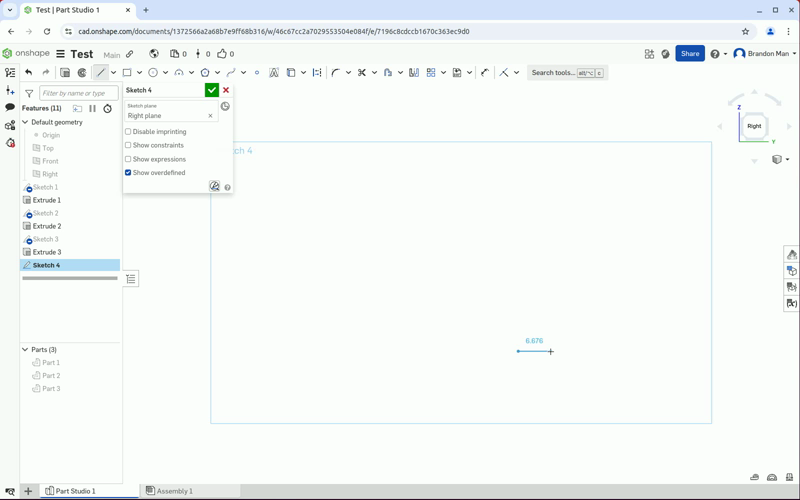
key_down(shift)
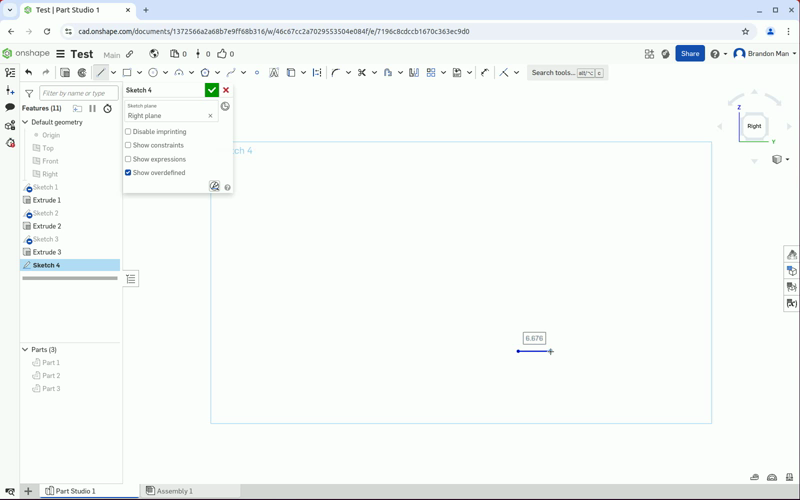
mouse_move(580, 351)
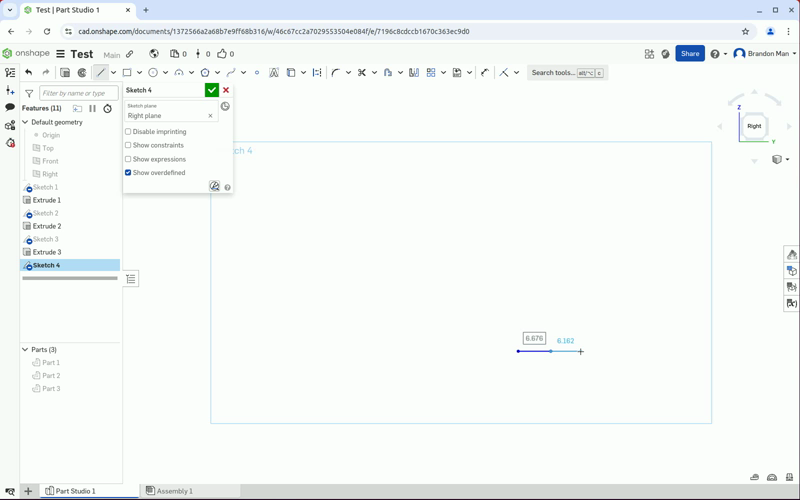
mouse_move(550, 325)
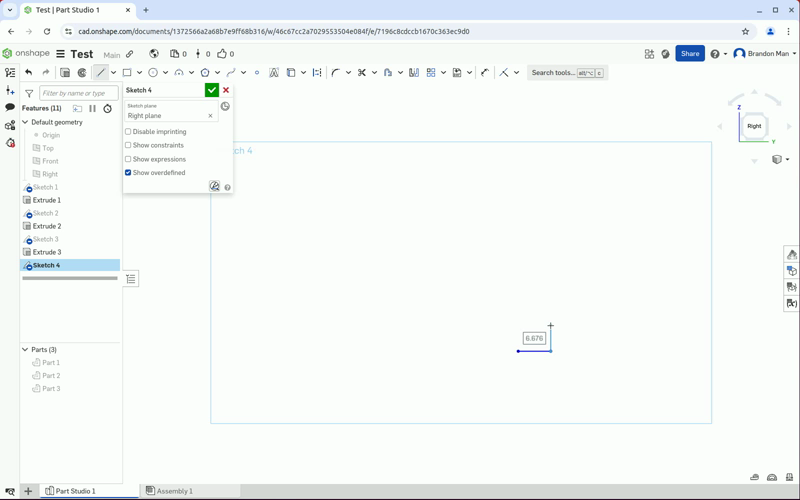
click(550, 325)
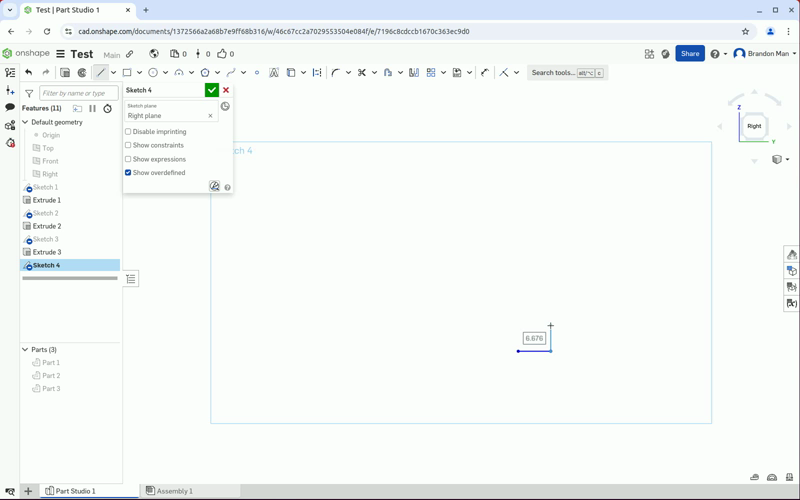
key_up(shift)
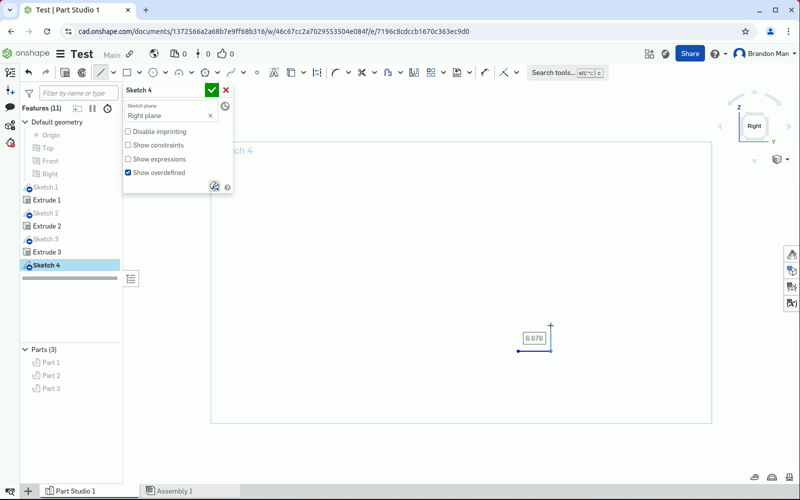
key_down(shift)
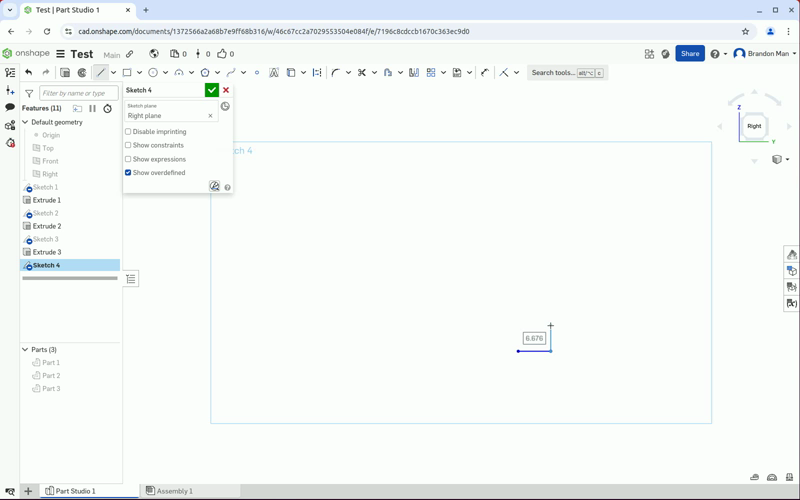
mouse_move(580, 325)
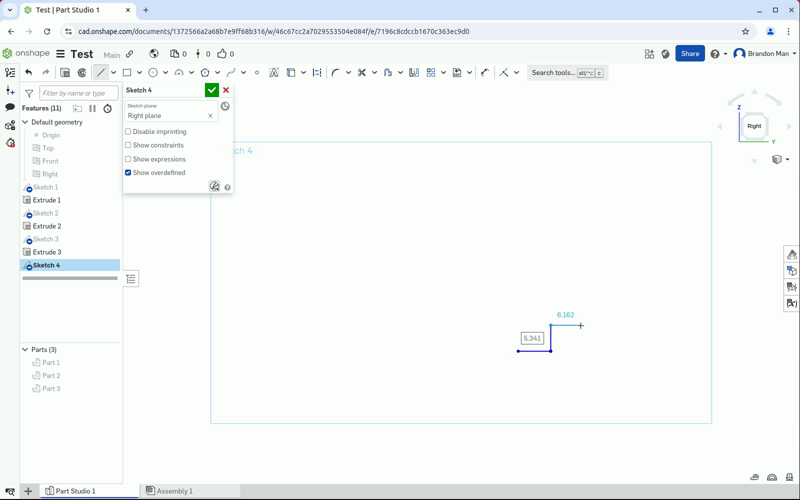
mouse_move(518, 325)
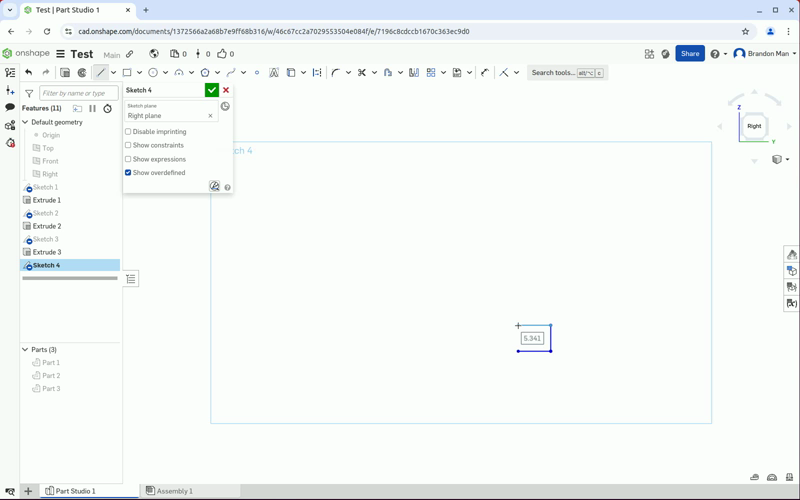
click(518, 325)
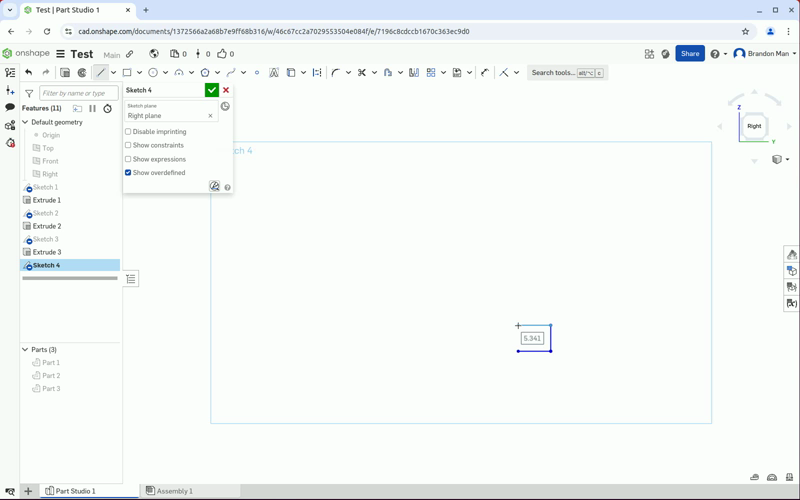
key_up(shift)
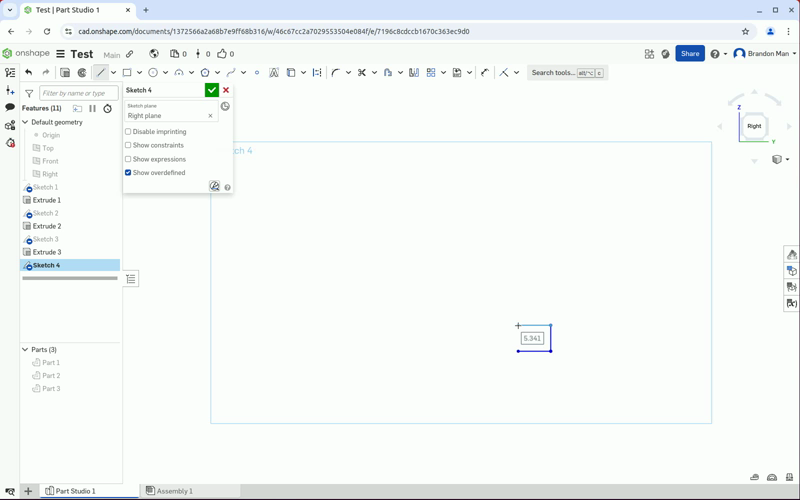
mouse_move(548, 325)
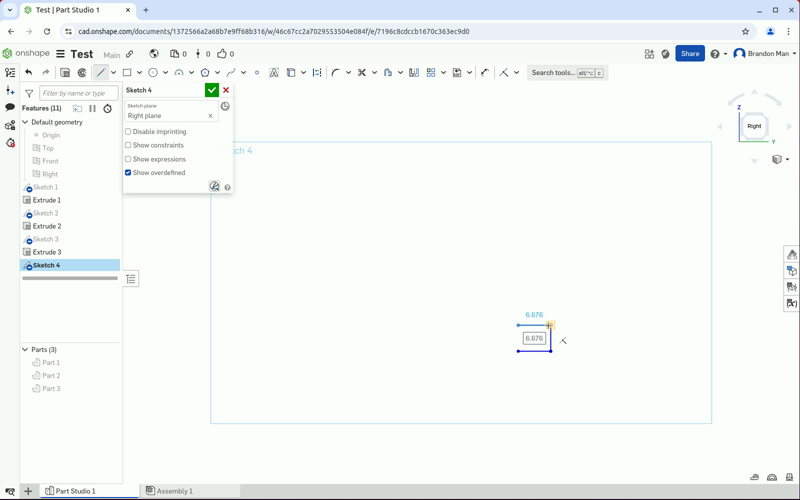
key_down(shift)
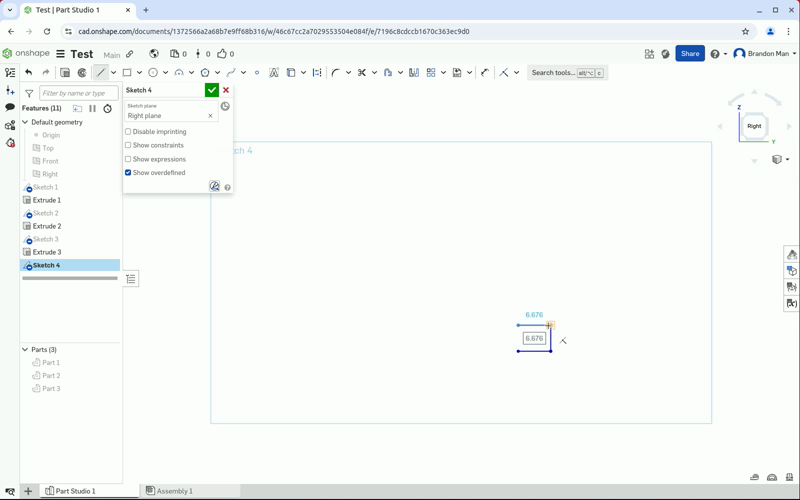
mouse_move(518, 351)
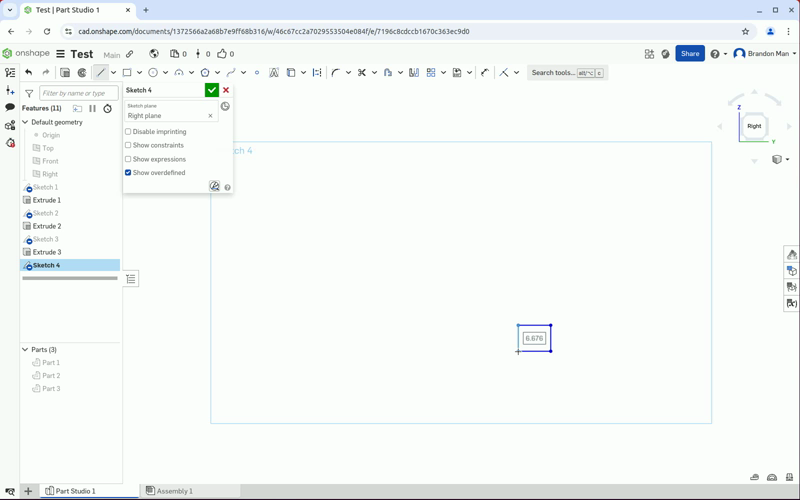
key_up(shift)
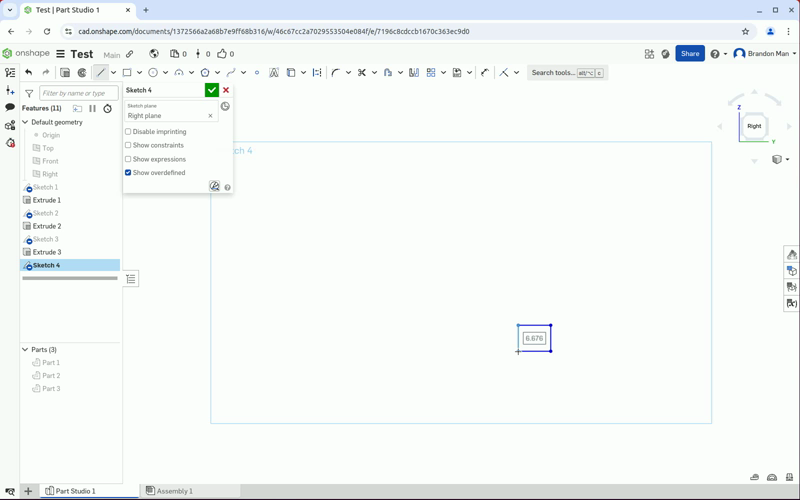
click(518, 351)
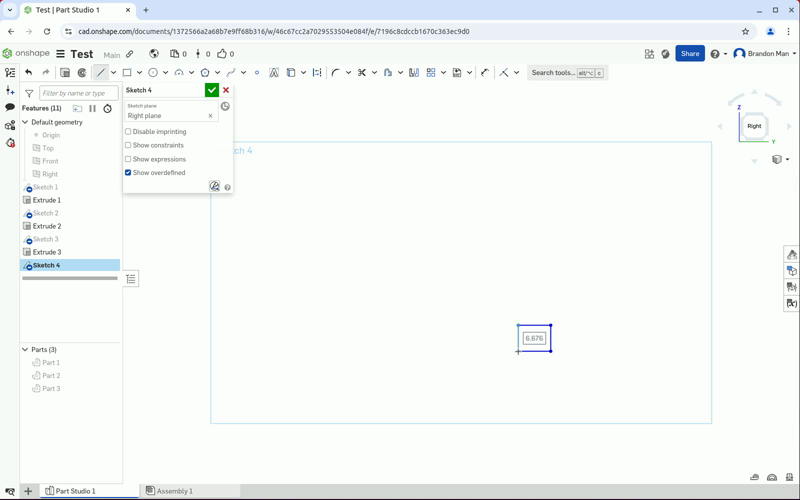
key(esc)
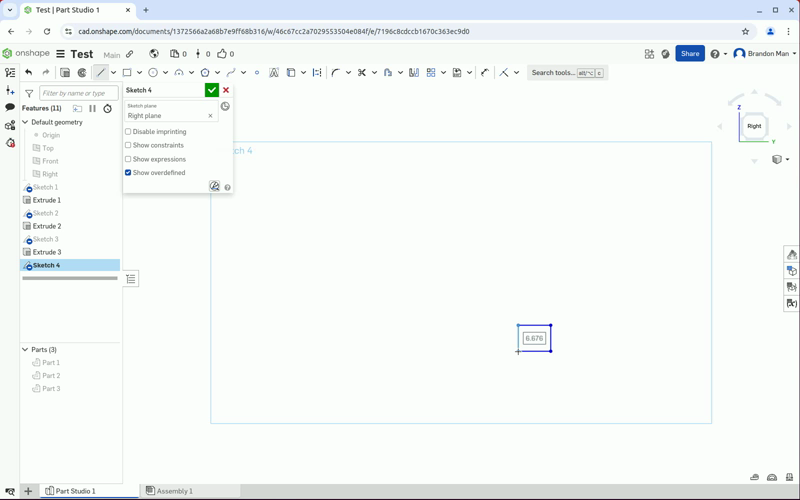
mouse_move(528, 347)
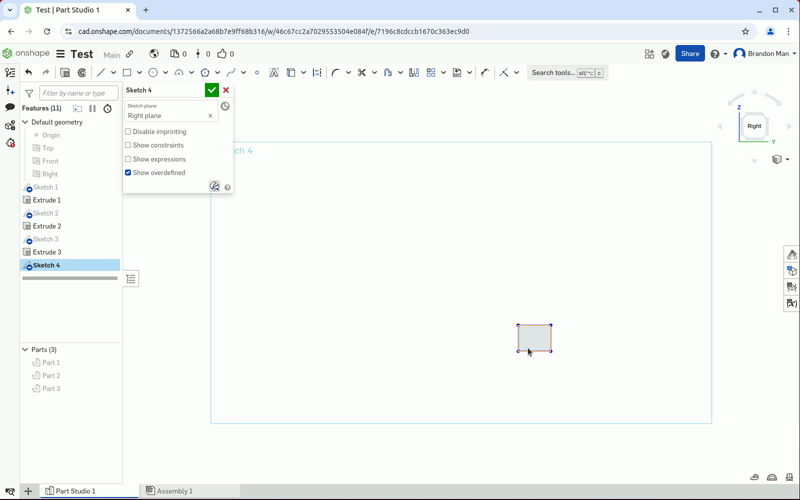
scroll(6)
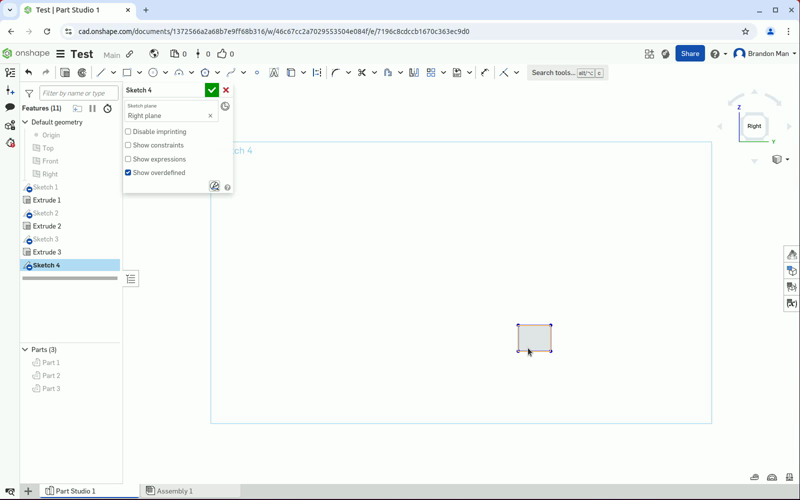
scroll(6)
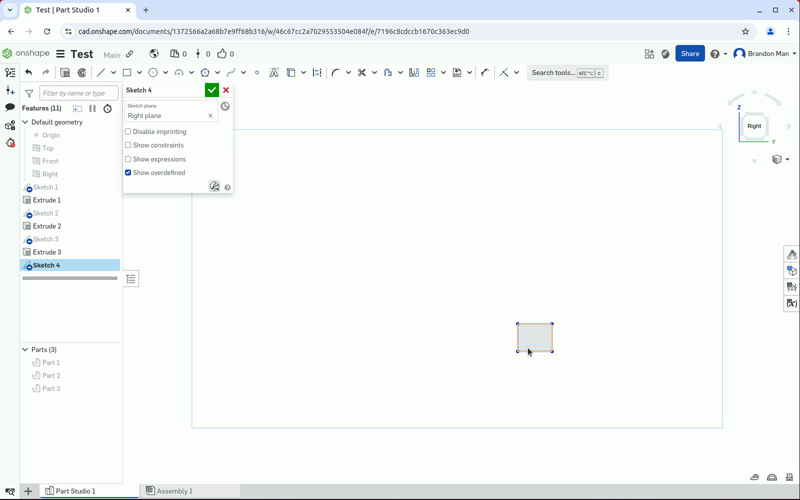
scroll(6)
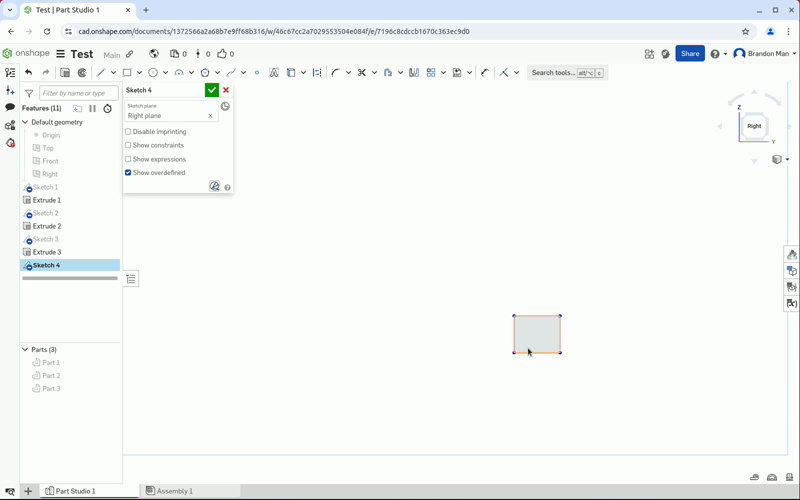
scroll(6)
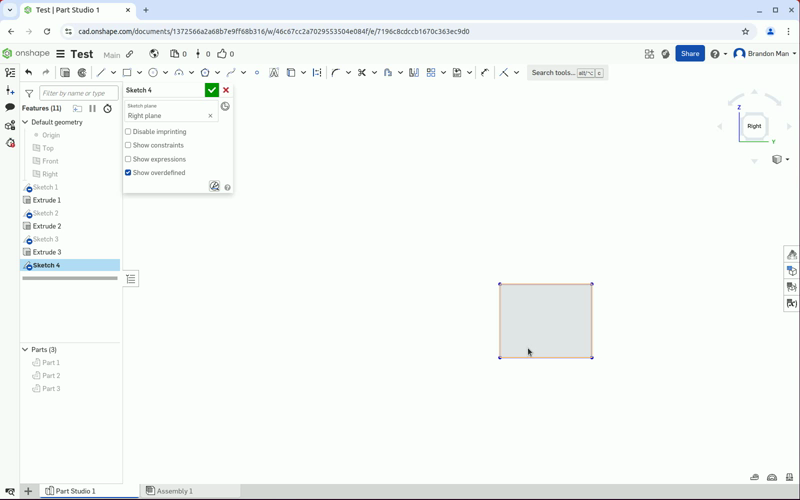
scroll(6)
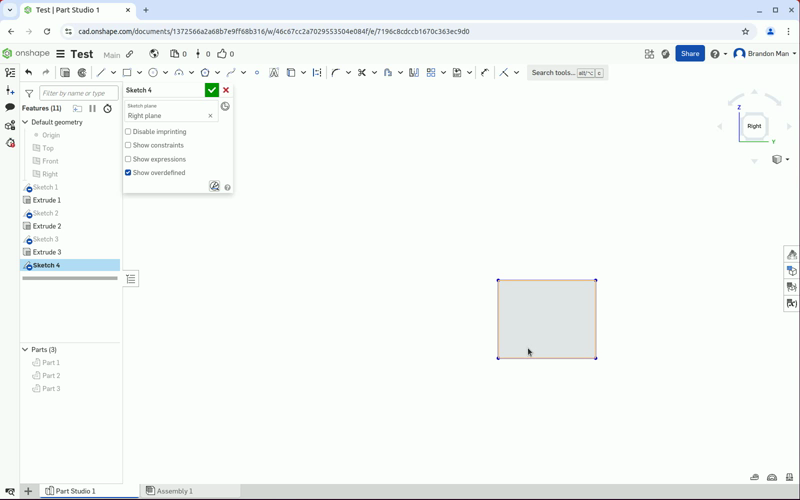
scroll(6)
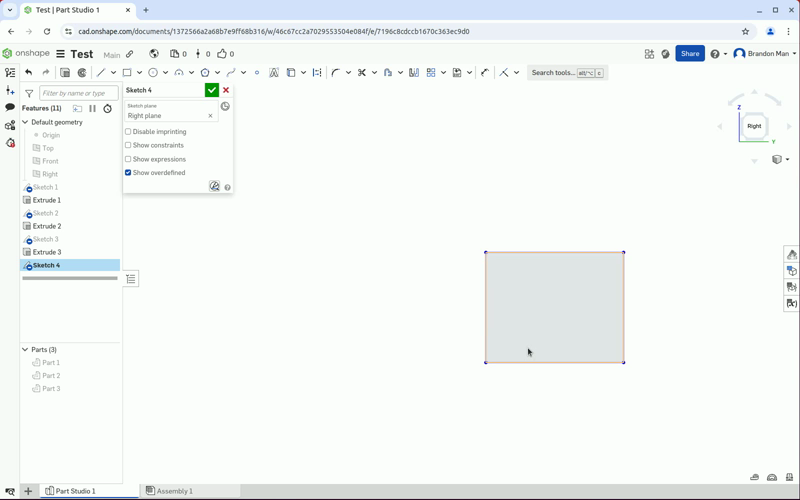
scroll(6)
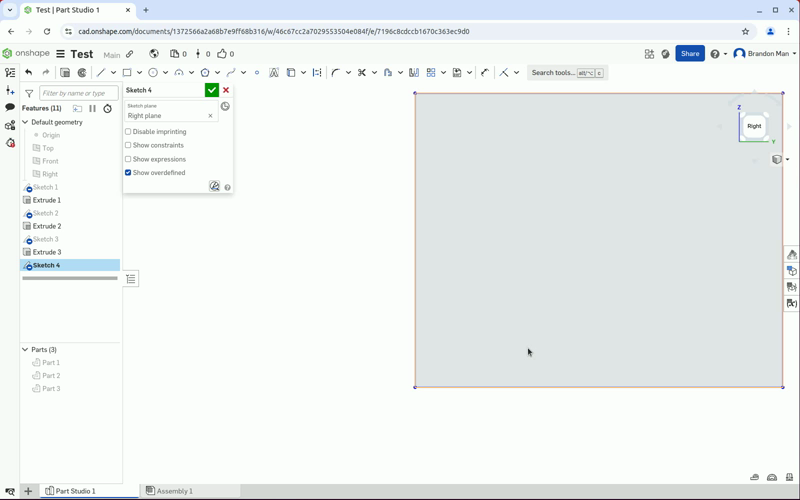
click(528, 347)
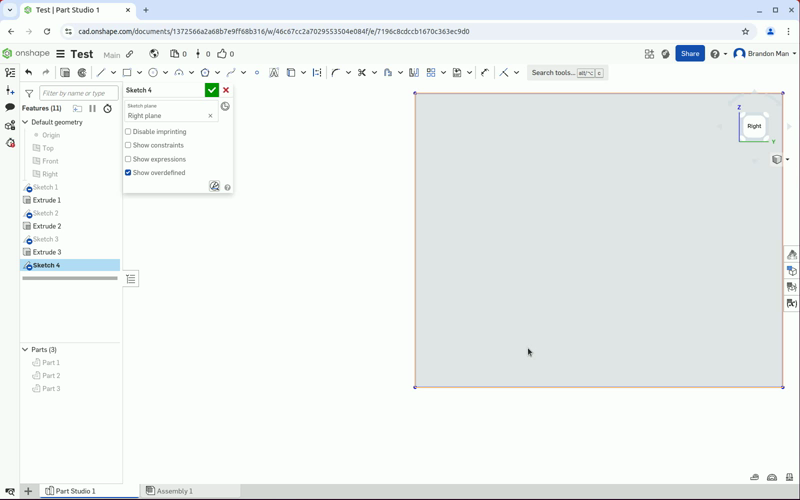
scroll(-6)
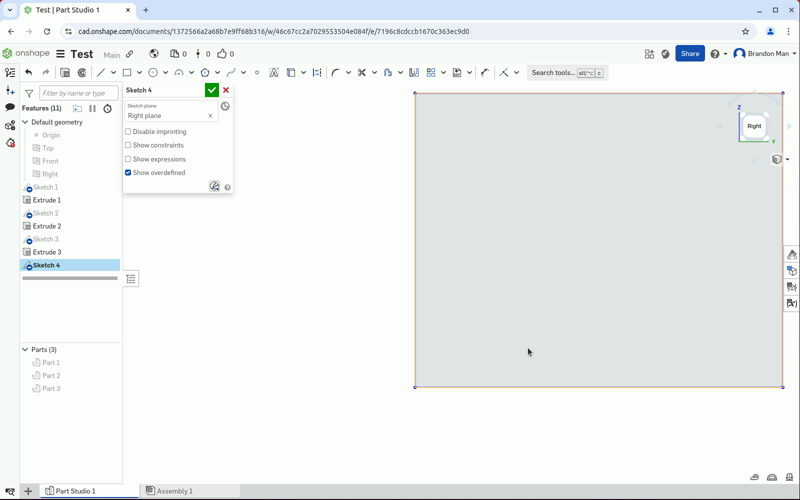
scroll(-6)
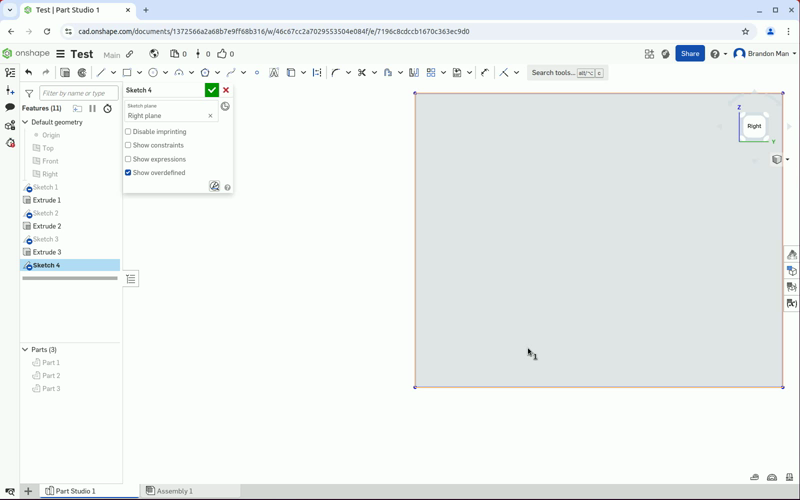
scroll(-6)
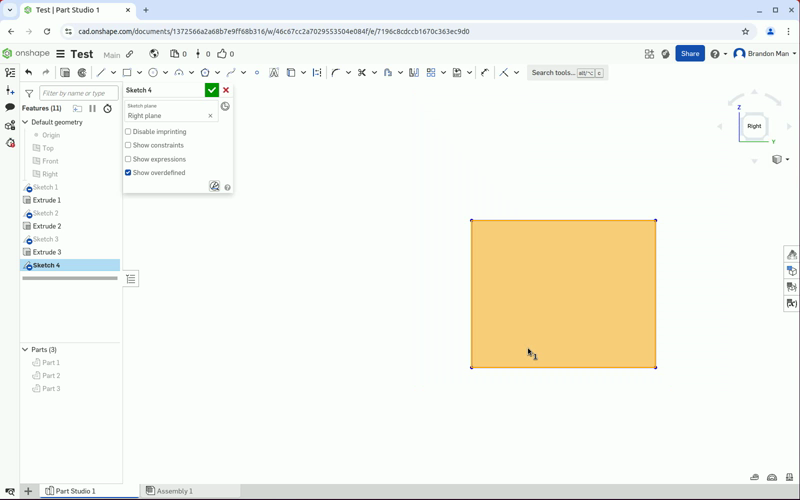
scroll(-6)
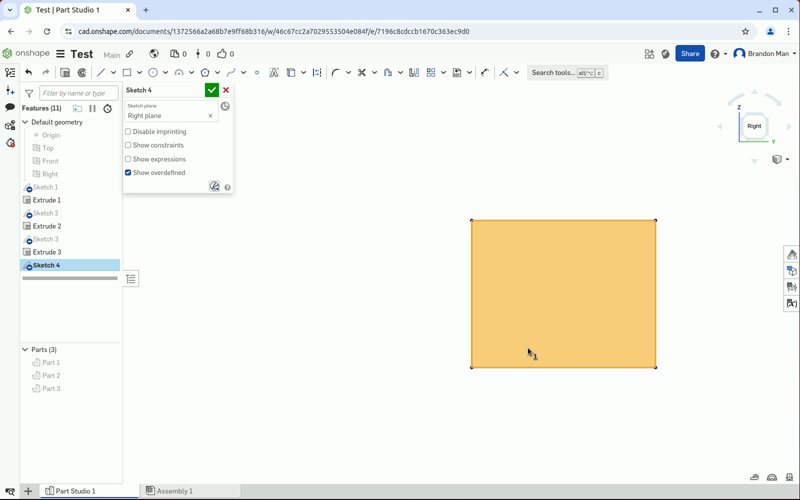
scroll(-6)
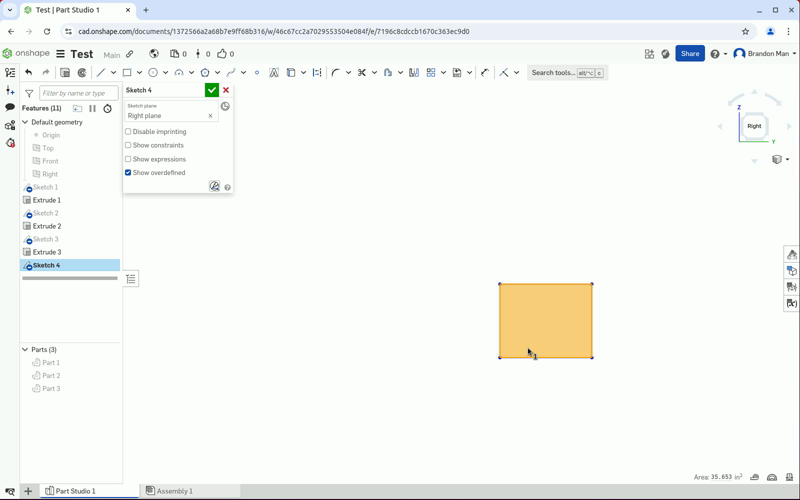
scroll(-6)
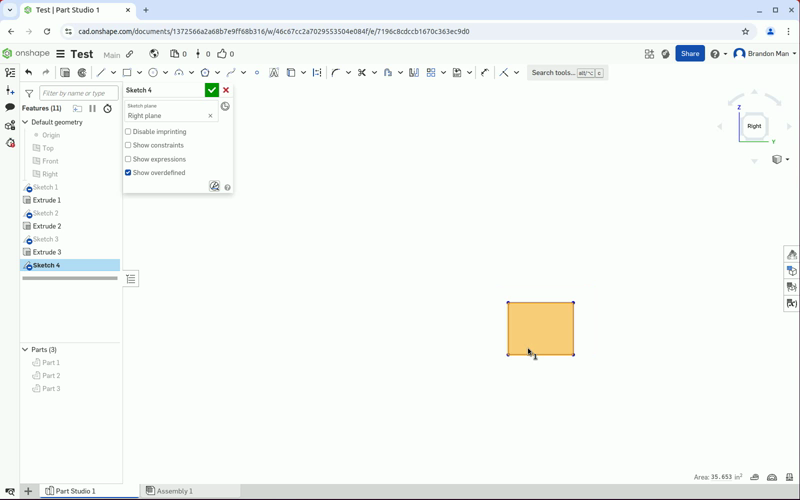
scroll(-6)
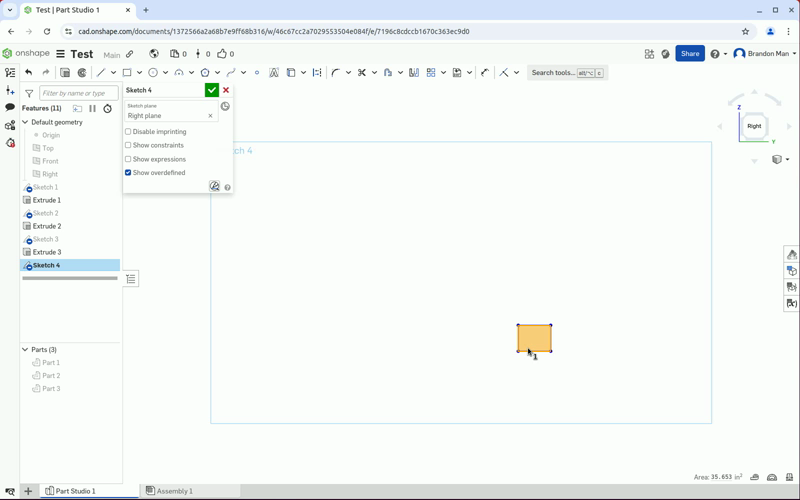
mouse_move(73, 352)
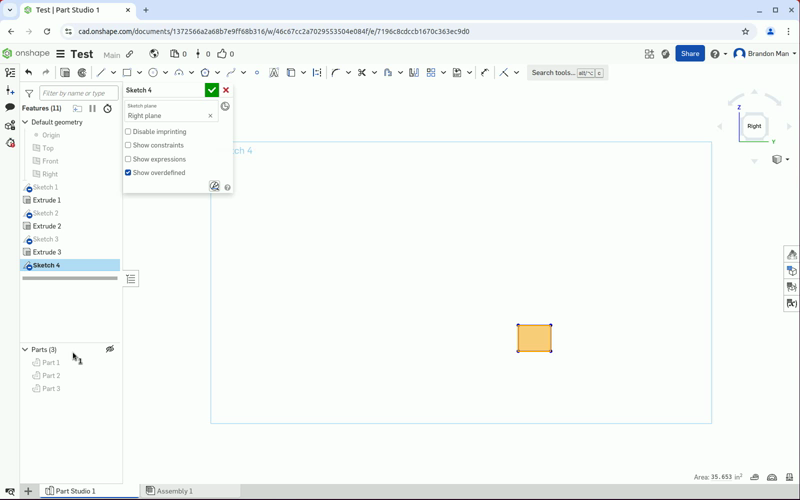
key(shift+y)
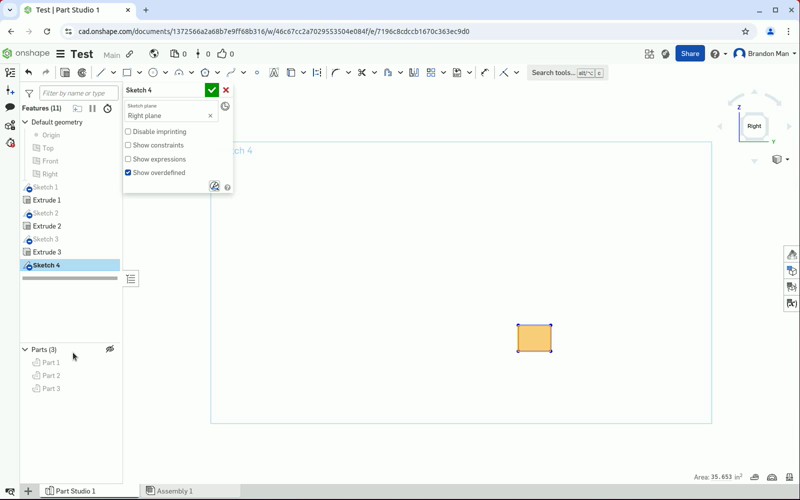
key(shift+e)
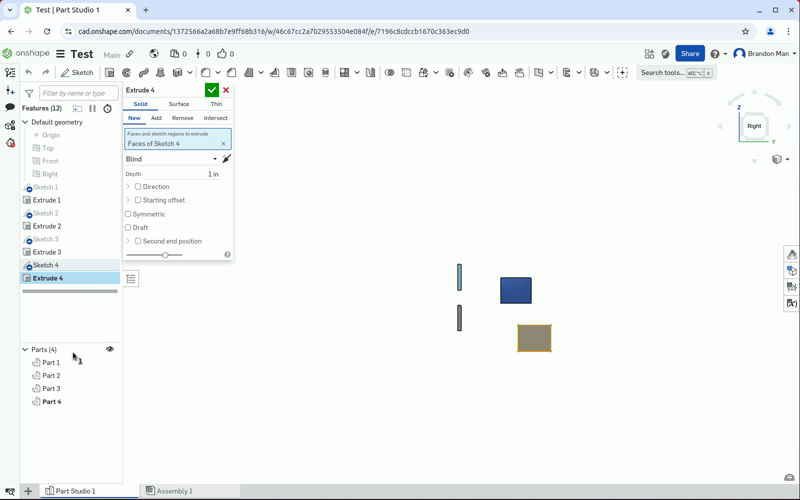
mouse_move(143, 106)
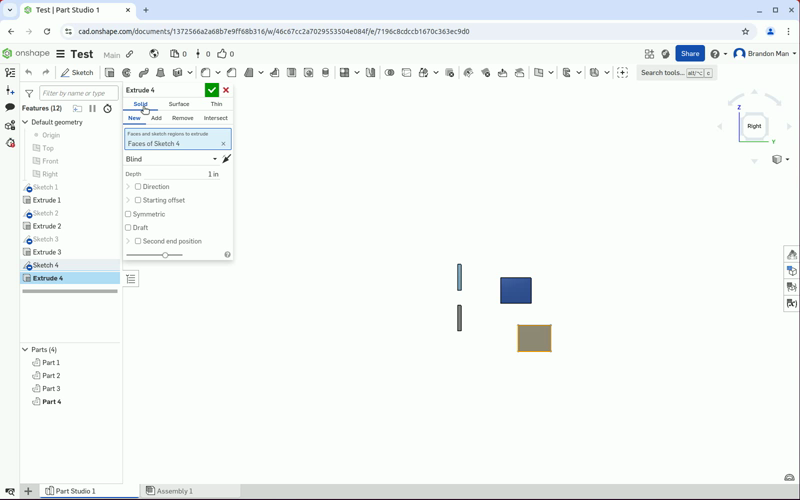
click(143, 106)
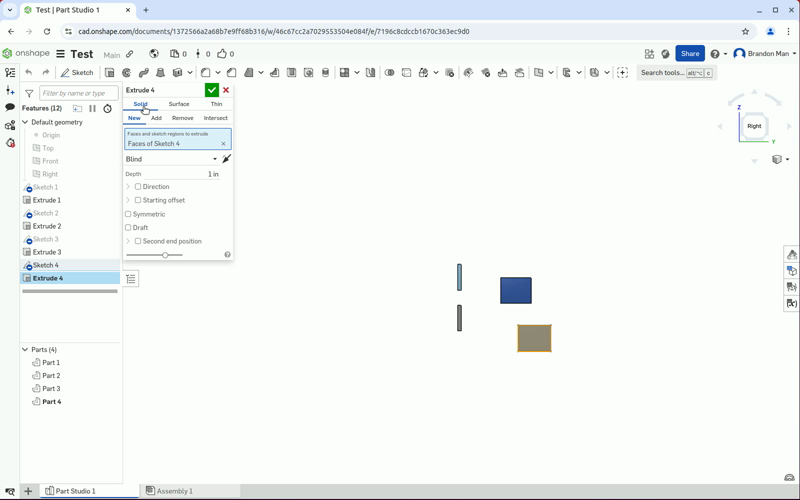
mouse_move(137, 120)
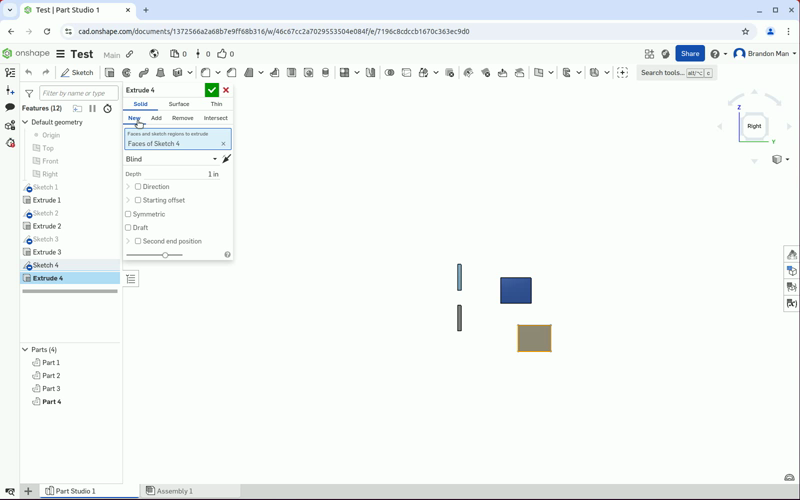
click(137, 120)
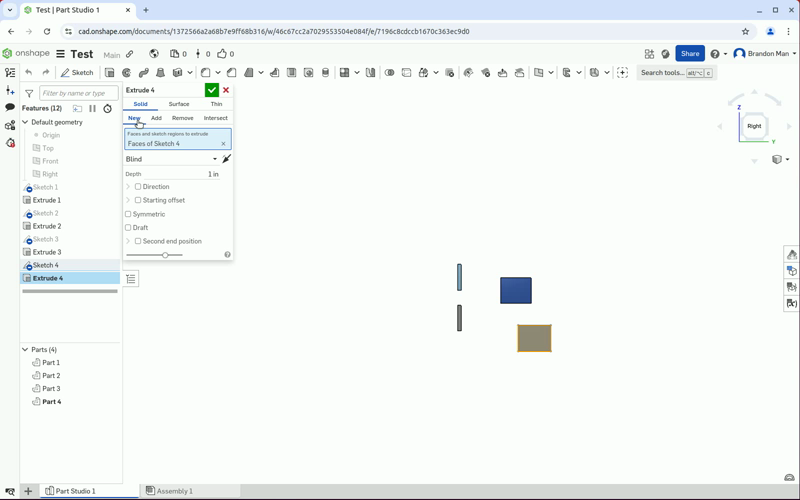
key(tab, 4)
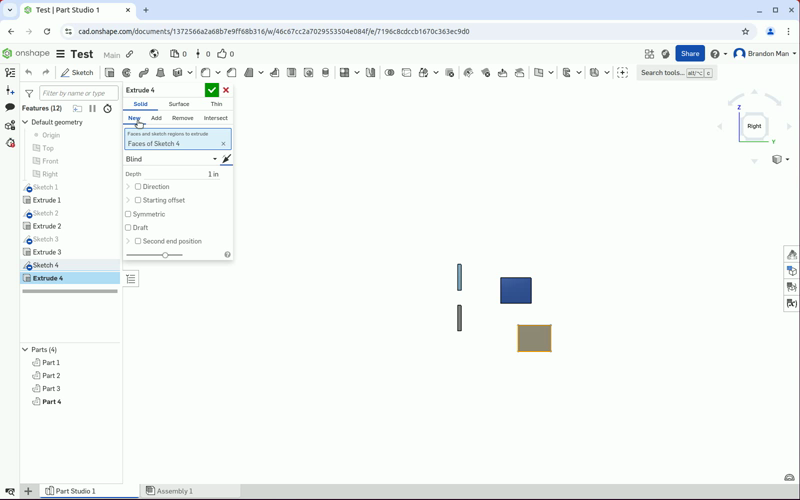
text(0.722)
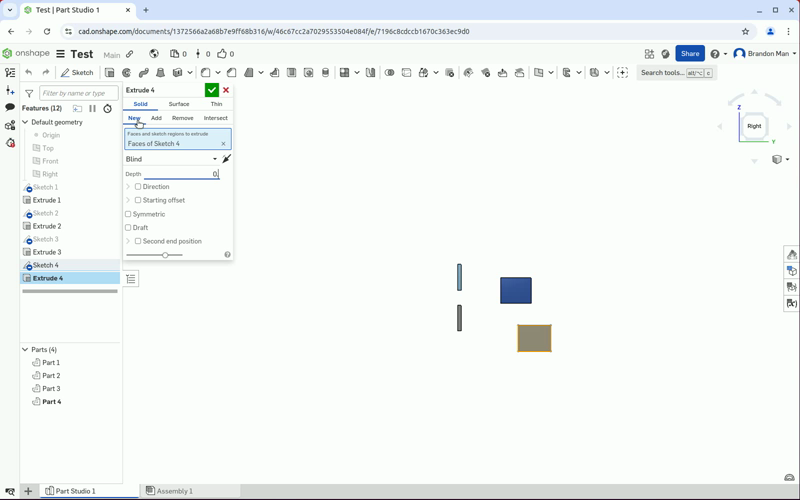
key(enter)
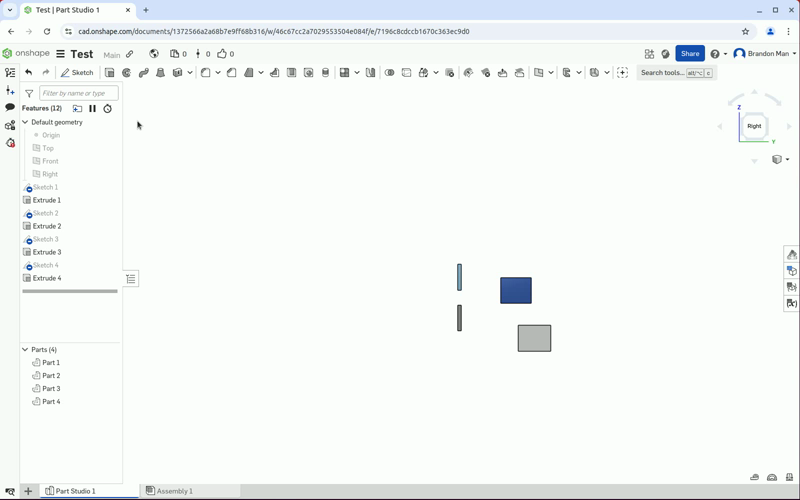
key(shift+h)
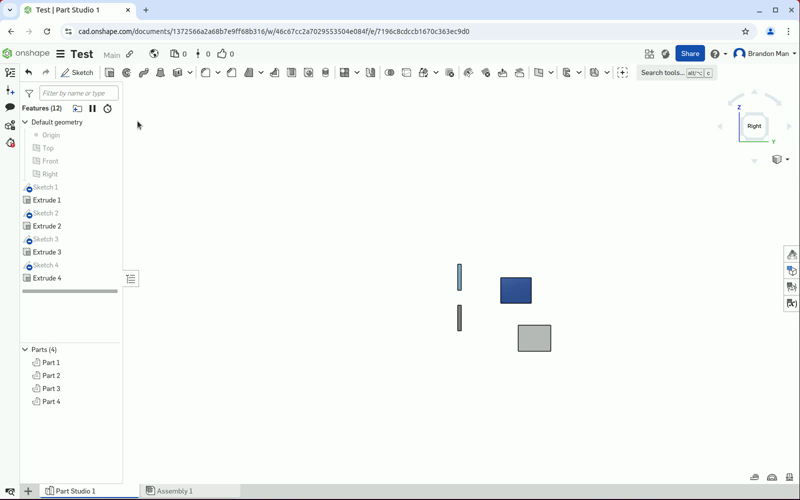
key(shift+h)
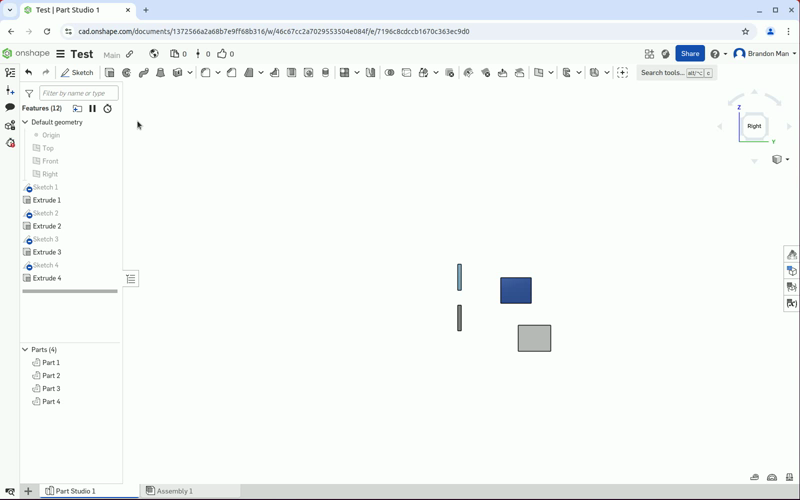
mouse_move(73, 189)
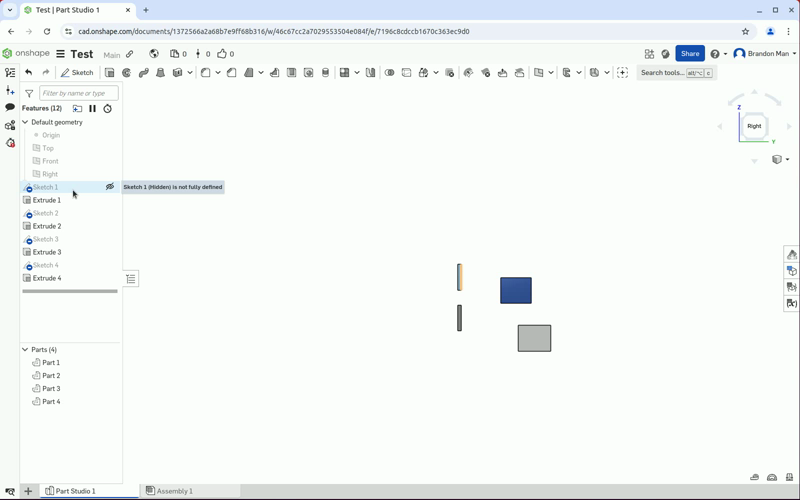
click(73, 189)
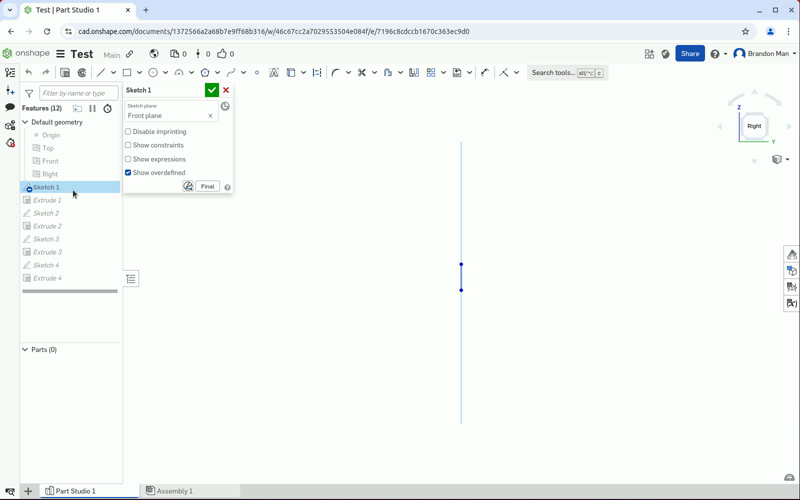
mouse_move(229, 92)
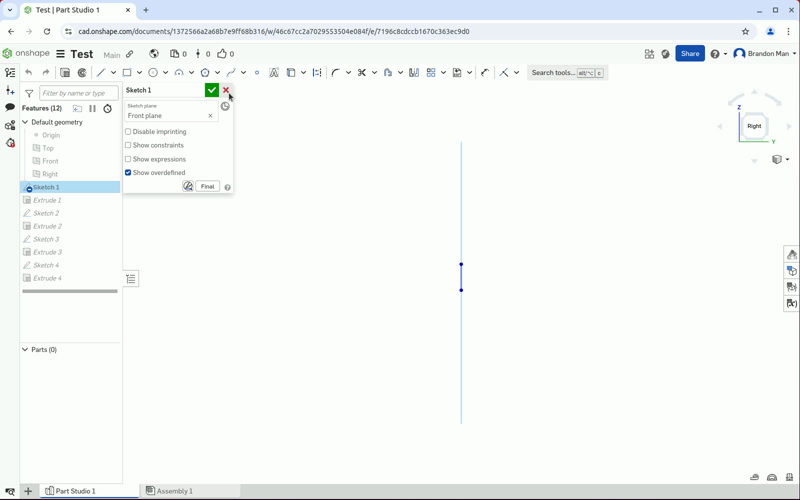
click(229, 92)
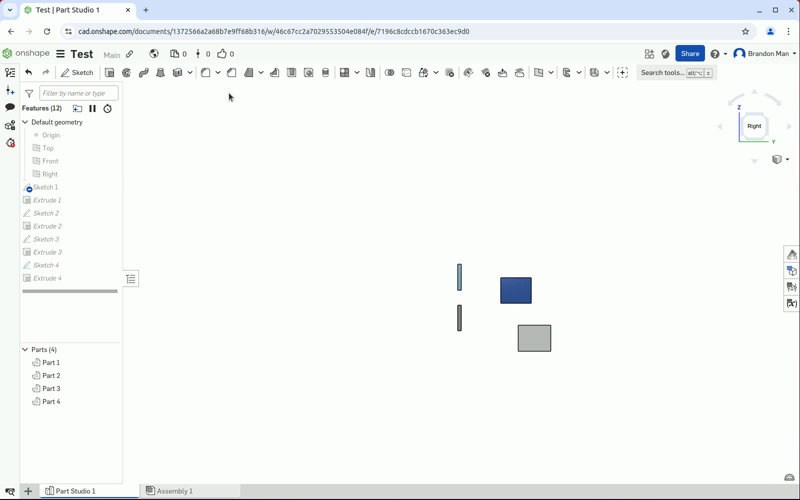
mouse_move(73, 352)
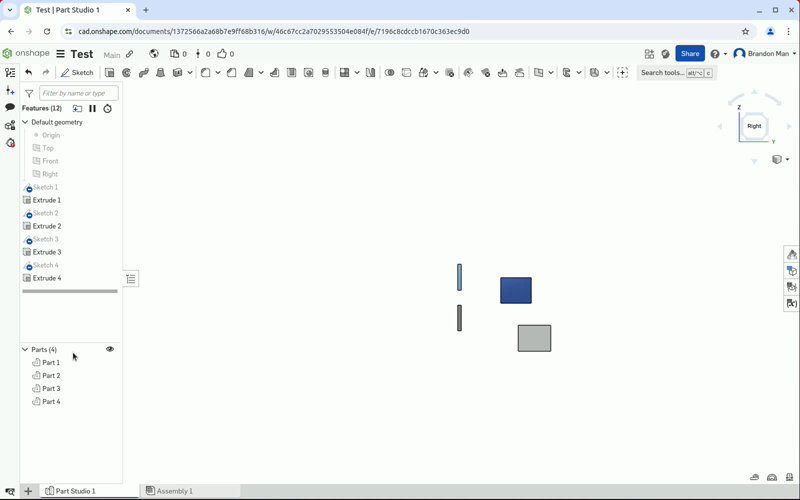
key(y)
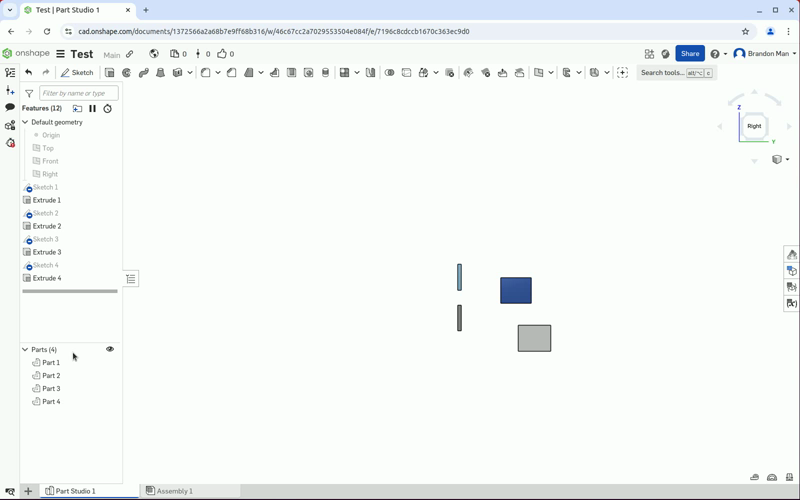
key(shift+p)
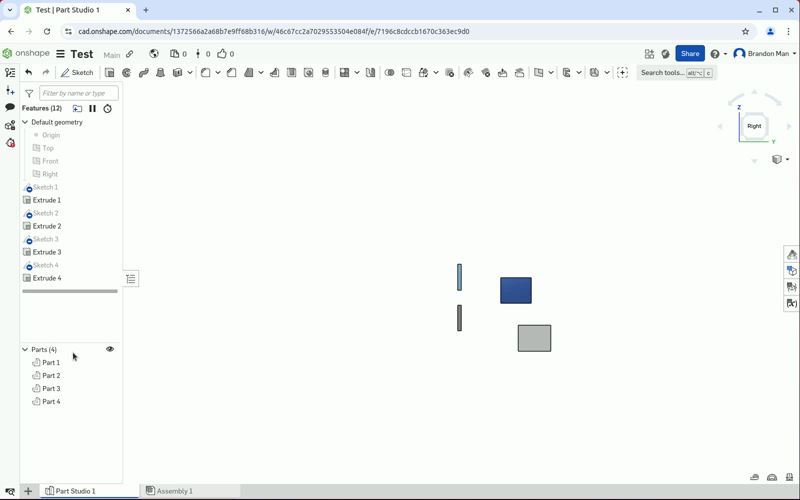
key(space)
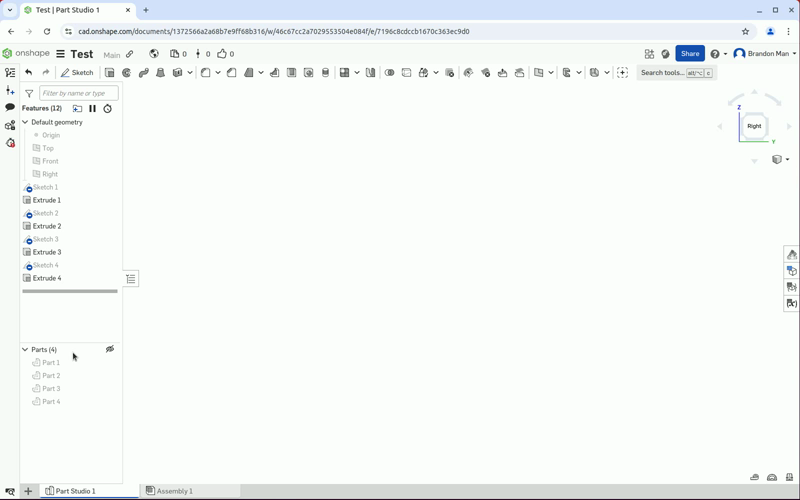
key_down(shift)
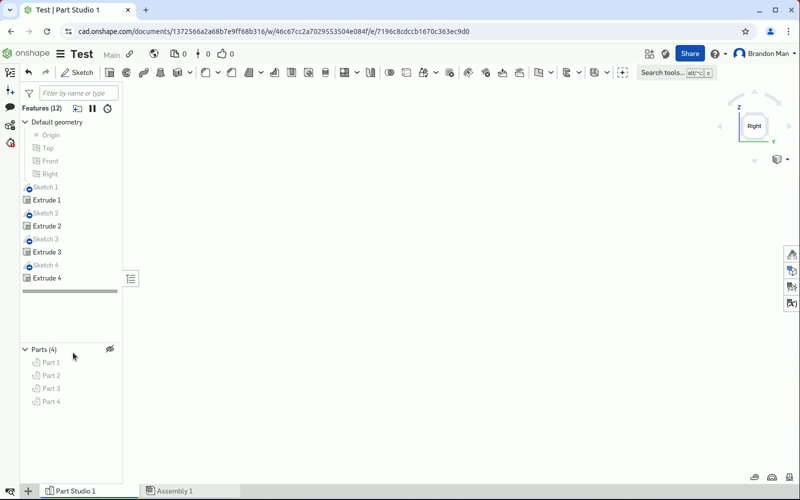
key(right)
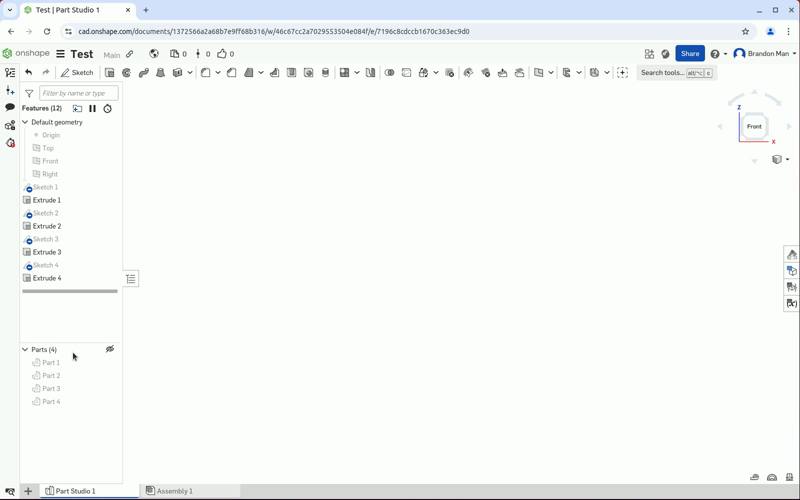
key_up(shift)
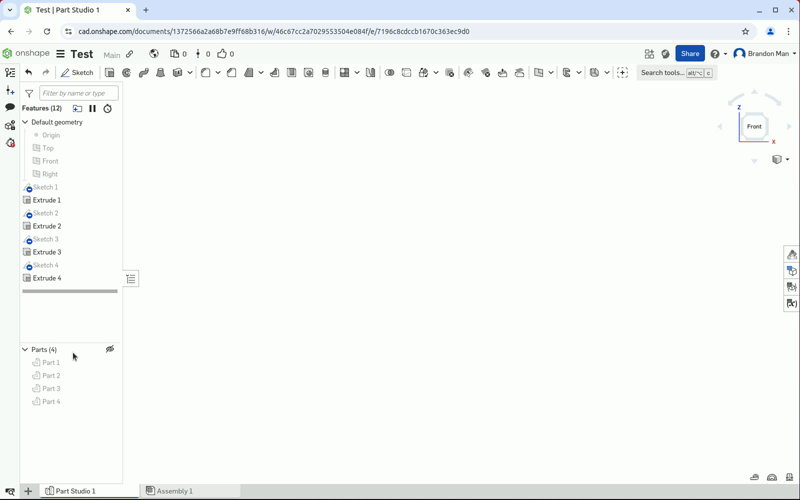
key(space)
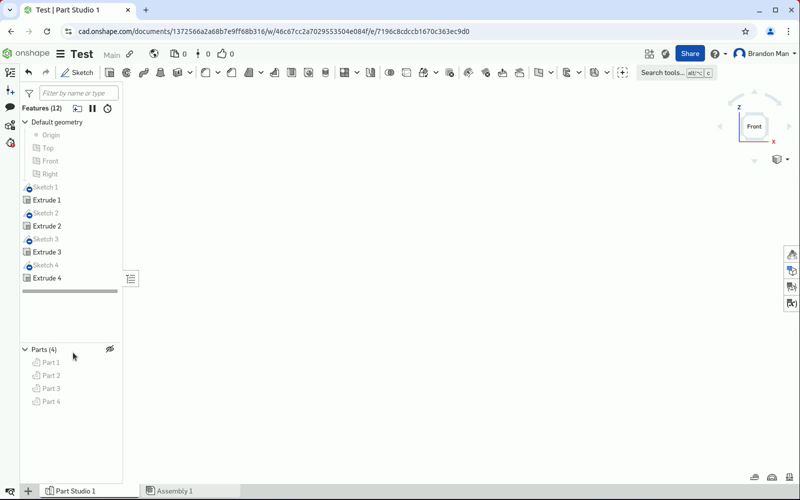
key_down(shift)
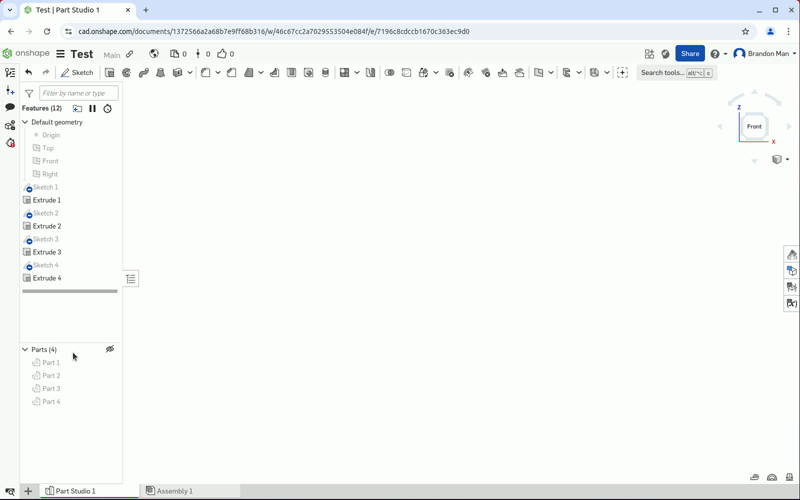
key(down)
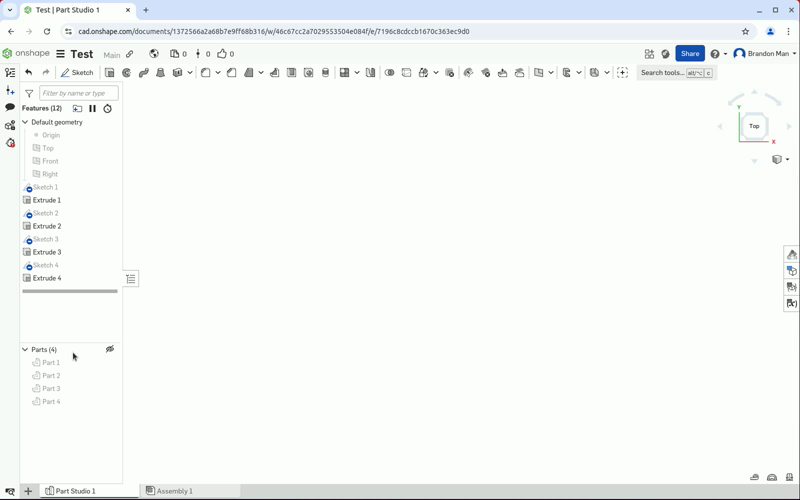
key_up(shift)
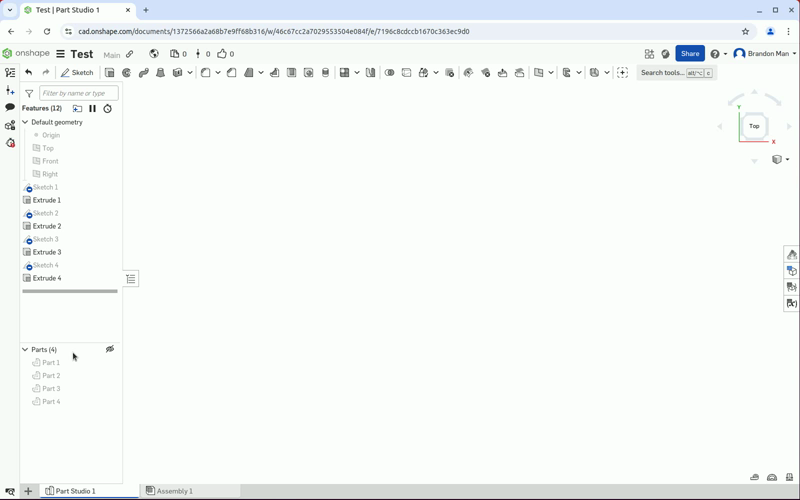
mouse_move(73, 352)
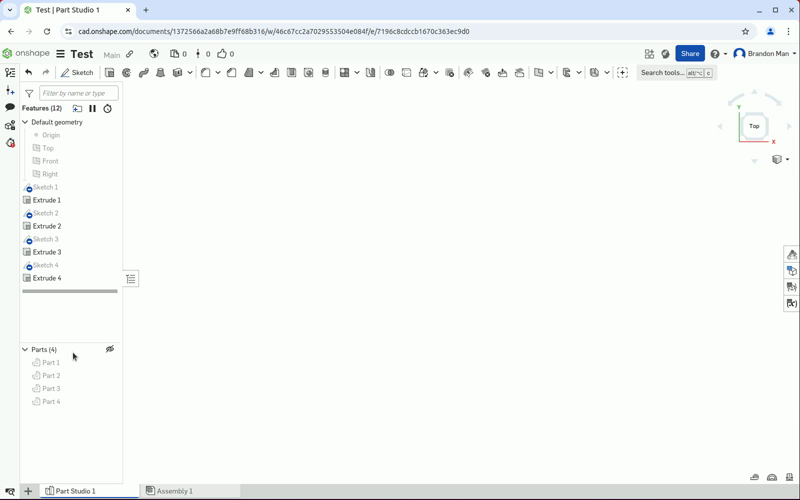
key(shift+y)
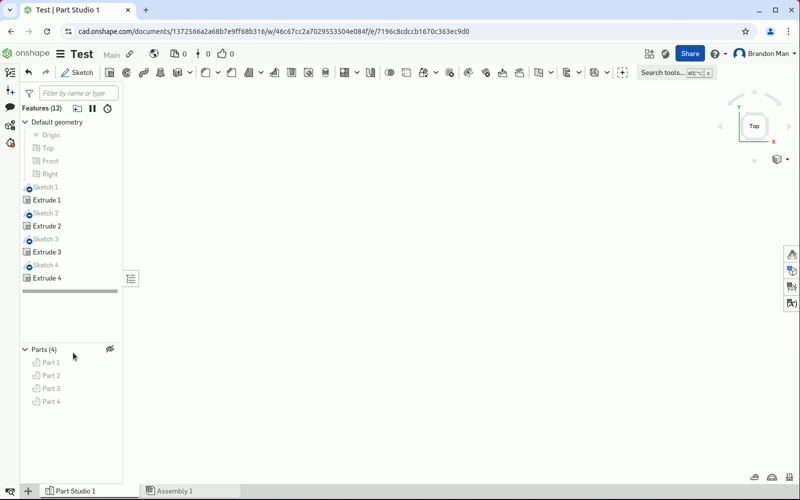
key(shift+s)
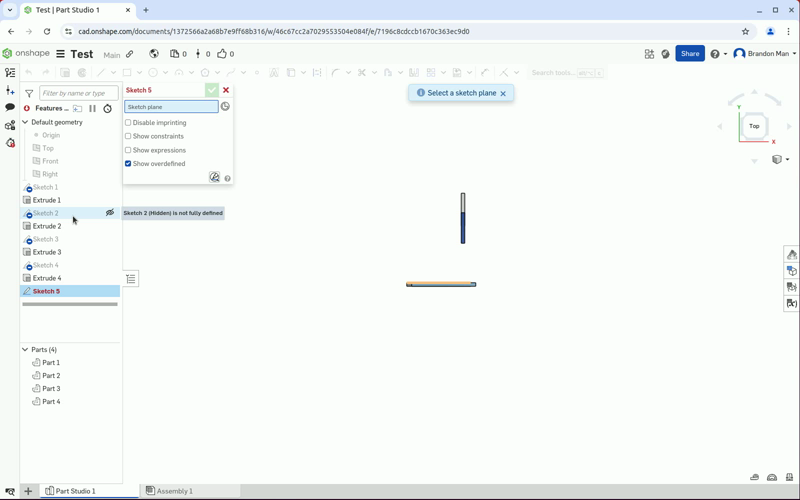
scroll(3)
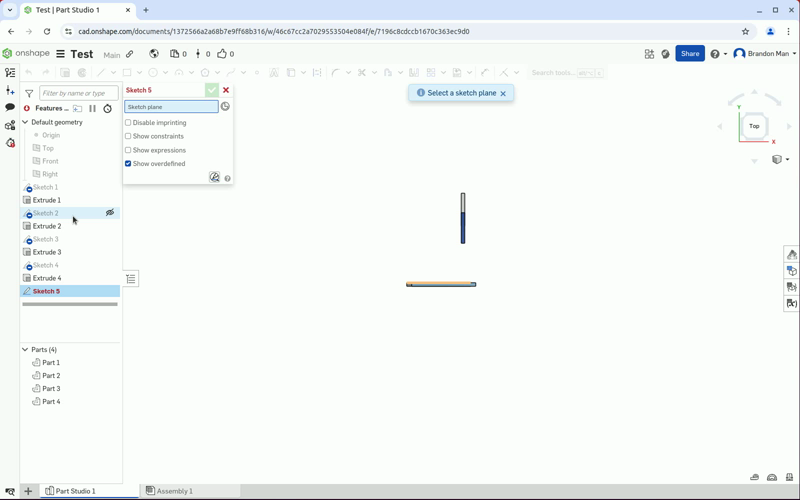
mouse_move(73, 150)
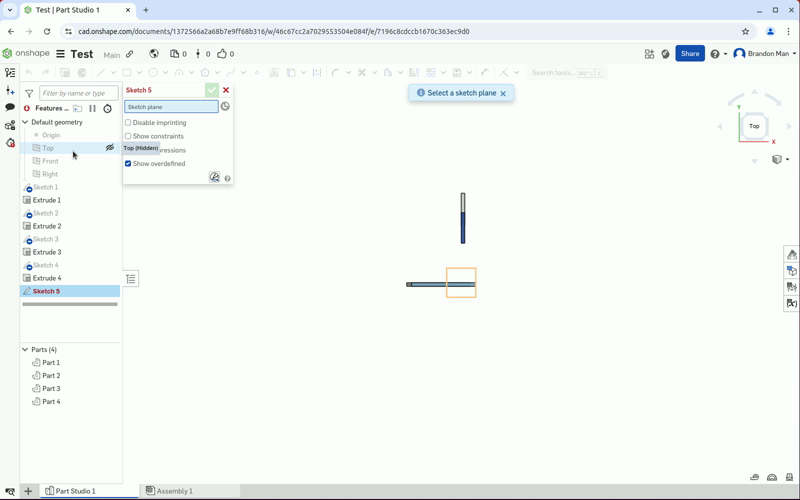
click(73, 150)
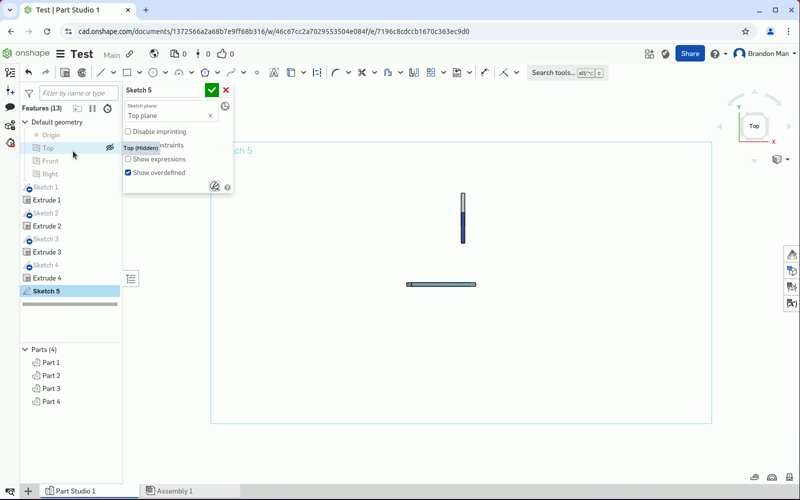
mouse_move(73, 352)
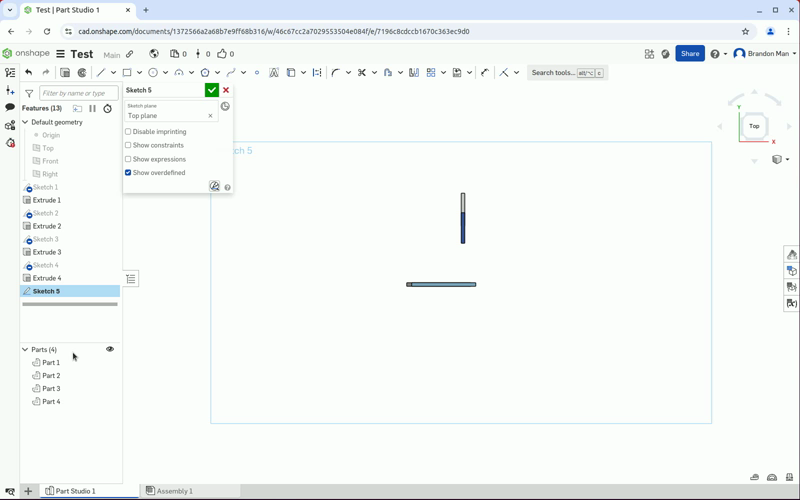
key(y)
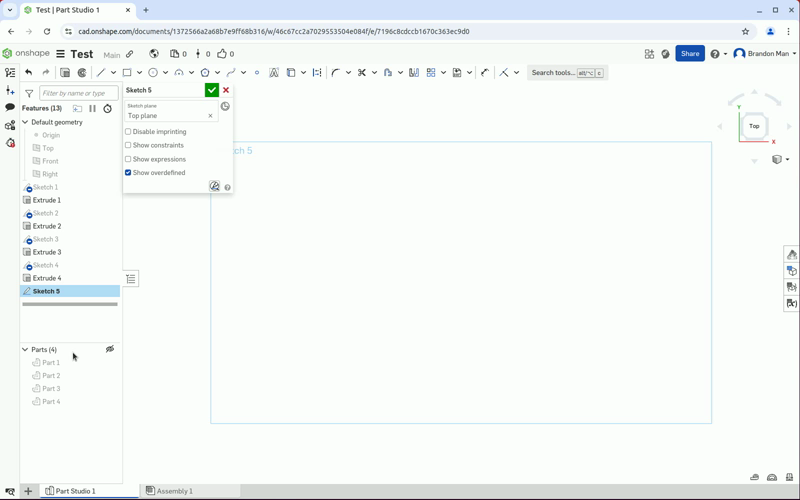
key(l)
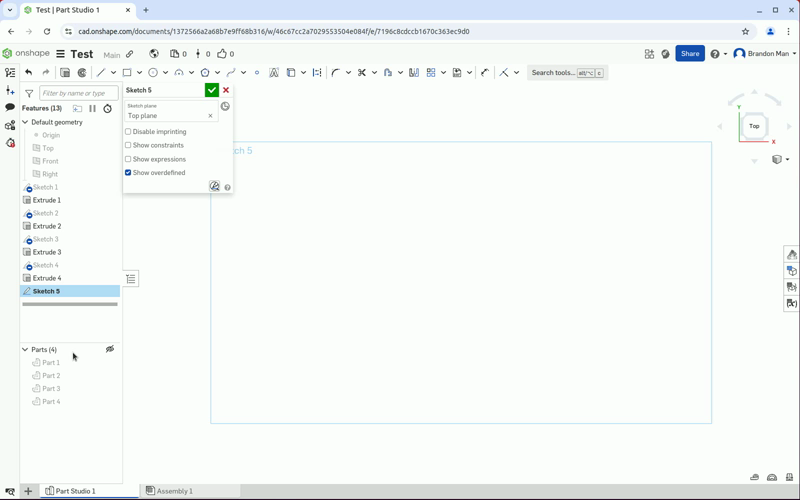
key_down(shift)
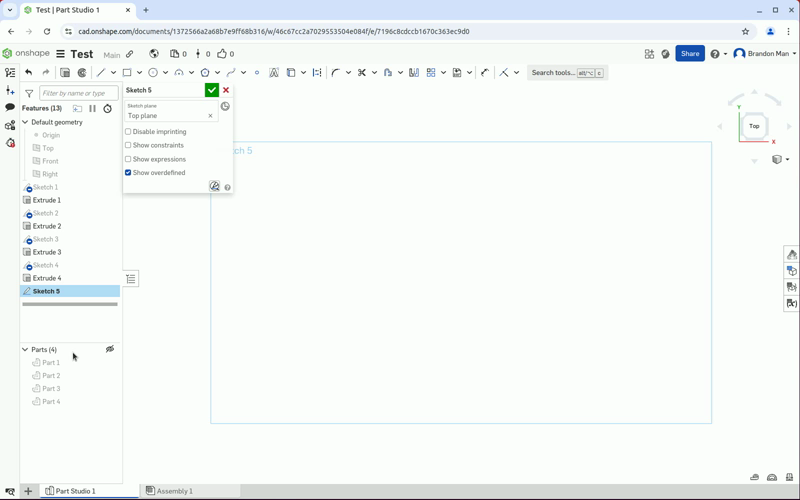
mouse_move(393, 309)
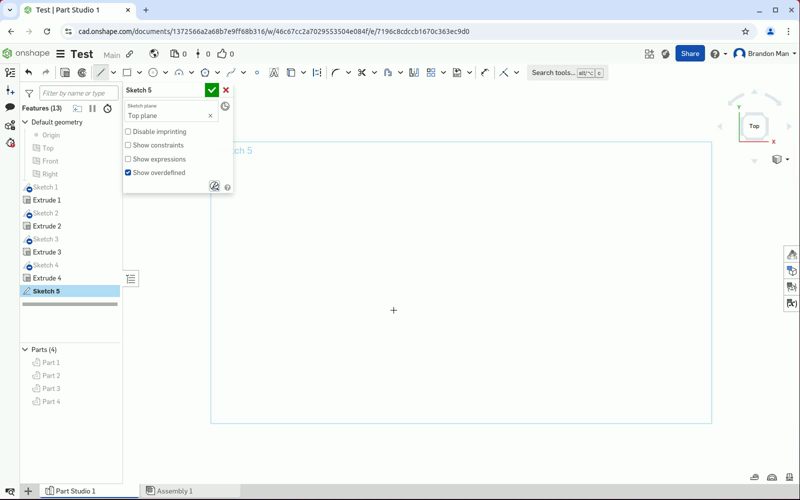
click(393, 309)
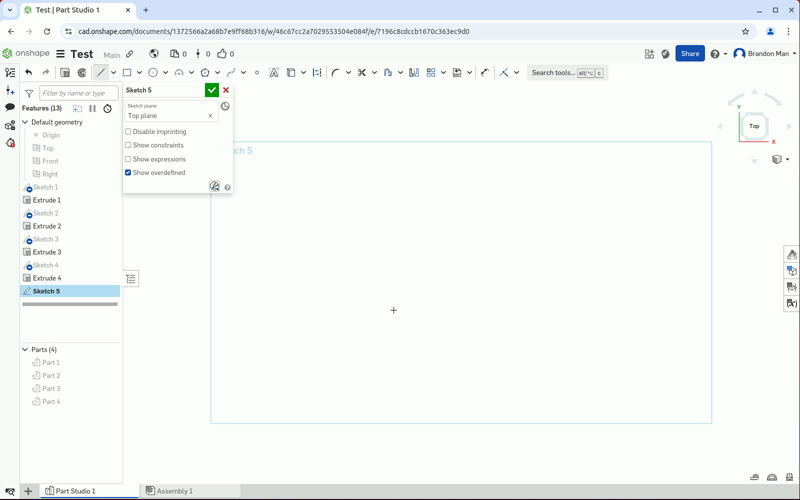
key_up(shift)
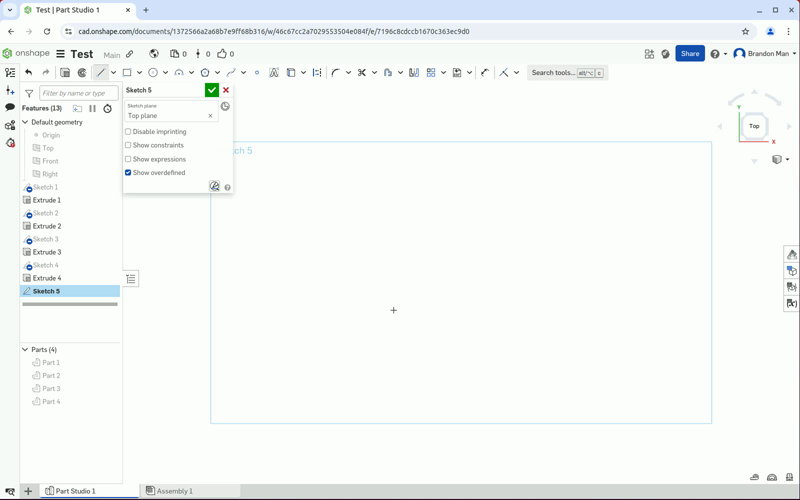
key_down(shift)
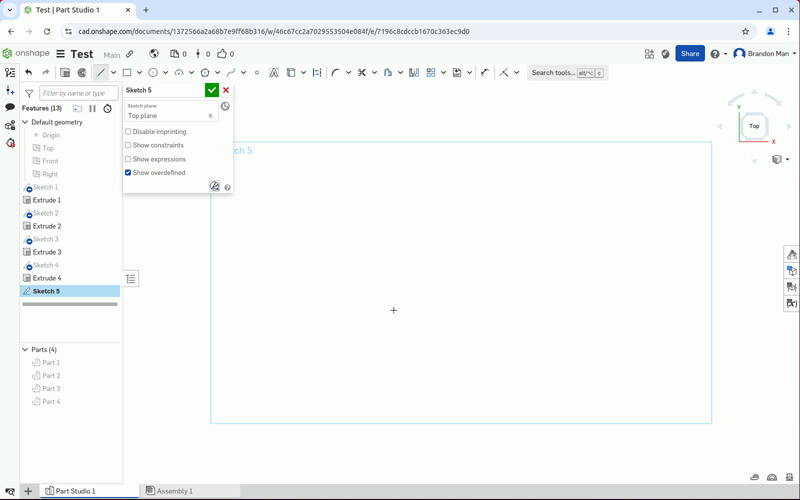
mouse_move(423, 309)
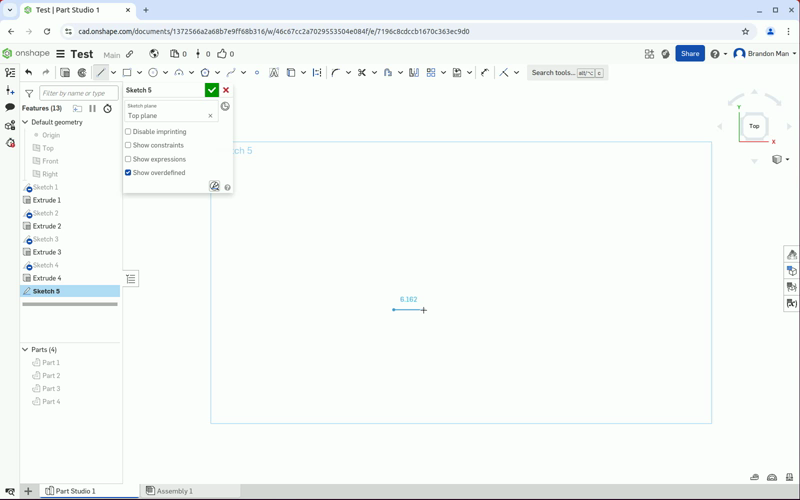
mouse_move(398, 309)
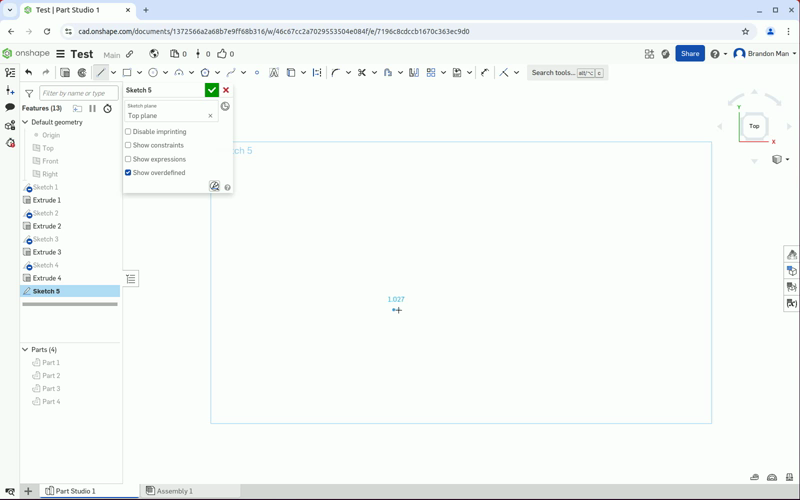
scroll(6)
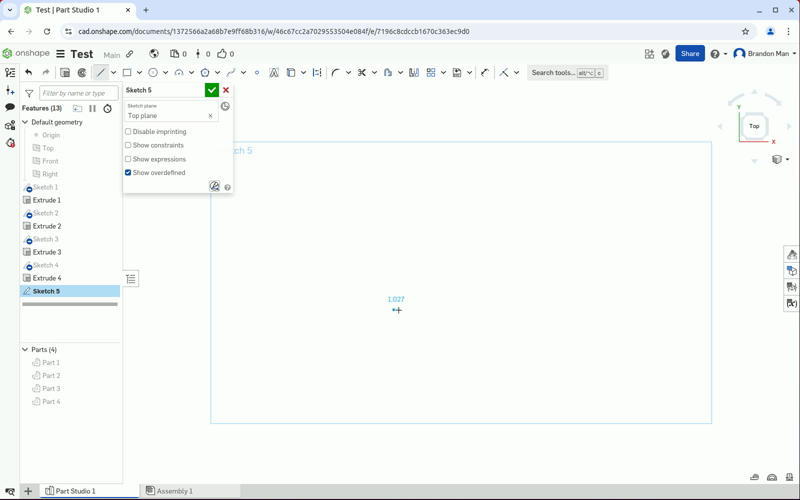
scroll(6)
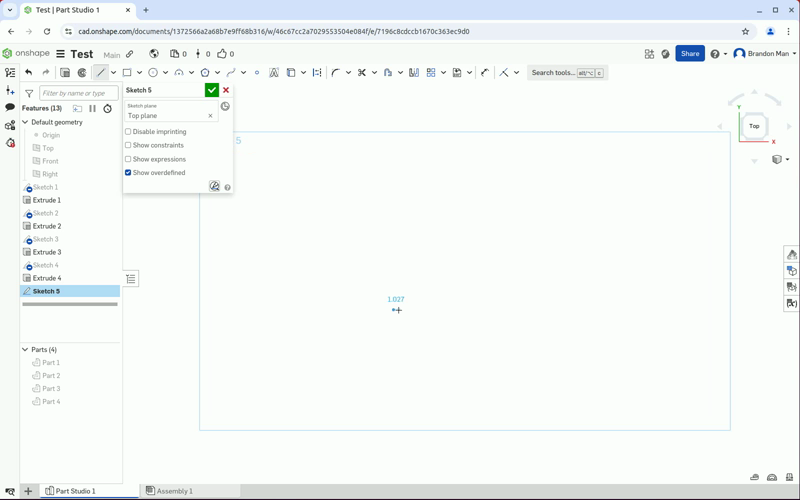
scroll(6)
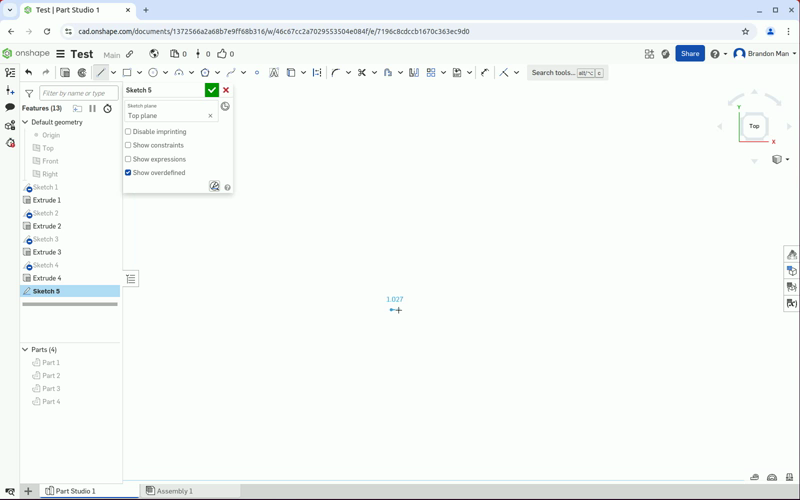
scroll(6)
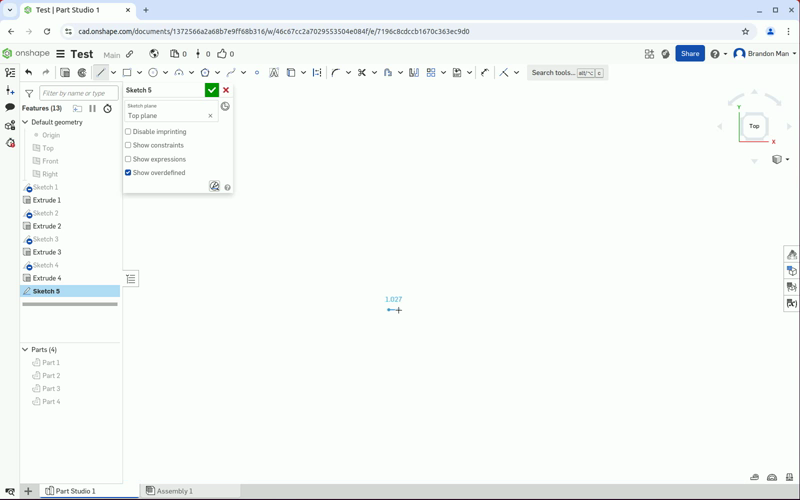
scroll(6)
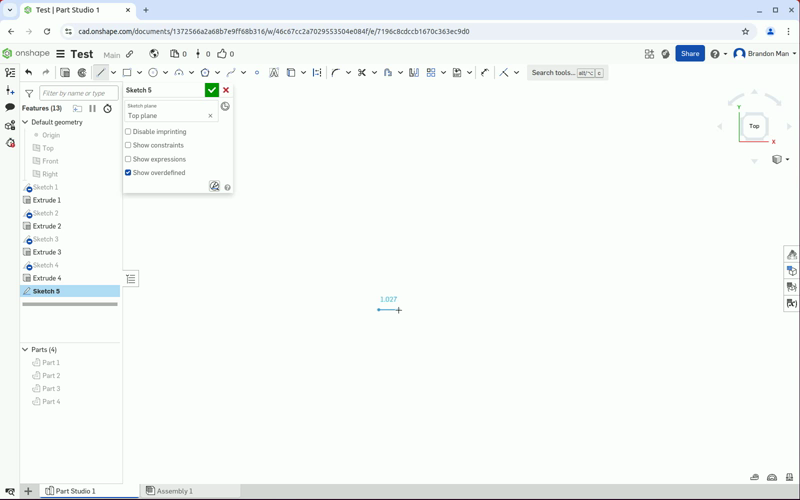
scroll(6)
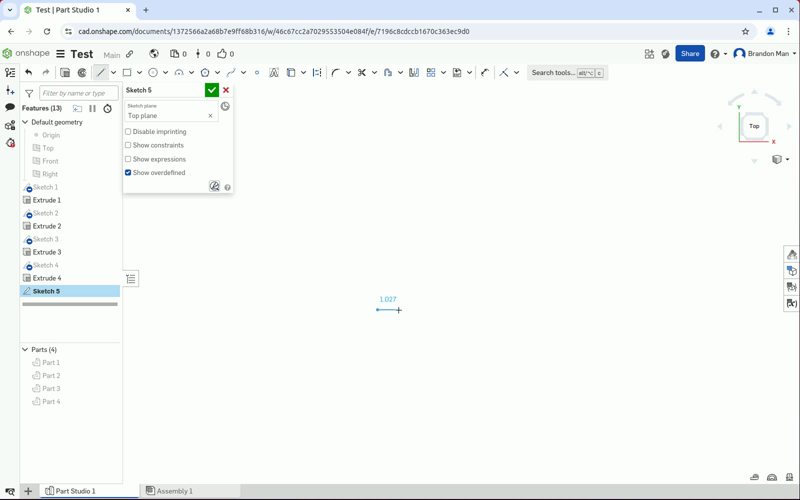
scroll(6)
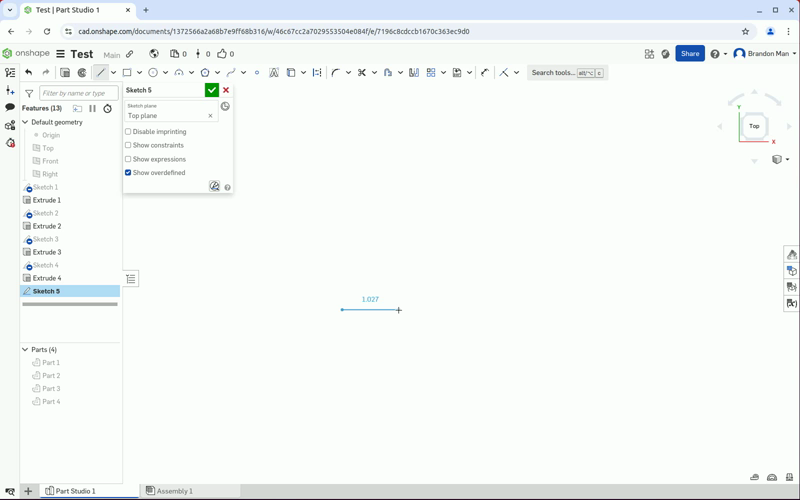
click(398, 309)
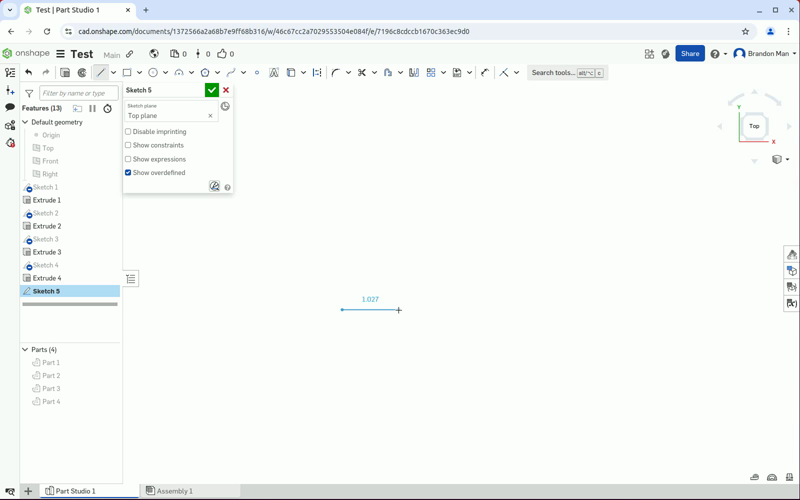
scroll(-6)
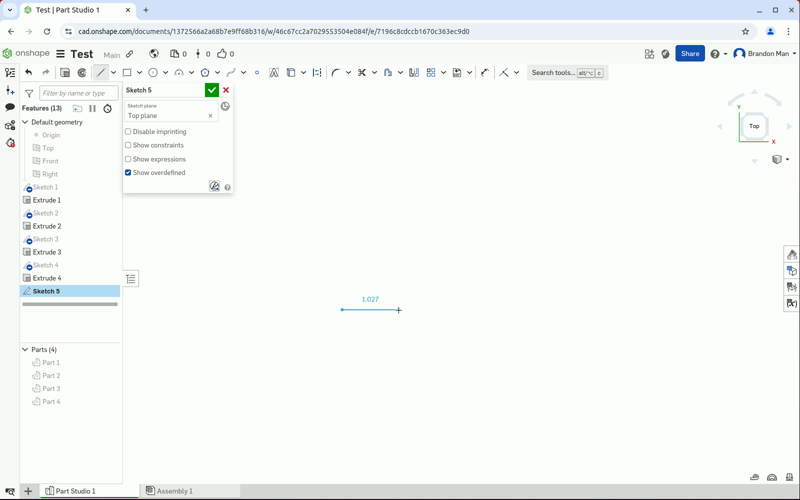
scroll(-6)
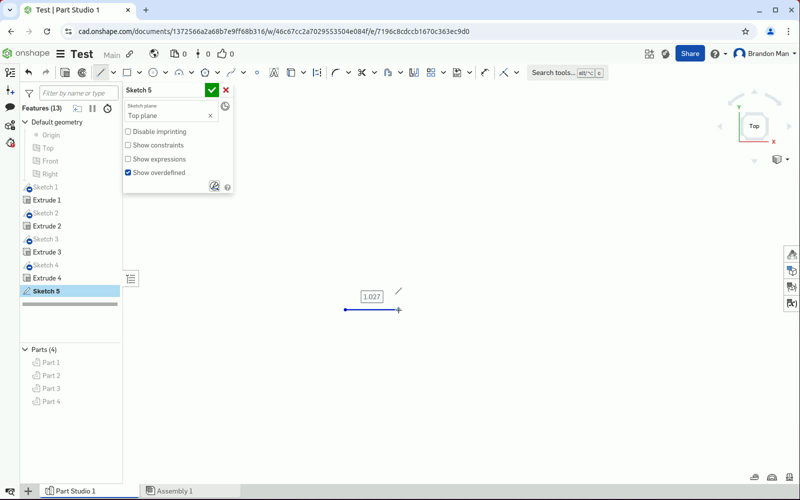
scroll(-6)
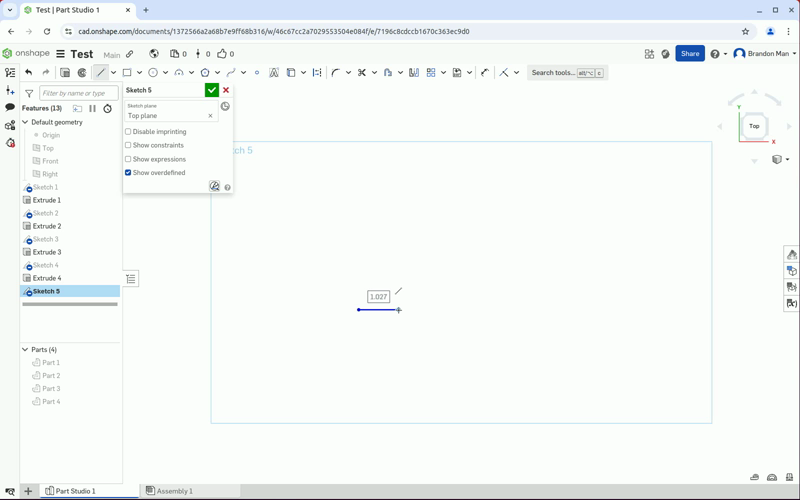
scroll(-6)
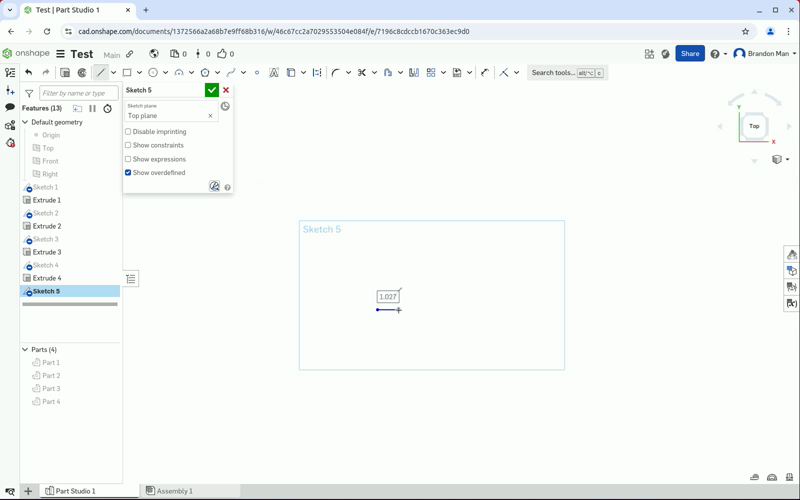
scroll(-6)
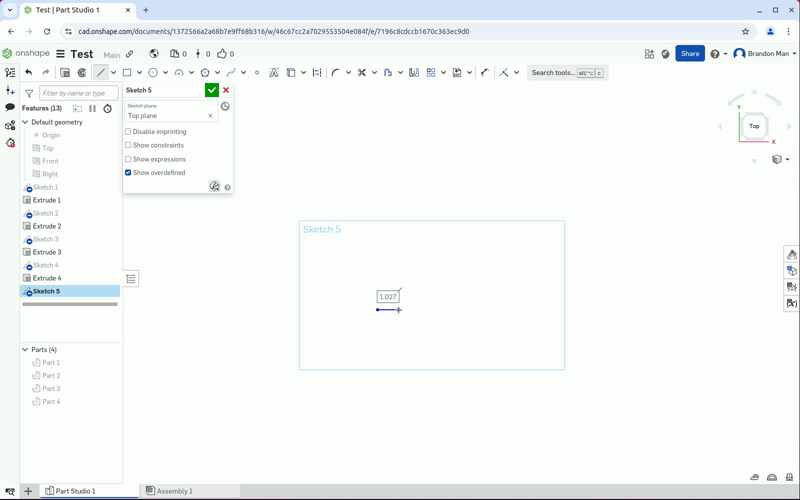
scroll(-6)
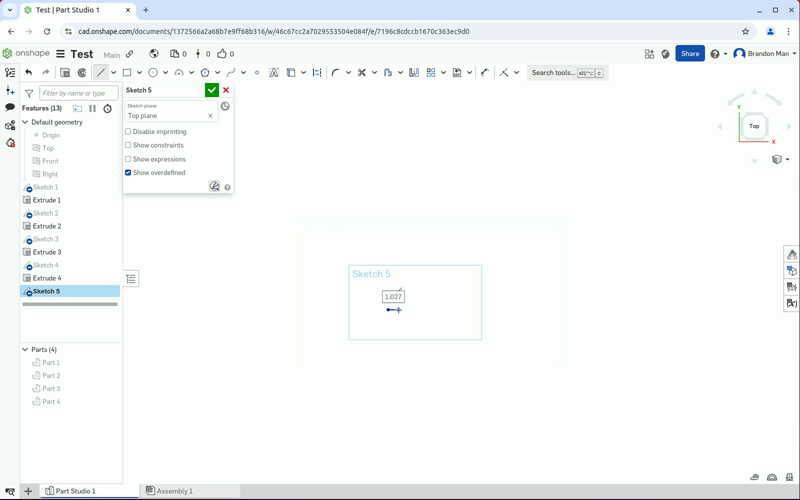
scroll(-6)
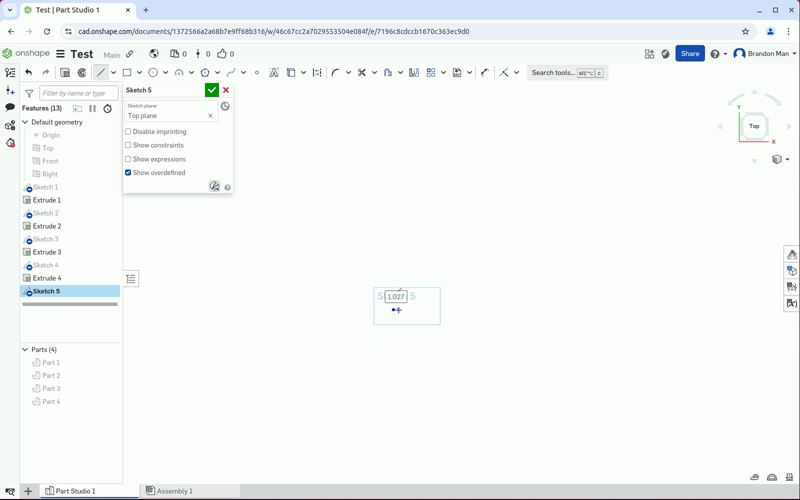
key_up(shift)
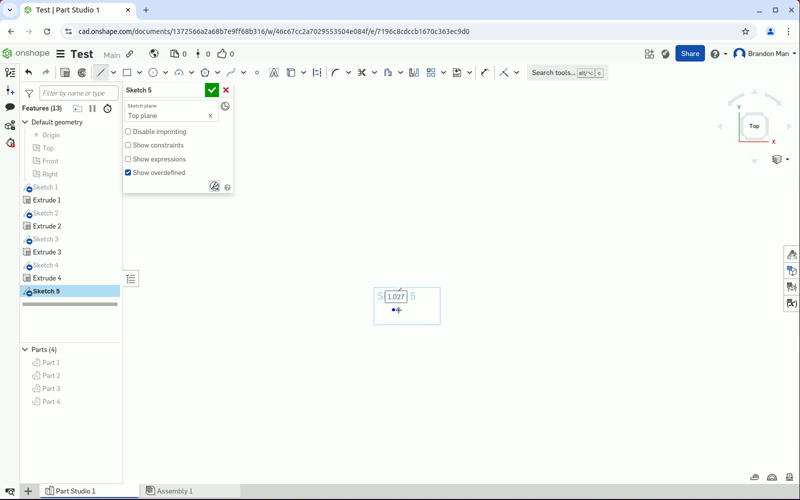
key_down(shift)
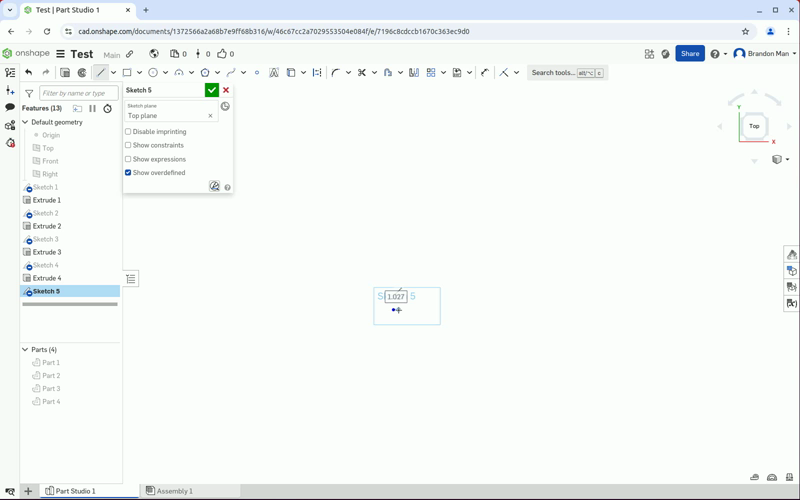
mouse_move(428, 309)
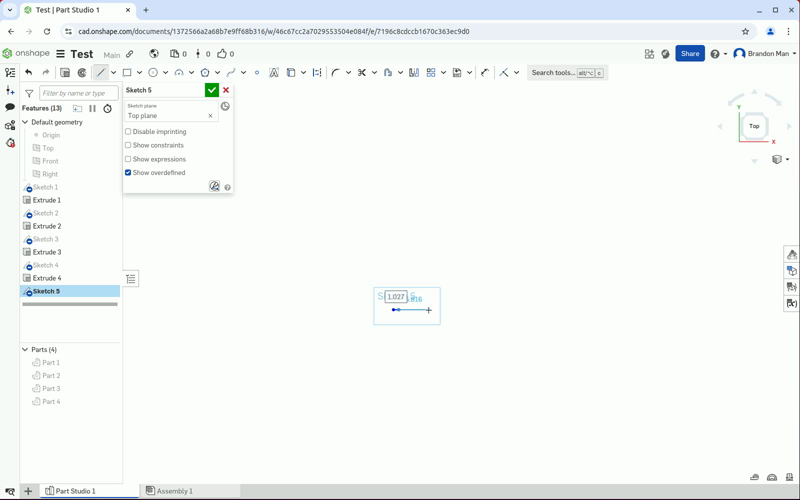
mouse_move(398, 305)
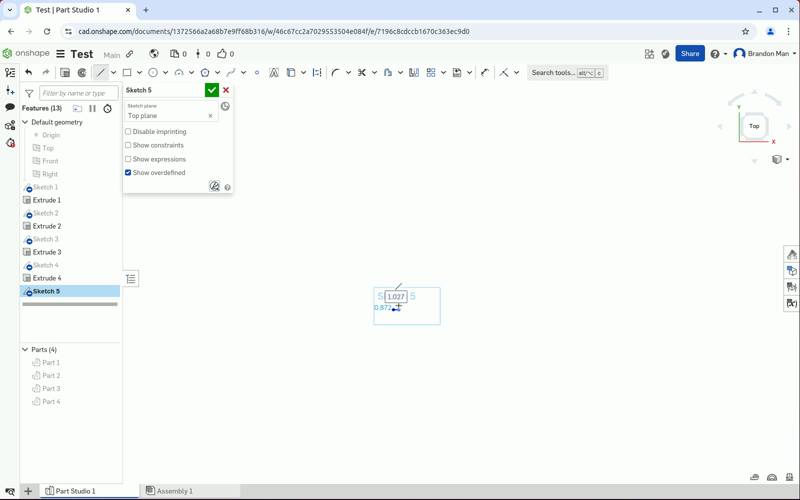
scroll(6)
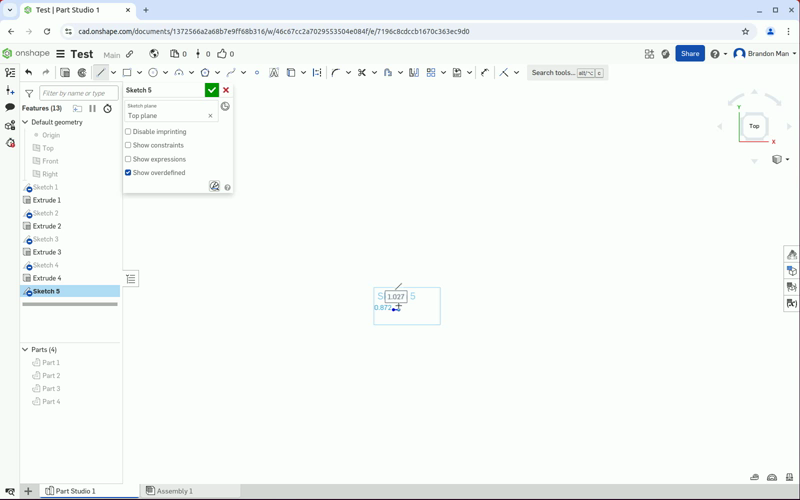
scroll(6)
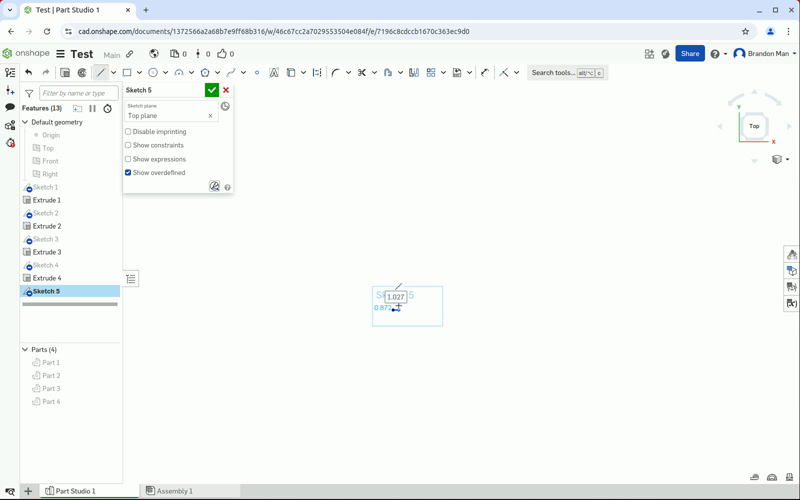
scroll(6)
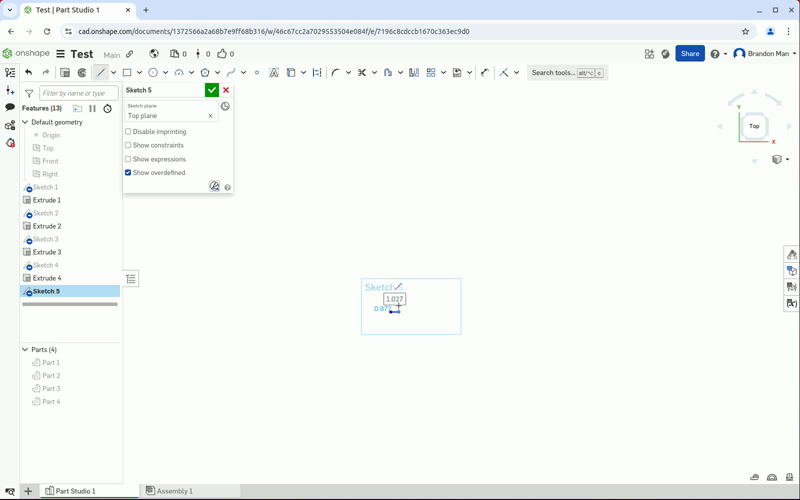
scroll(6)
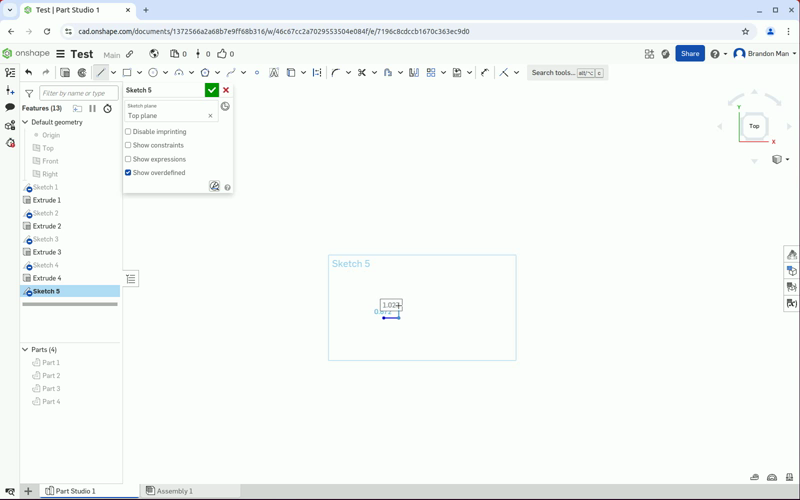
scroll(6)
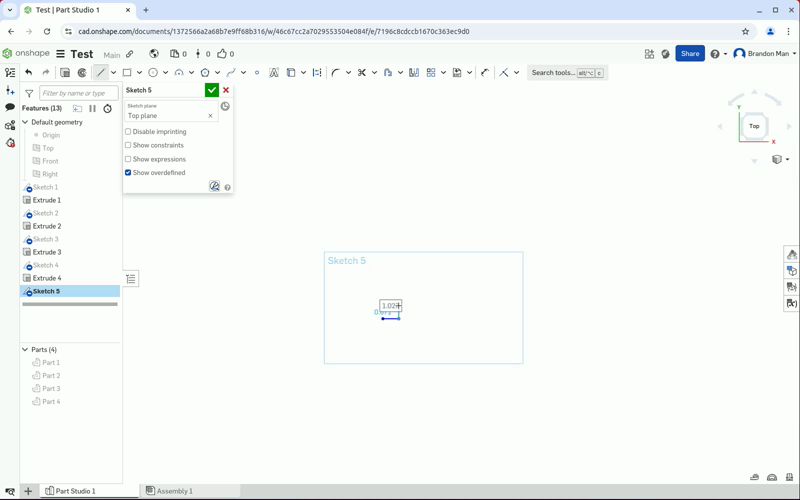
scroll(6)
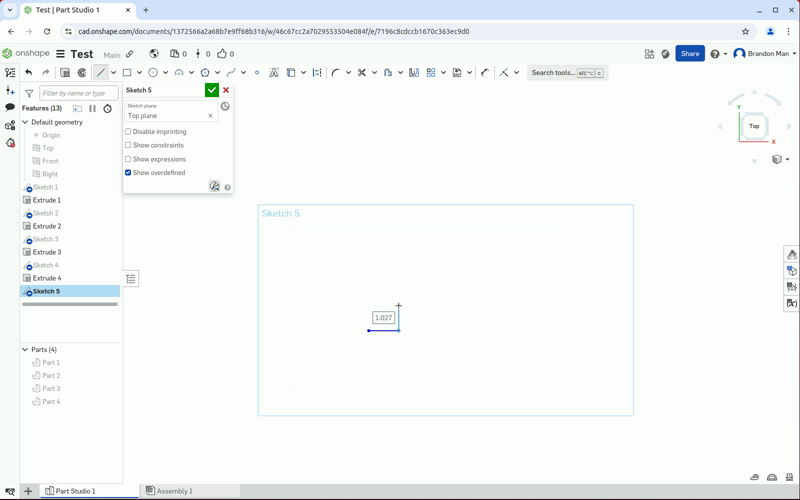
scroll(6)
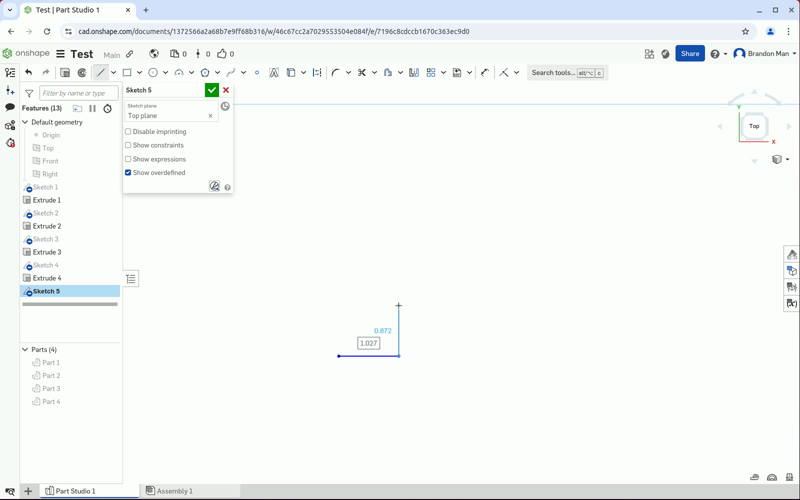
click(398, 305)
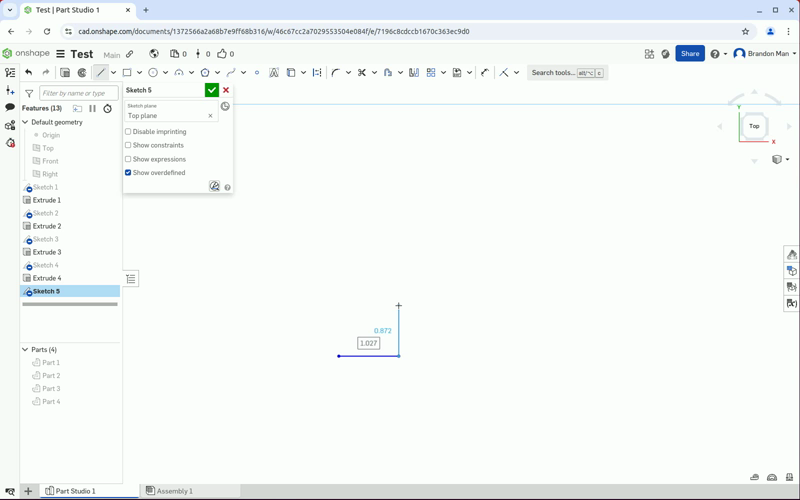
scroll(-6)
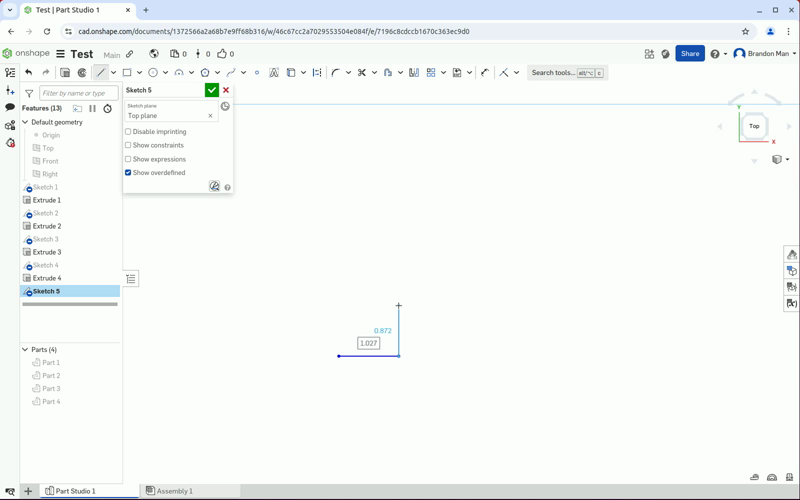
scroll(-6)
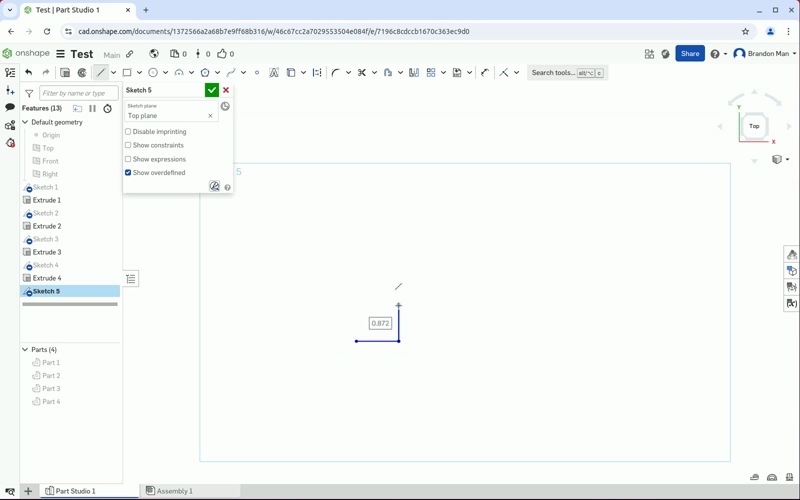
scroll(-6)
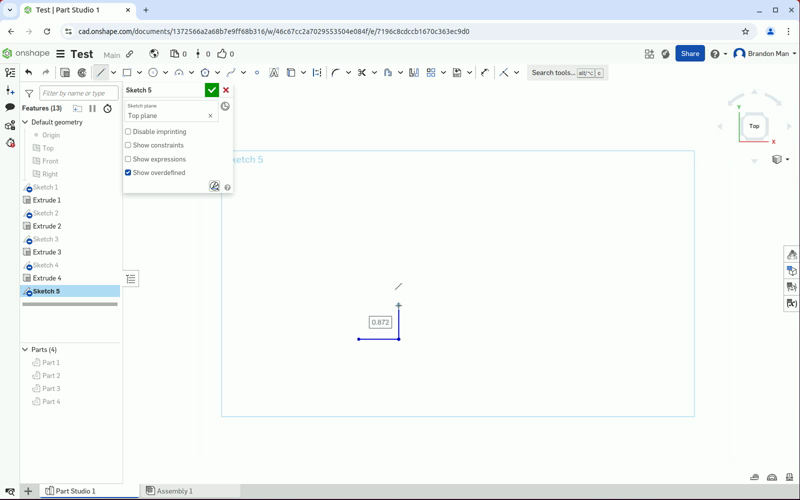
scroll(-6)
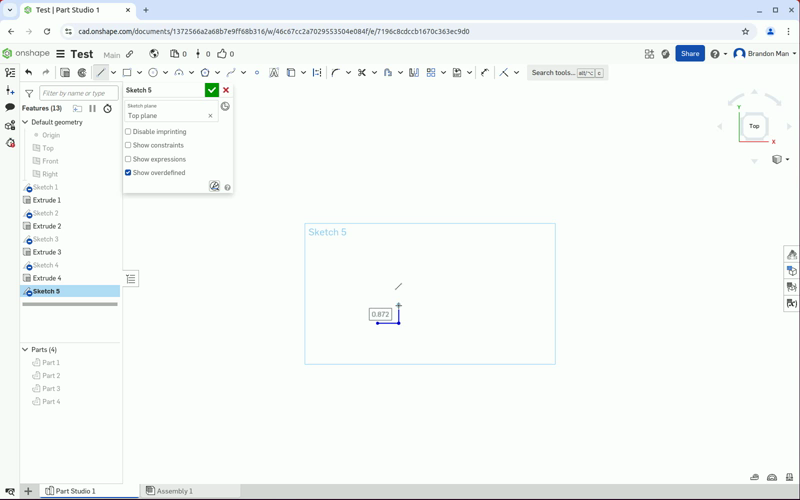
scroll(-6)
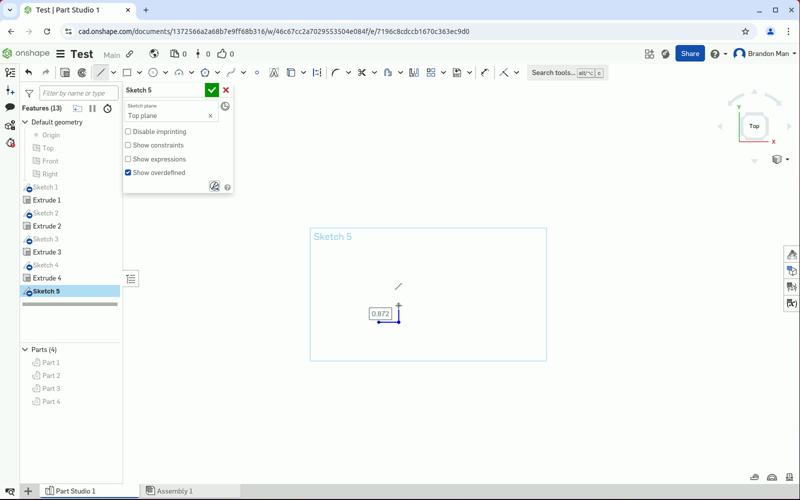
scroll(-6)
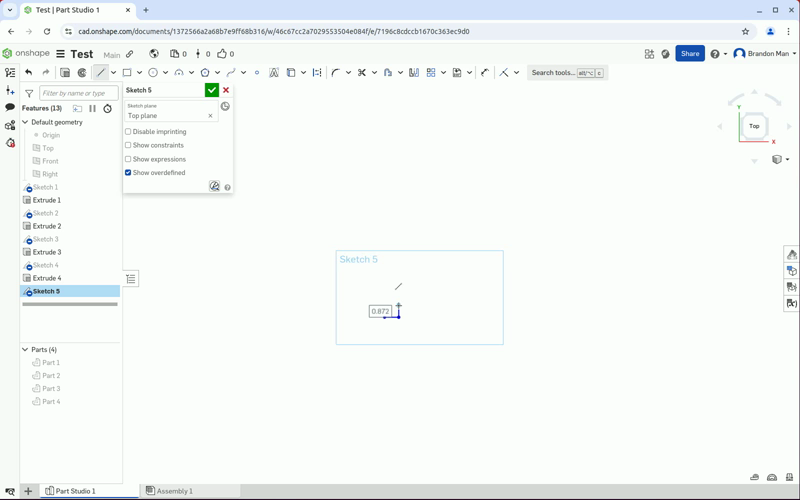
scroll(-6)
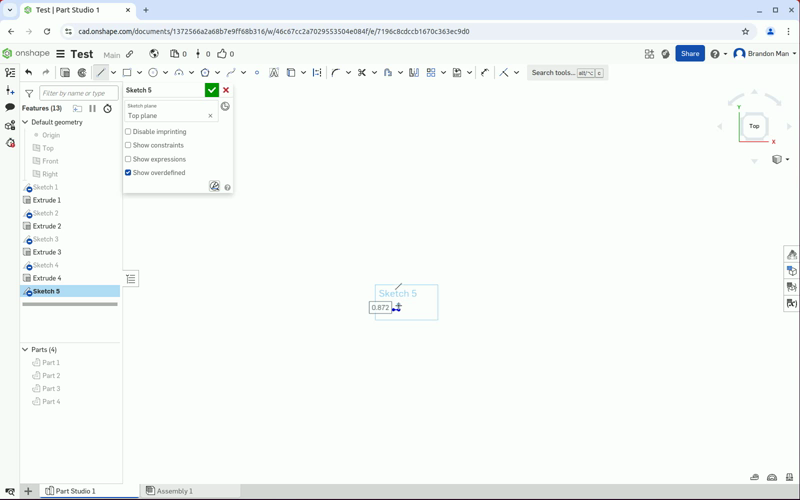
key_up(shift)
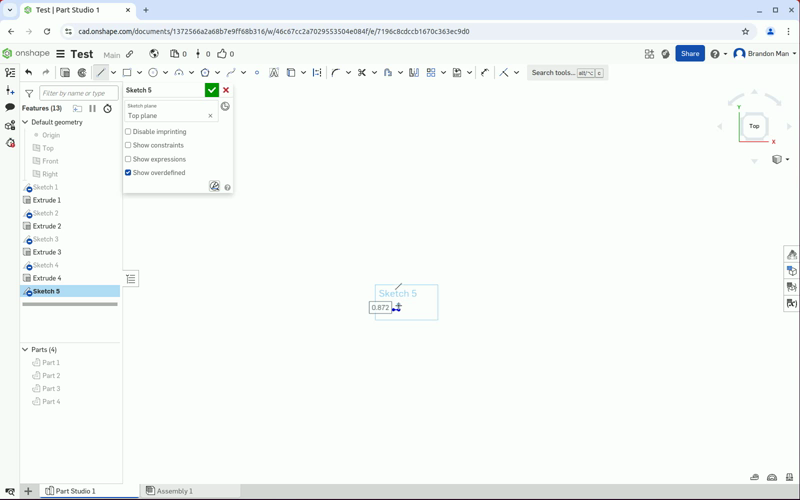
key_down(shift)
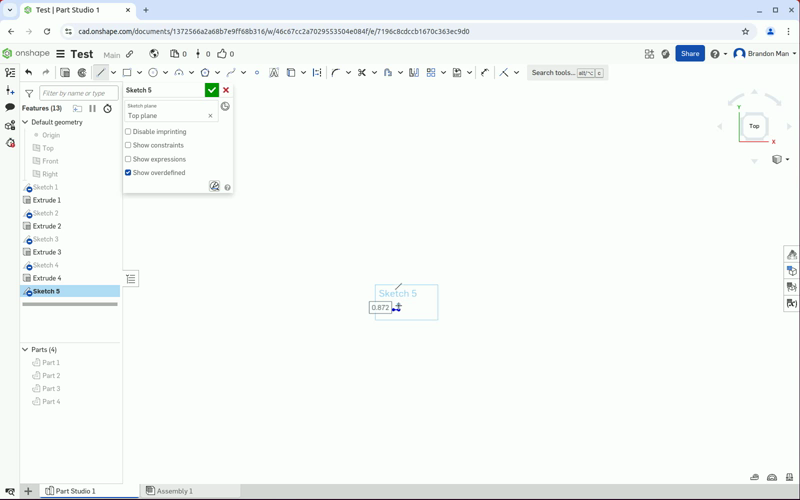
mouse_move(428, 305)
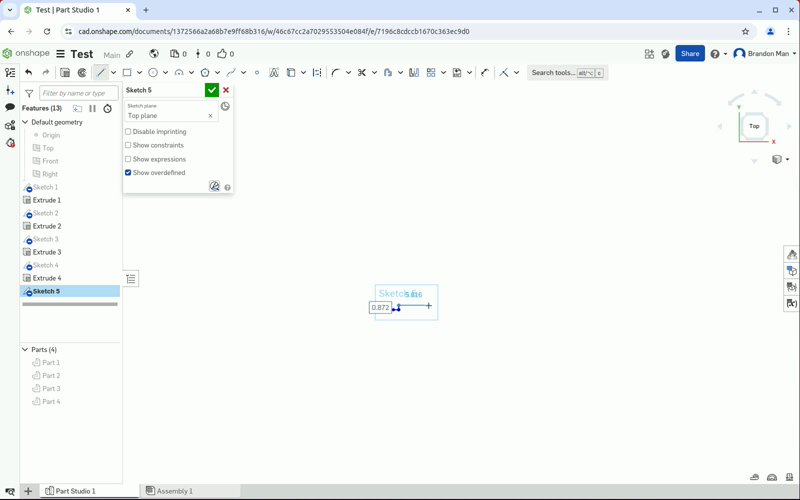
mouse_move(393, 305)
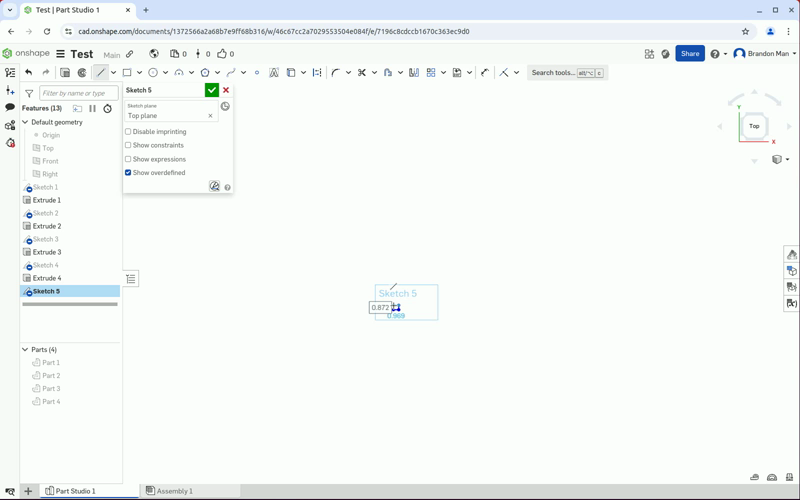
scroll(6)
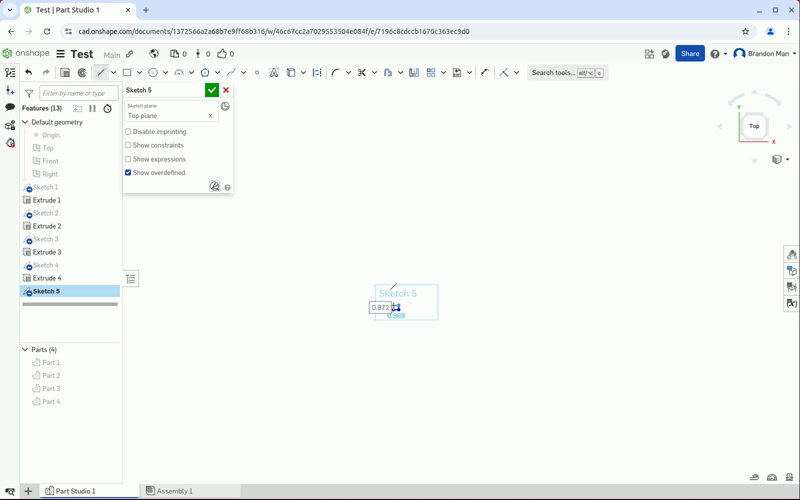
scroll(6)
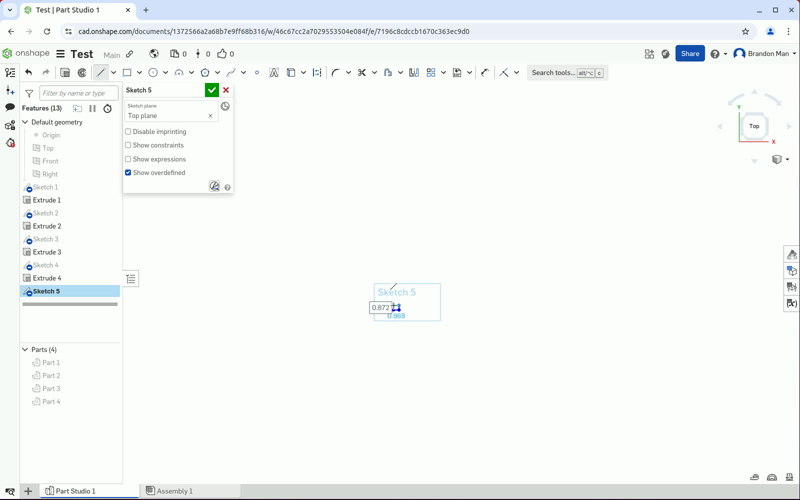
scroll(6)
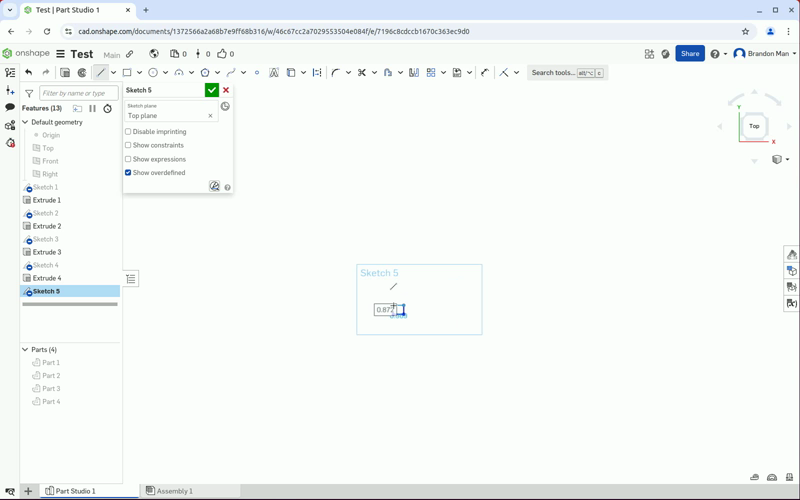
scroll(6)
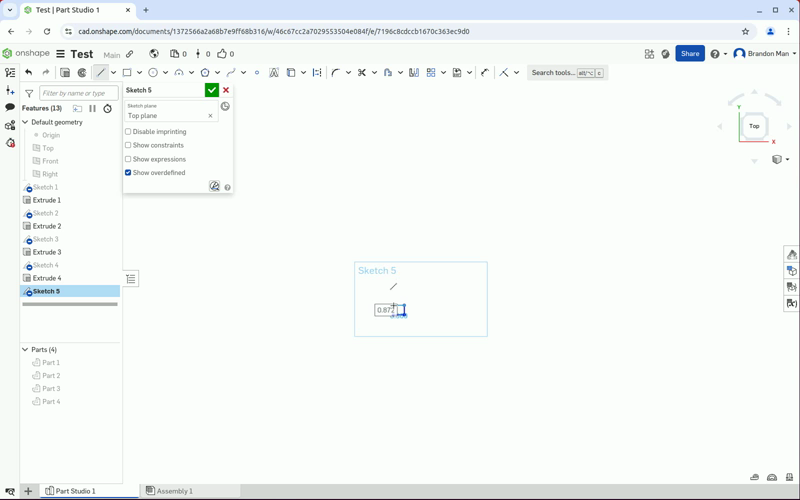
scroll(6)
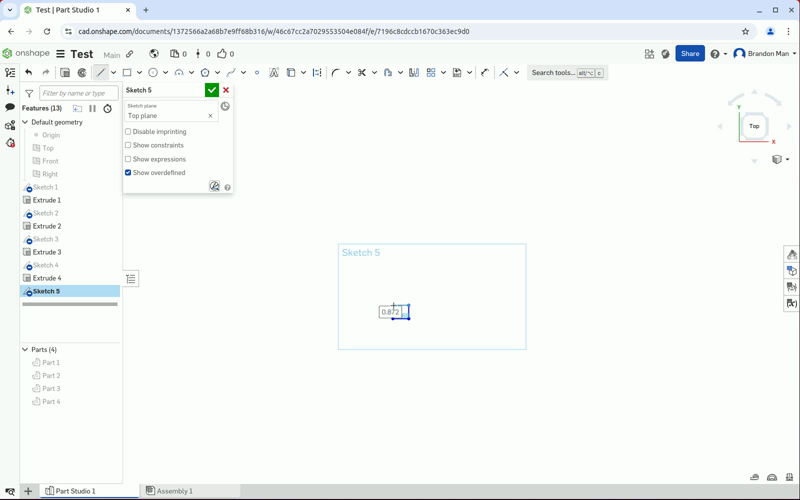
scroll(6)
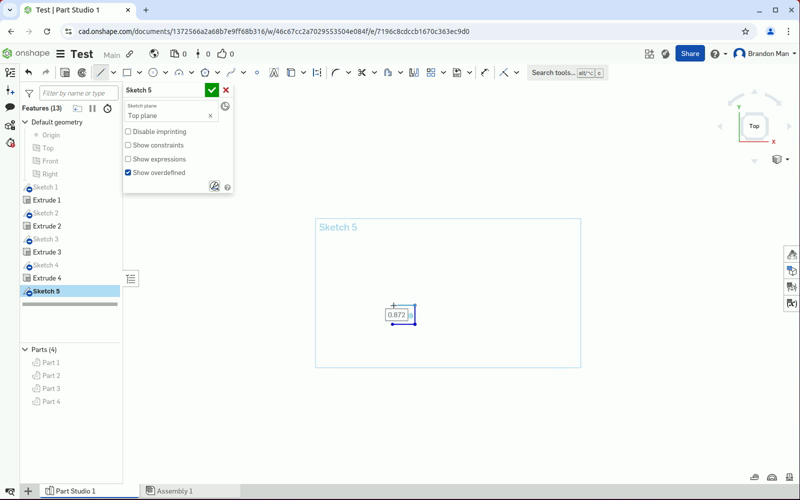
scroll(6)
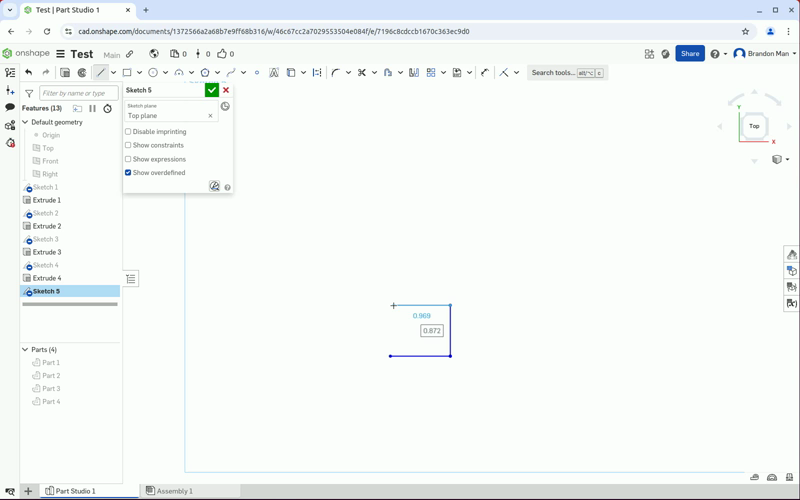
click(393, 305)
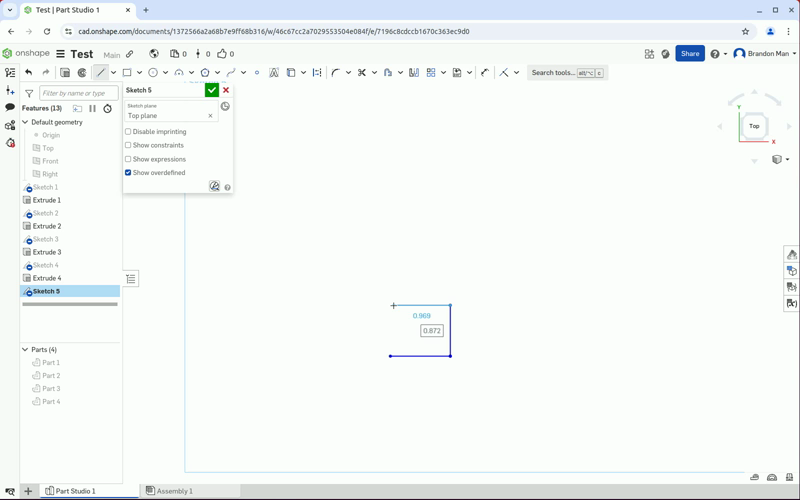
scroll(-6)
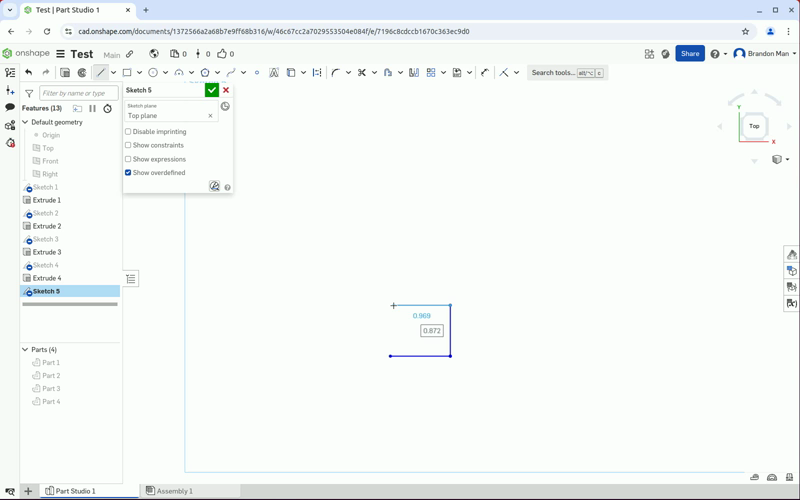
scroll(-6)
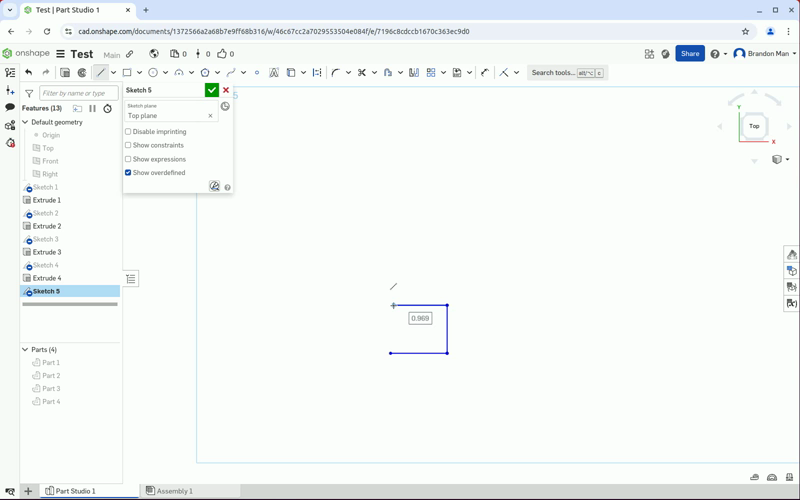
scroll(-6)
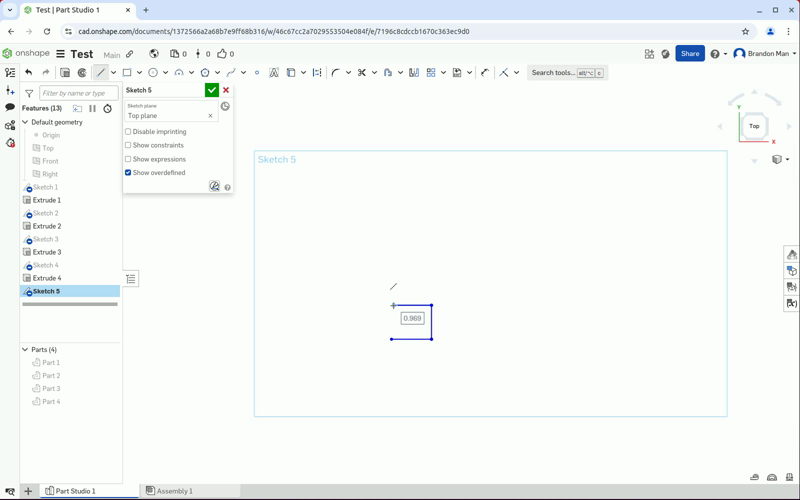
scroll(-6)
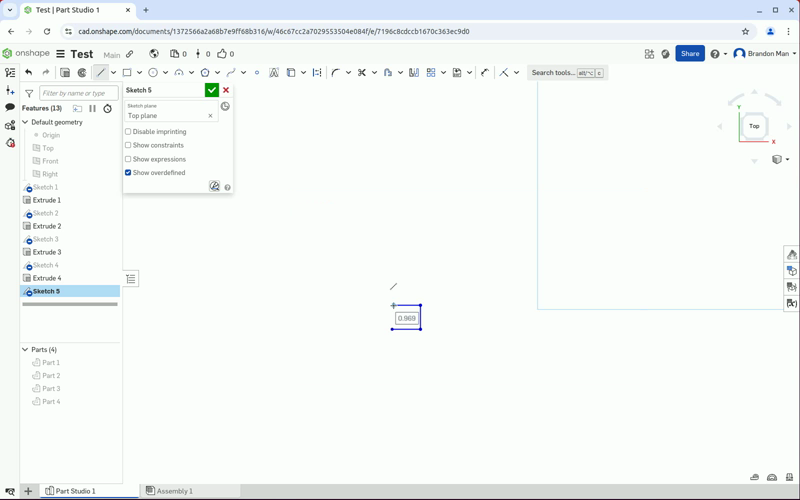
scroll(-6)
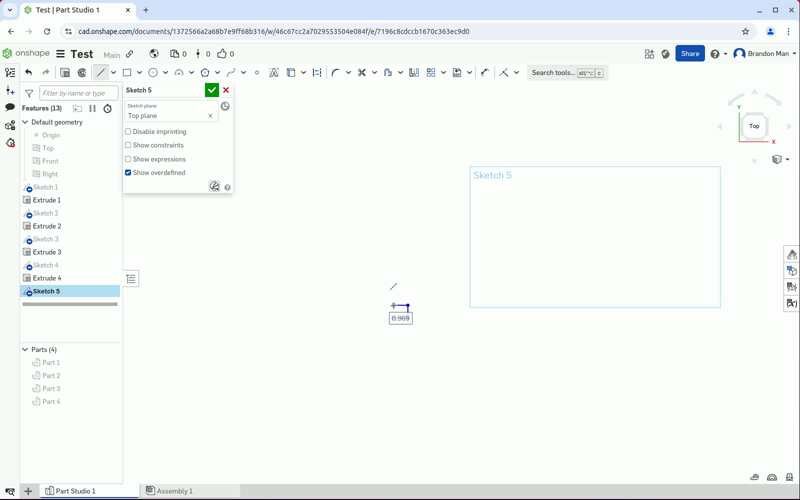
scroll(-6)
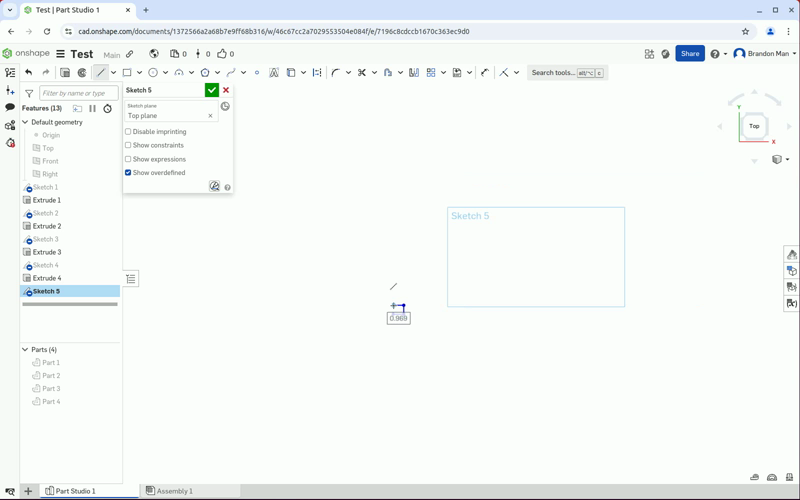
scroll(-6)
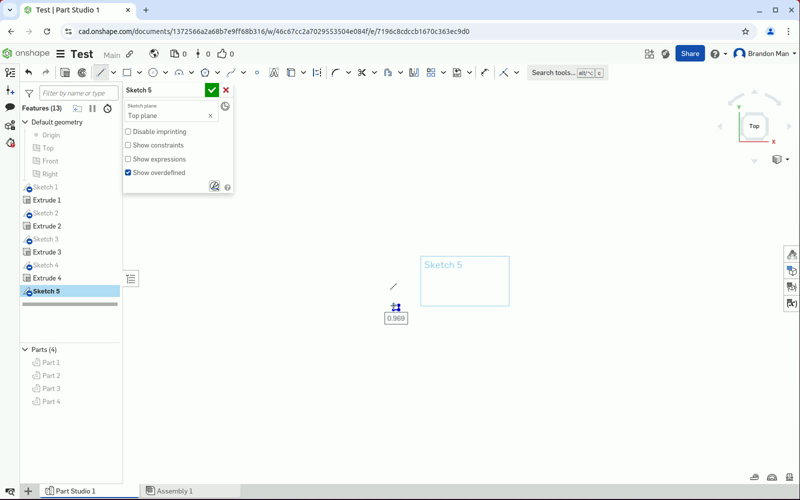
key_up(shift)
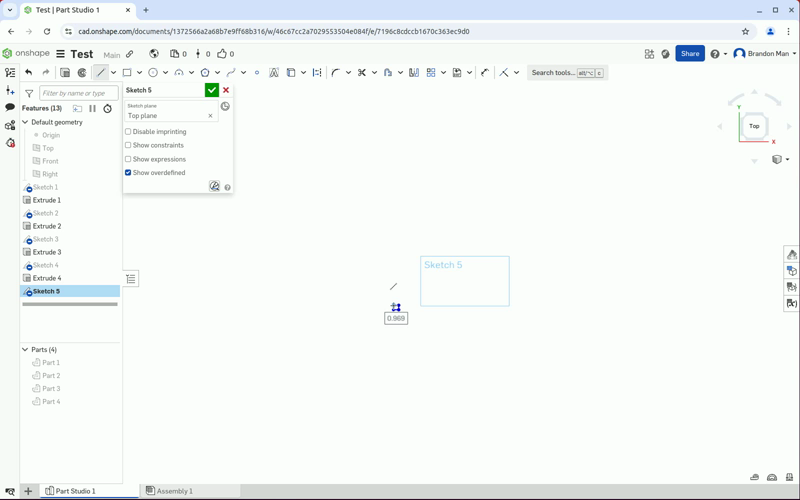
mouse_move(423, 305)
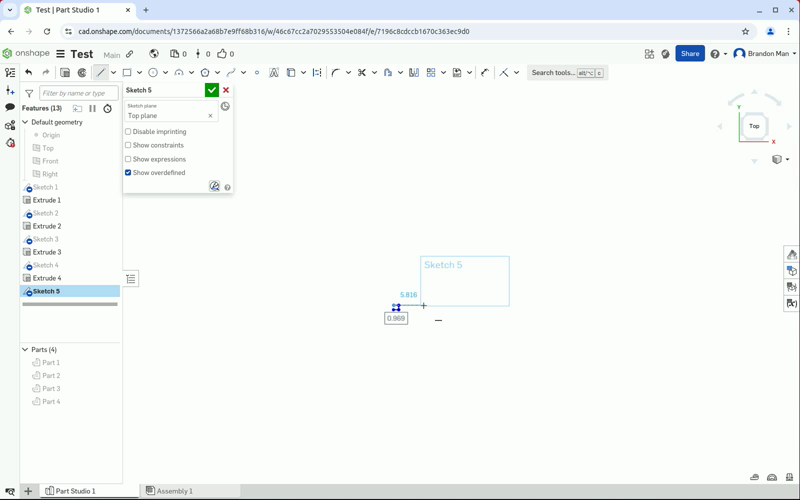
key_down(shift)
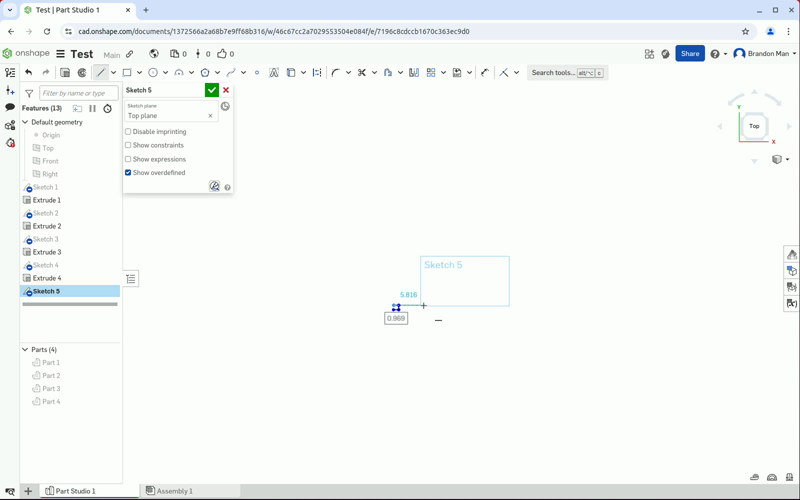
mouse_move(393, 309)
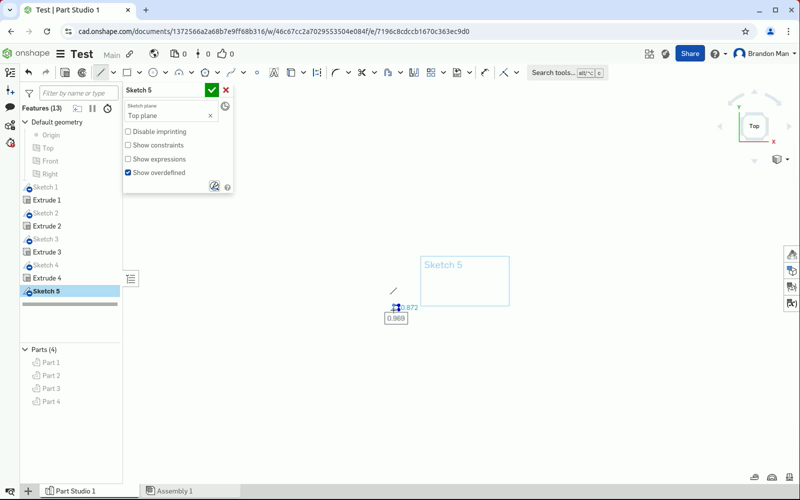
scroll(6)
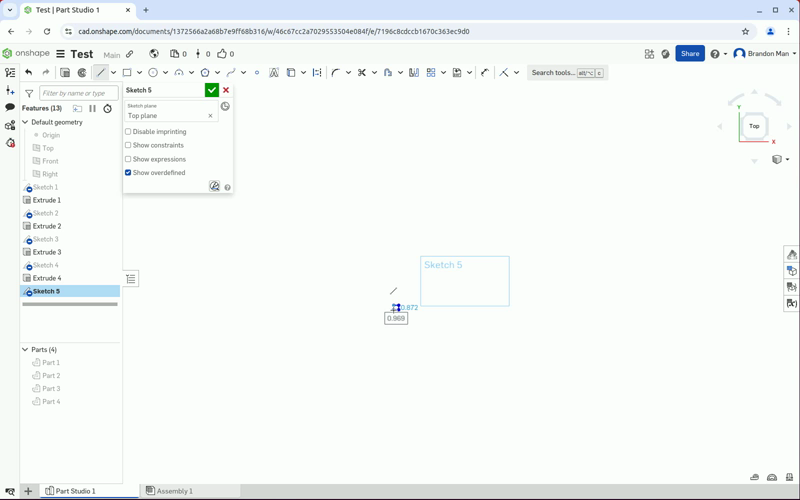
scroll(6)
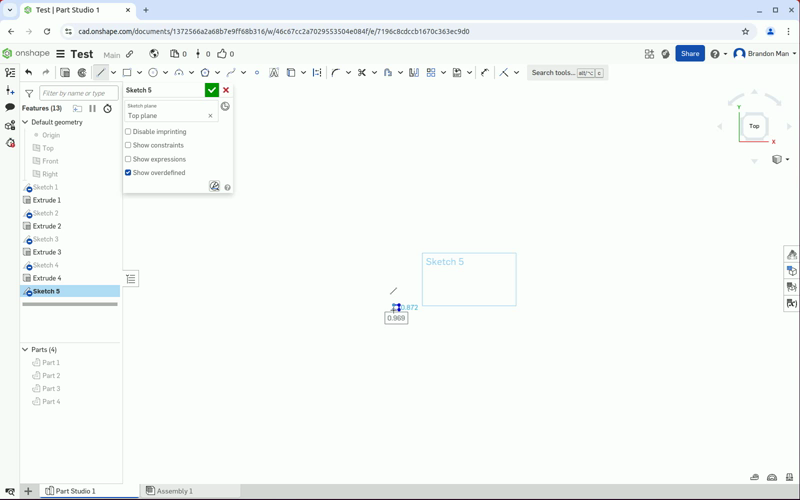
scroll(6)
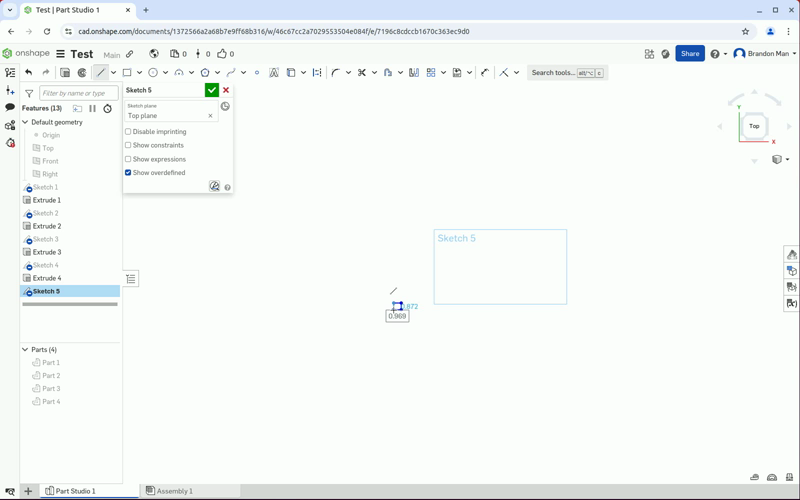
scroll(6)
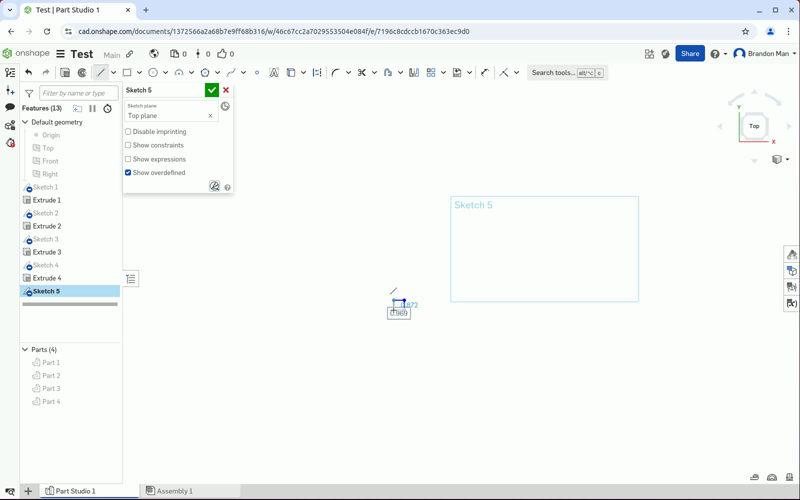
scroll(6)
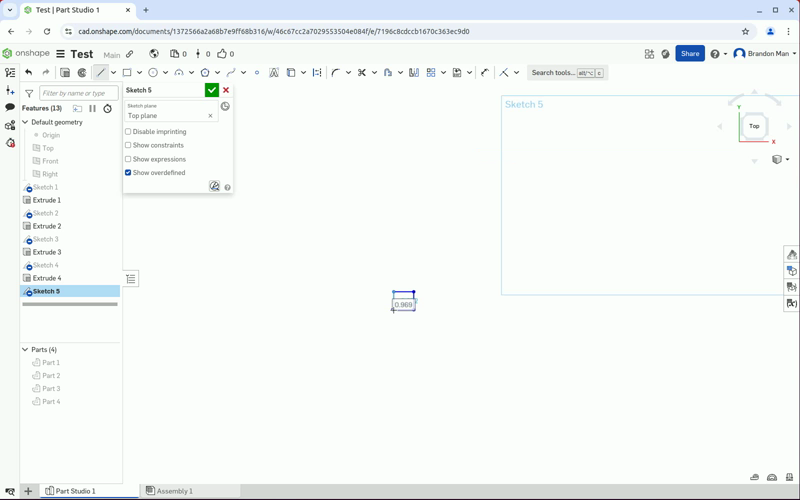
scroll(6)
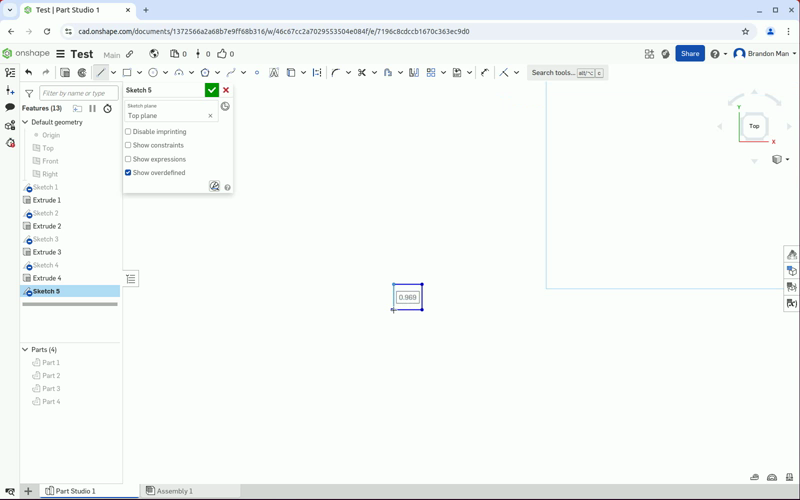
scroll(6)
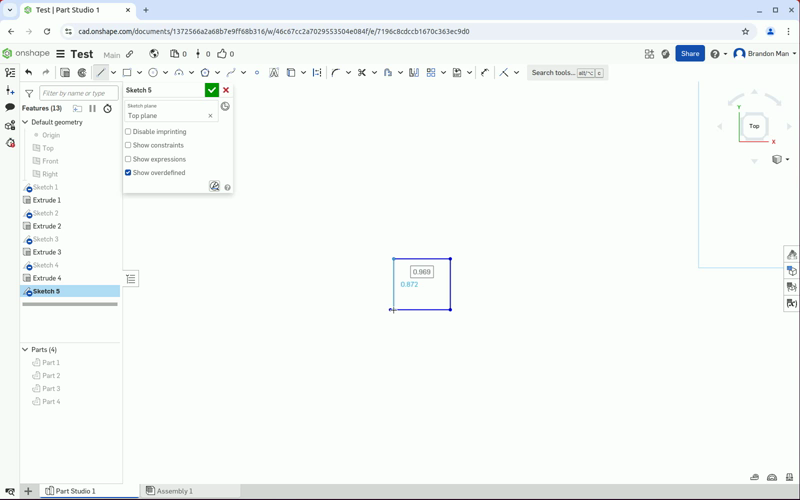
key_up(shift)
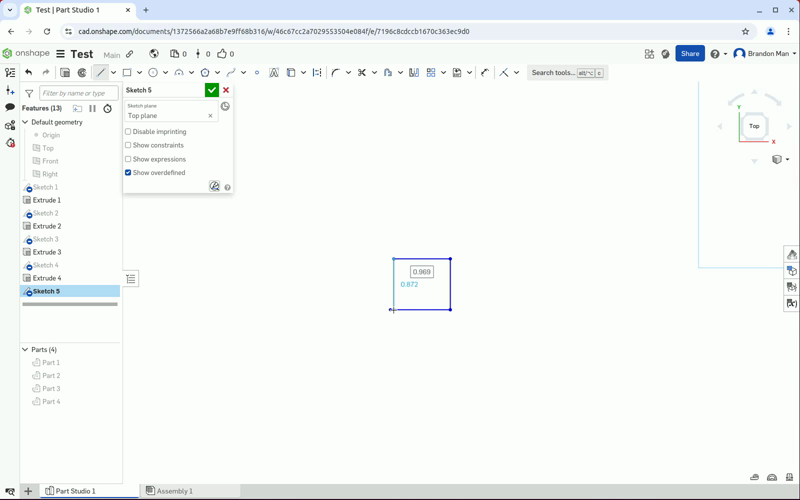
click(393, 309)
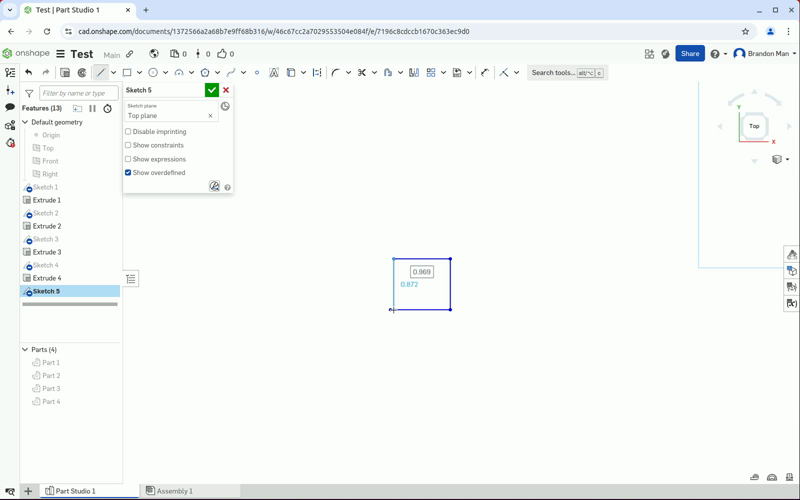
scroll(-6)
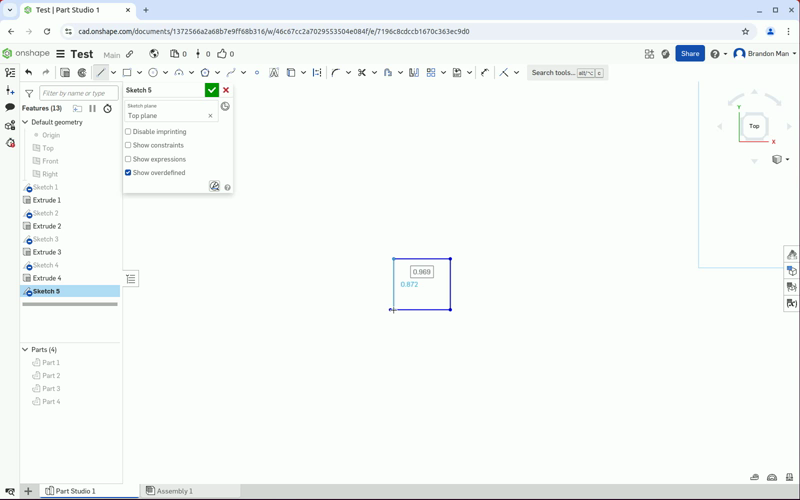
scroll(-6)
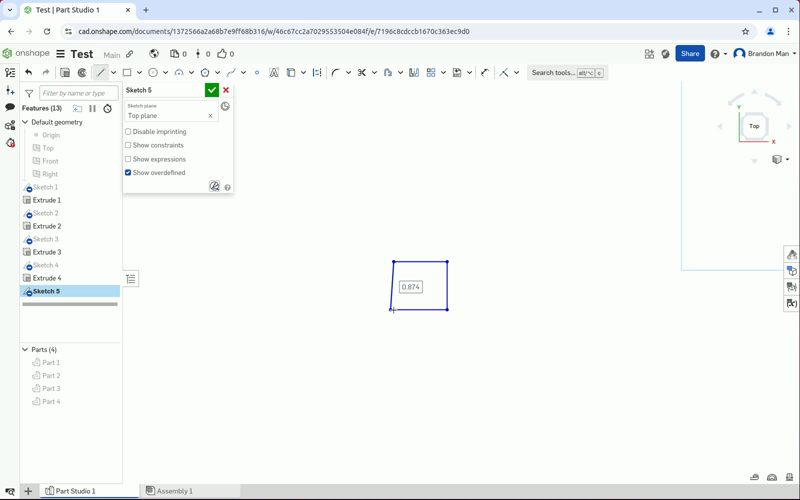
scroll(-6)
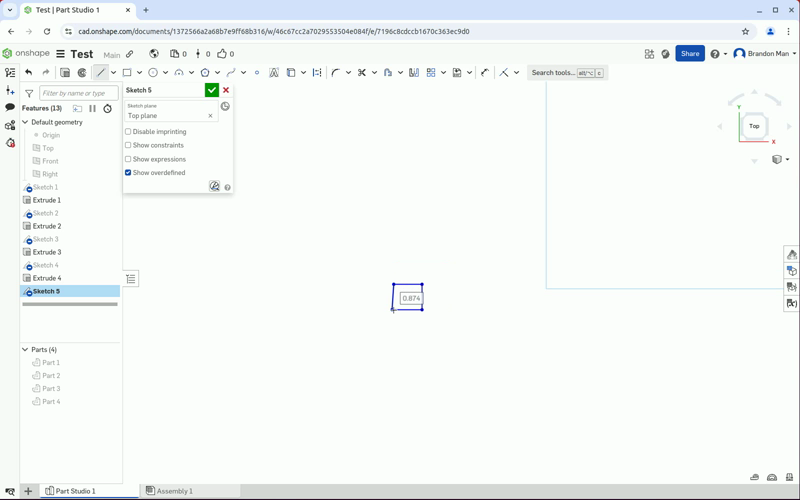
scroll(-6)
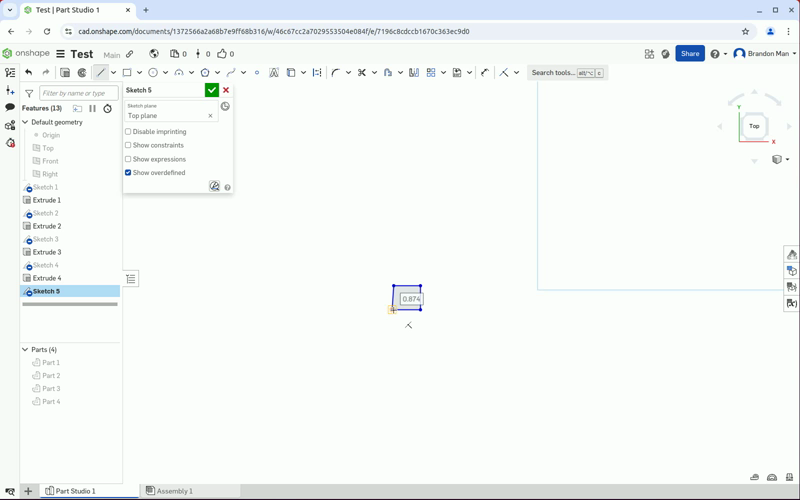
scroll(-6)
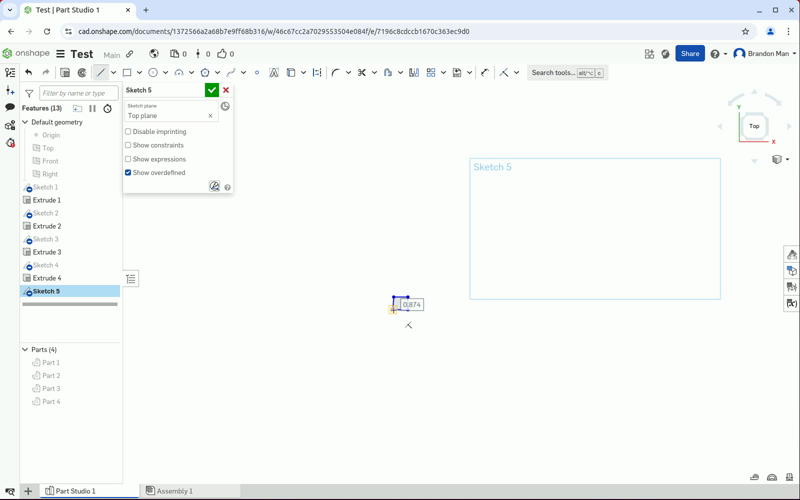
scroll(-6)
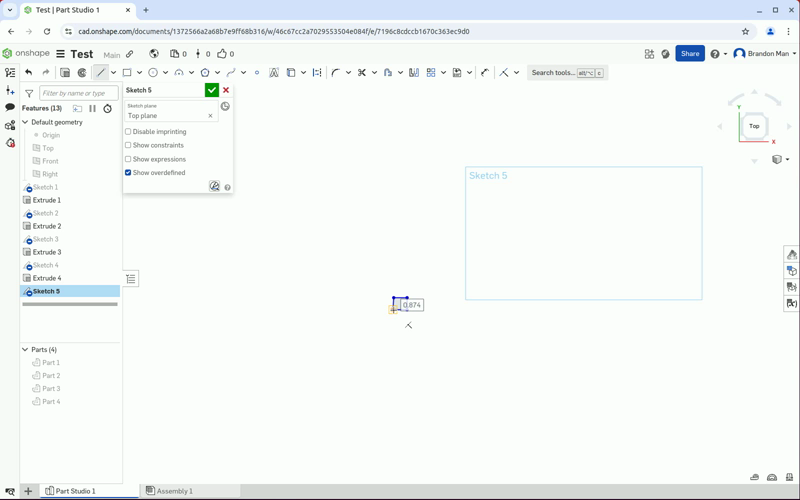
scroll(-6)
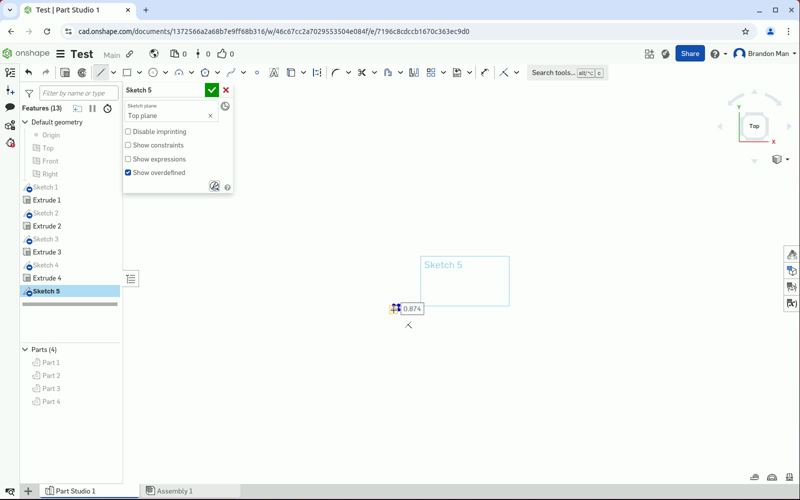
key(esc)
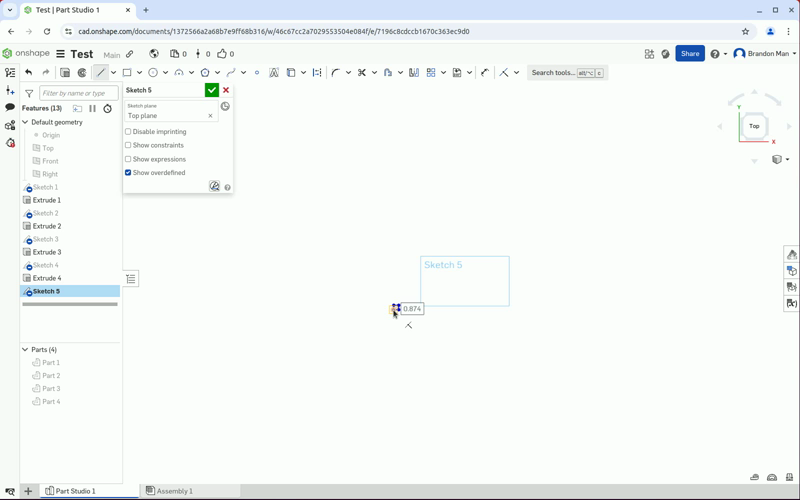
mouse_move(395, 307)
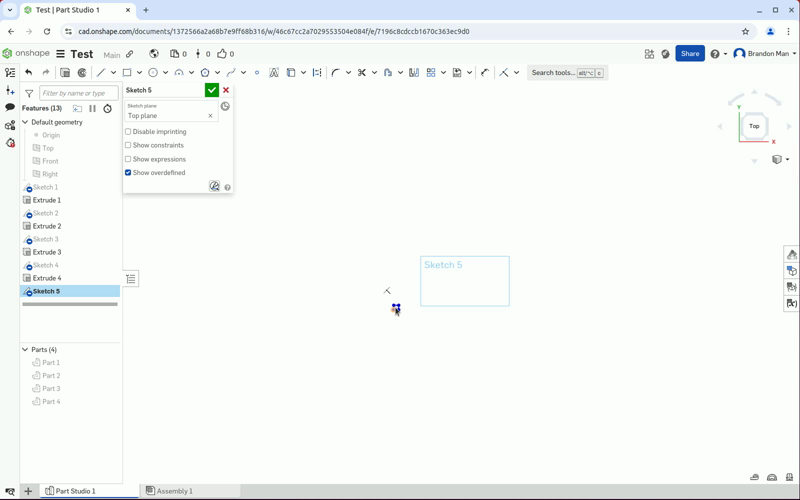
scroll(6)
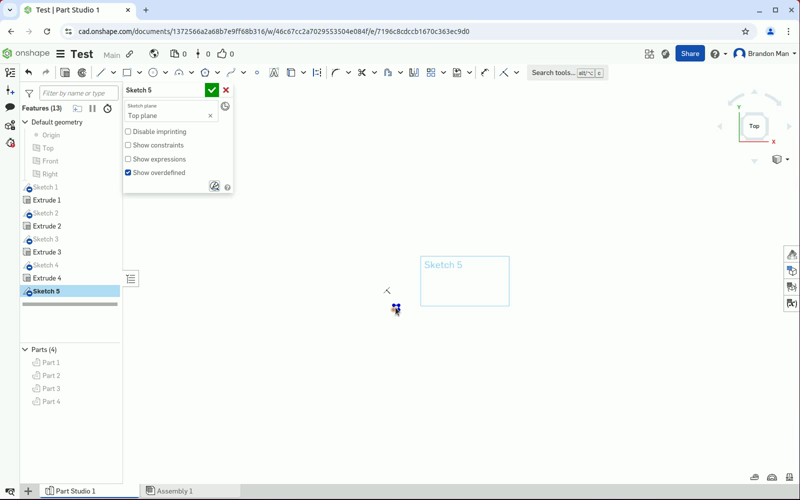
scroll(6)
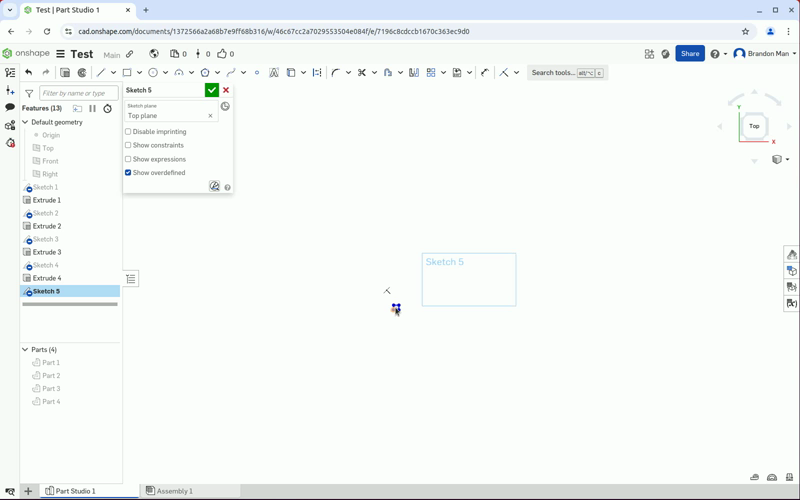
scroll(6)
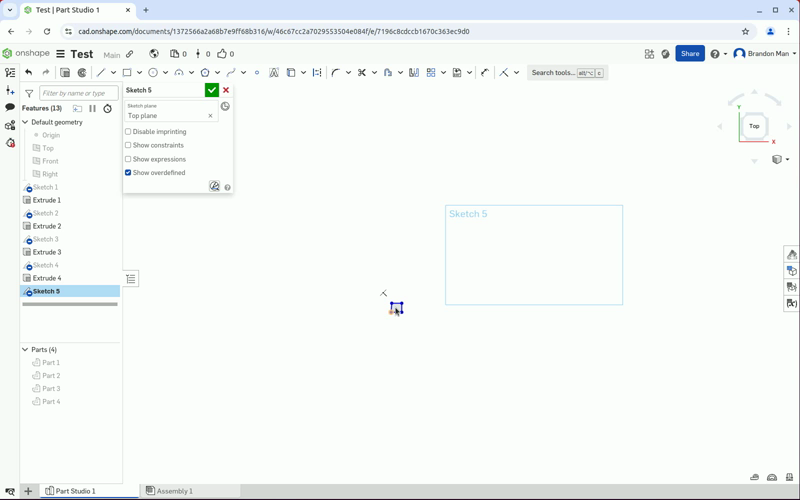
scroll(6)
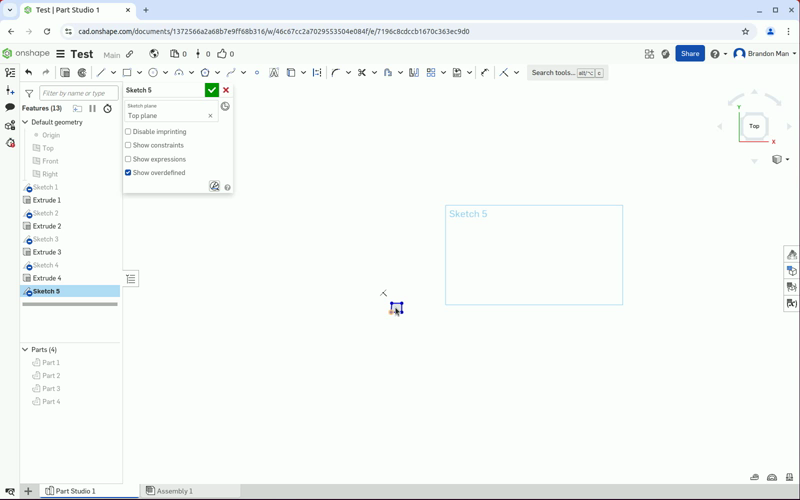
scroll(6)
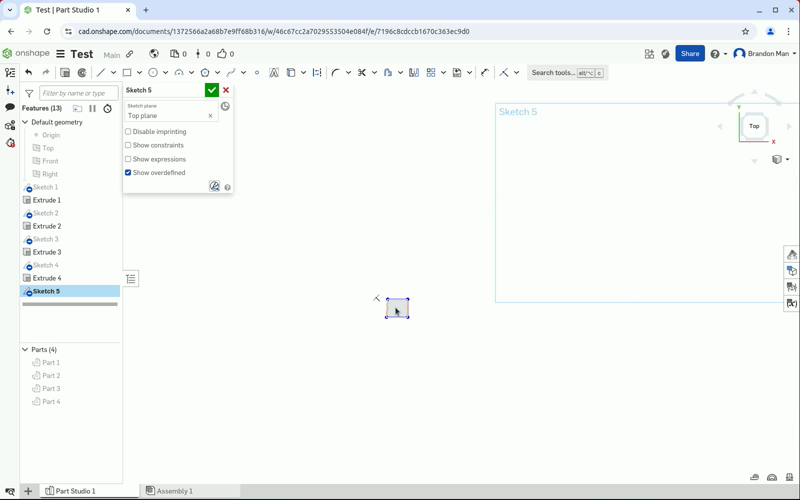
scroll(6)
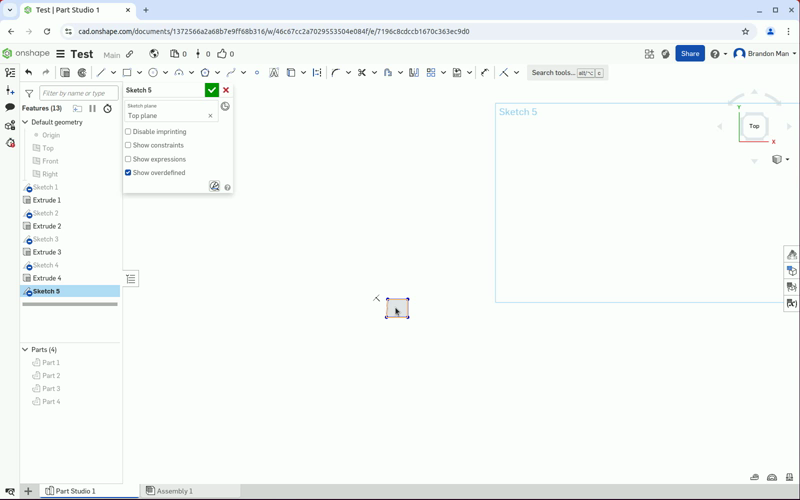
scroll(6)
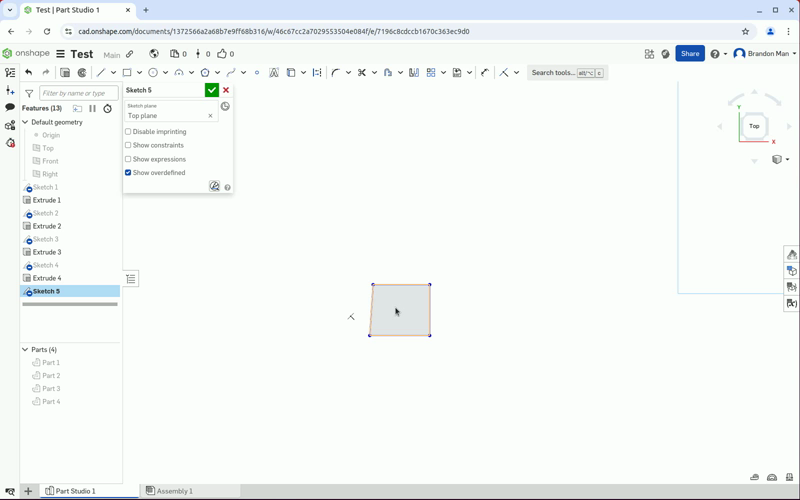
click(395, 307)
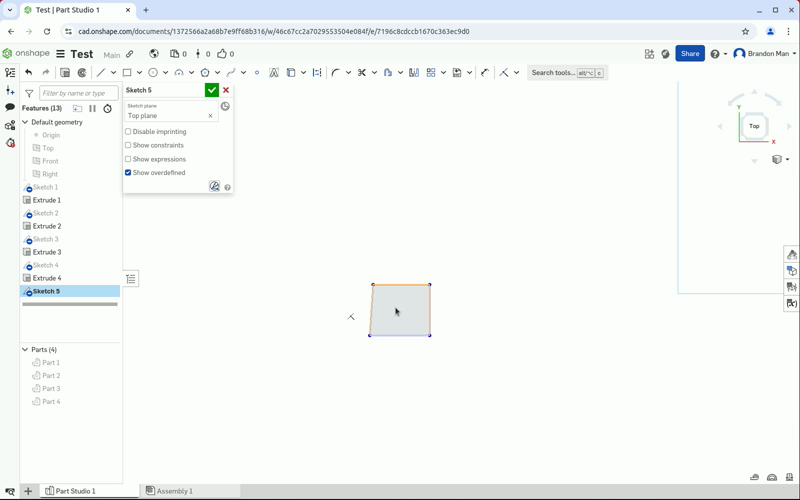
scroll(-6)
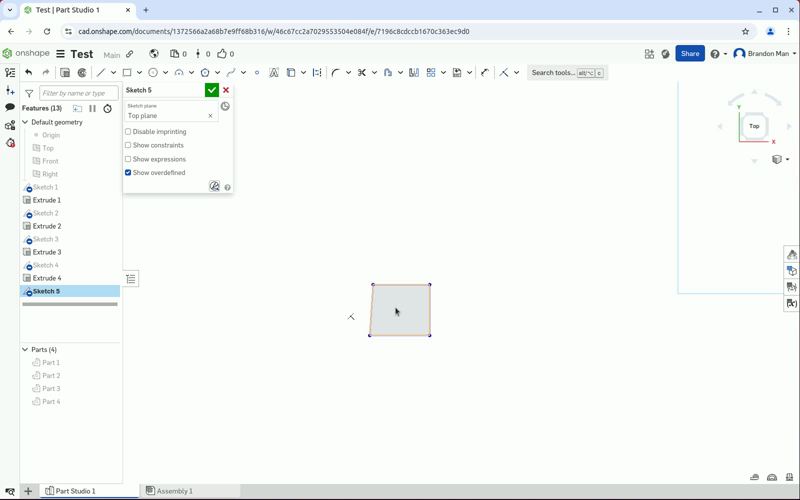
scroll(-6)
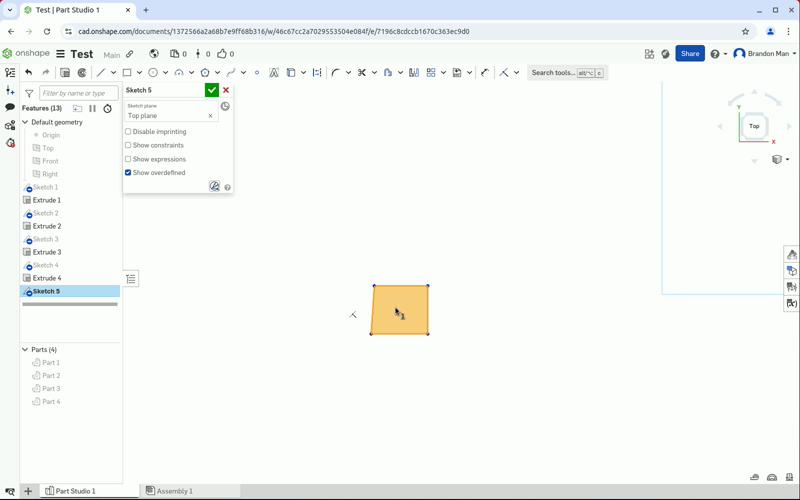
scroll(-6)
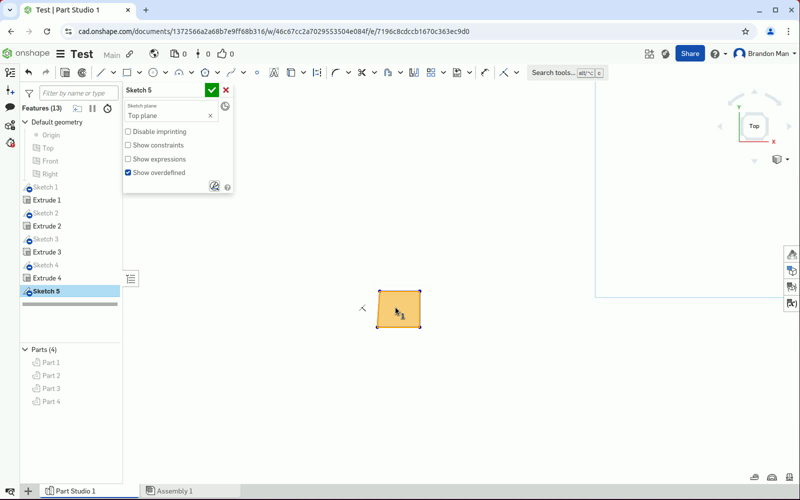
scroll(-6)
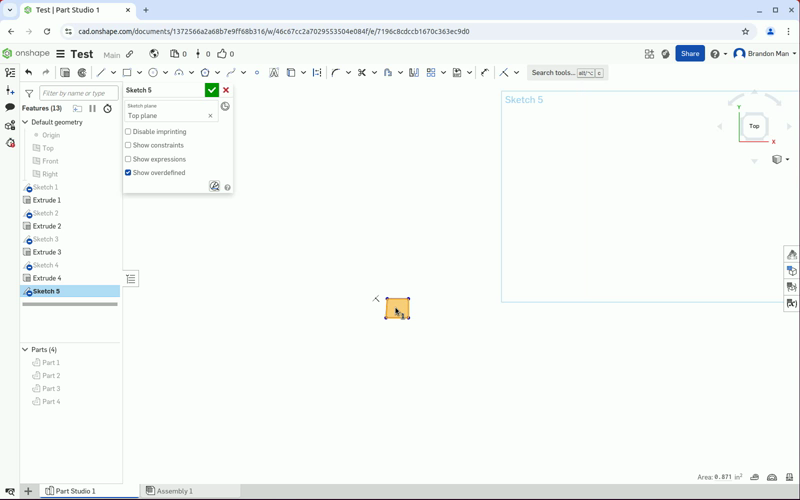
scroll(-6)
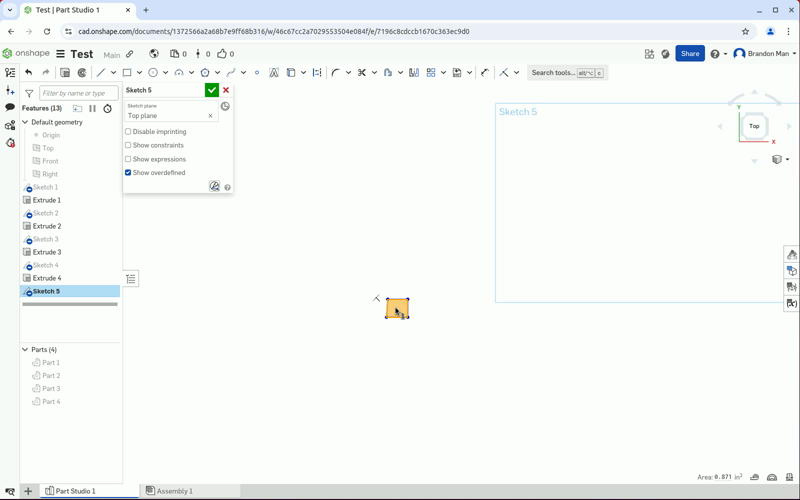
scroll(-6)
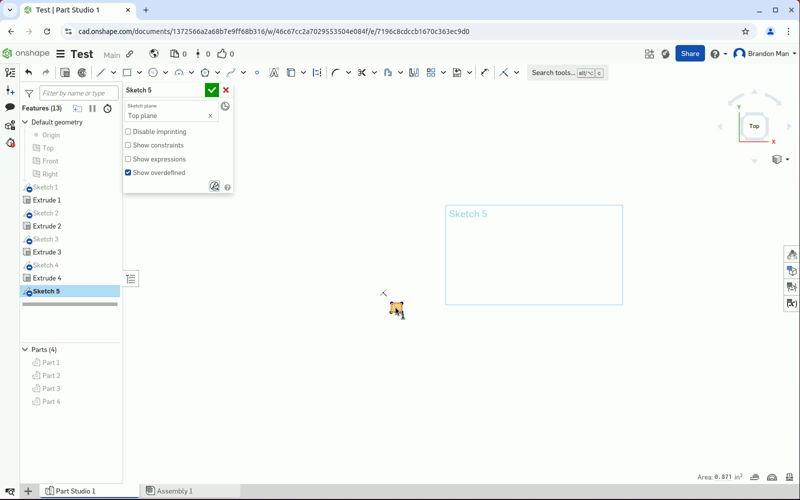
scroll(-6)
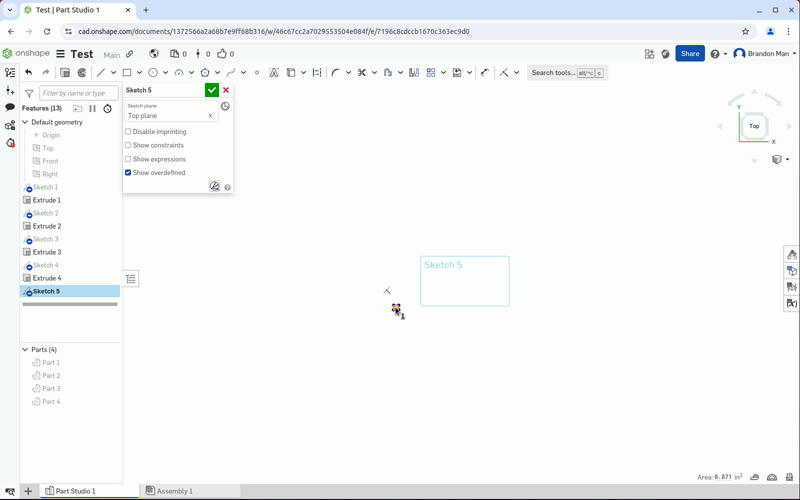
mouse_move(73, 352)
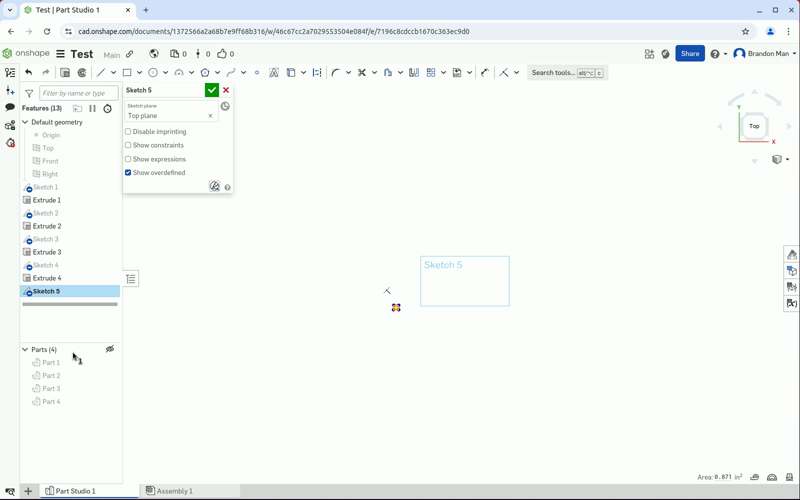
key(shift+y)
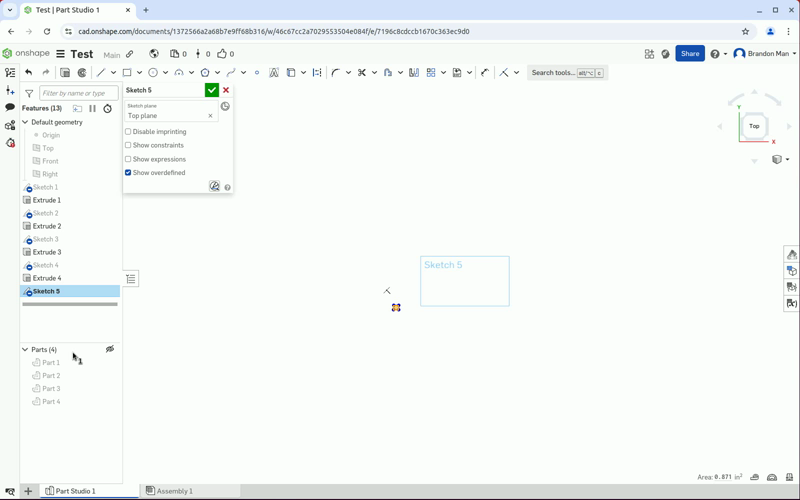
key(shift+e)
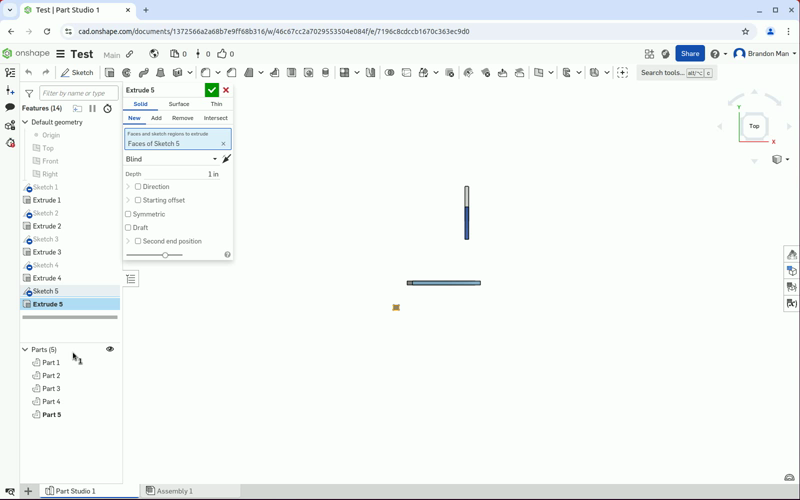
mouse_move(143, 106)
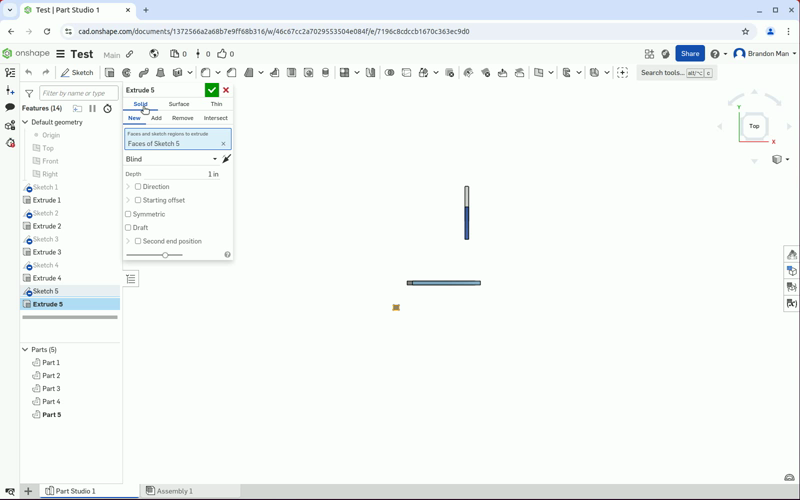
click(143, 106)
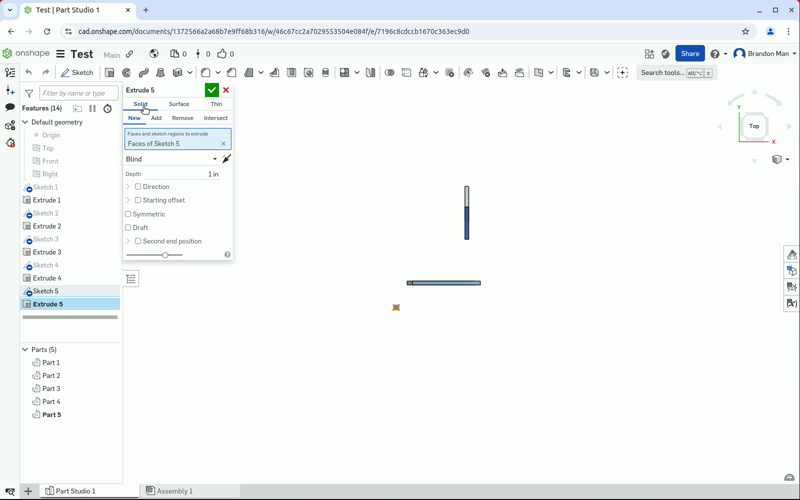
mouse_move(137, 120)
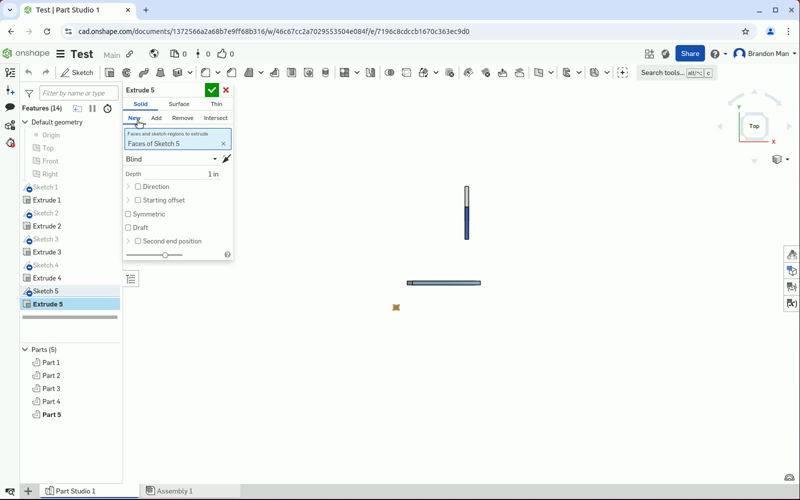
click(137, 120)
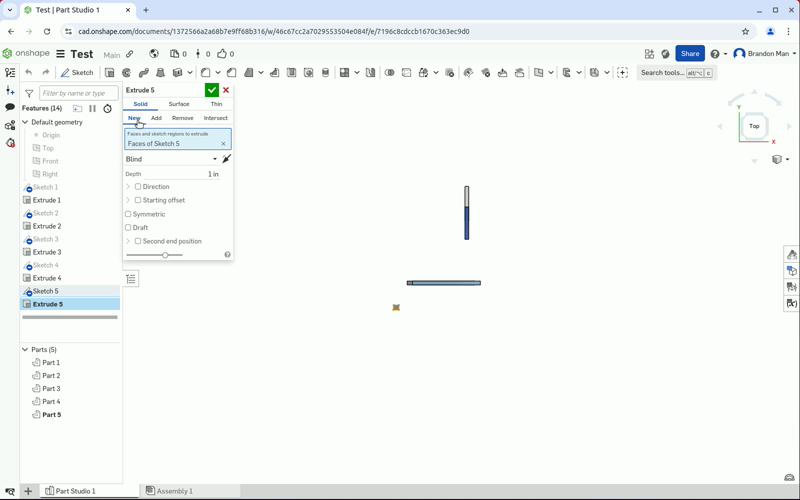
key(tab, 4)
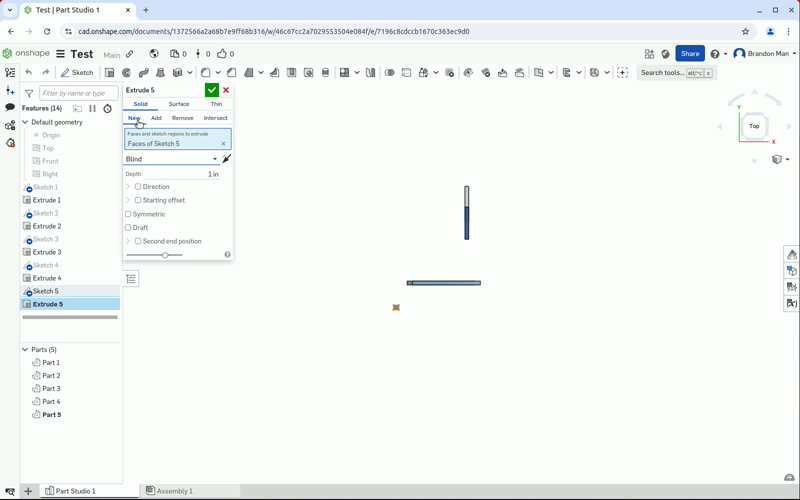
text(7.462)
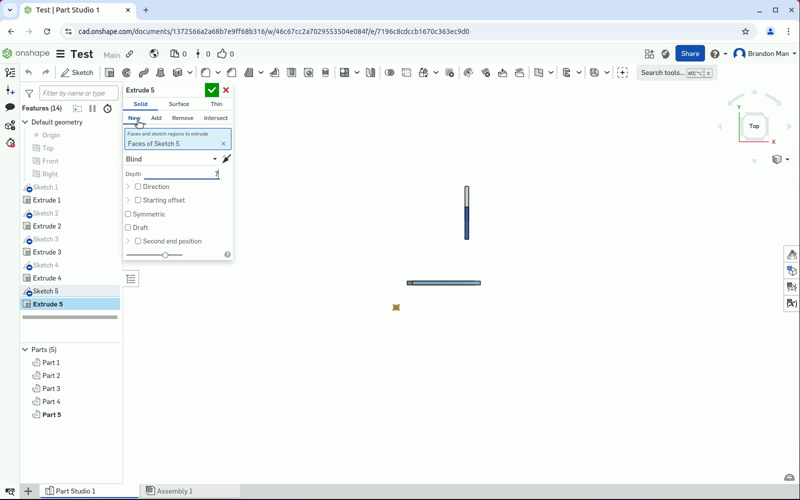
key(enter)
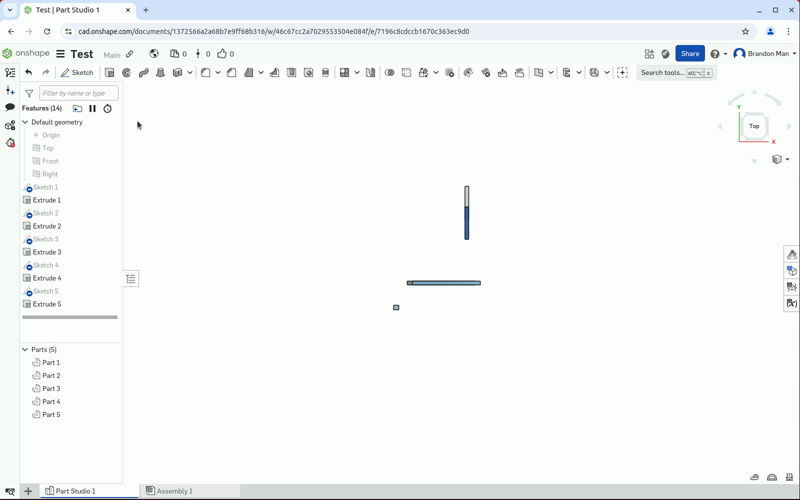
key(shift+h)
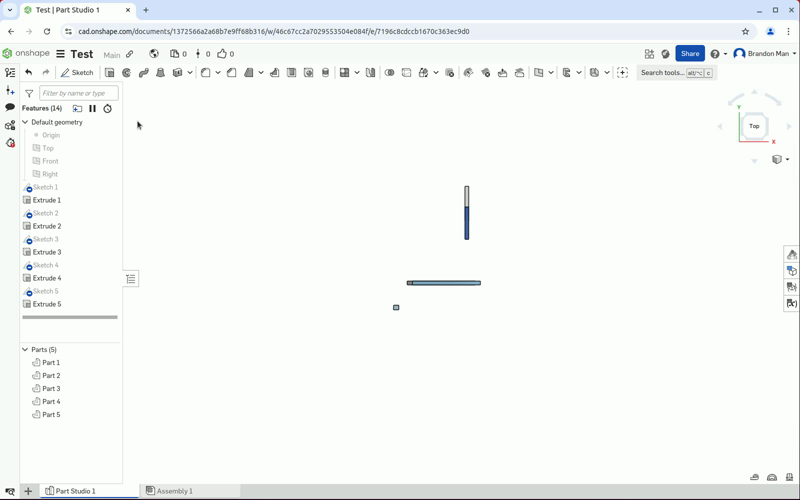
key(shift+h)
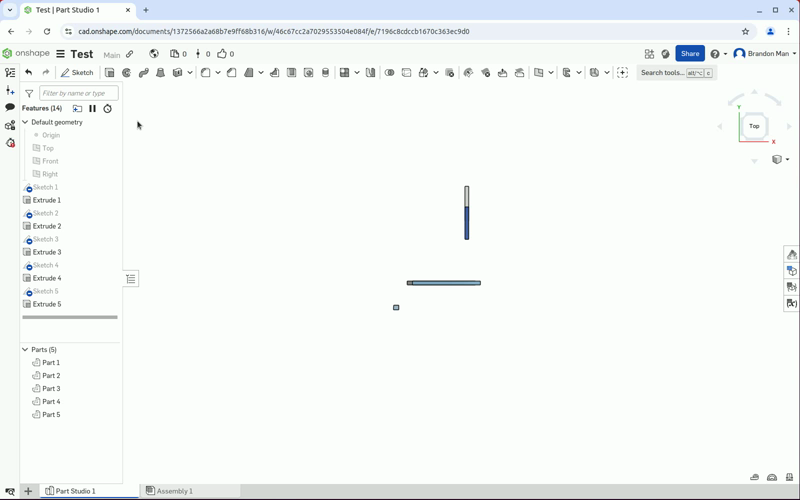
mouse_move(73, 189)
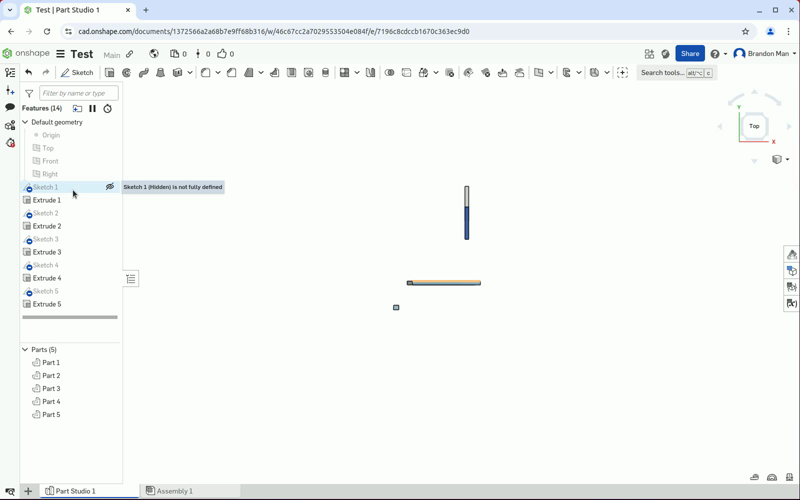
click(73, 189)
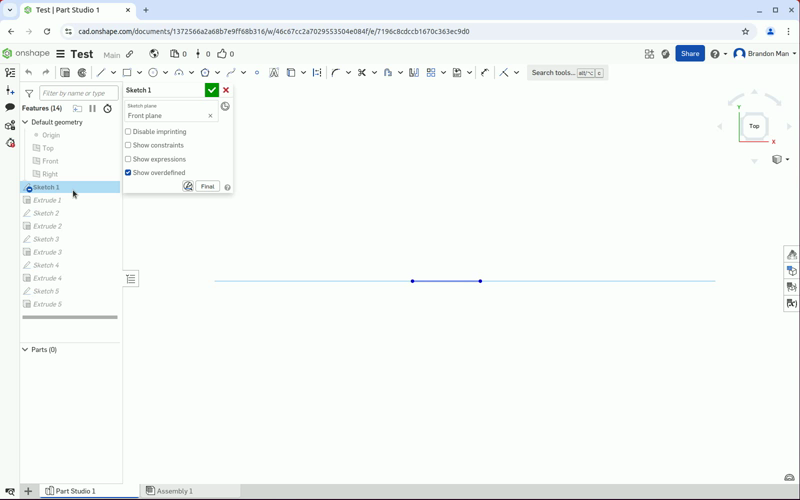
mouse_move(229, 92)
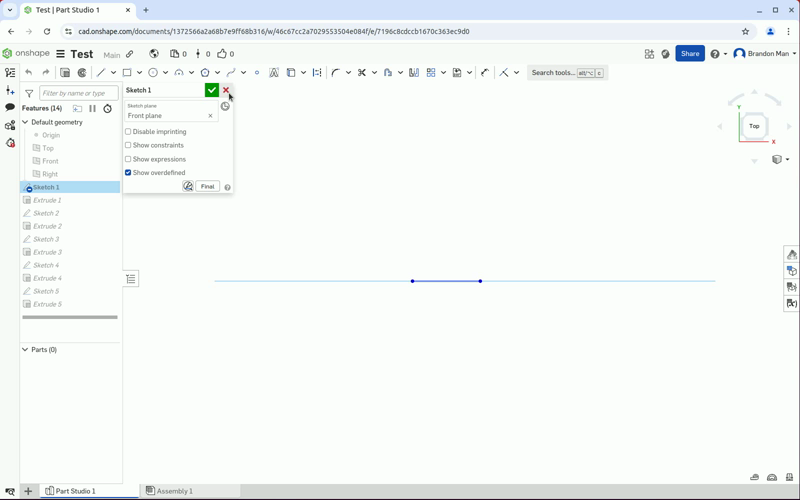
click(229, 92)
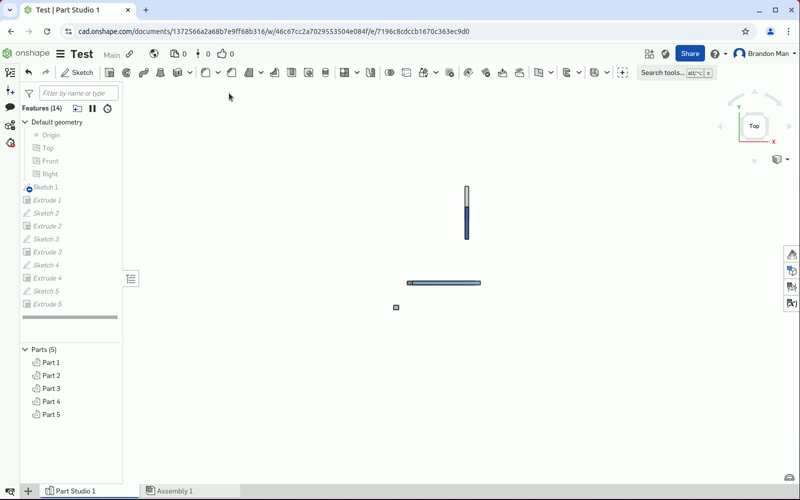
mouse_move(73, 352)
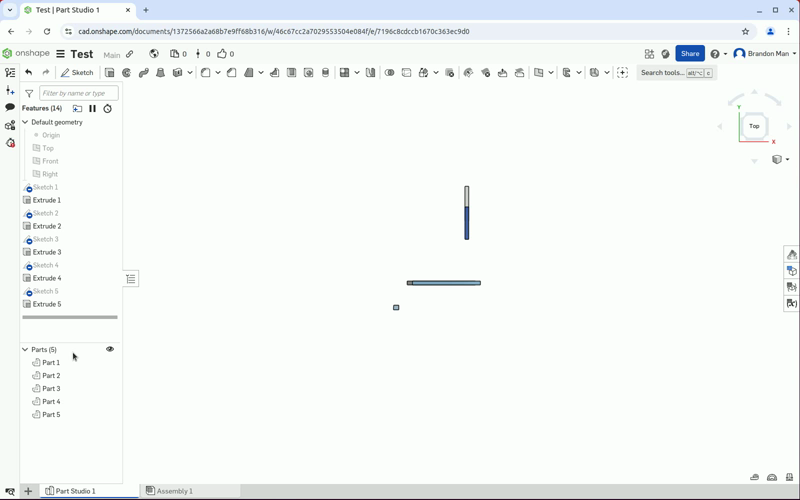
key(y)
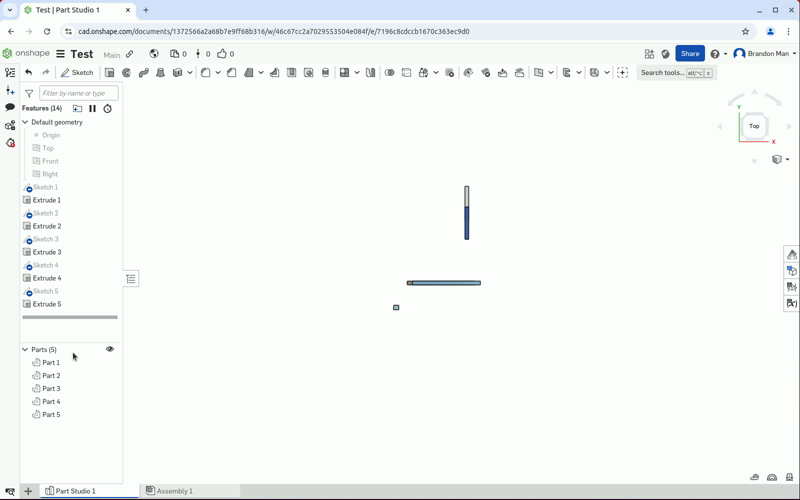
key(shift+p)
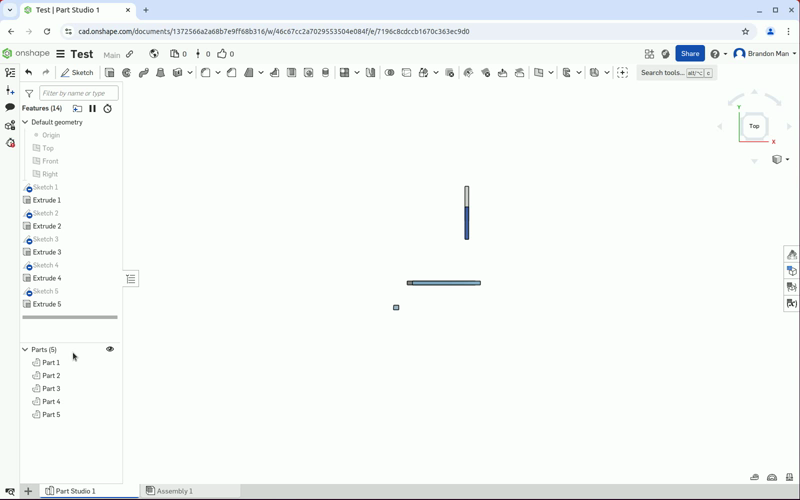
key(space)
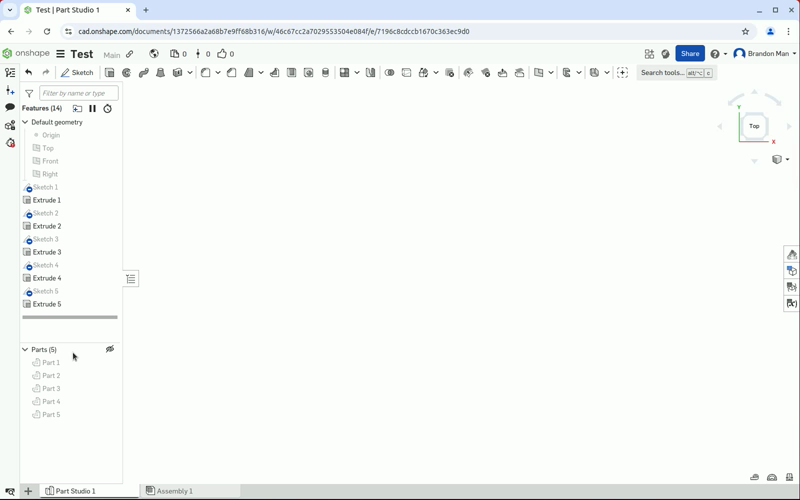
key_down(shift)
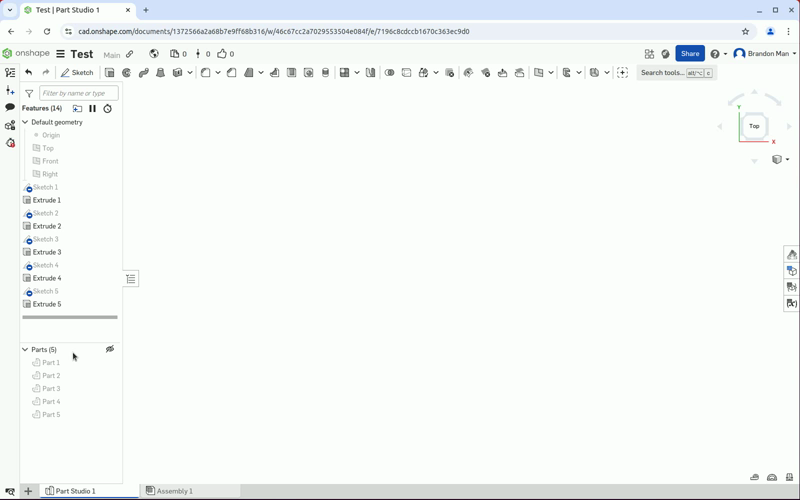
key(up)
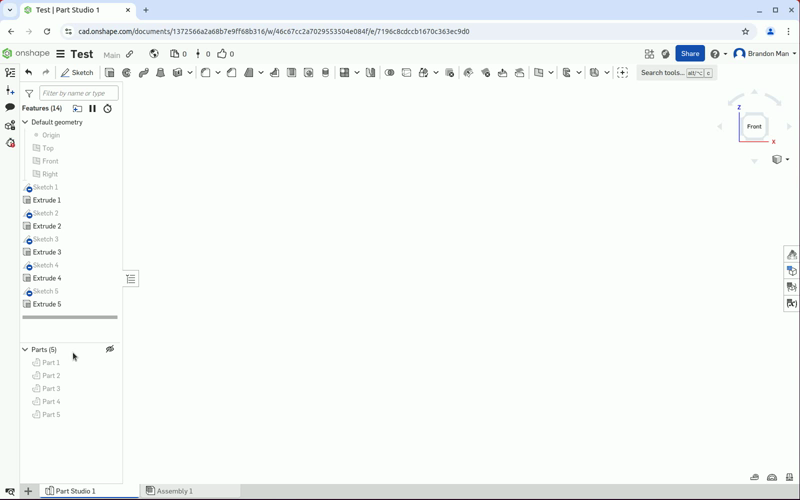
key_up(shift)
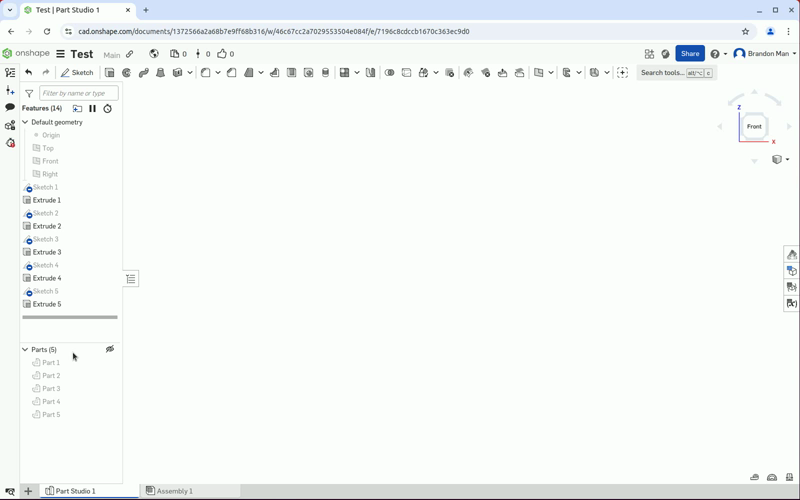
mouse_move(73, 352)
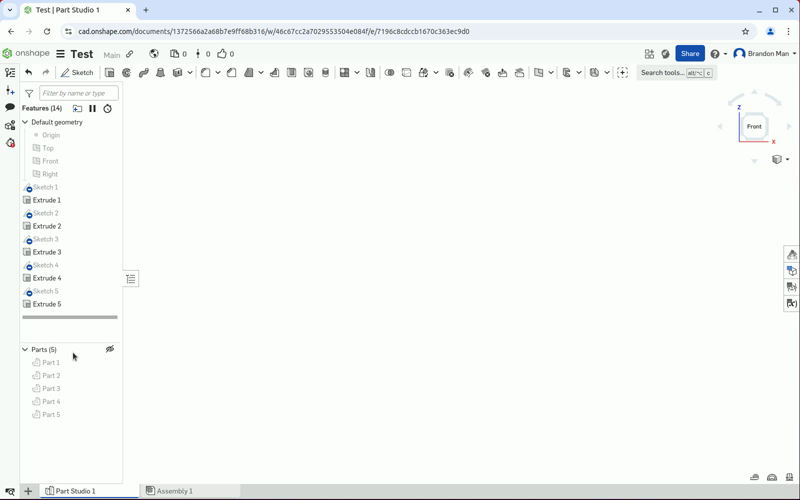
key(shift+y)
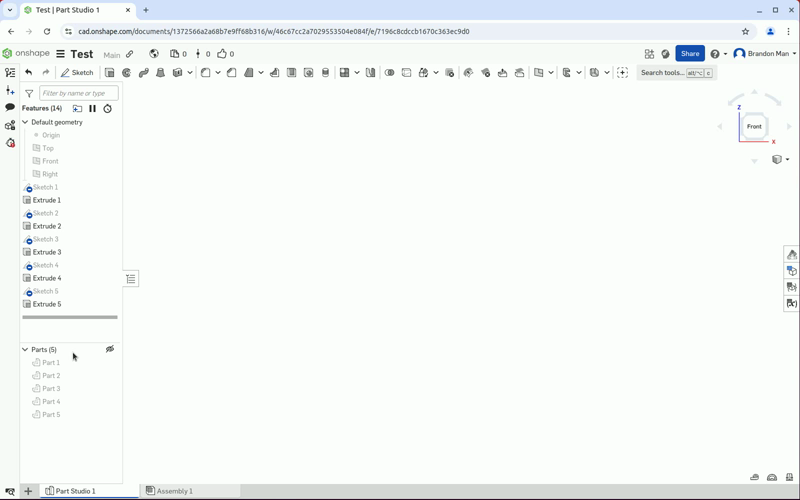
key(shift+s)
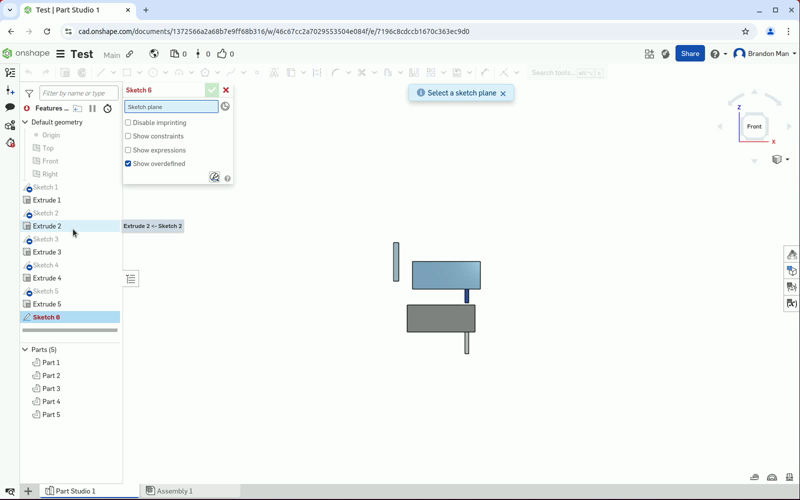
scroll(3)
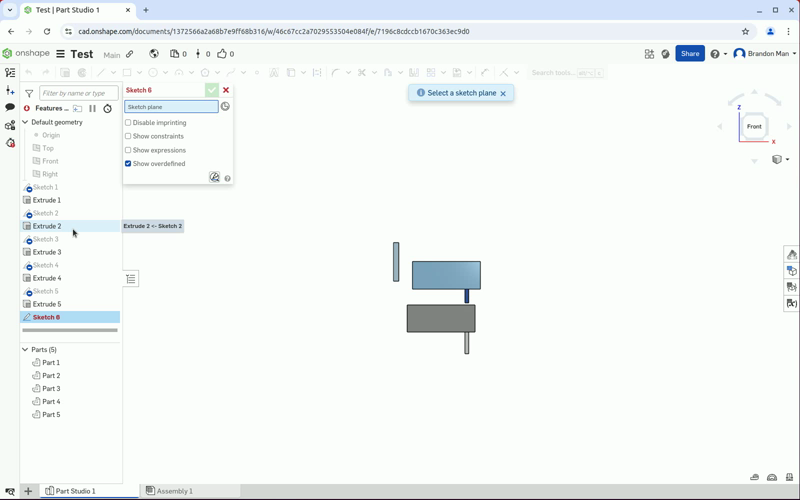
mouse_move(73, 163)
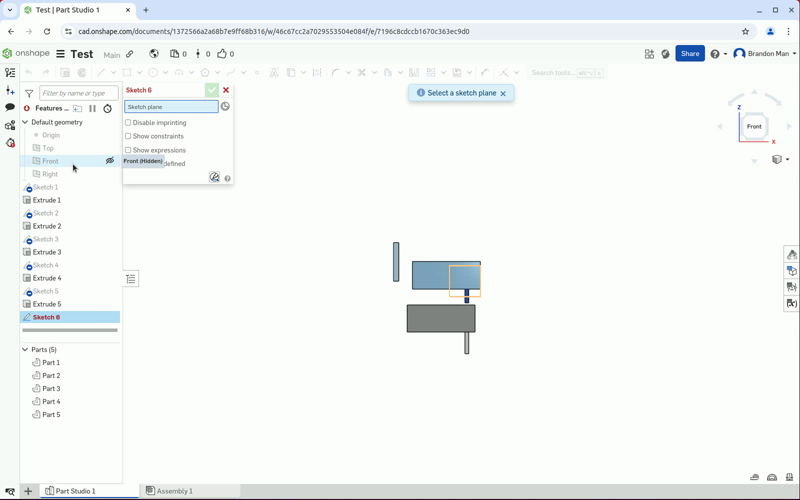
click(73, 163)
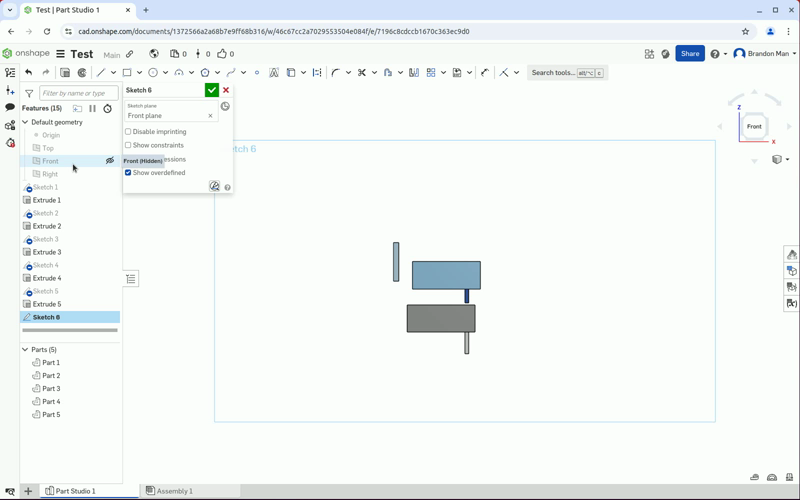
mouse_move(73, 352)
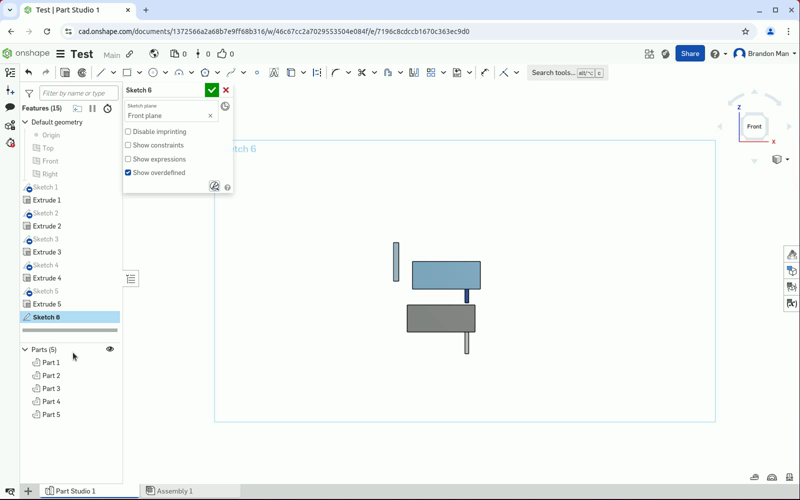
key(y)
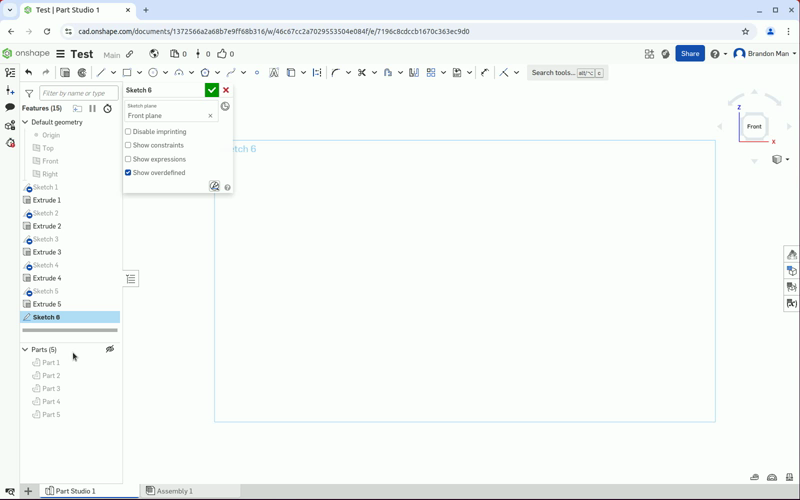
key(l)
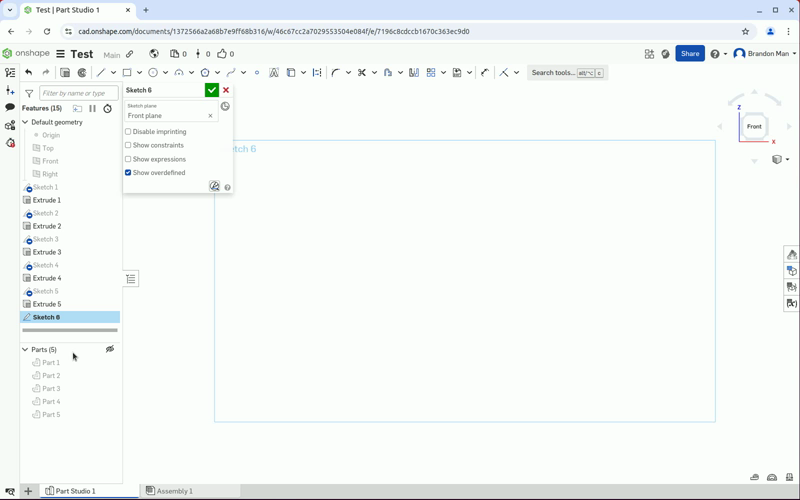
key_down(shift)
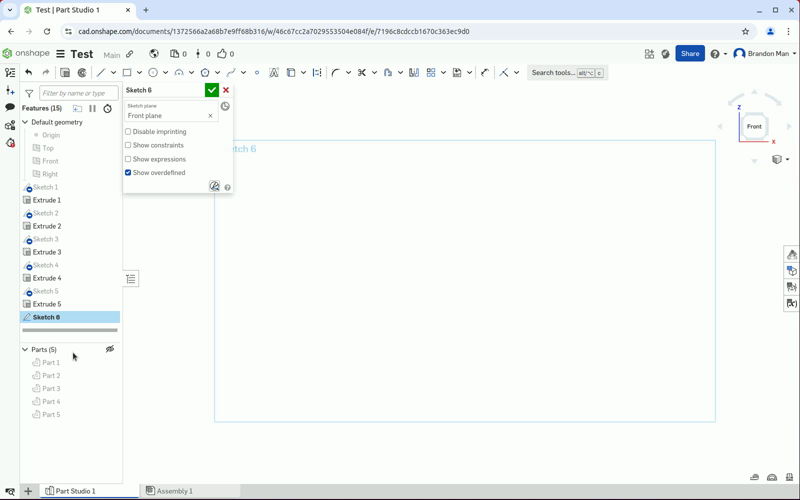
mouse_move(374, 337)
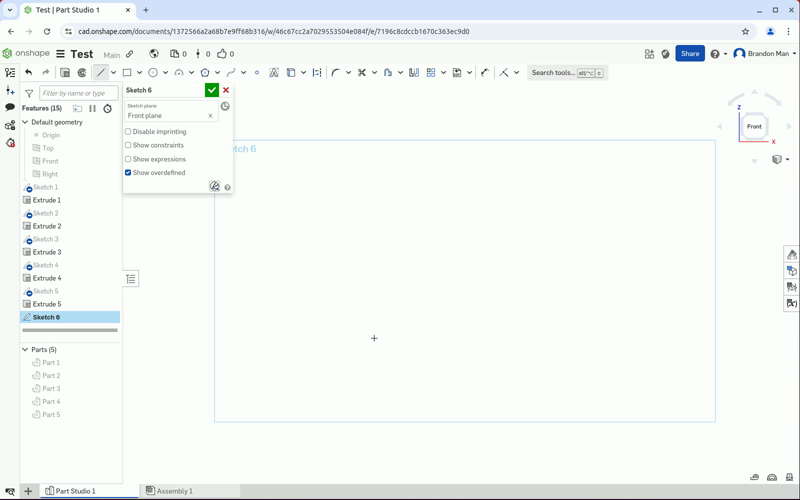
click(374, 337)
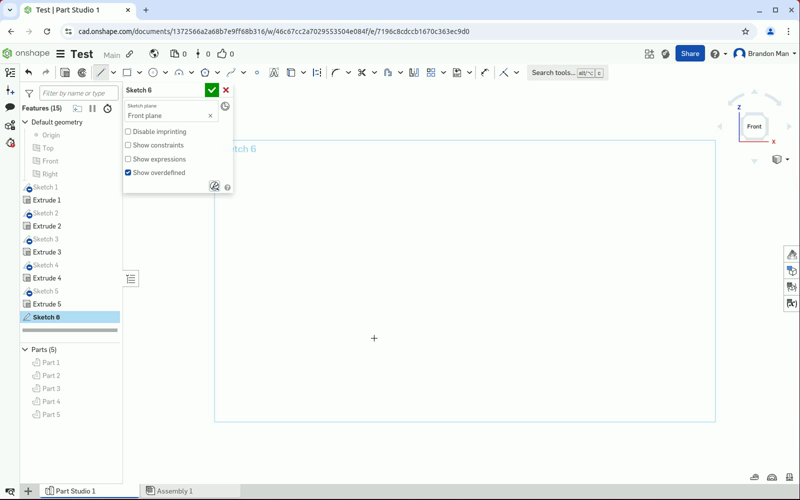
key_up(shift)
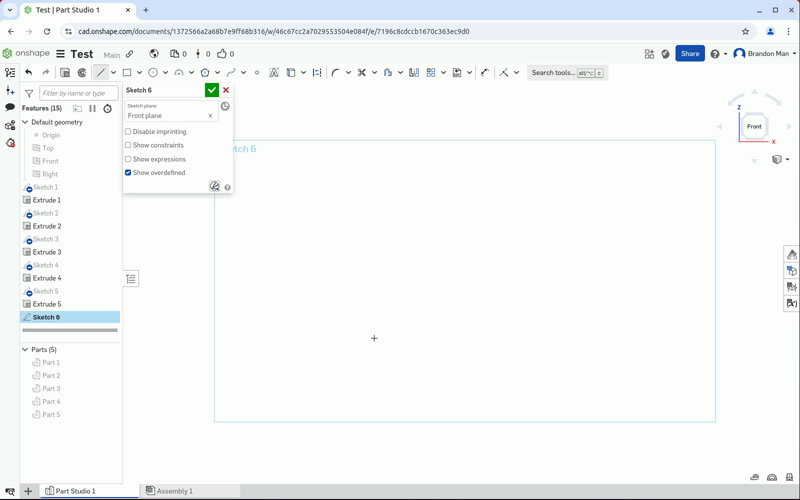
key_down(shift)
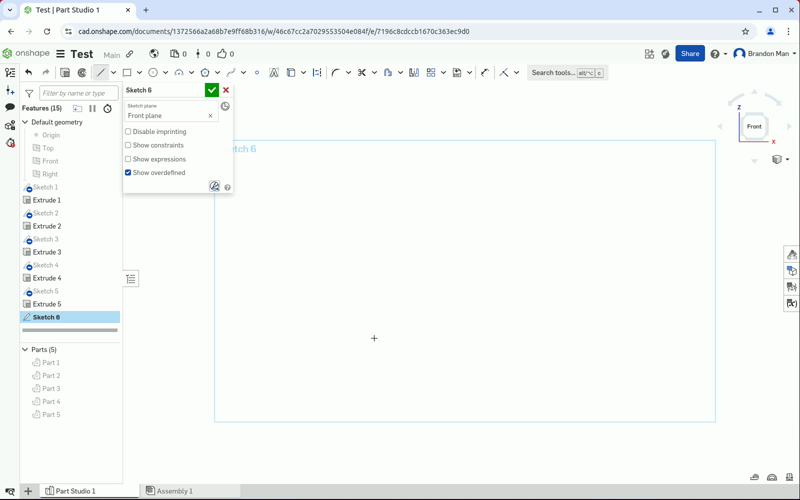
mouse_move(404, 337)
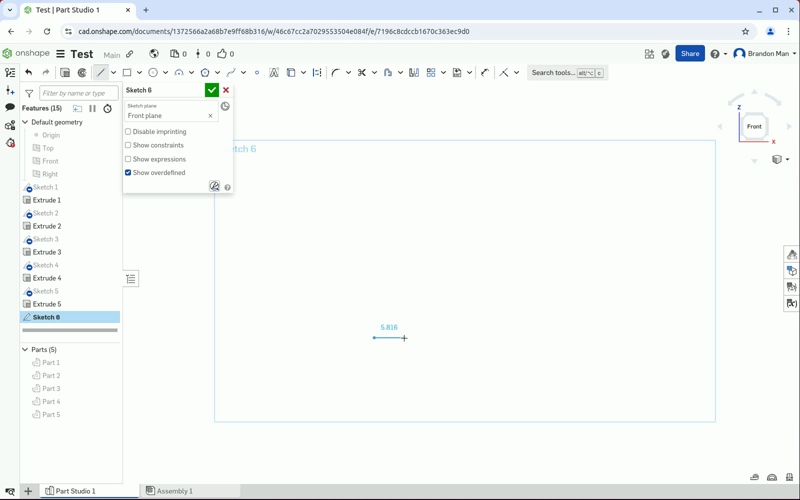
mouse_move(377, 337)
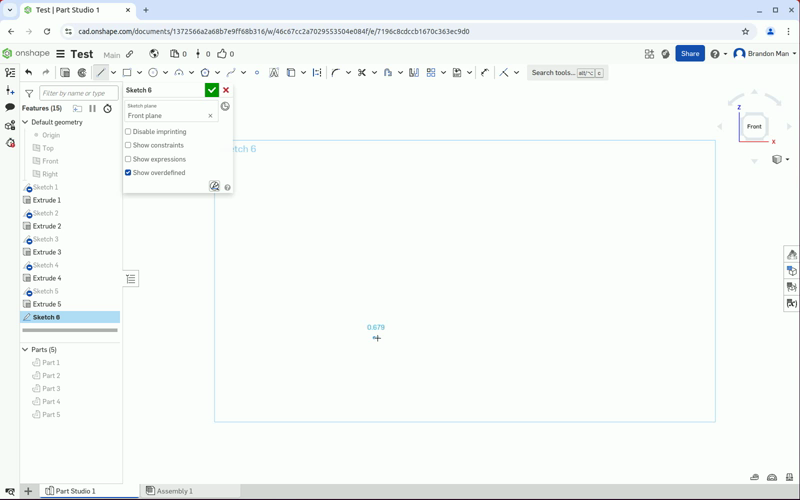
scroll(6)
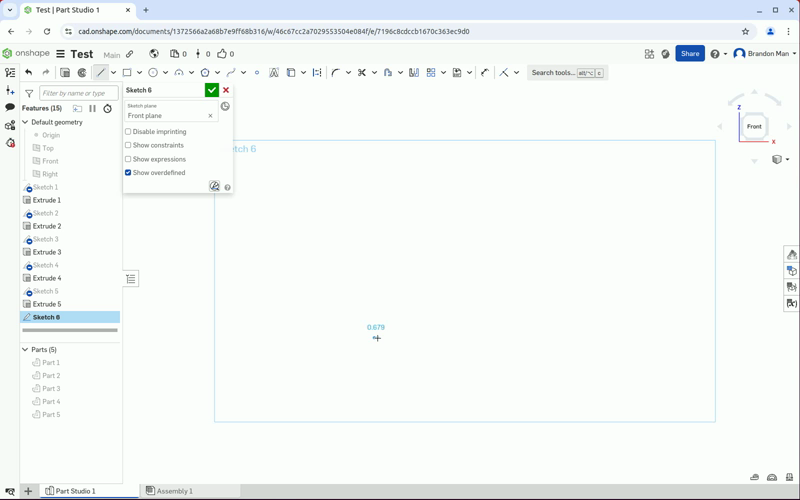
scroll(6)
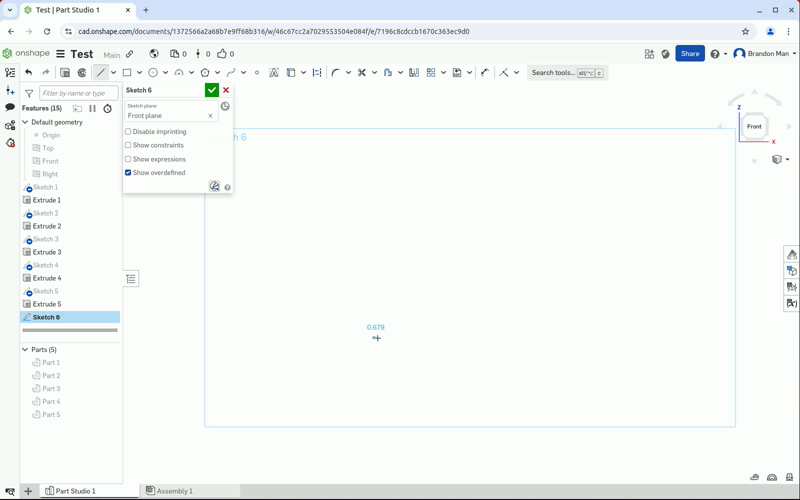
scroll(6)
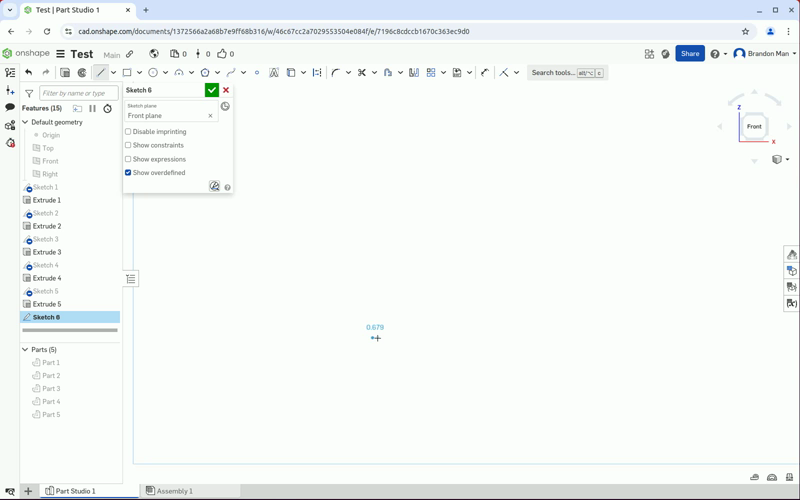
scroll(6)
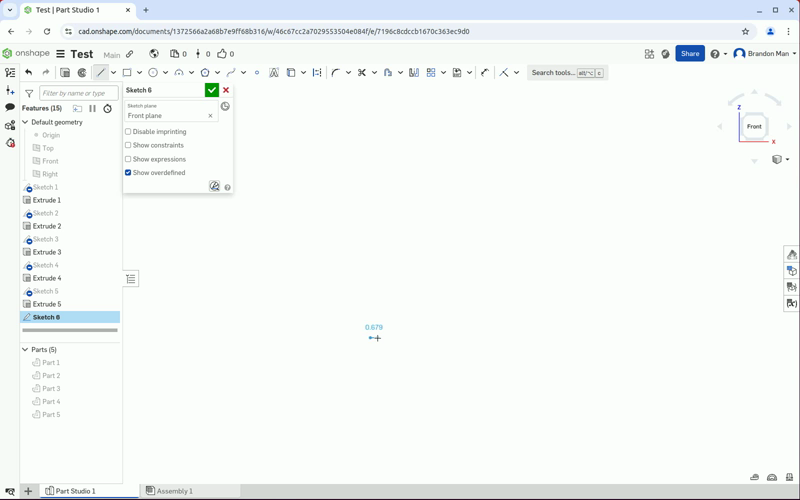
scroll(6)
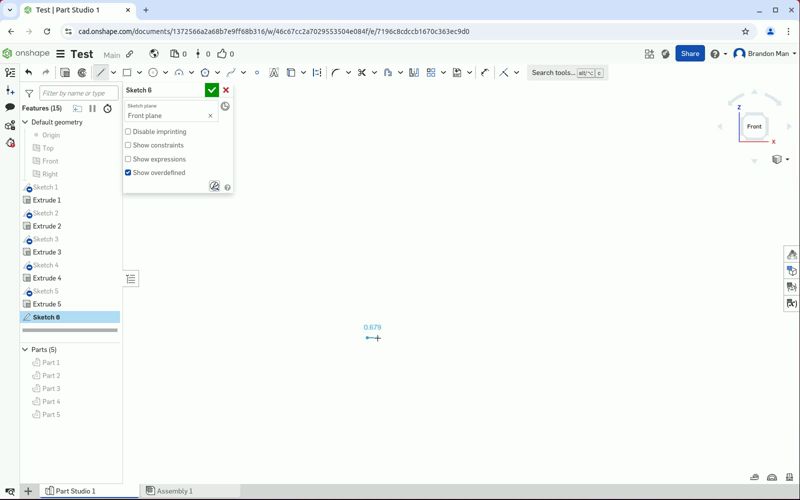
scroll(6)
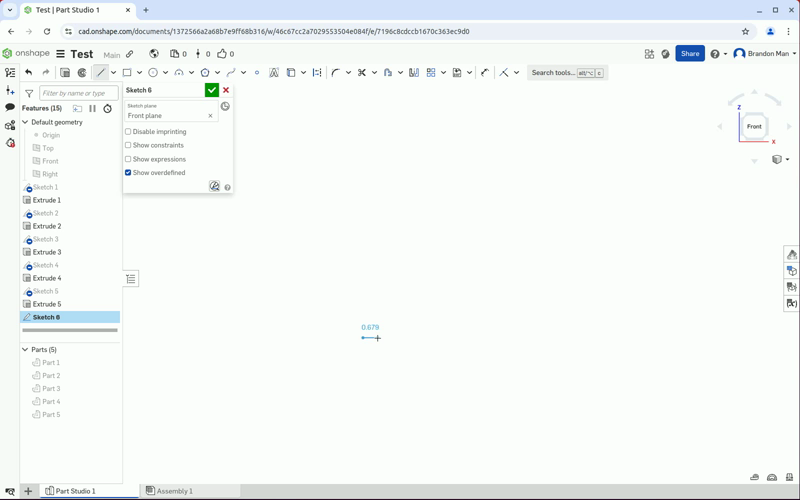
scroll(6)
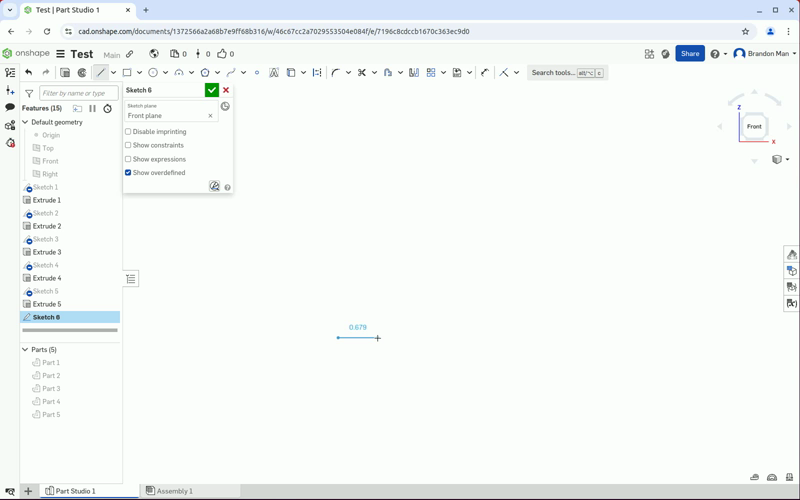
click(377, 337)
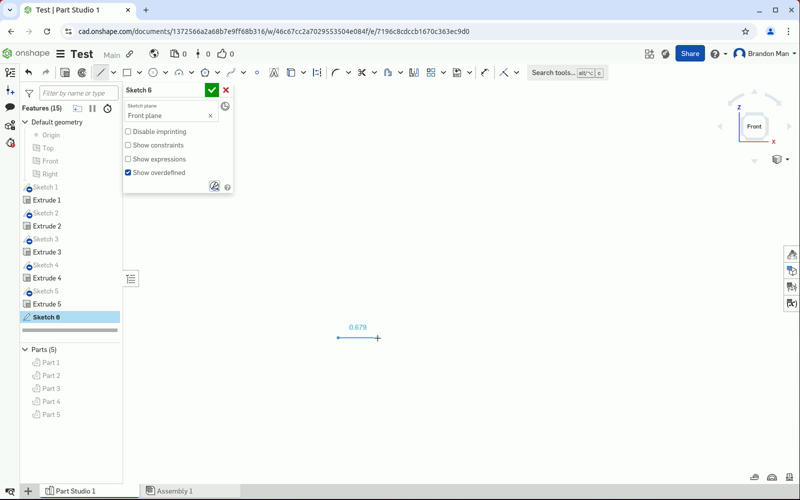
scroll(-6)
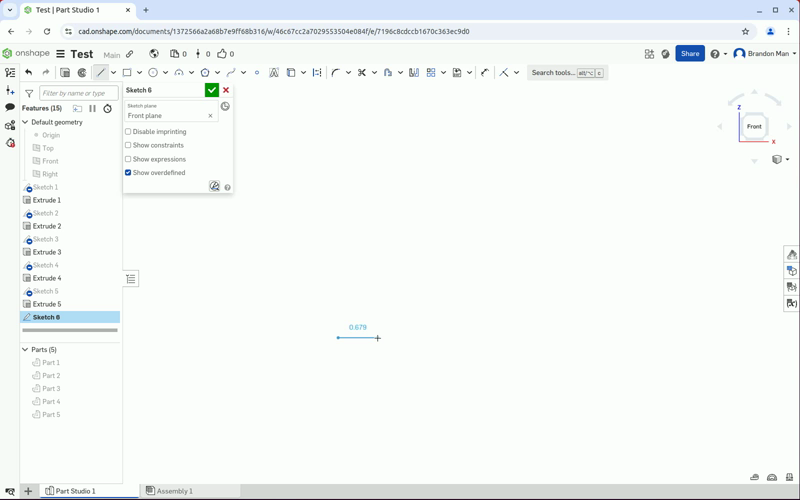
scroll(-6)
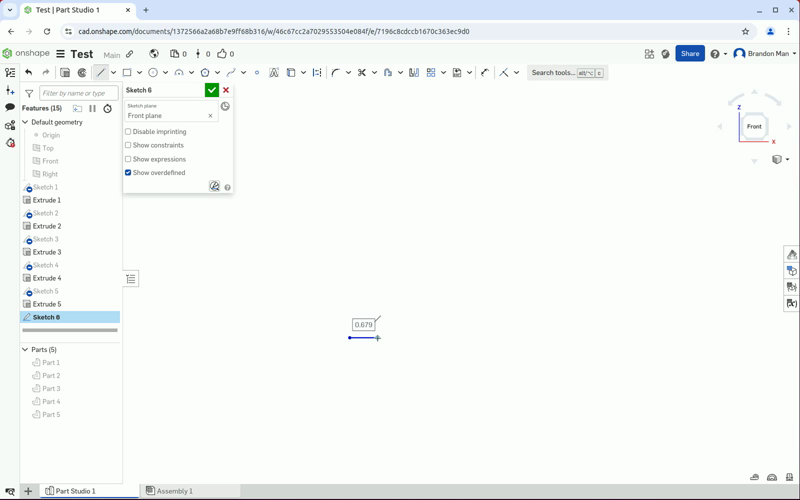
scroll(-6)
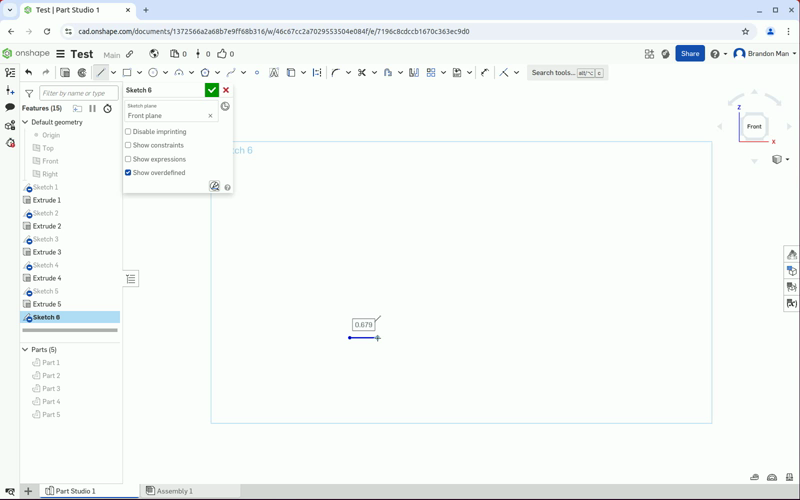
scroll(-6)
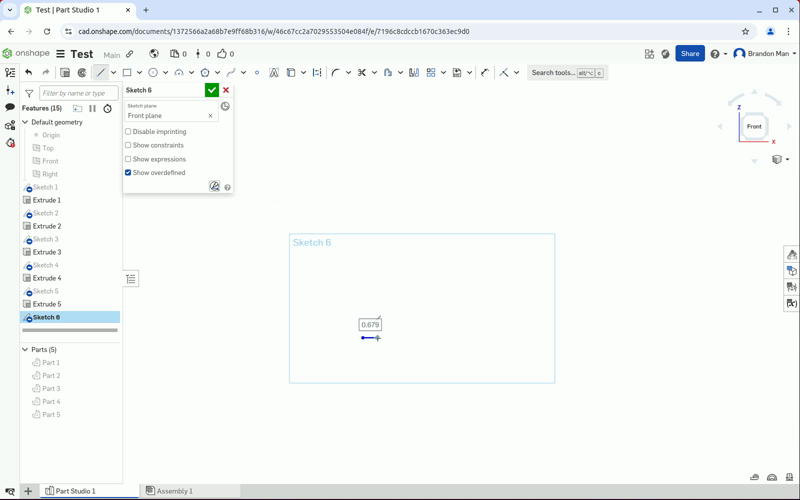
scroll(-6)
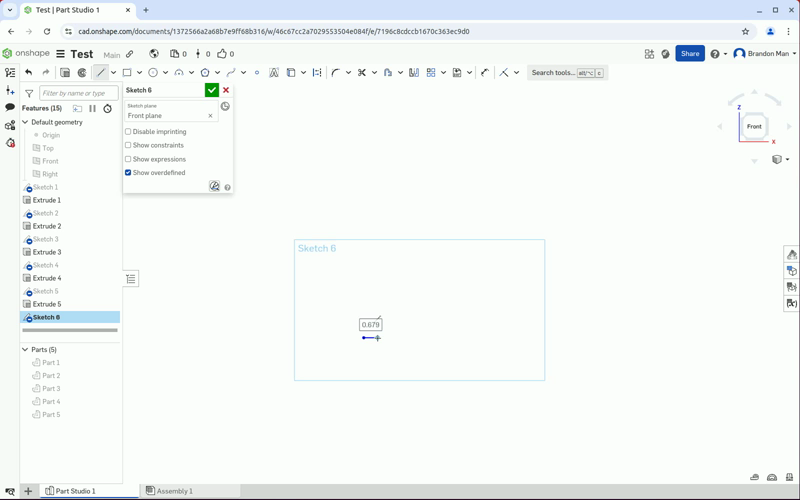
scroll(-6)
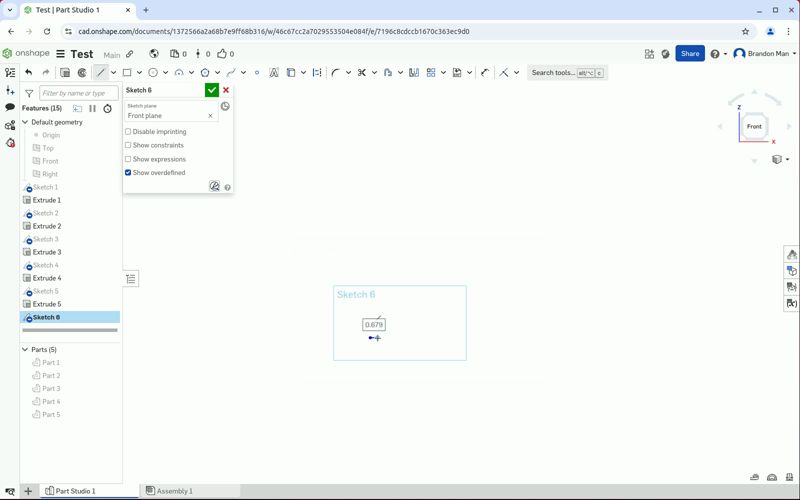
scroll(-6)
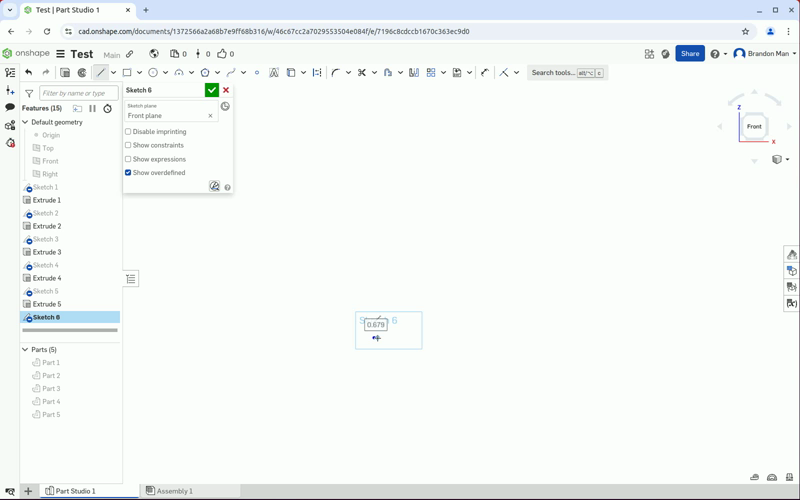
key_up(shift)
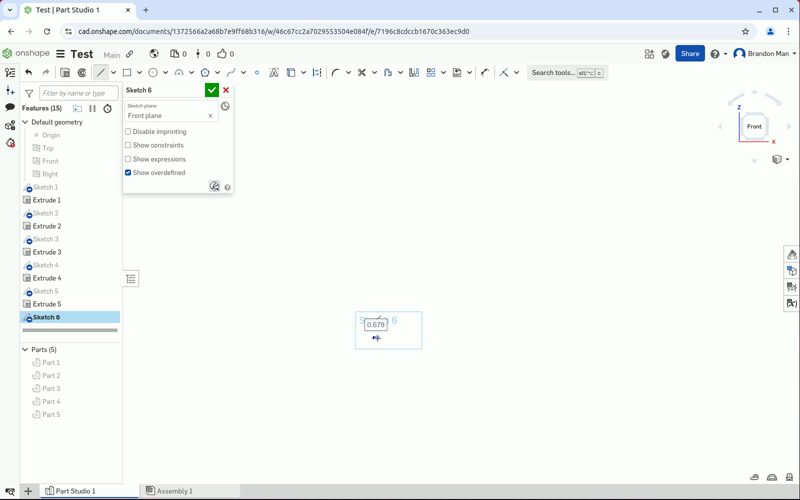
key_down(shift)
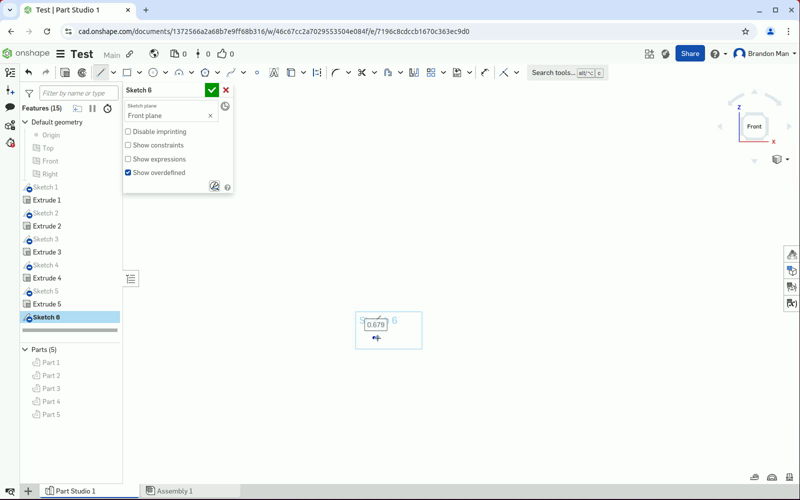
mouse_move(407, 337)
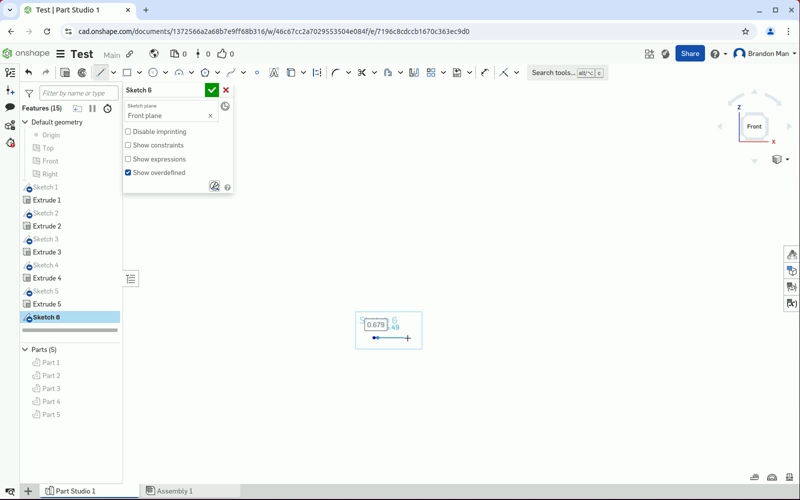
mouse_move(377, 329)
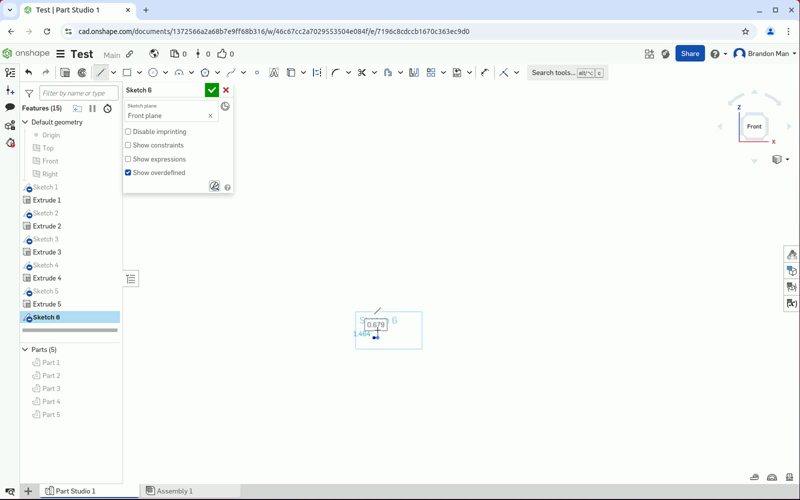
click(377, 329)
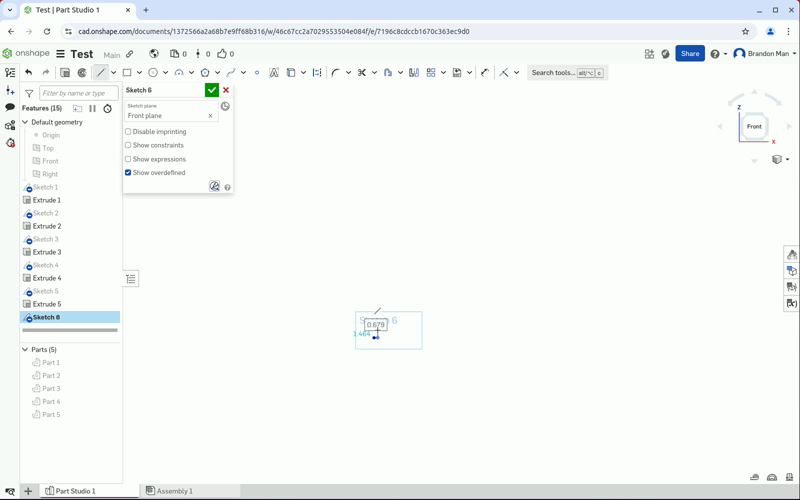
key_up(shift)
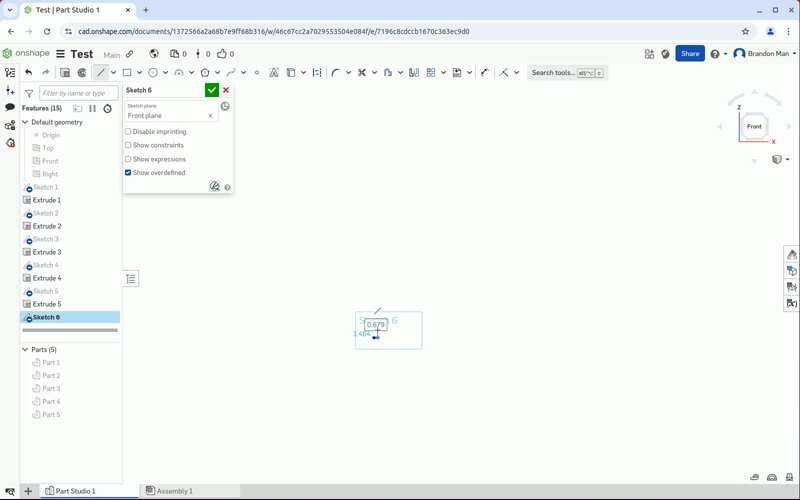
key_down(shift)
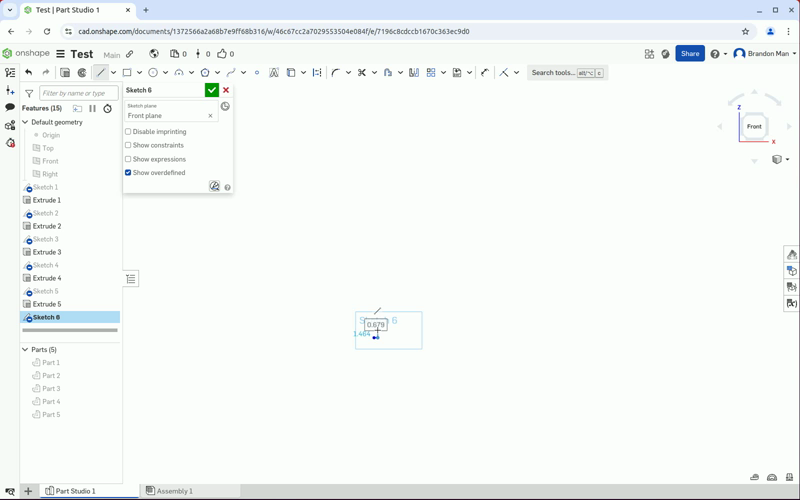
mouse_move(407, 329)
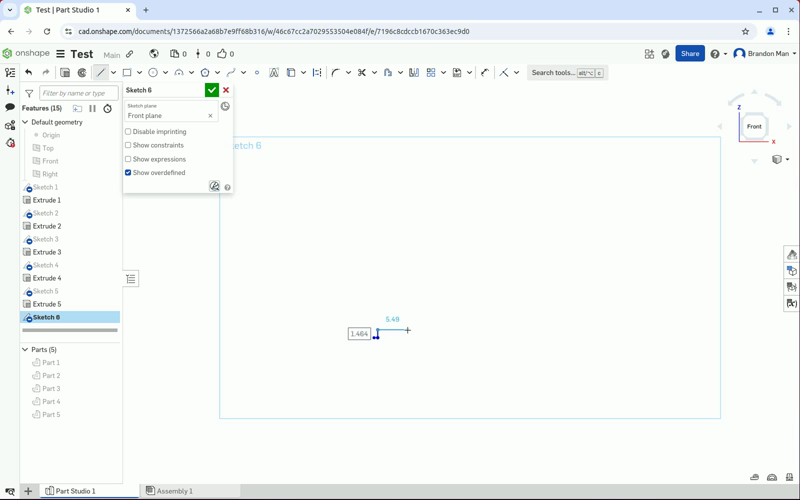
mouse_move(374, 329)
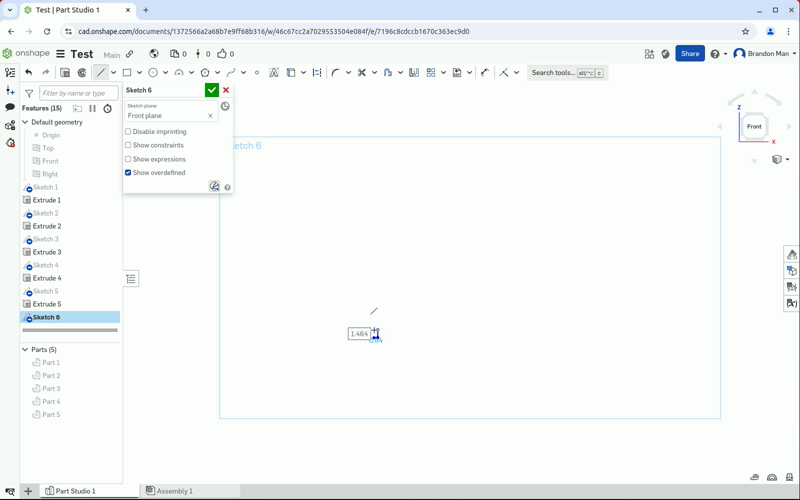
scroll(6)
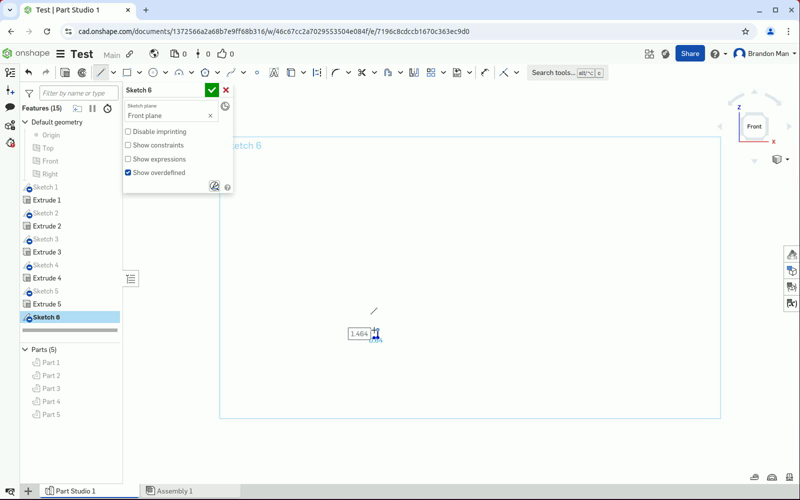
scroll(6)
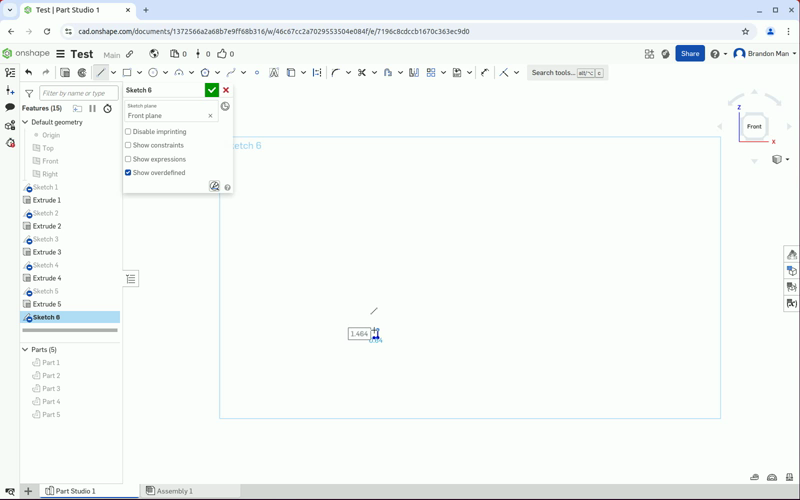
scroll(6)
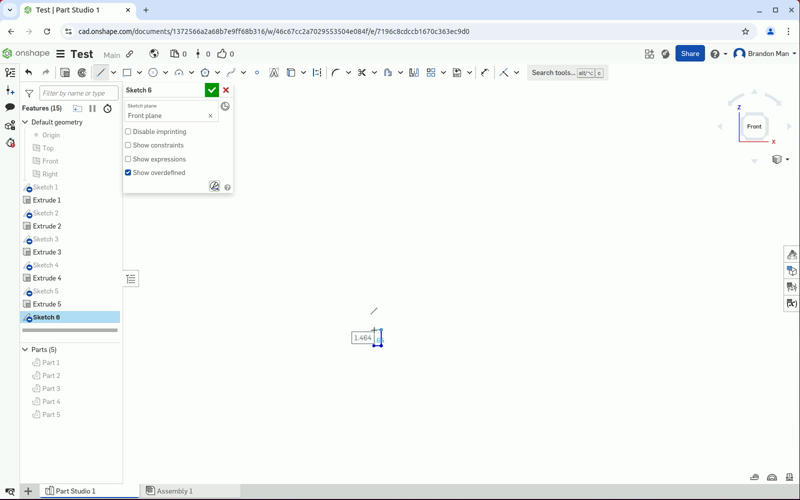
scroll(6)
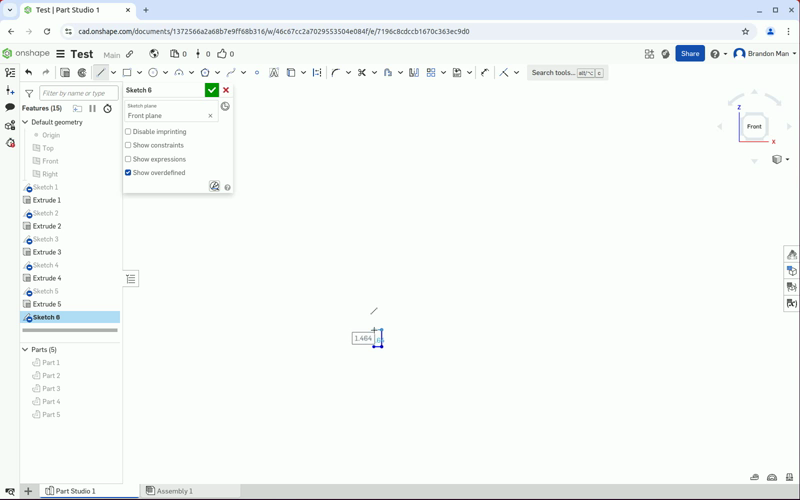
scroll(6)
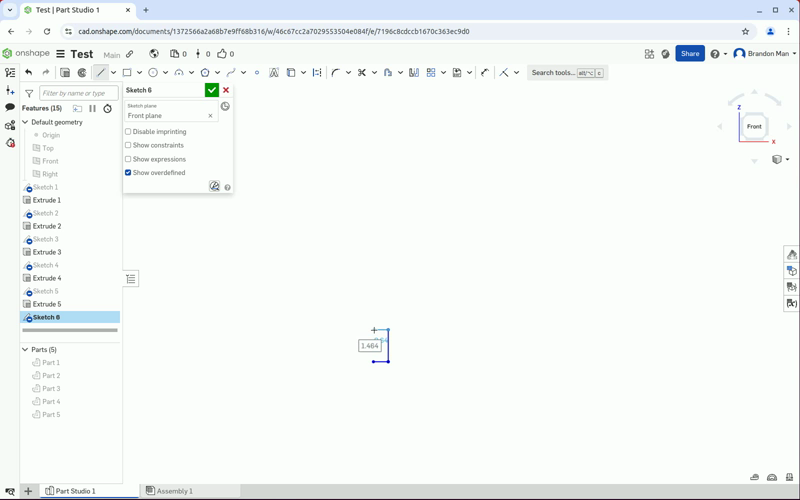
scroll(6)
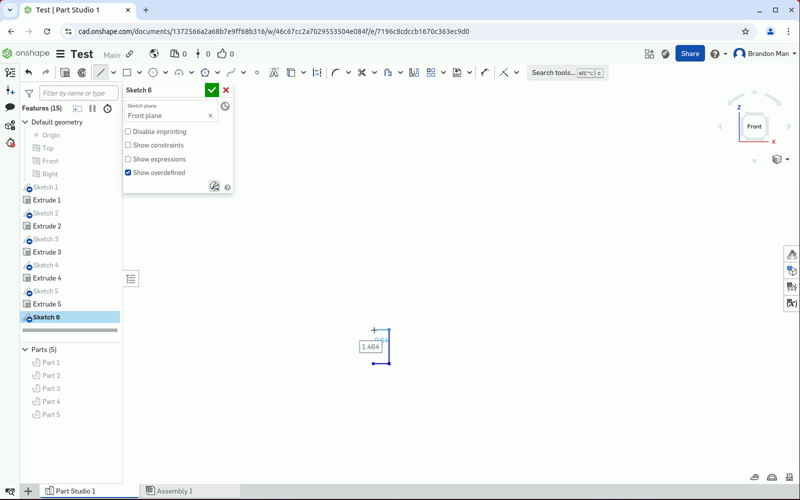
scroll(6)
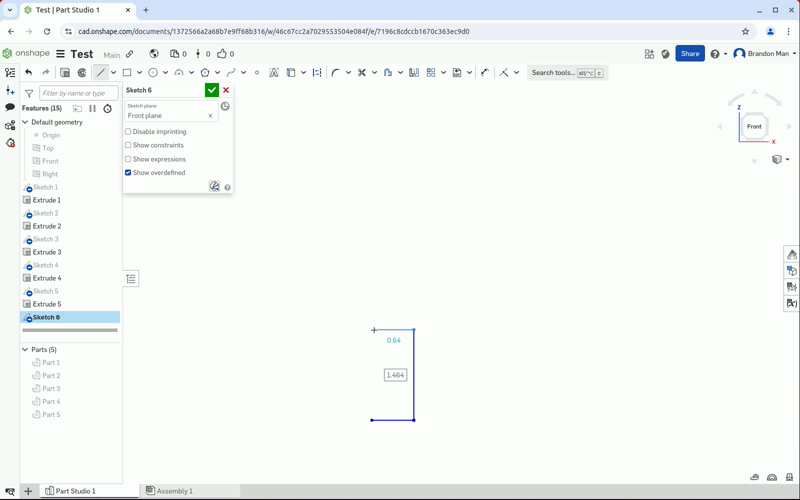
click(374, 329)
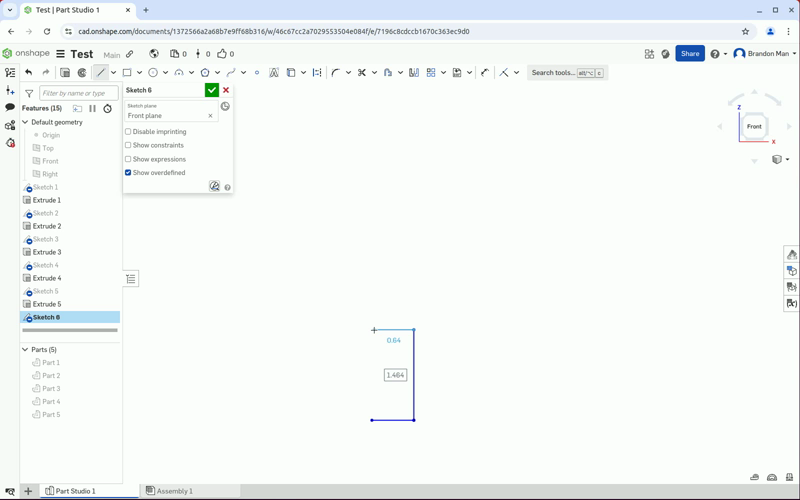
scroll(-6)
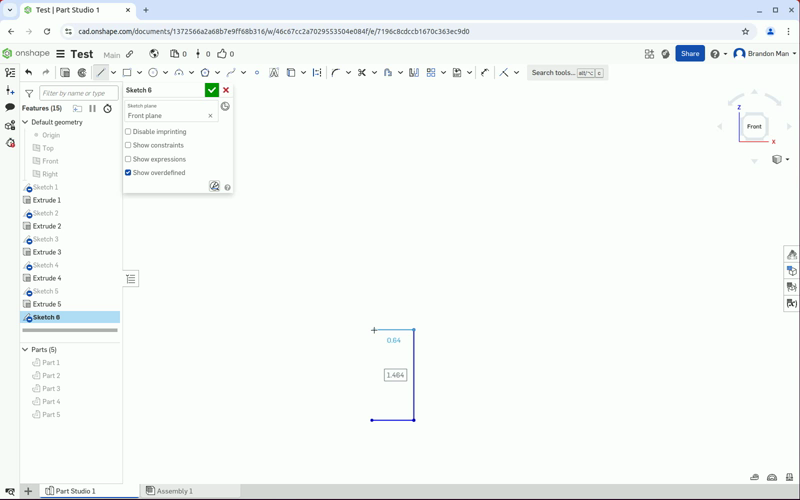
scroll(-6)
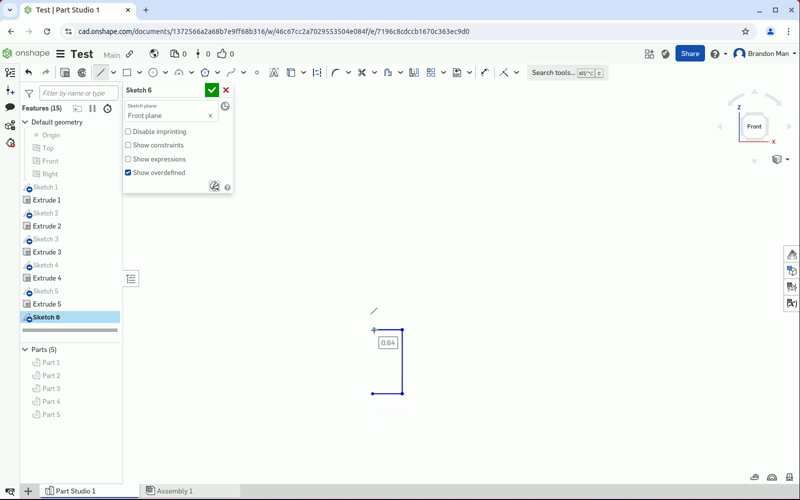
scroll(-6)
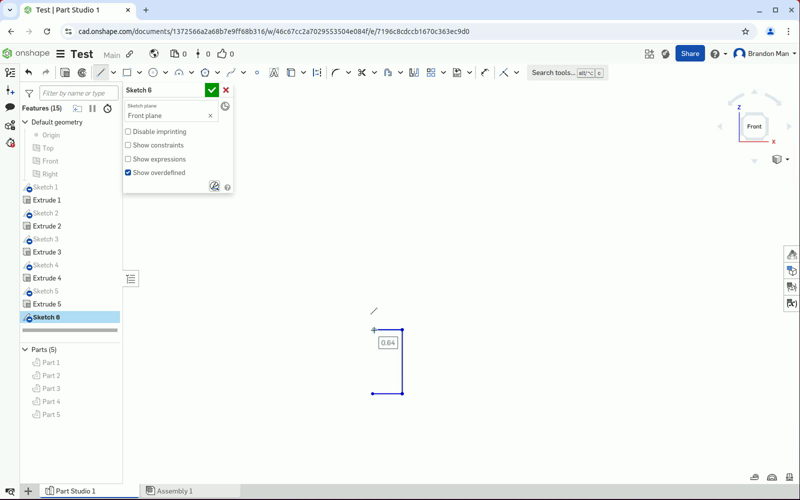
scroll(-6)
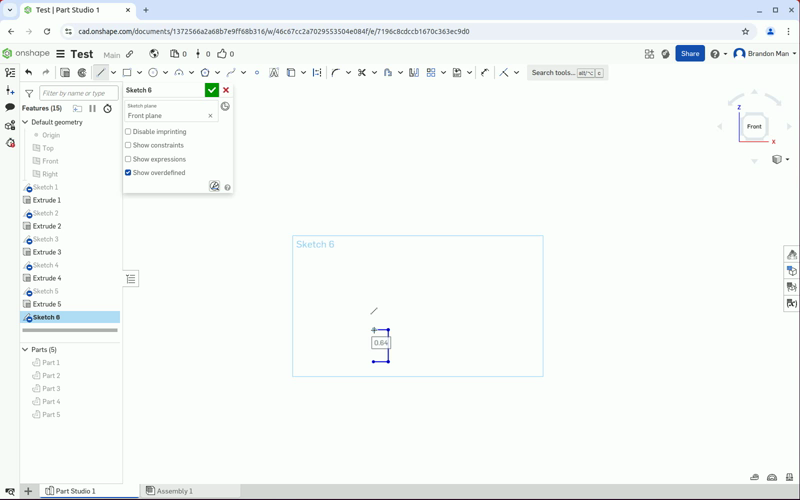
scroll(-6)
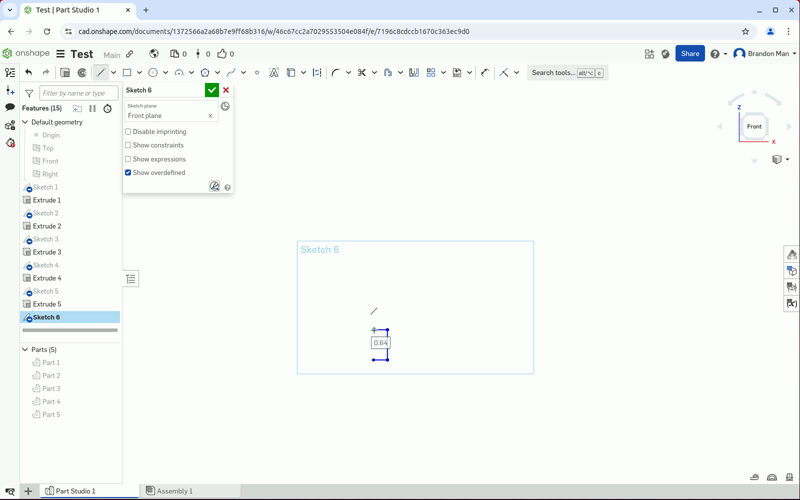
scroll(-6)
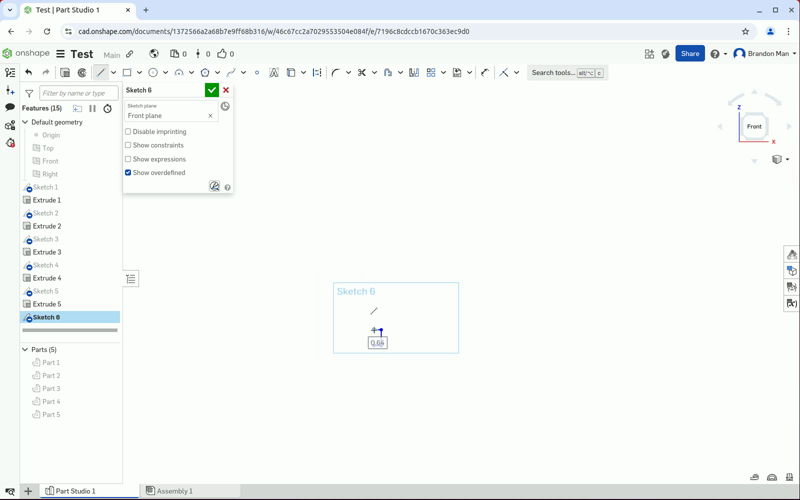
scroll(-6)
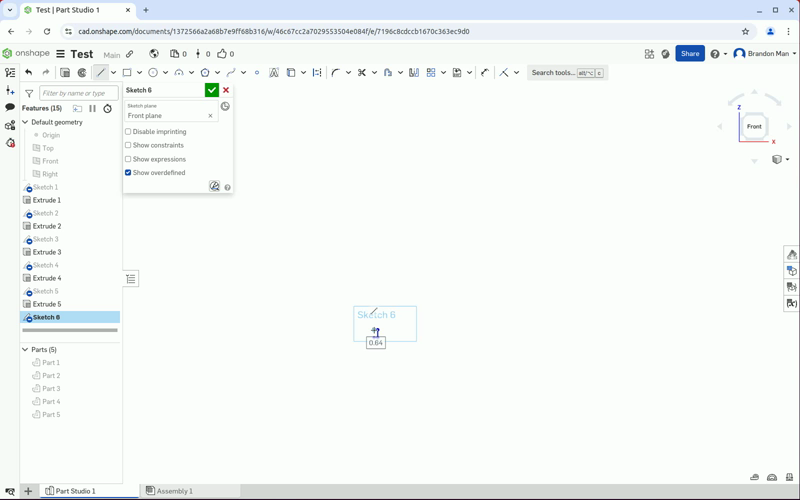
key_up(shift)
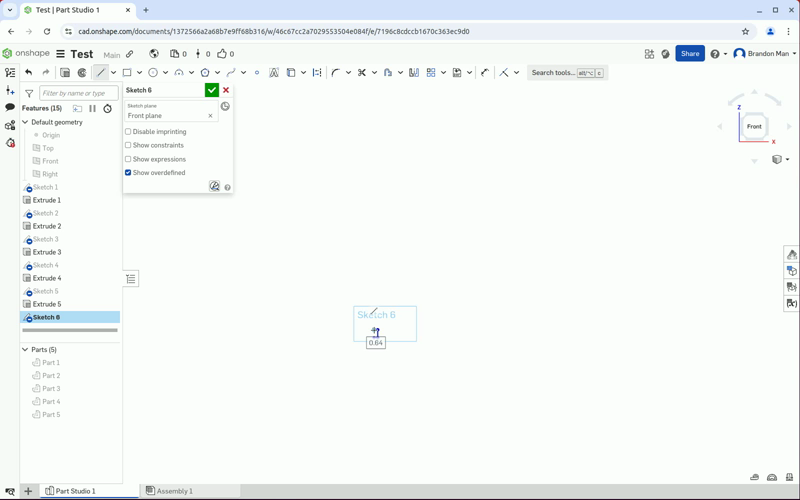
mouse_move(404, 329)
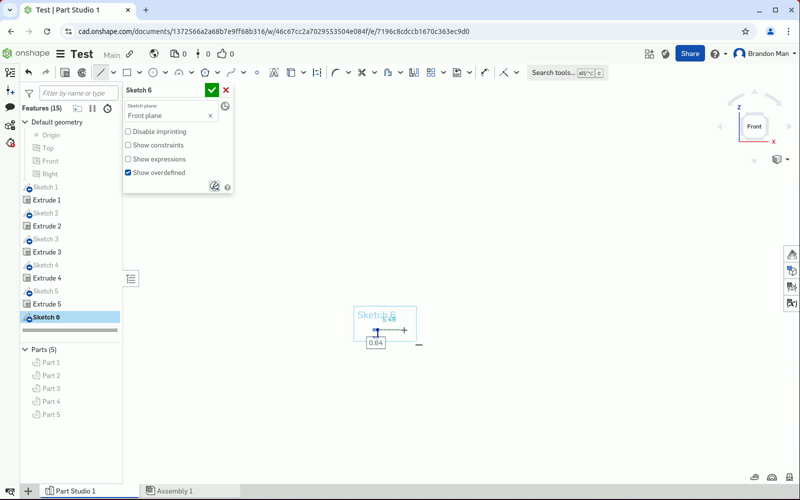
key_down(shift)
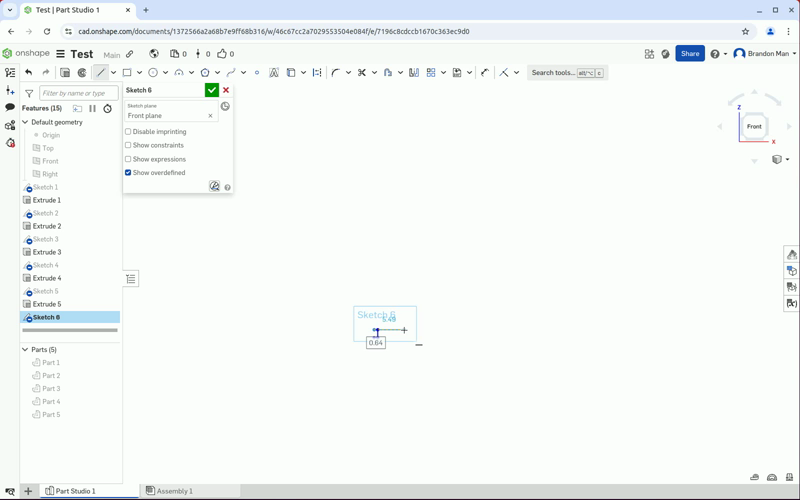
mouse_move(374, 337)
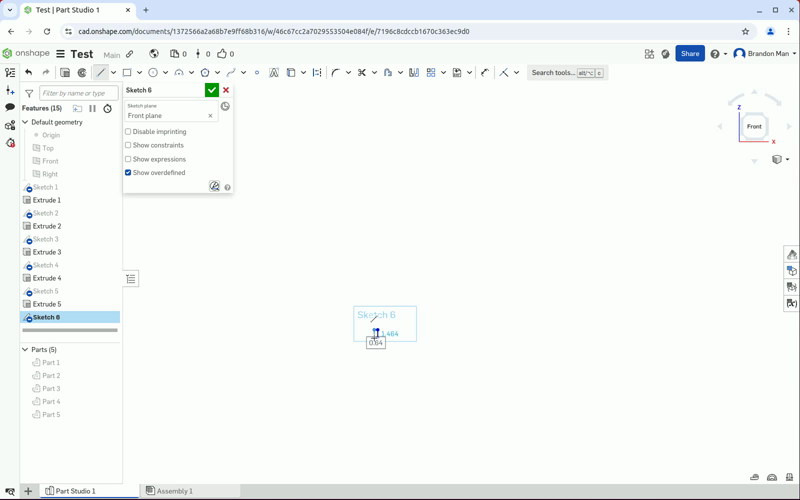
scroll(6)
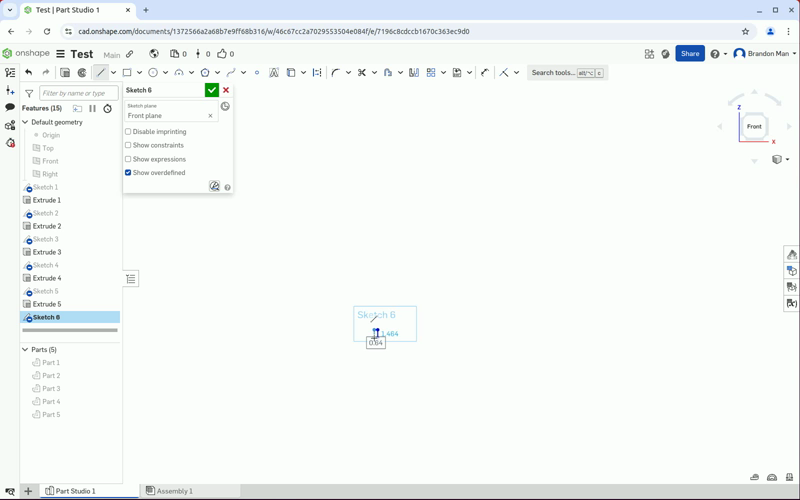
scroll(6)
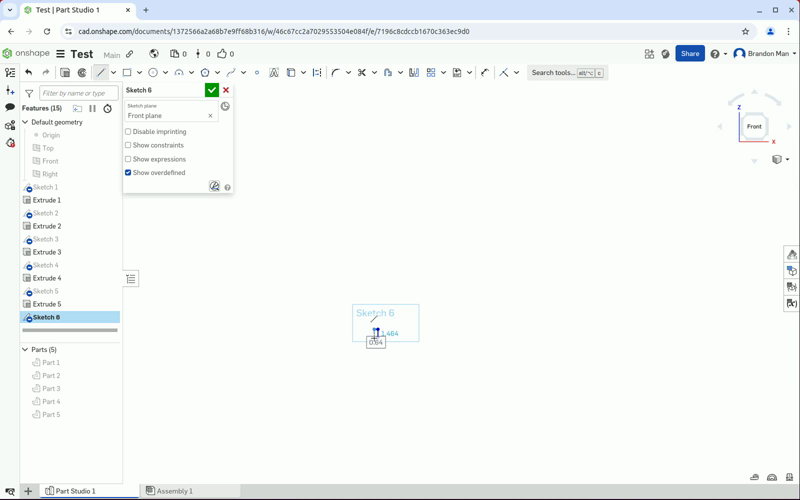
scroll(6)
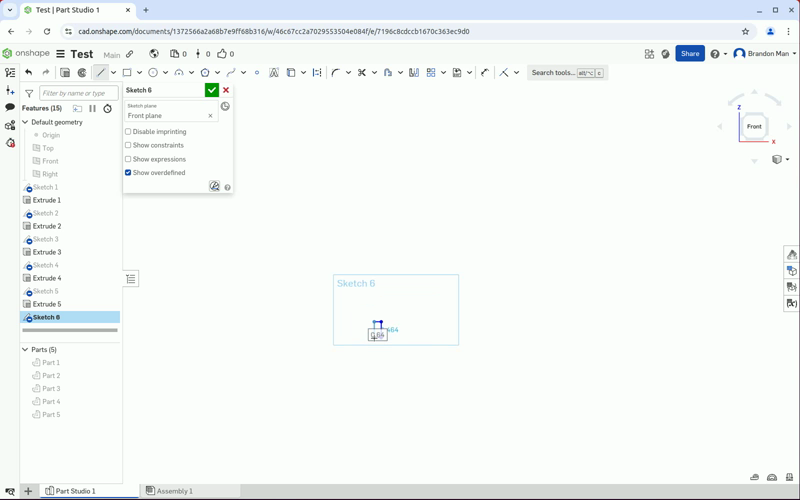
scroll(6)
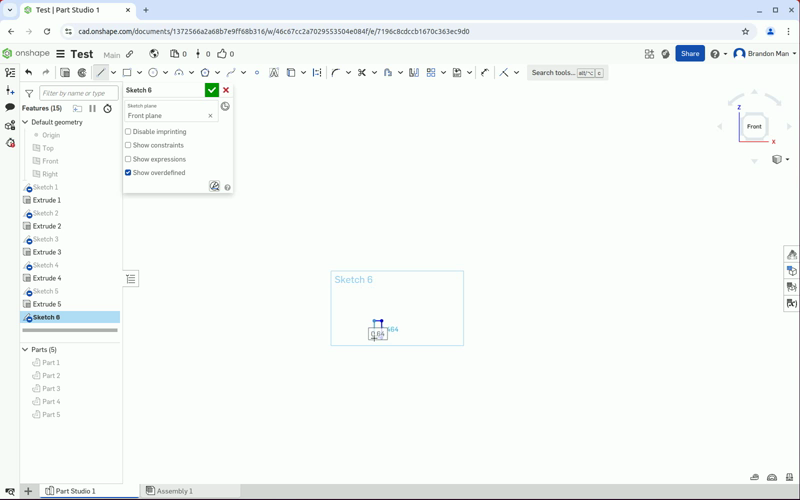
scroll(6)
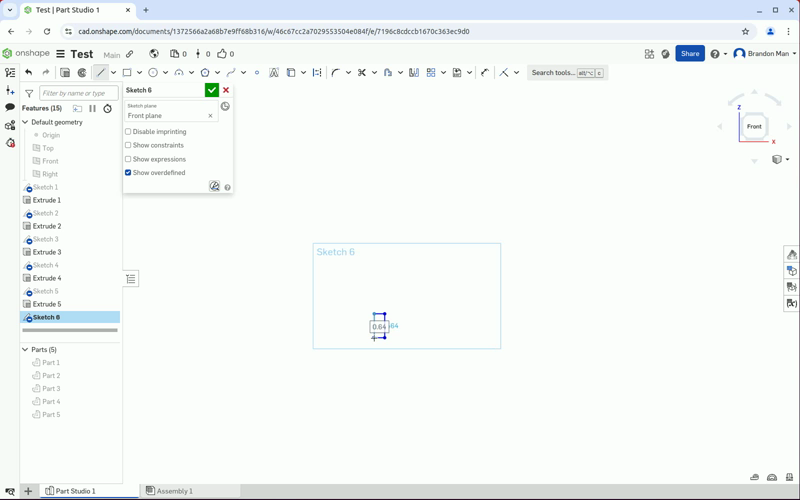
scroll(6)
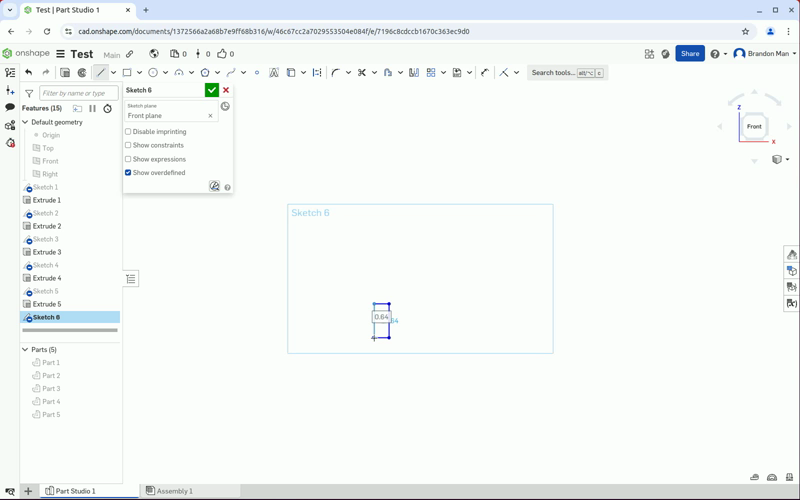
scroll(6)
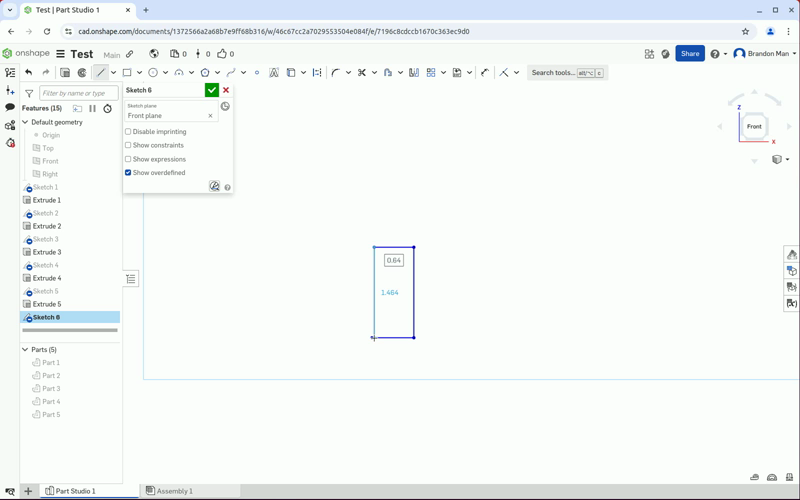
key_up(shift)
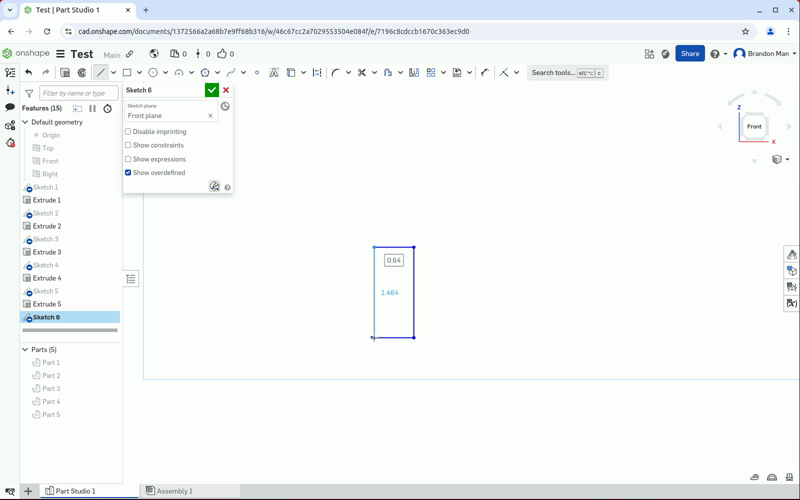
click(374, 337)
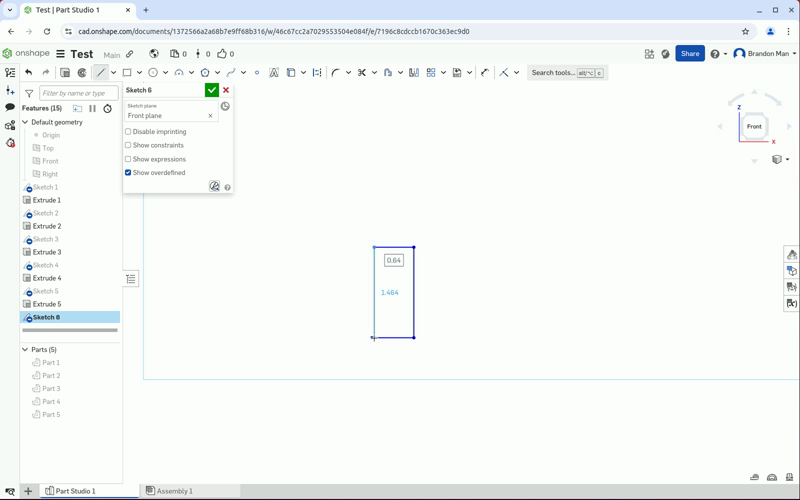
scroll(-6)
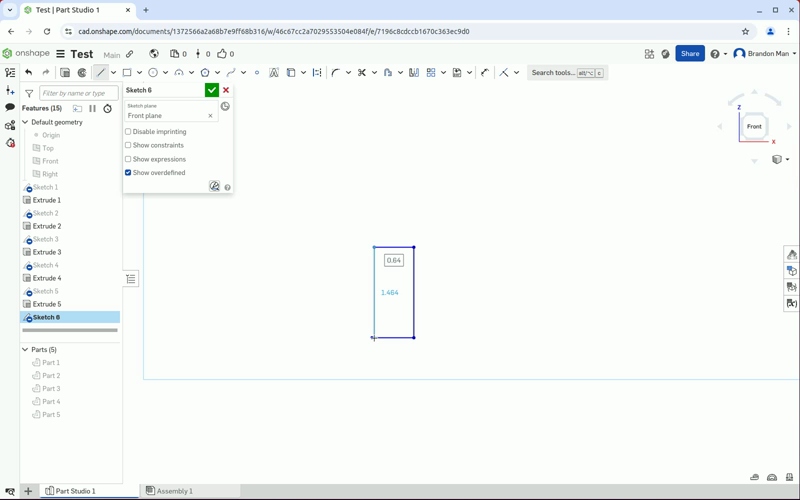
scroll(-6)
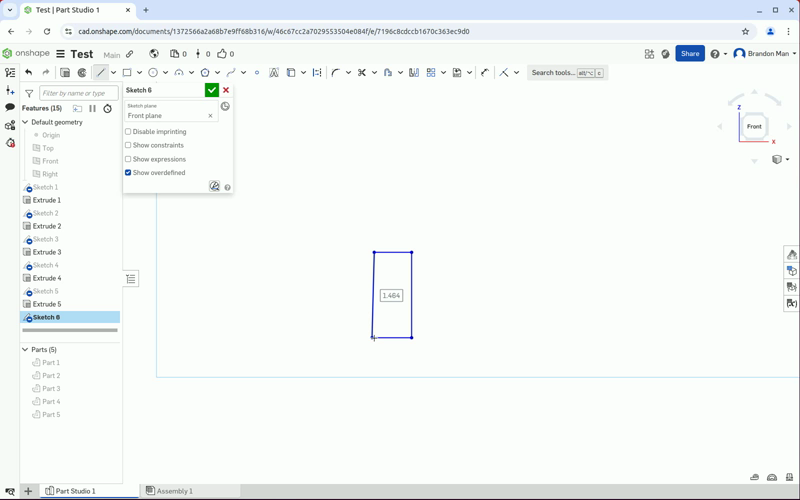
scroll(-6)
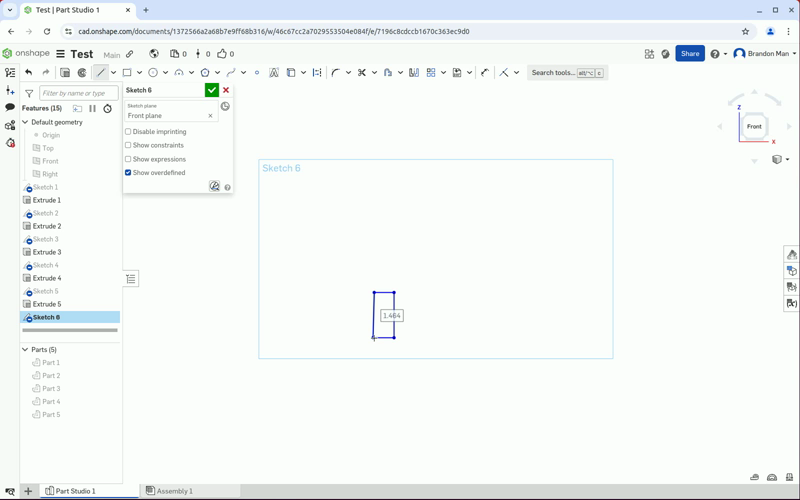
scroll(-6)
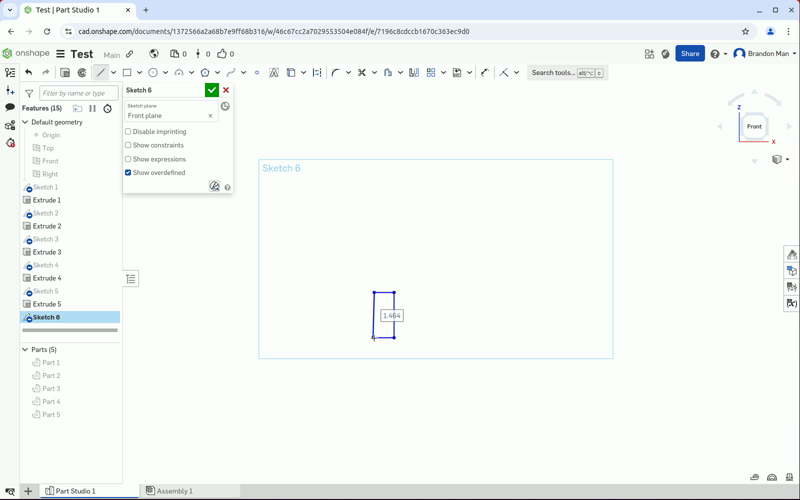
scroll(-6)
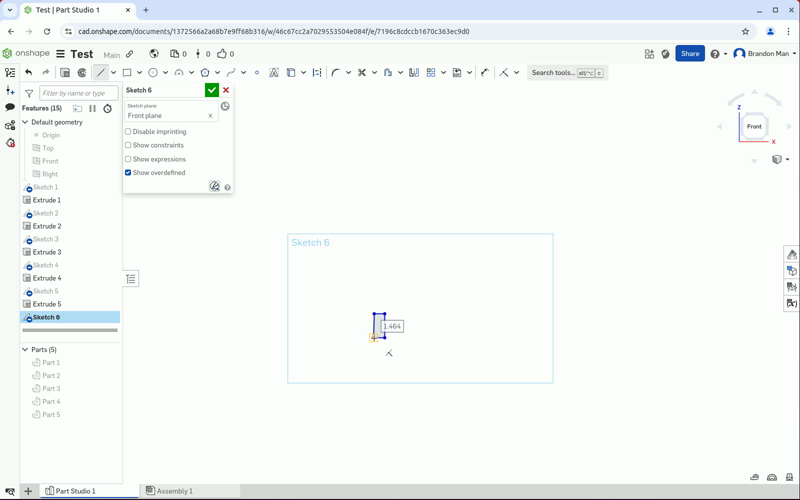
scroll(-6)
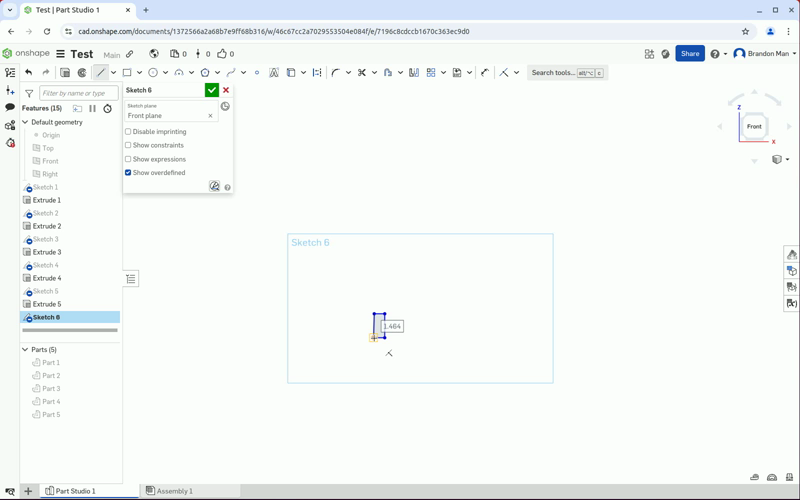
scroll(-6)
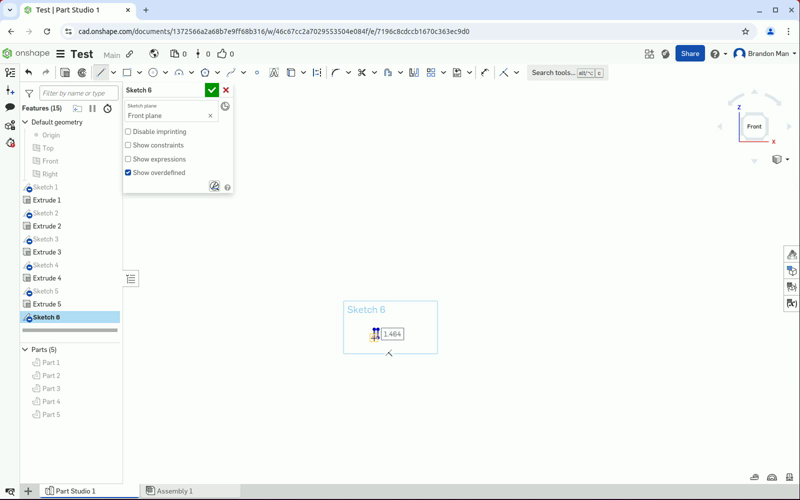
key(esc)
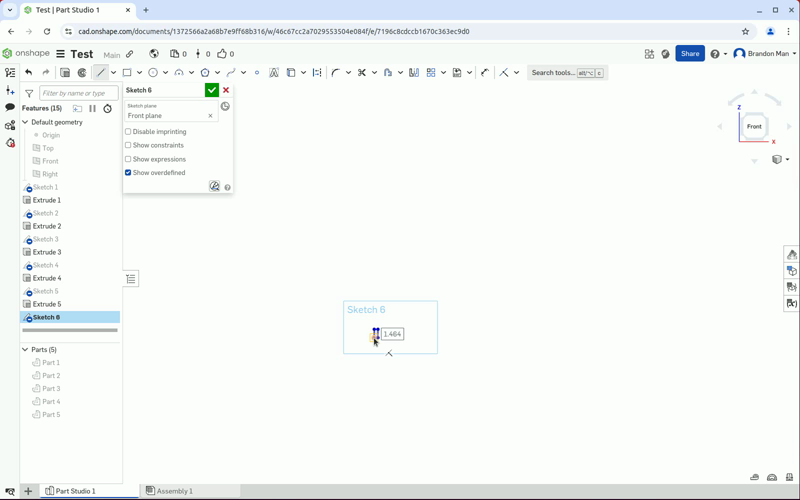
mouse_move(375, 337)
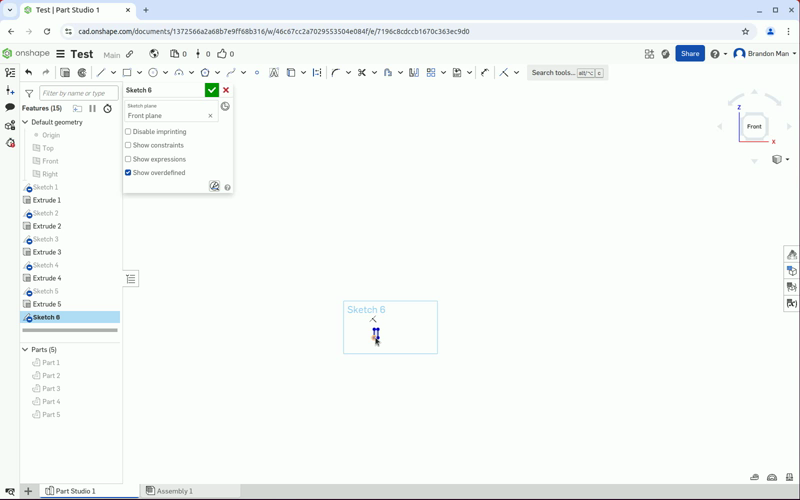
scroll(6)
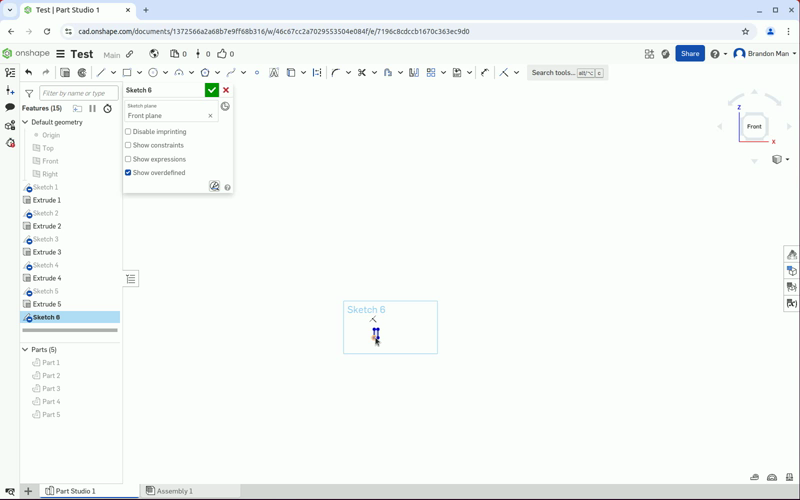
scroll(6)
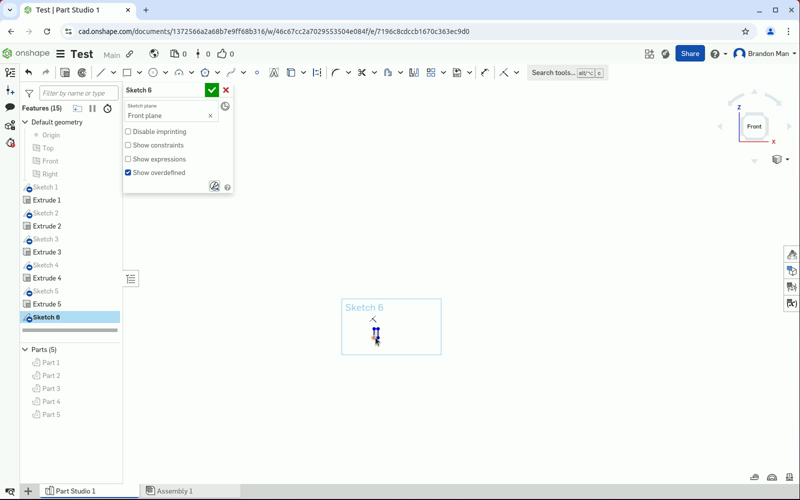
scroll(6)
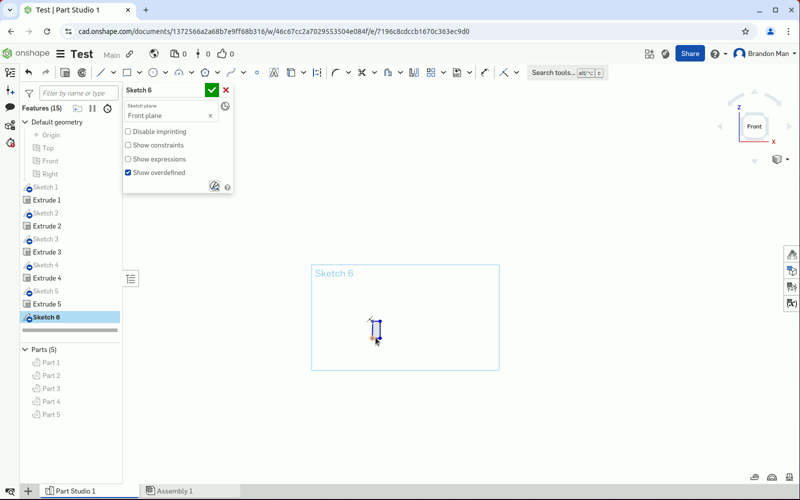
scroll(6)
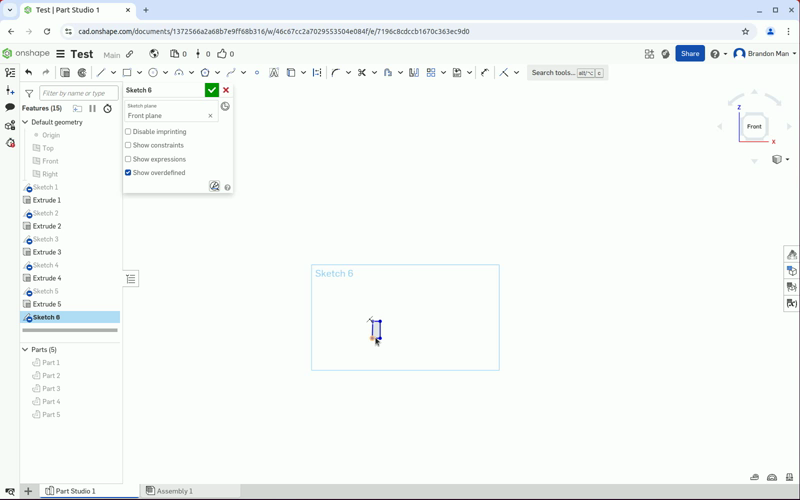
scroll(6)
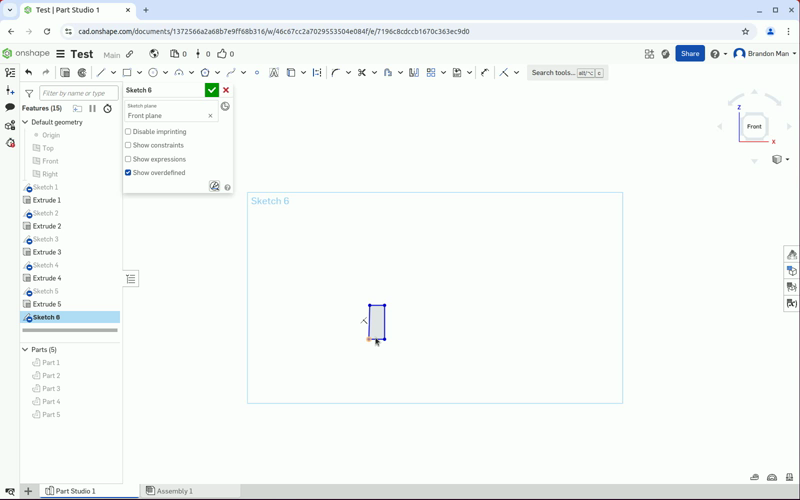
scroll(6)
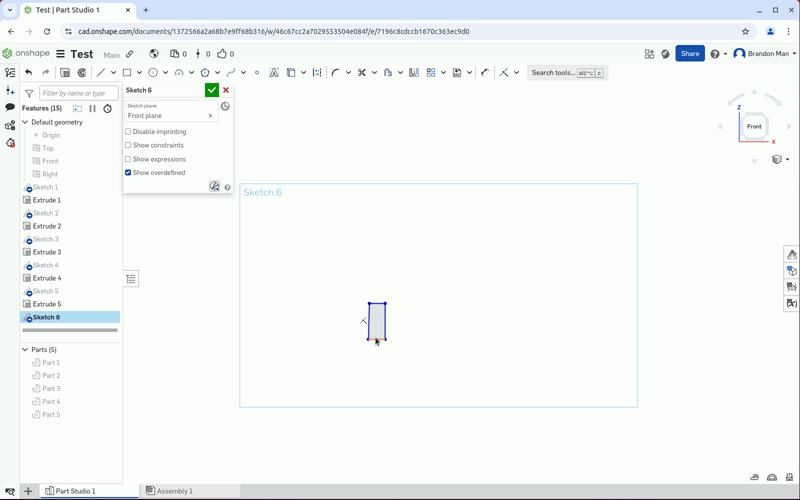
scroll(6)
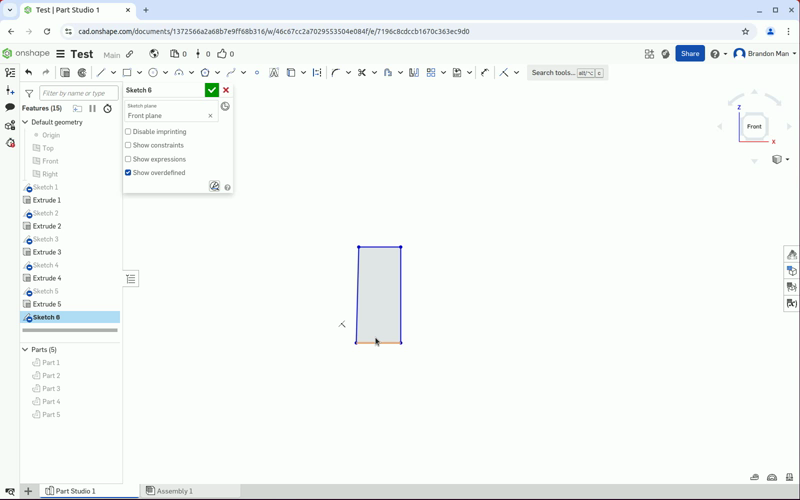
click(375, 337)
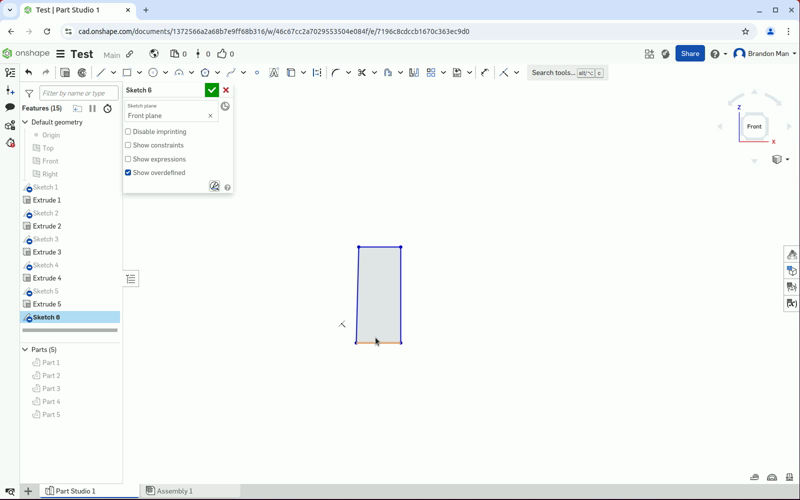
scroll(-6)
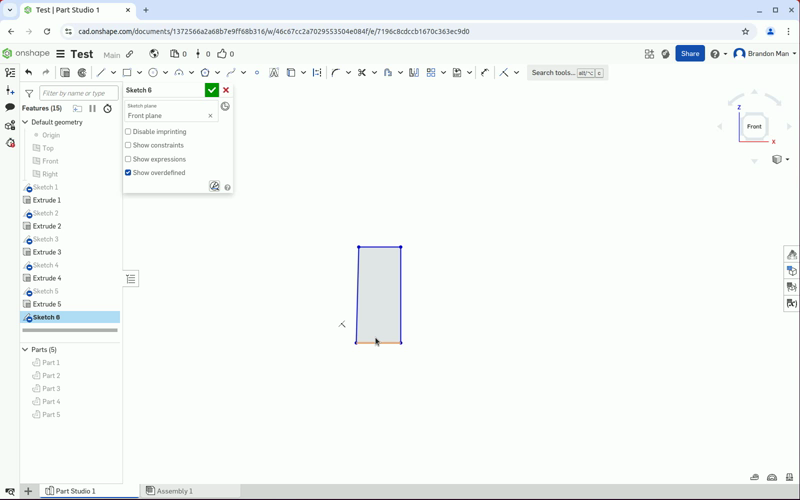
scroll(-6)
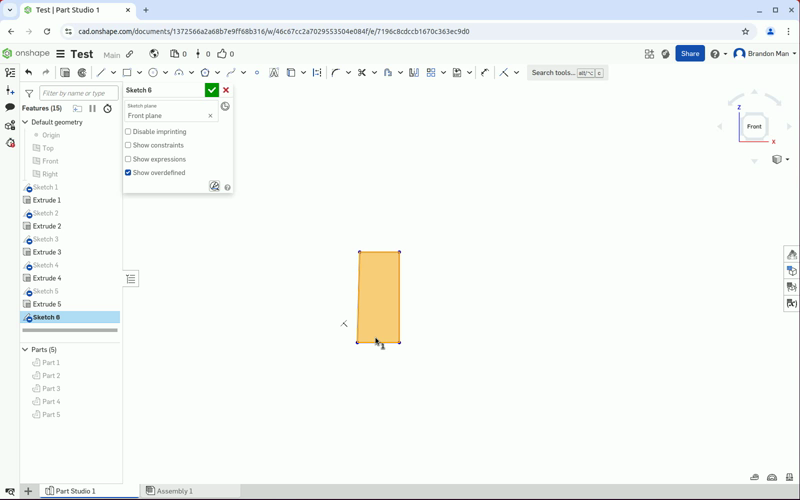
scroll(-6)
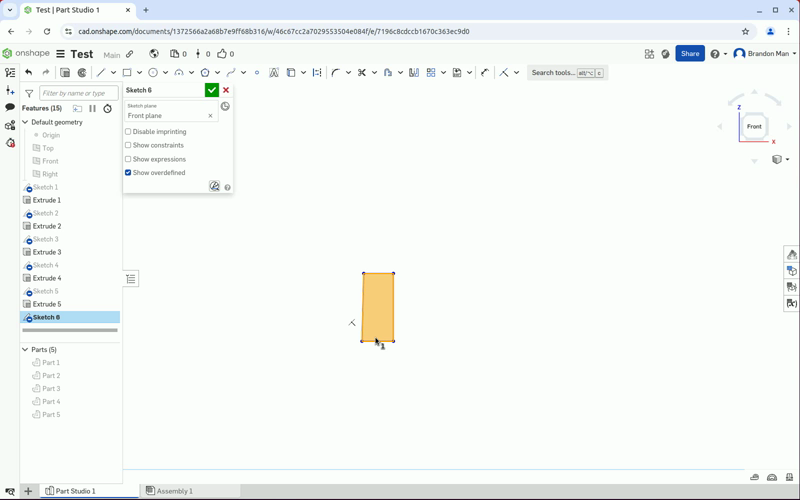
scroll(-6)
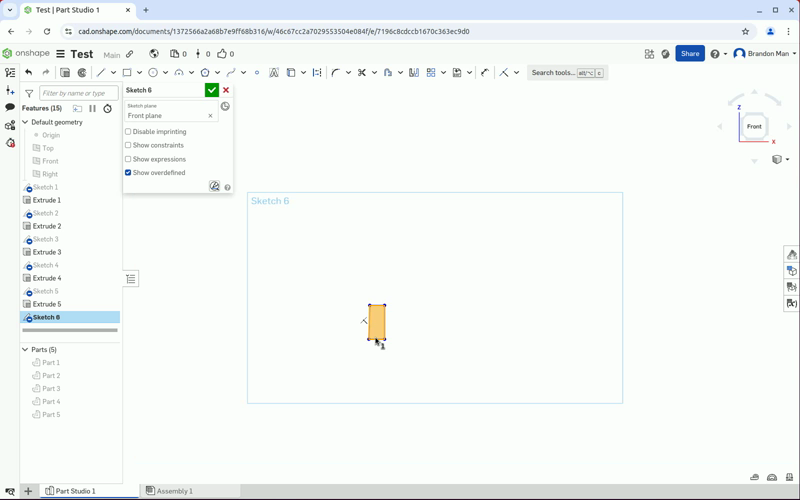
scroll(-6)
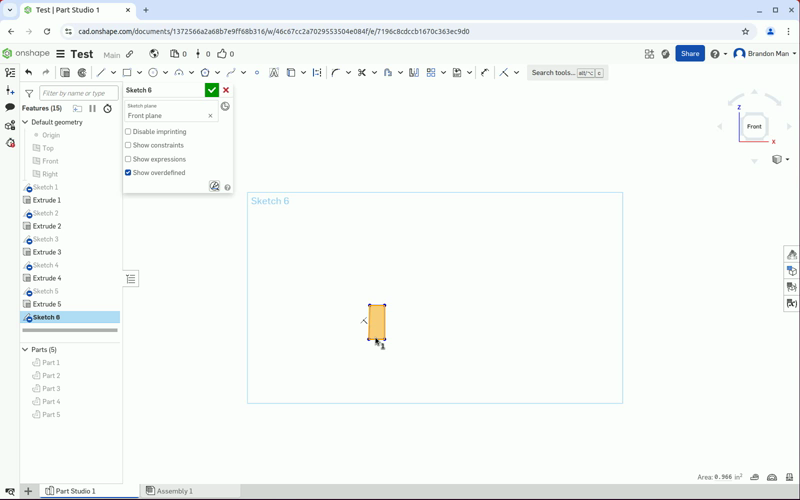
scroll(-6)
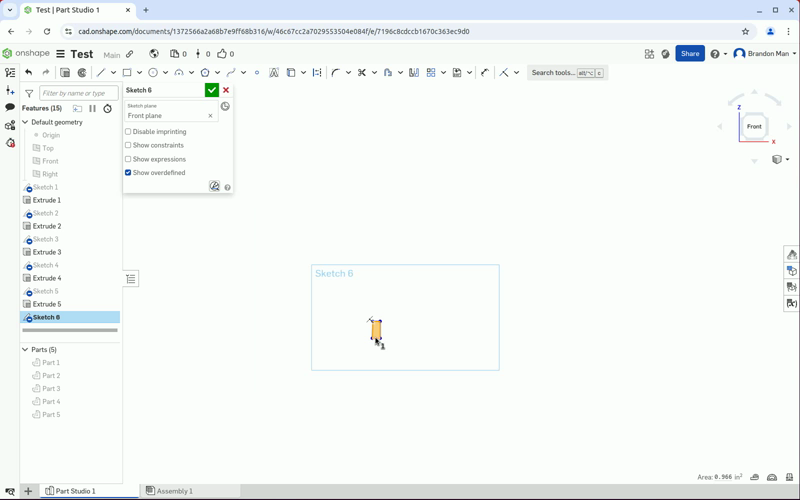
scroll(-6)
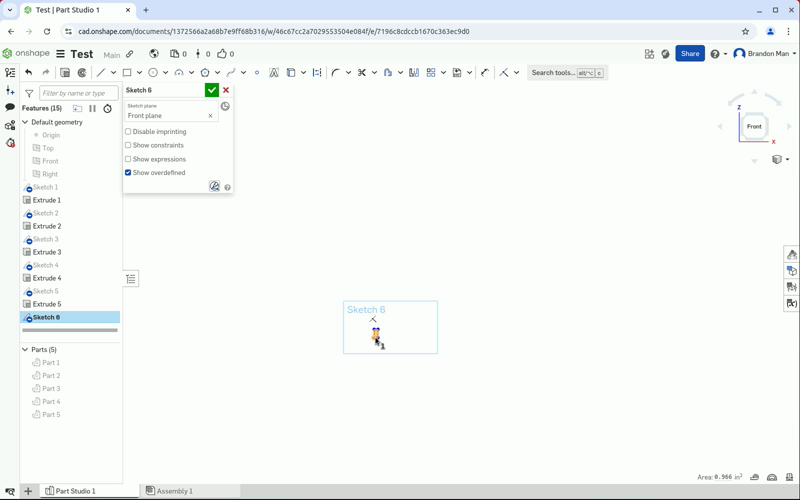
mouse_move(73, 352)
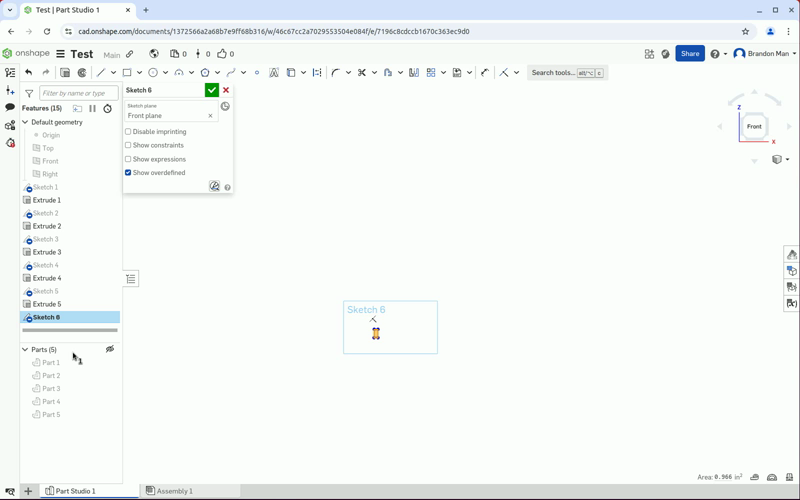
key(shift+y)
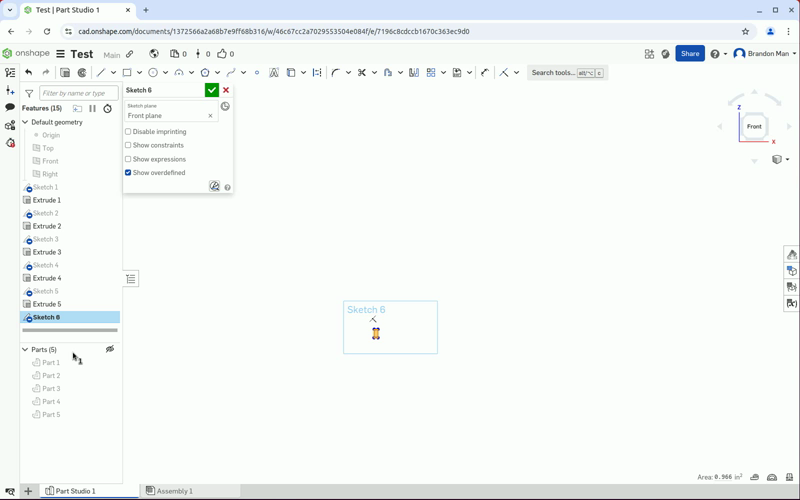
key(shift+e)
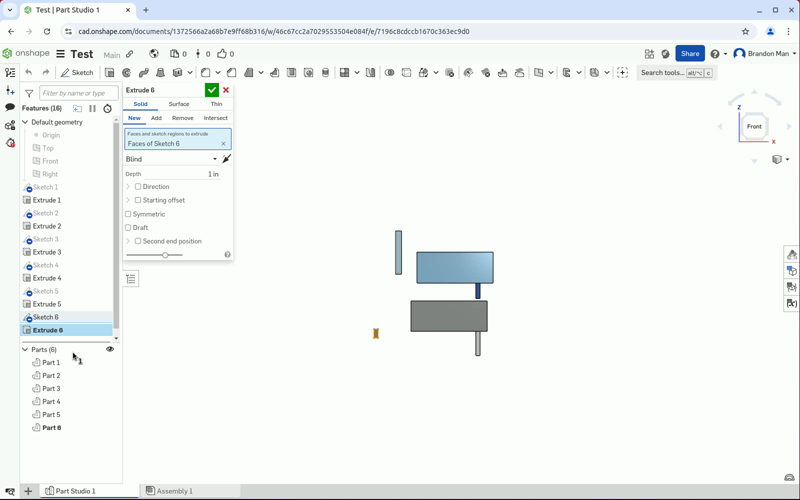
mouse_move(143, 106)
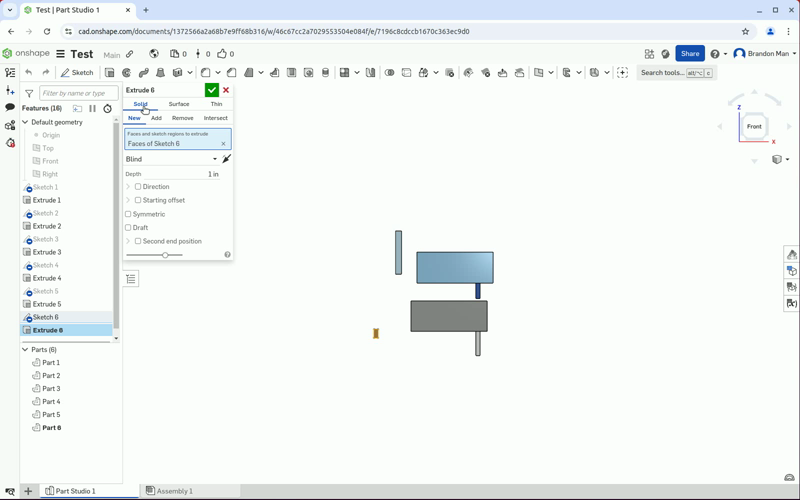
click(143, 106)
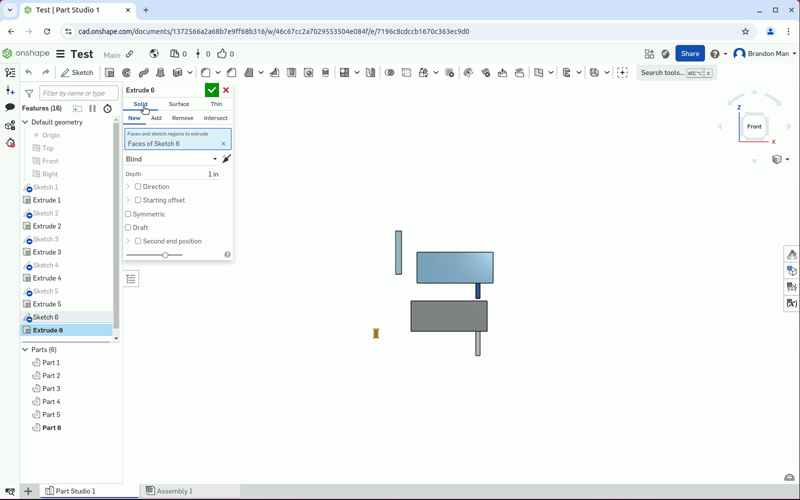
mouse_move(137, 120)
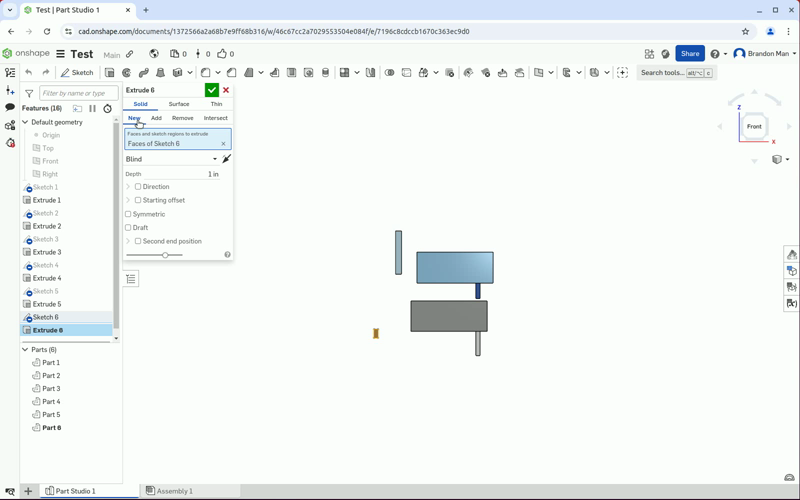
click(137, 120)
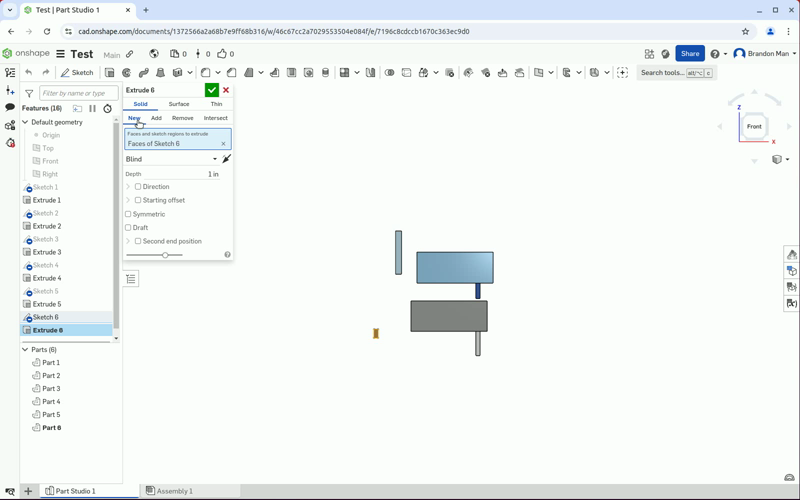
key(tab, 4)
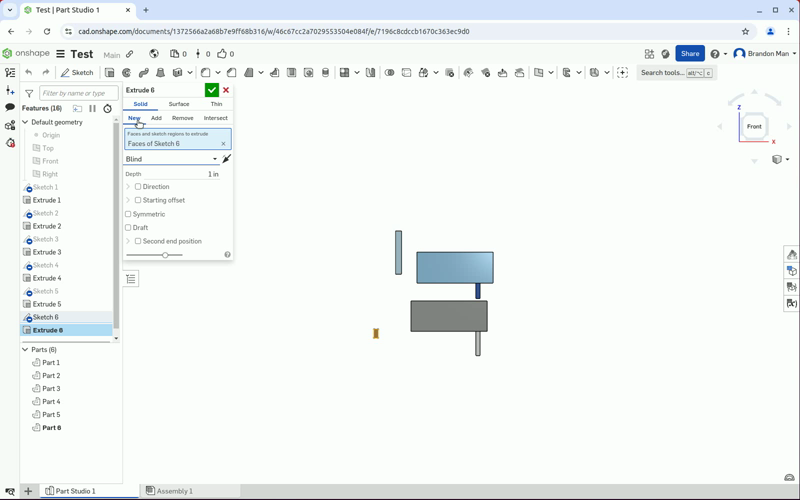
text(7.462)
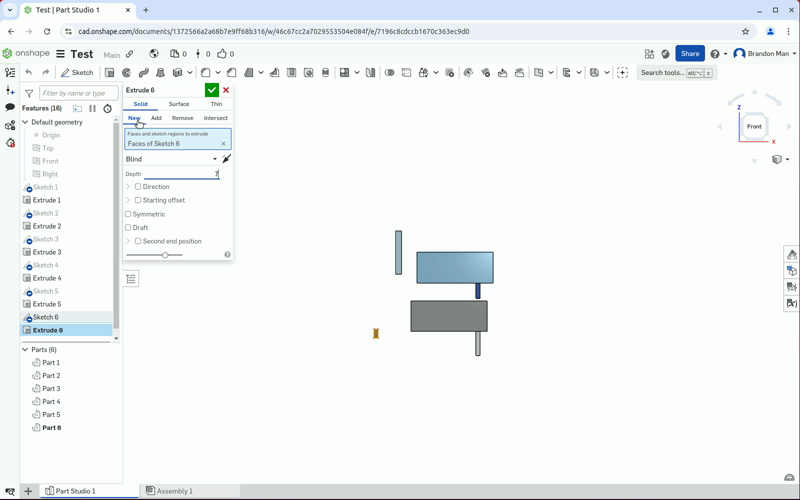
key(enter)
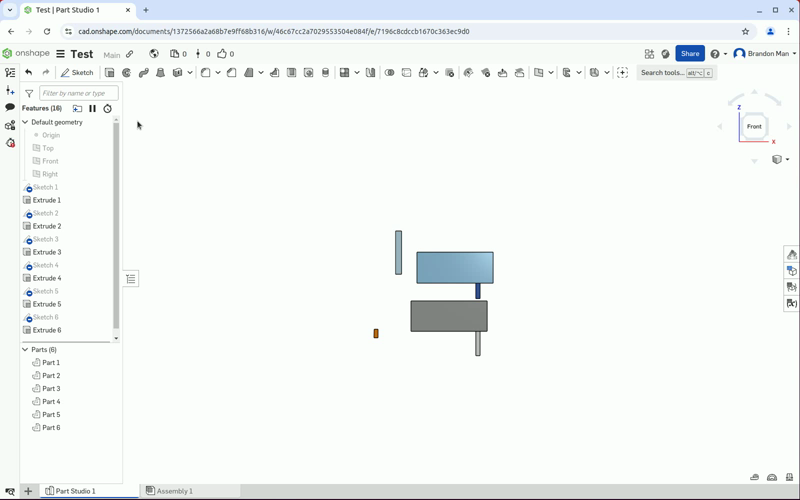
key(shift+h)
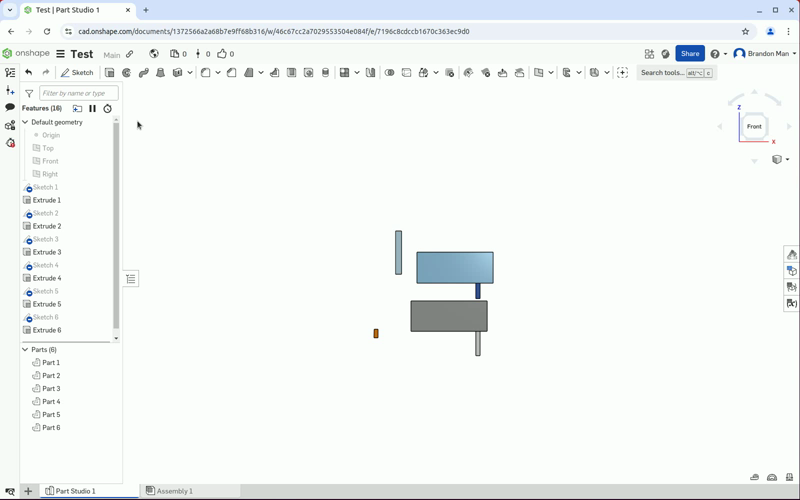
key(shift+h)
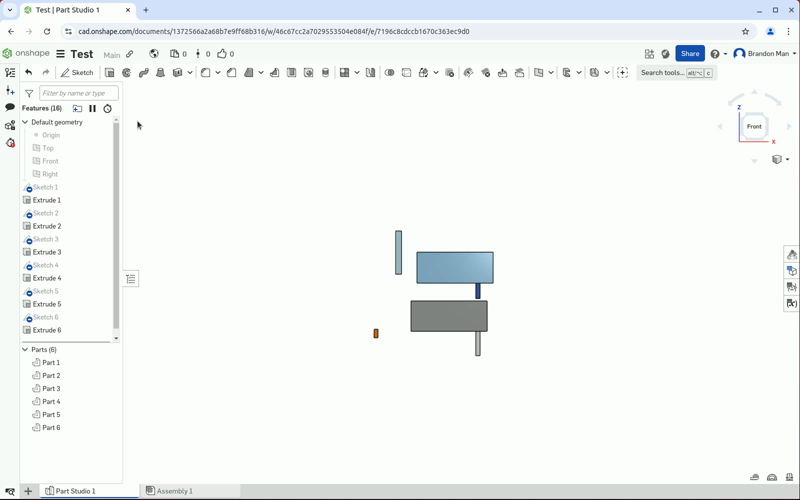
mouse_move(69, 189)
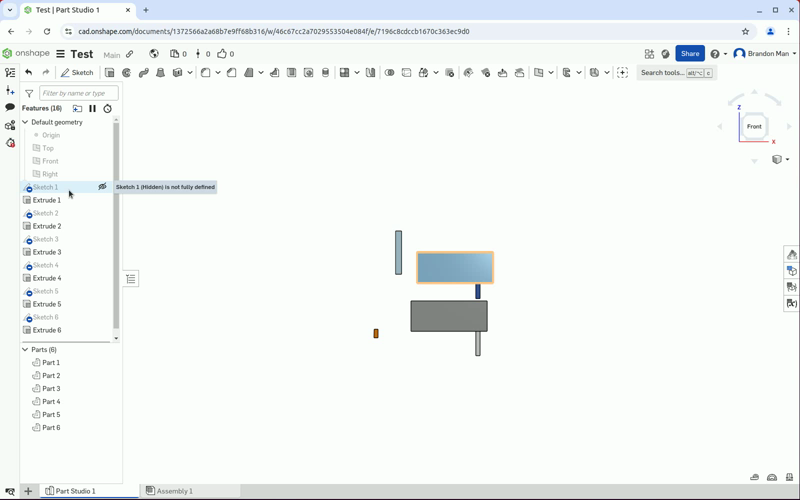
click(69, 189)
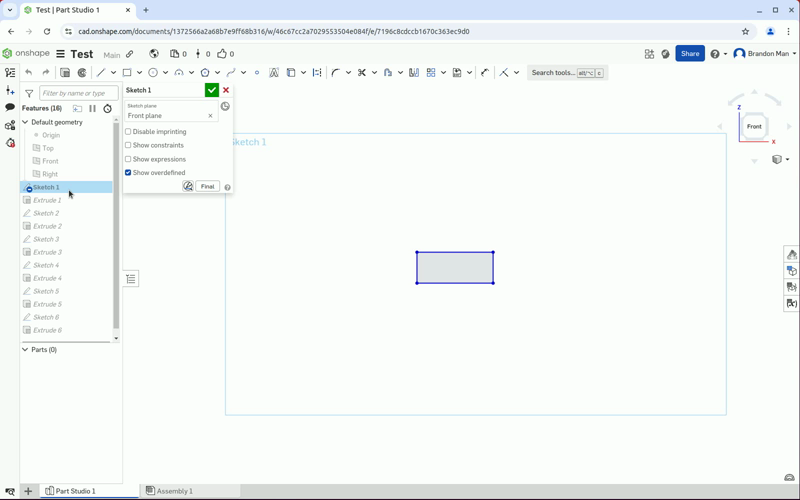
mouse_move(229, 92)
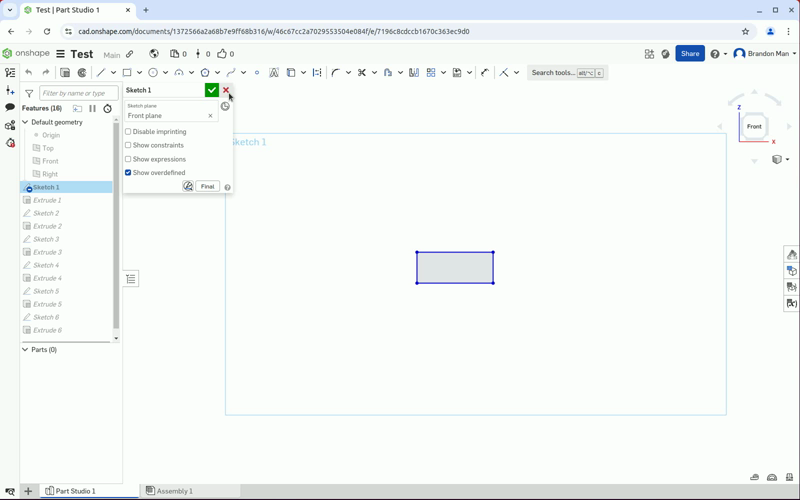
click(229, 92)
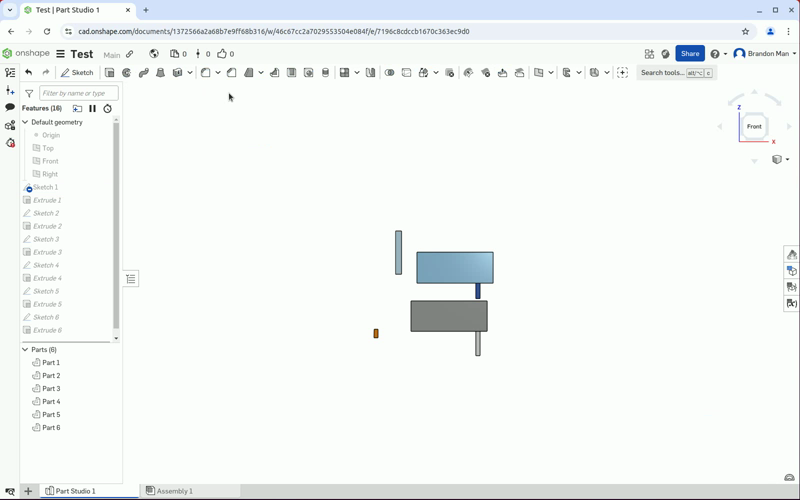
mouse_move(73, 352)
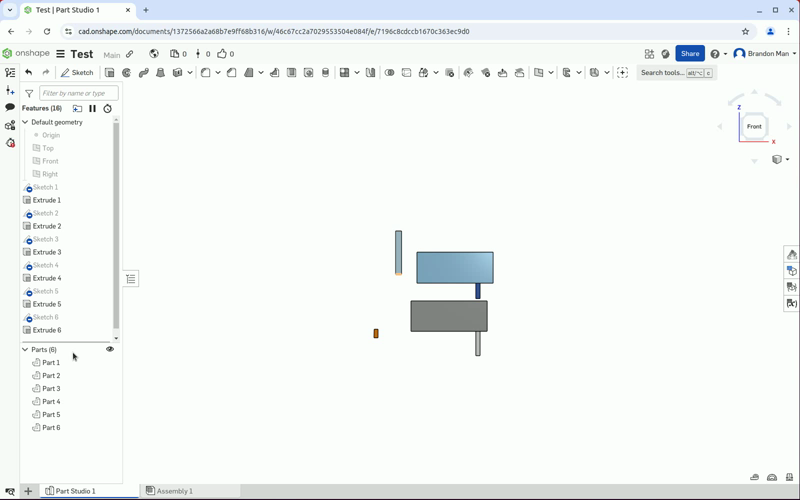
key(y)
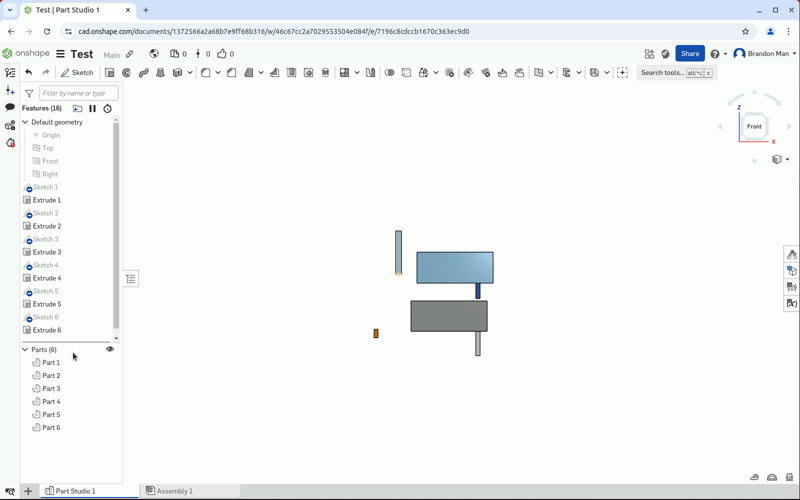
key(shift+p)
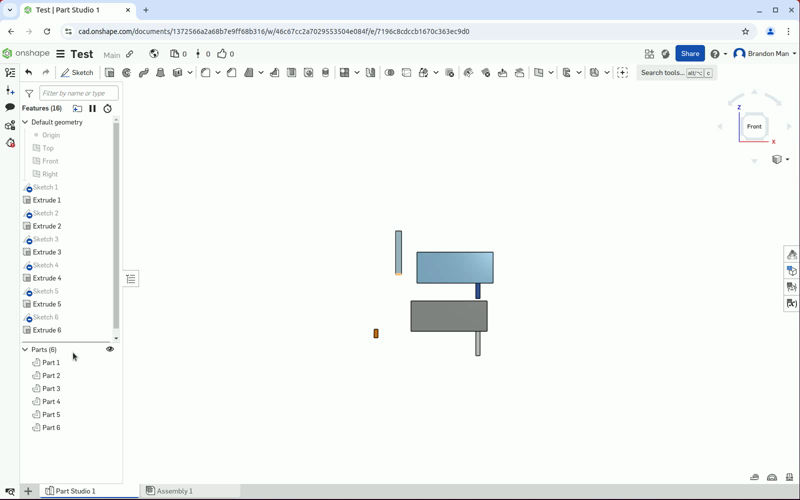
key(space)
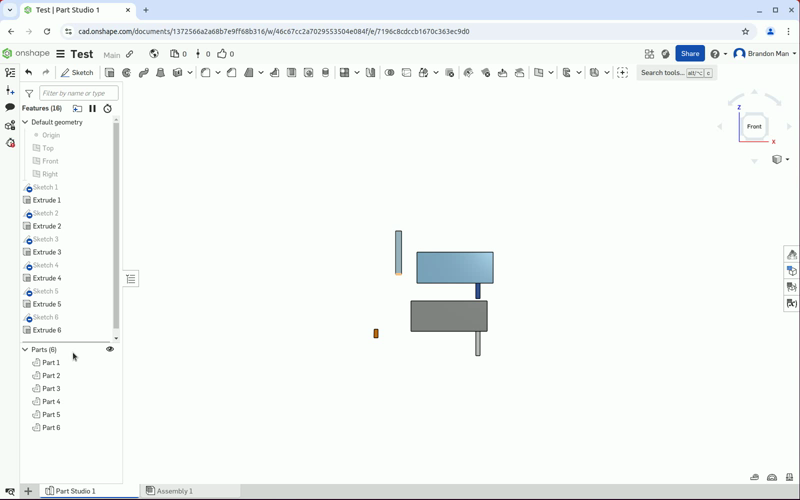
key_down(shift)
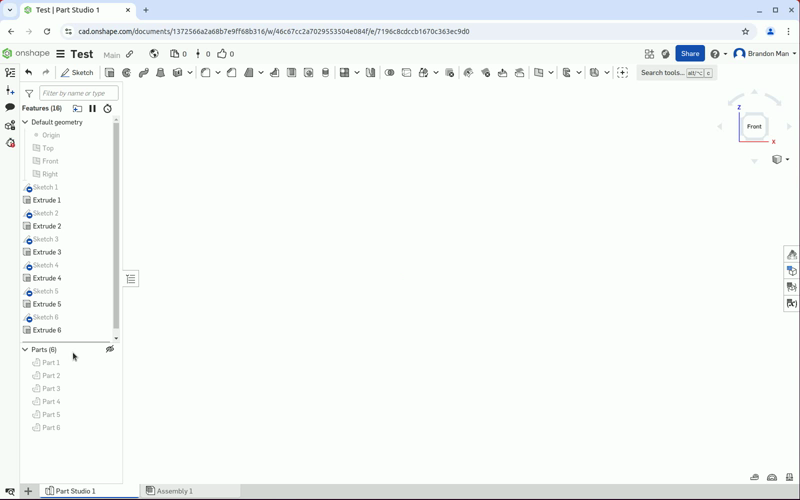
key(down)
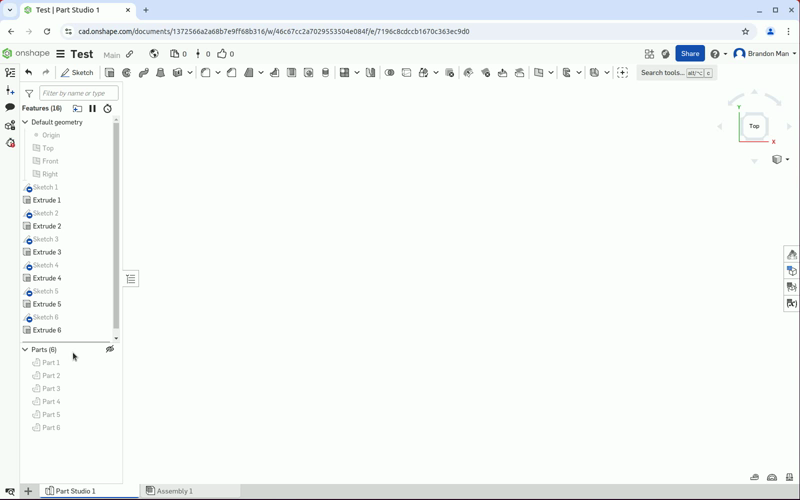
key_up(shift)
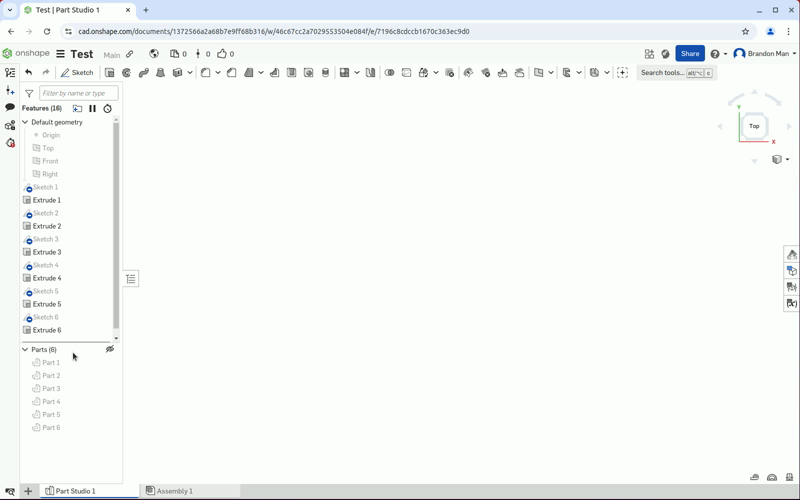
mouse_move(73, 352)
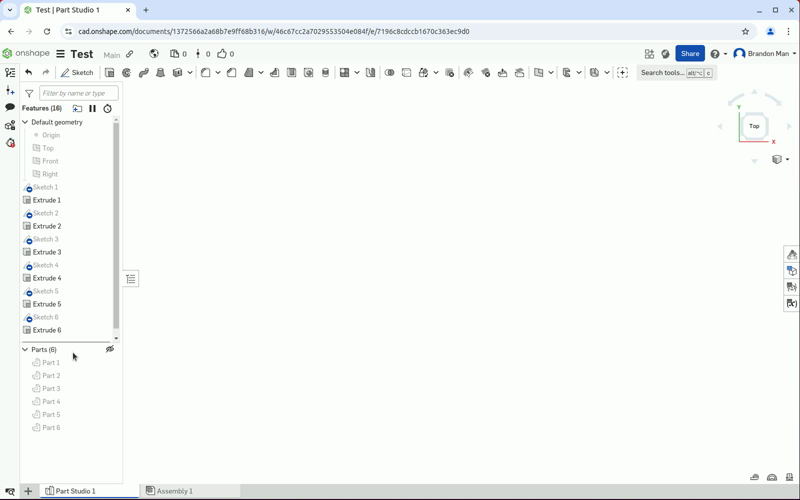
key(shift+y)
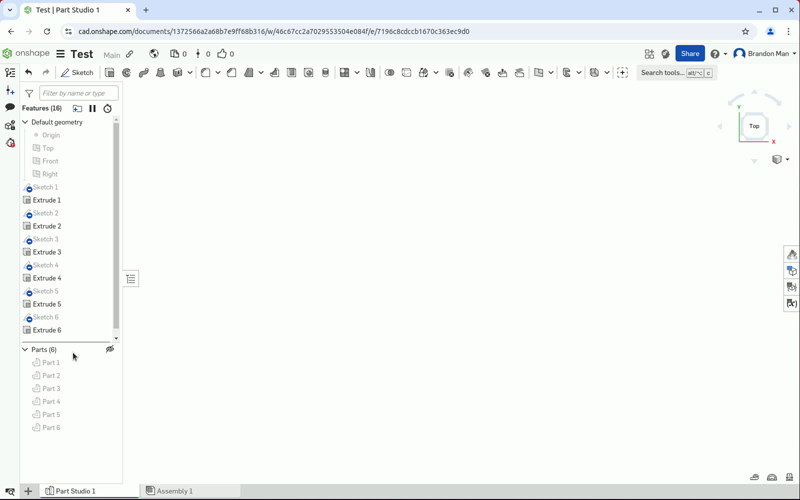
key(shift+s)
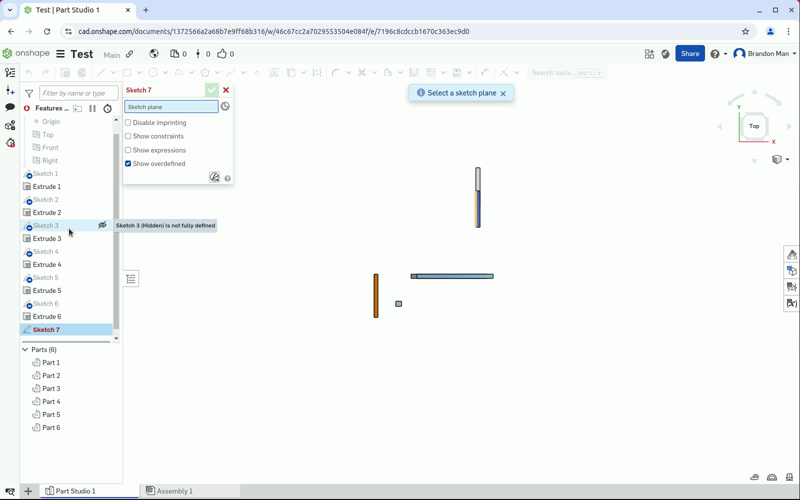
scroll(3)
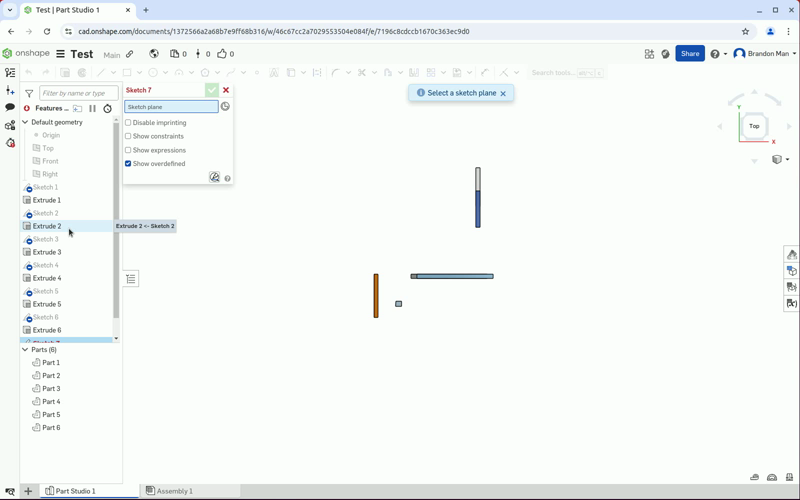
mouse_move(69, 150)
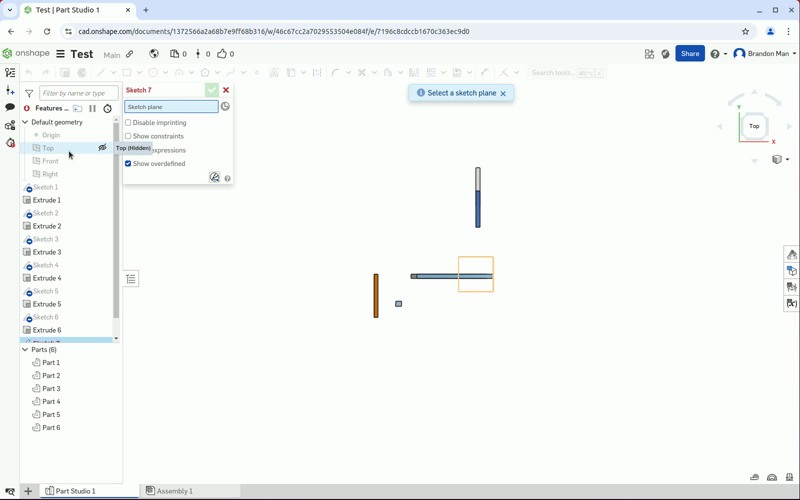
click(69, 150)
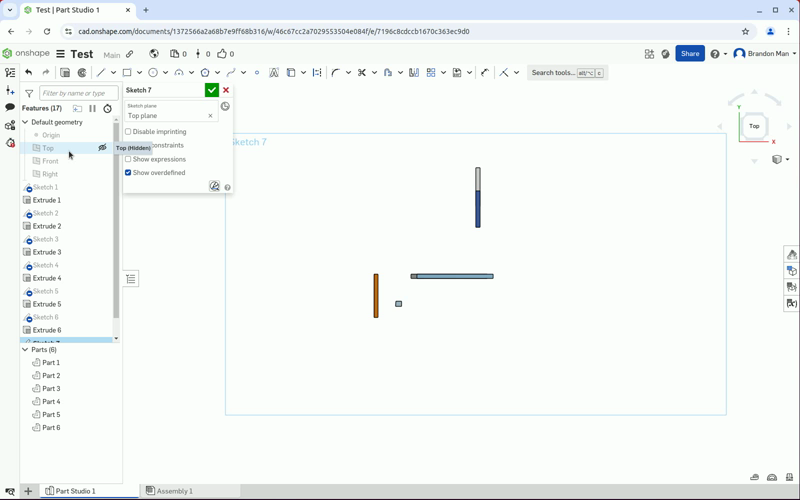
mouse_move(73, 352)
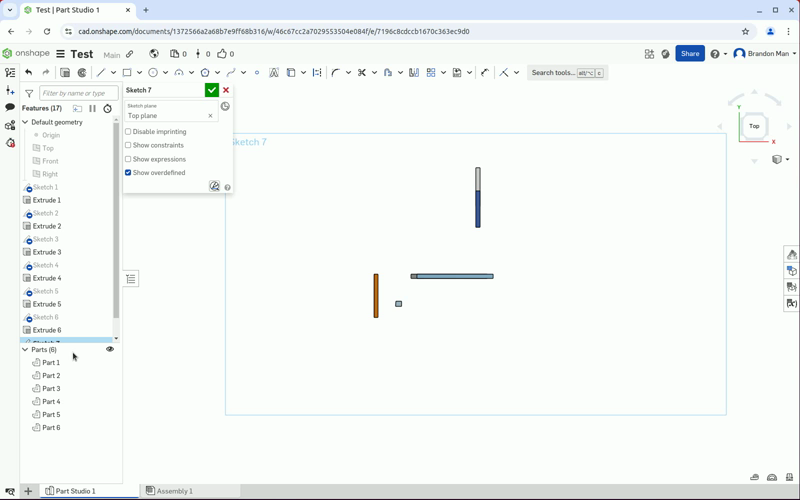
key(y)
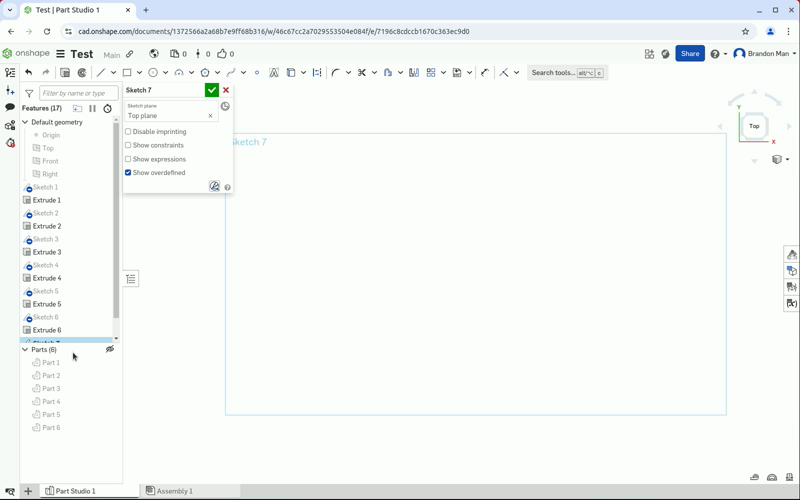
key(l)
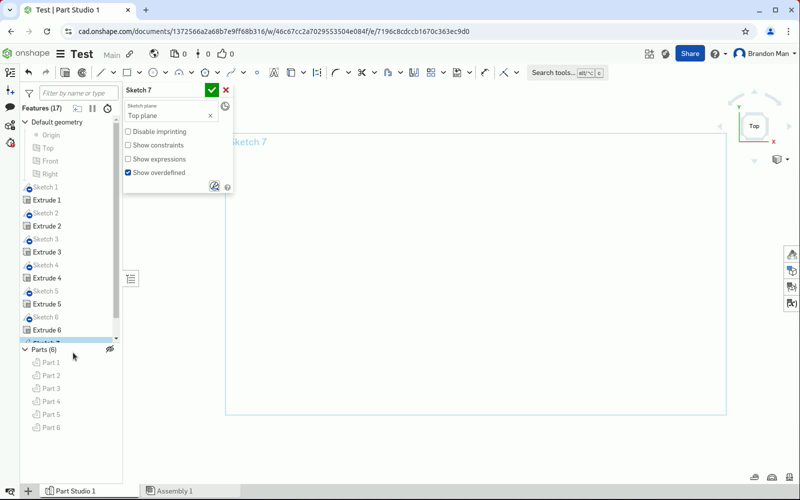
key_down(shift)
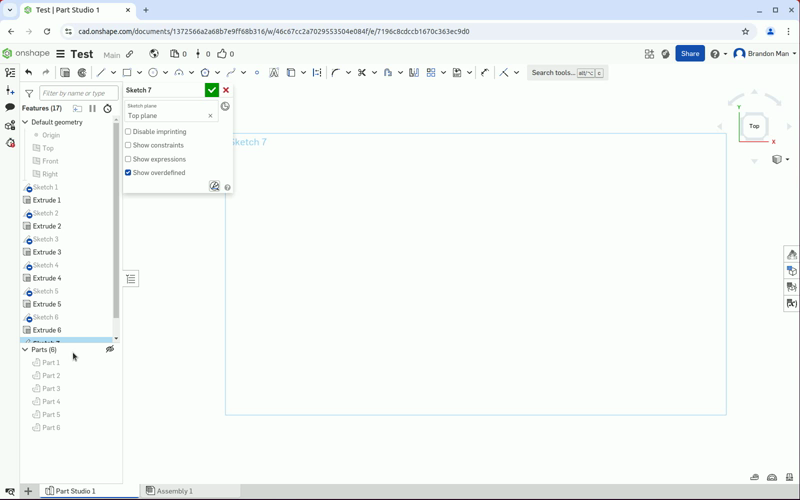
mouse_move(511, 276)
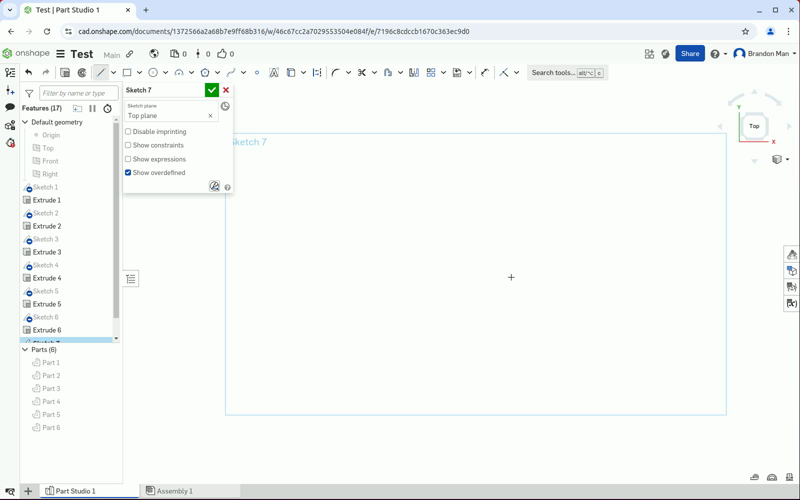
click(511, 276)
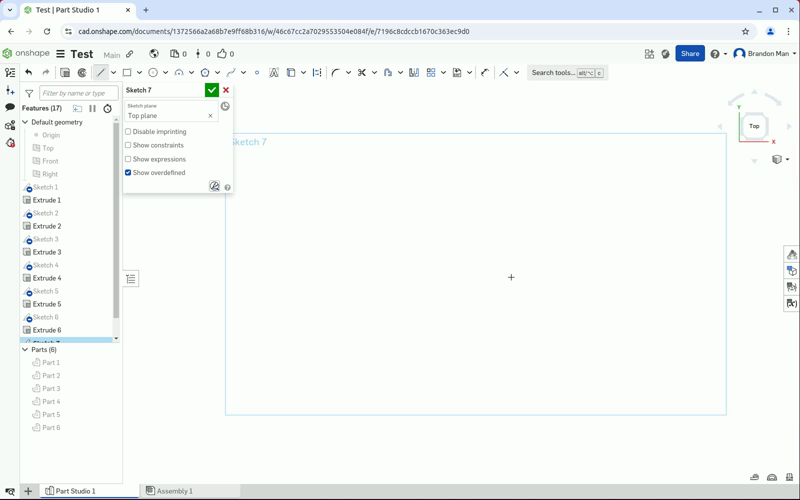
key_up(shift)
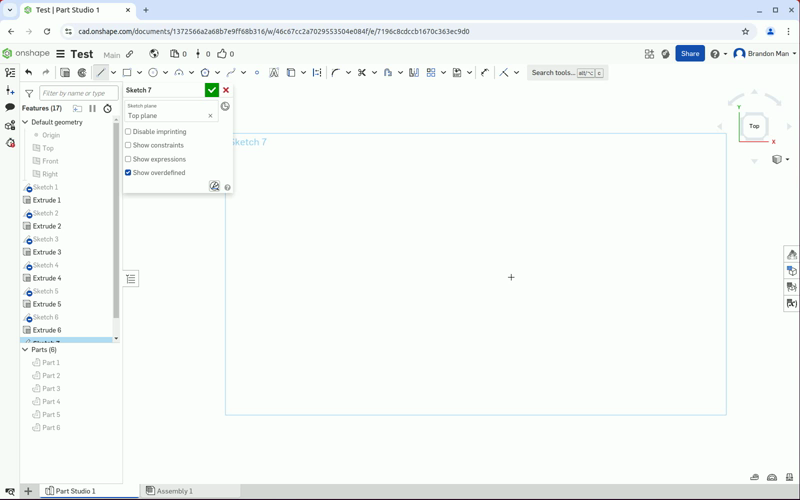
key_down(shift)
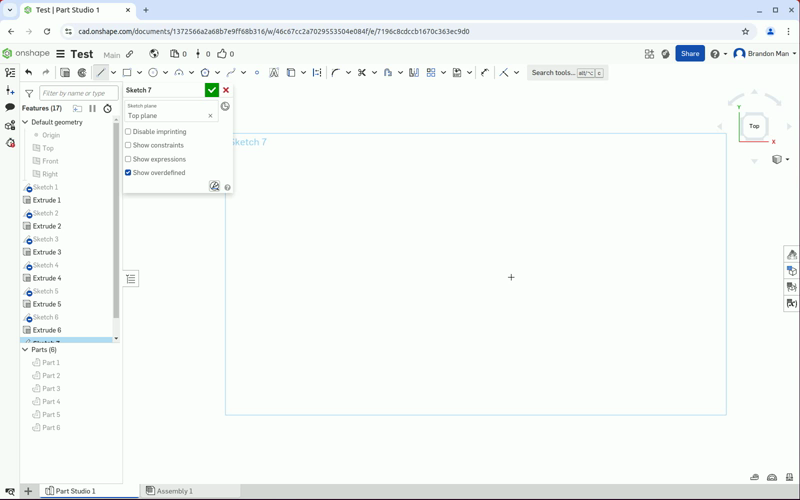
mouse_move(573, 276)
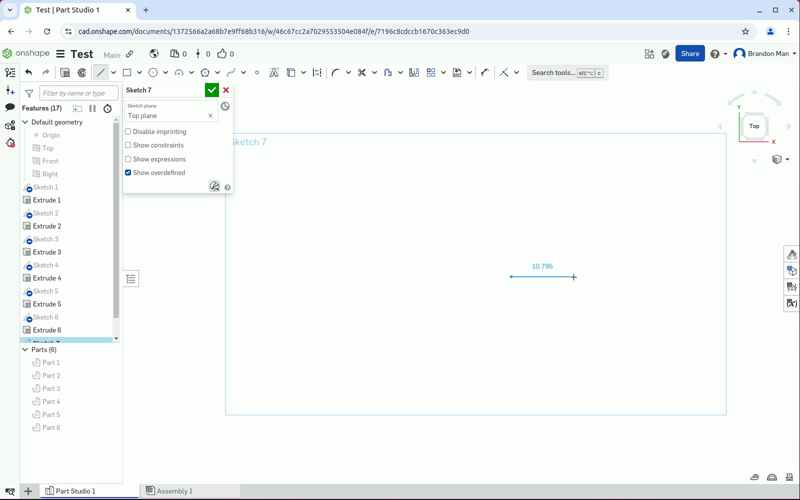
click(573, 276)
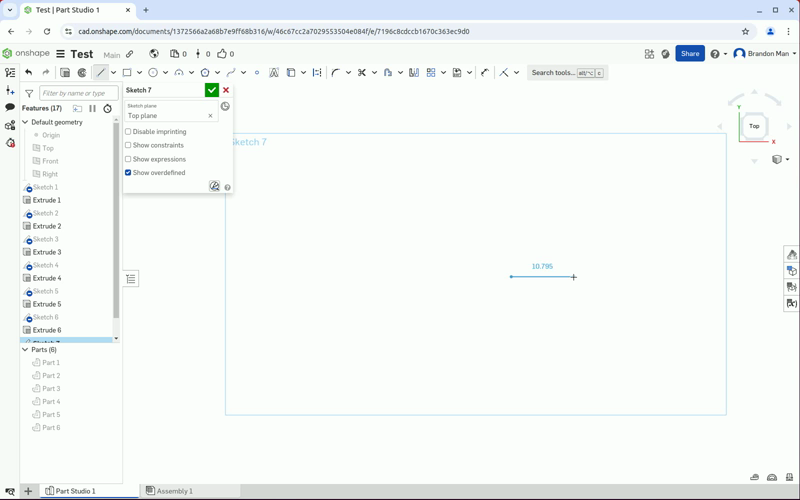
key_up(shift)
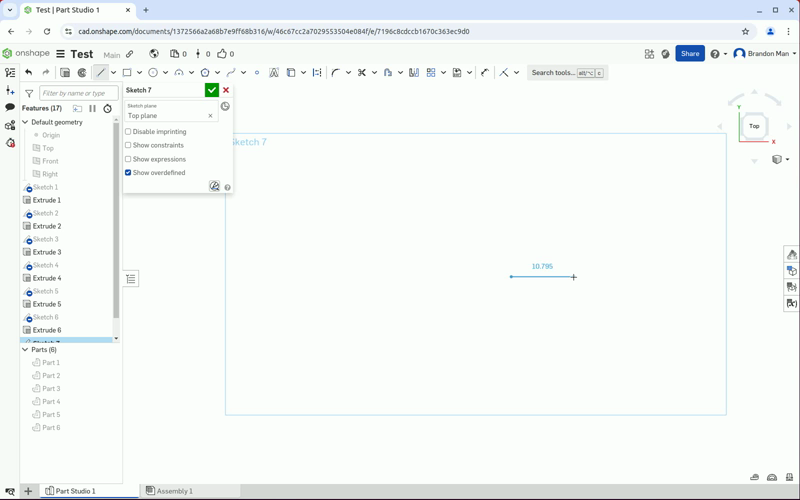
key_down(shift)
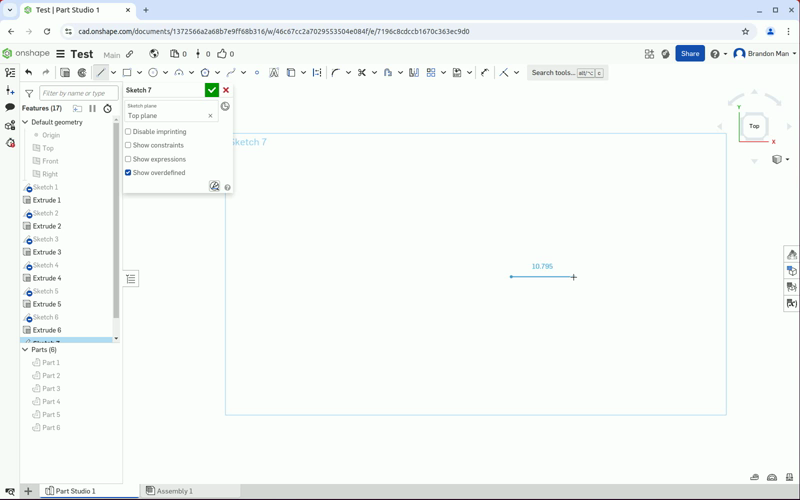
mouse_move(589, 276)
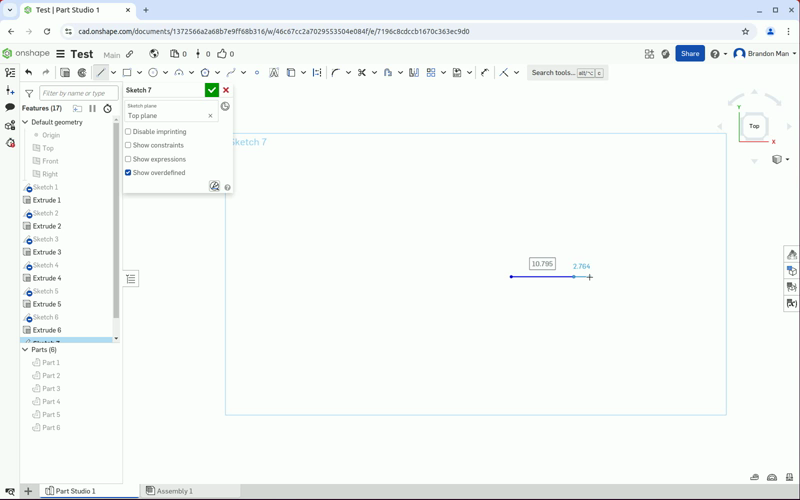
mouse_move(573, 251)
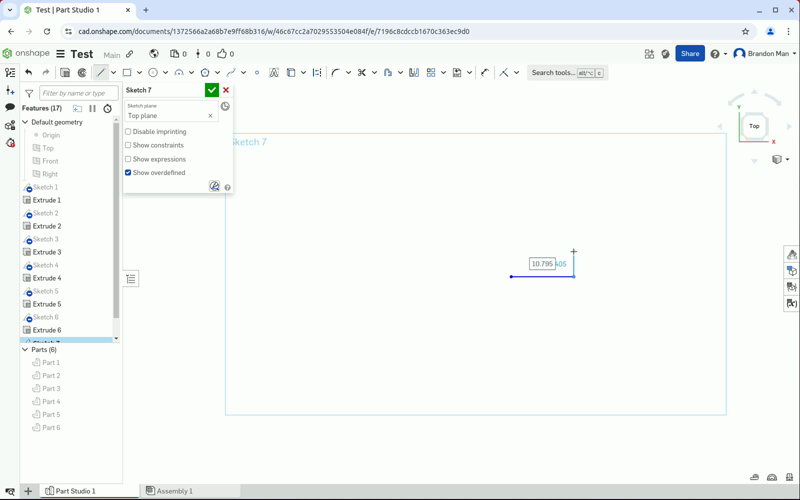
click(573, 251)
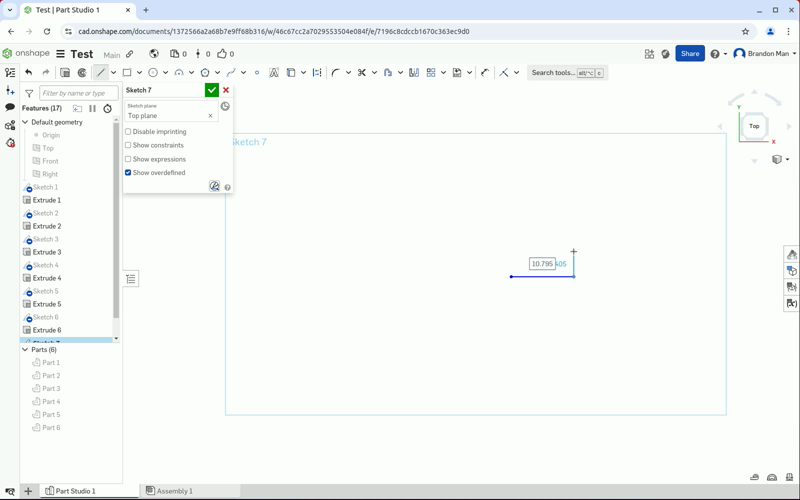
key_up(shift)
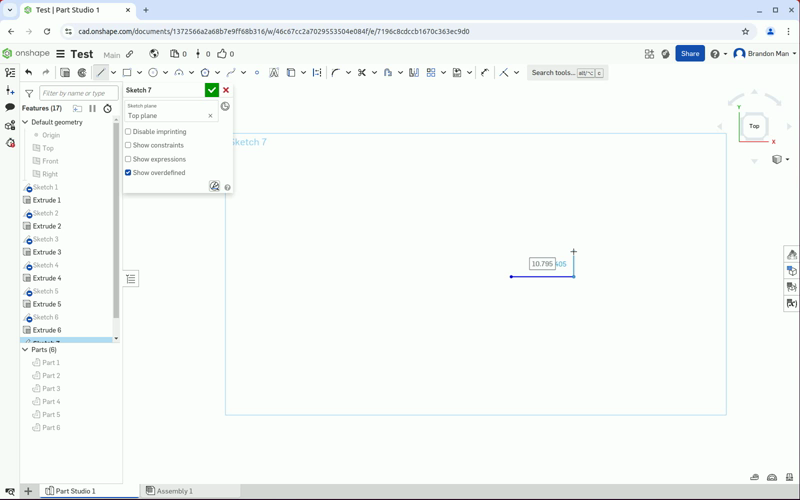
key_down(shift)
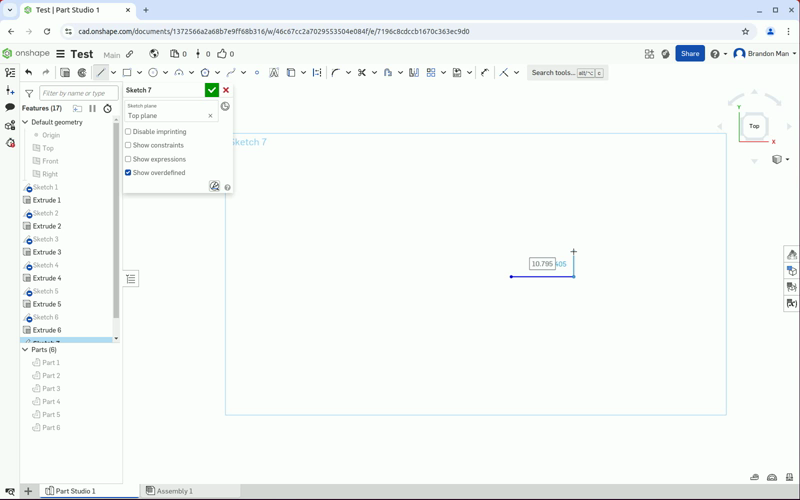
mouse_move(511, 251)
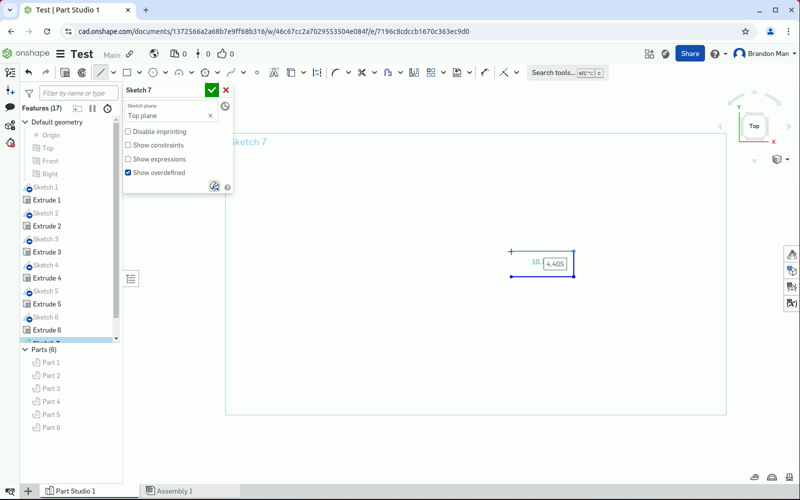
click(511, 251)
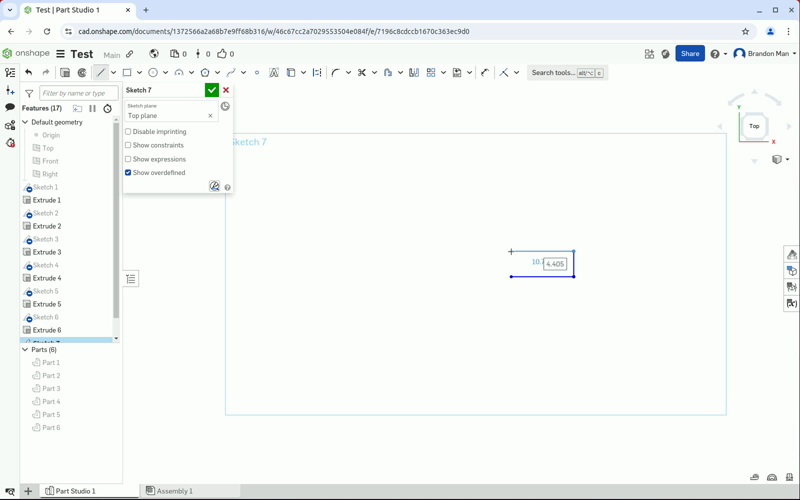
key_up(shift)
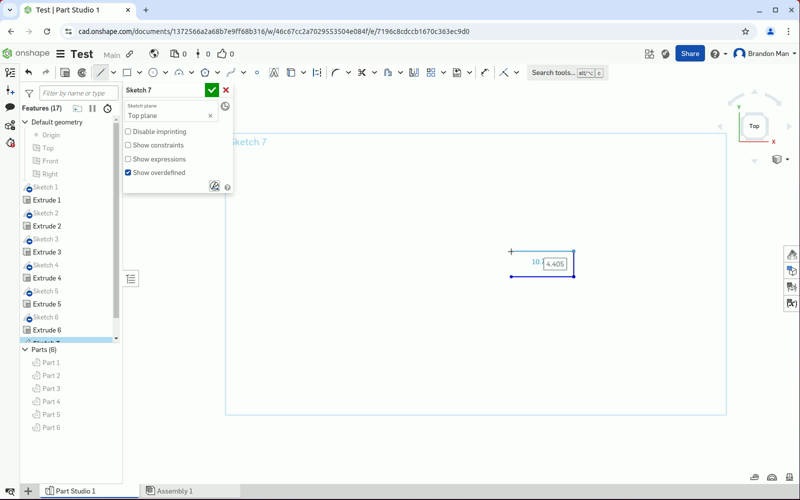
mouse_move(541, 251)
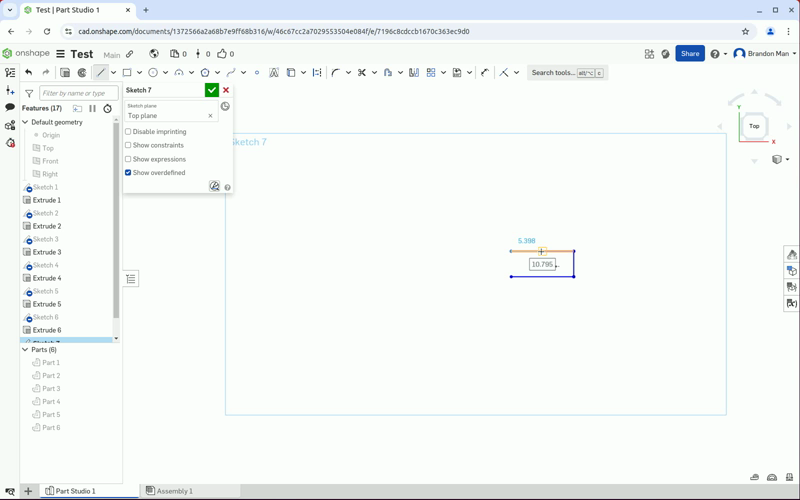
key_down(shift)
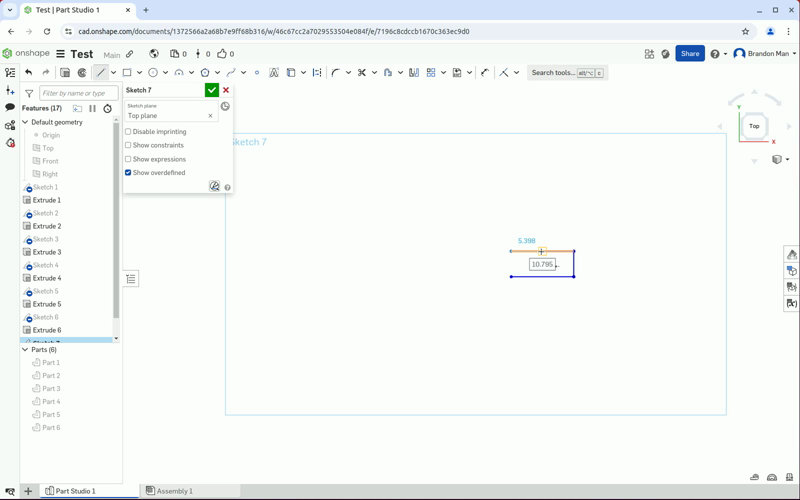
mouse_move(511, 276)
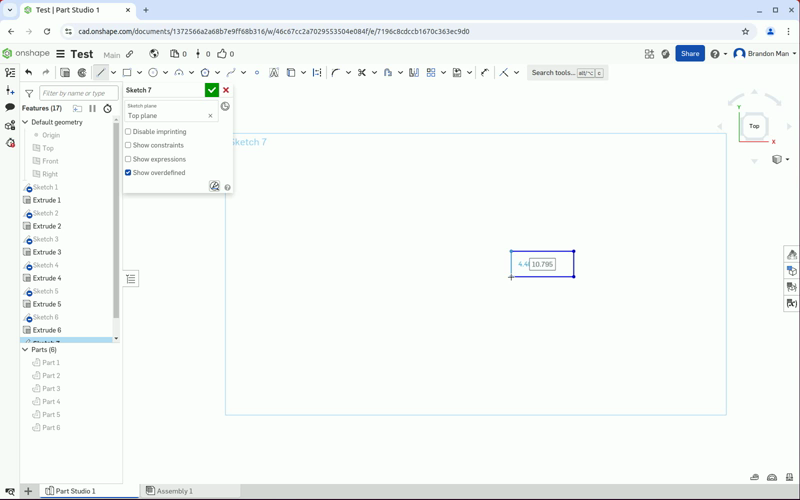
key_up(shift)
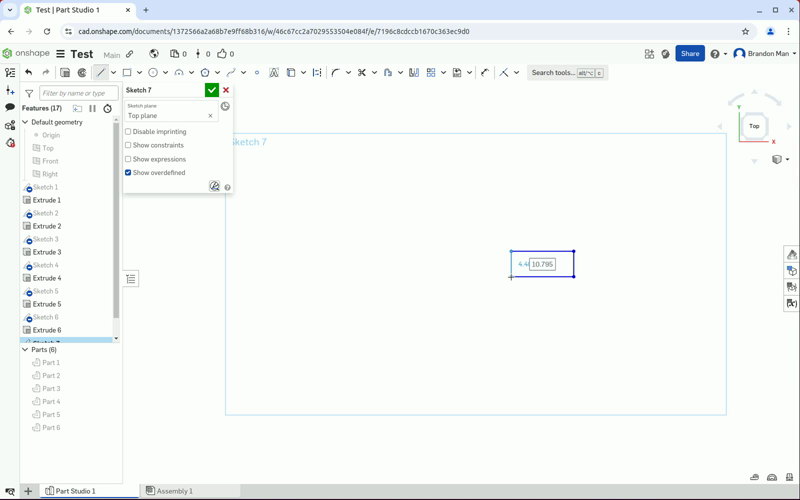
click(511, 276)
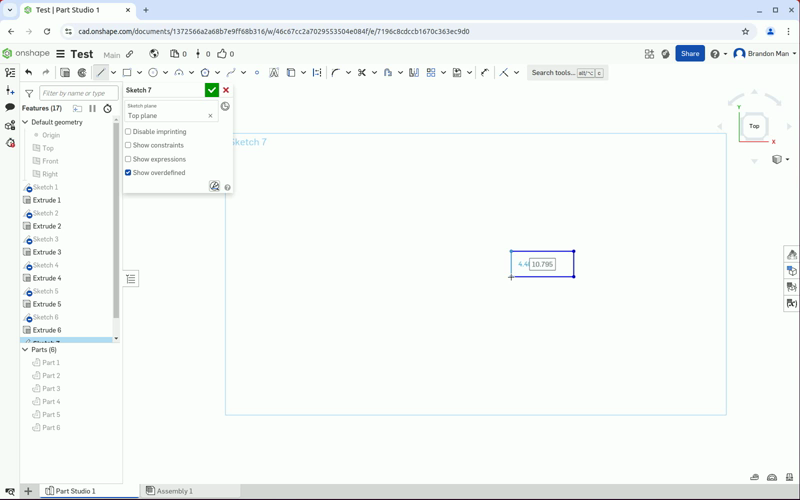
key(esc)
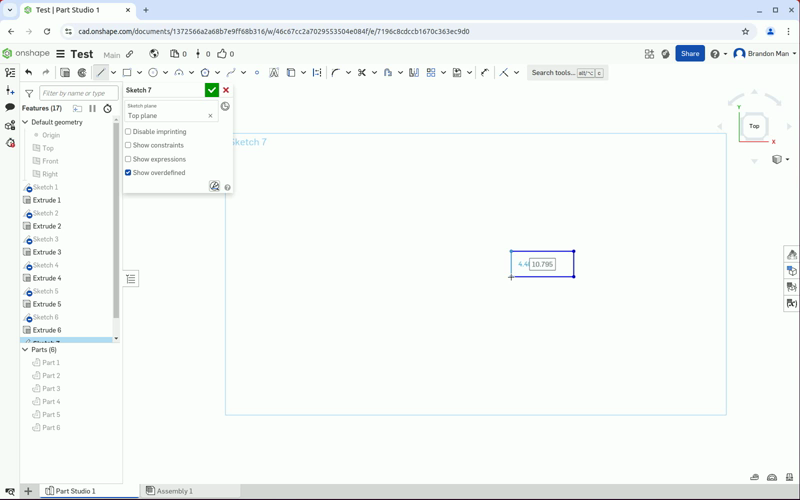
mouse_move(546, 260)
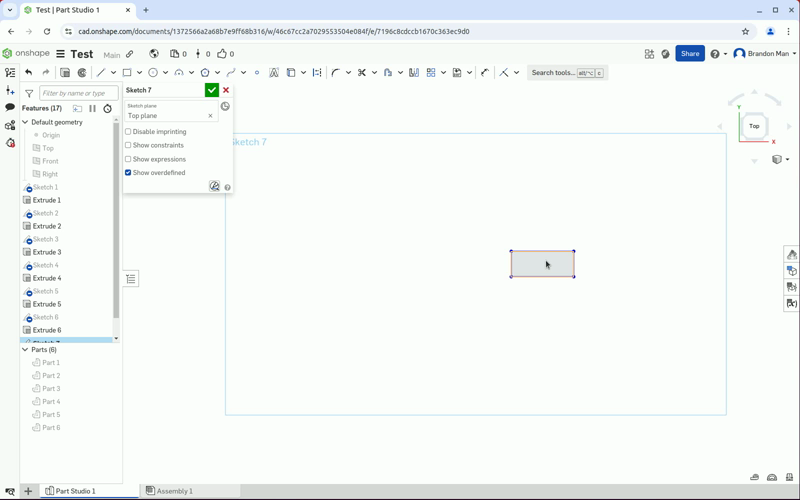
scroll(6)
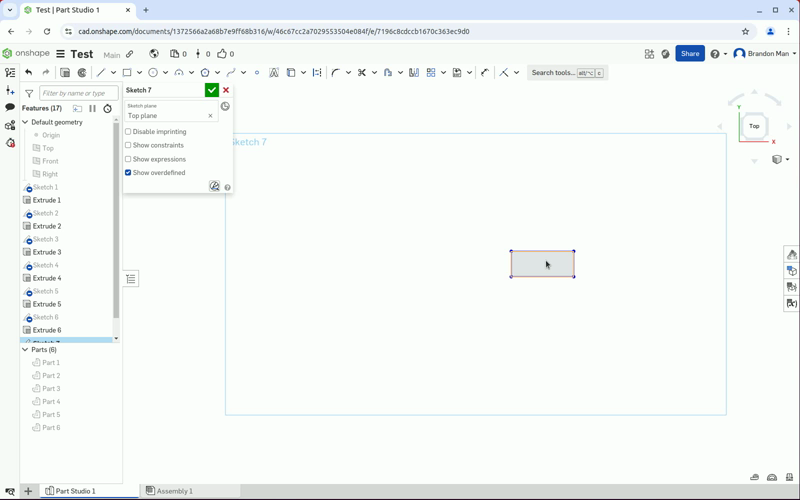
scroll(6)
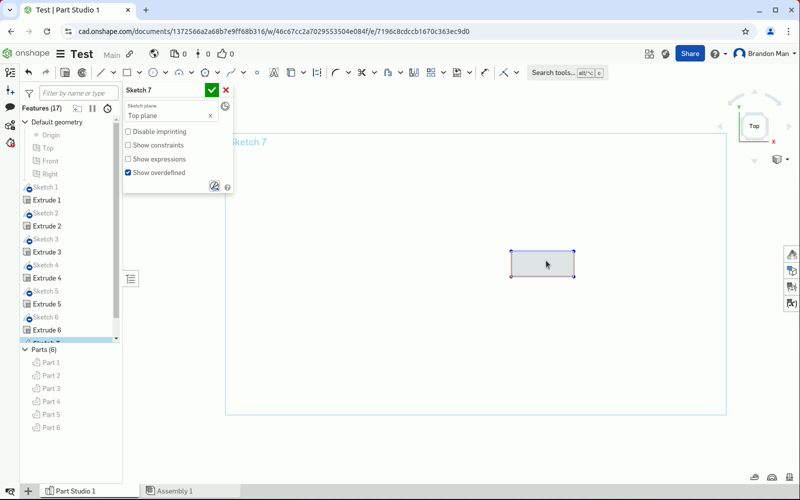
scroll(6)
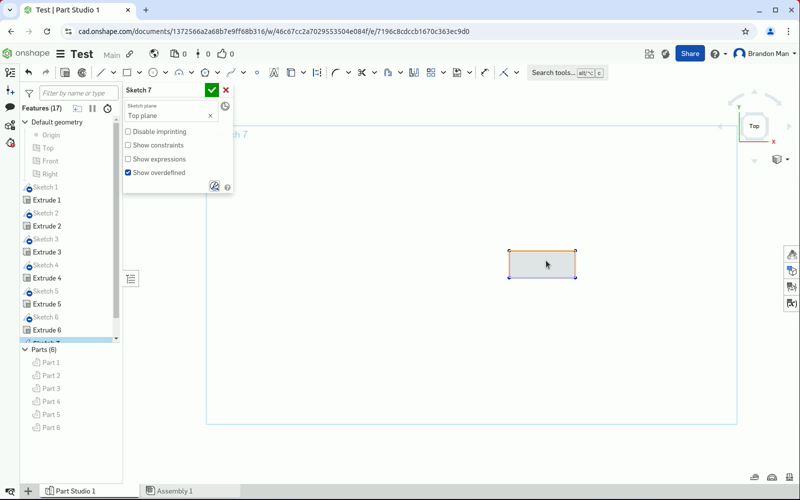
scroll(6)
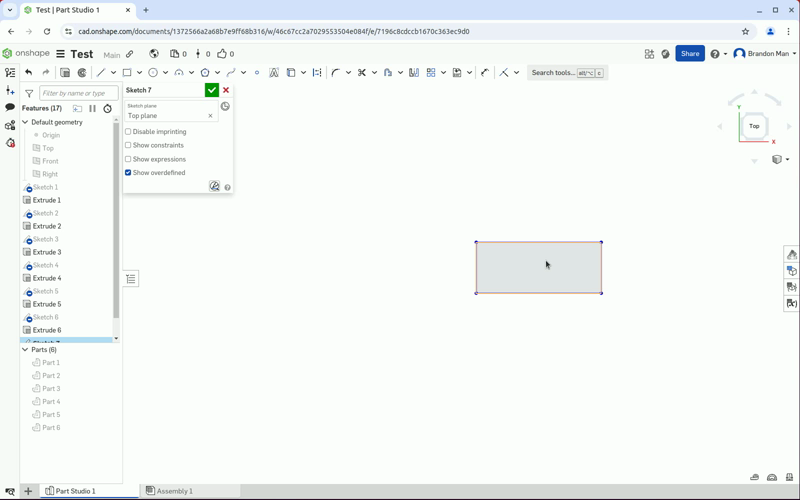
scroll(6)
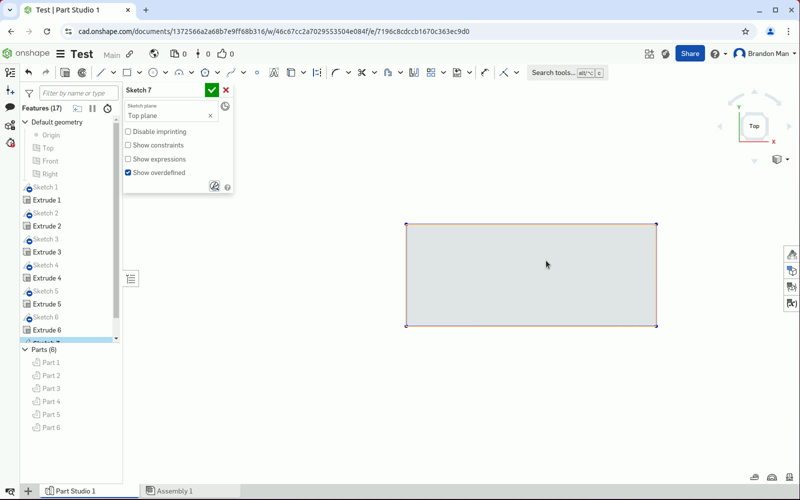
scroll(6)
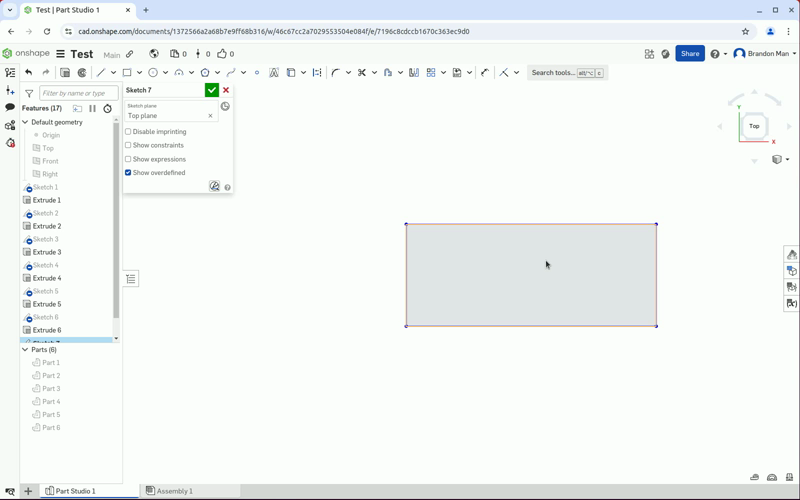
scroll(6)
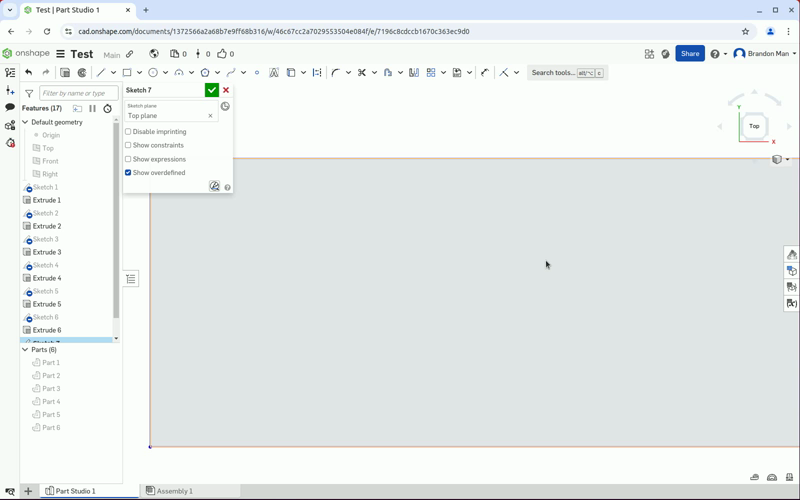
click(546, 260)
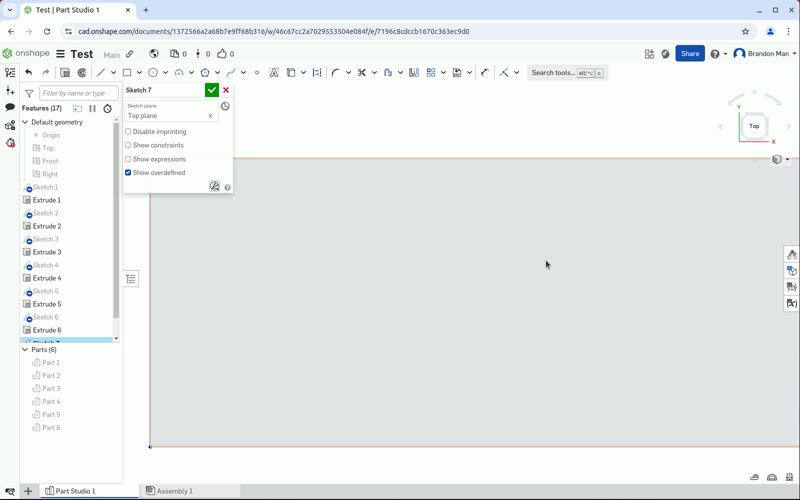
scroll(-6)
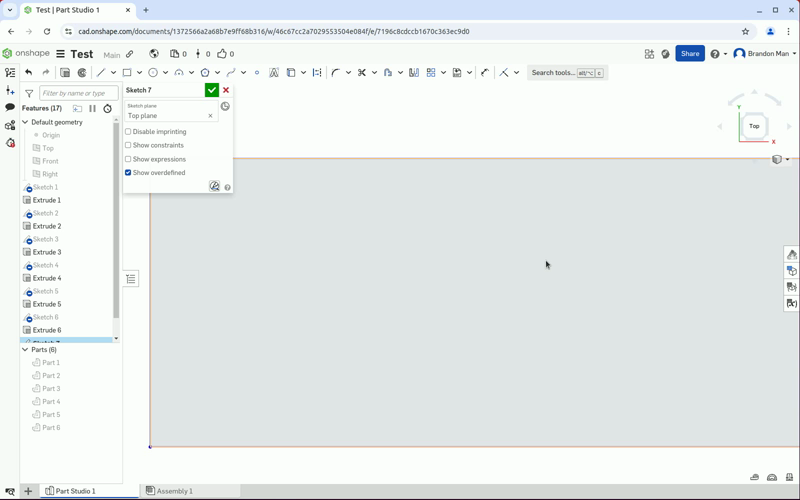
scroll(-6)
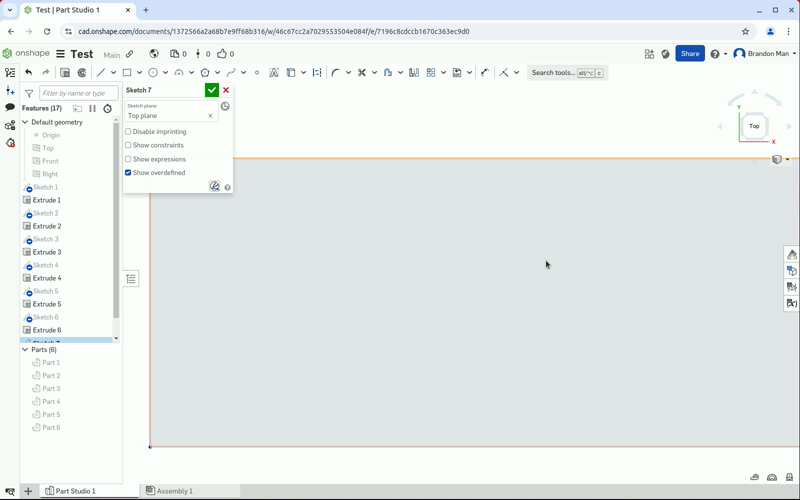
scroll(-6)
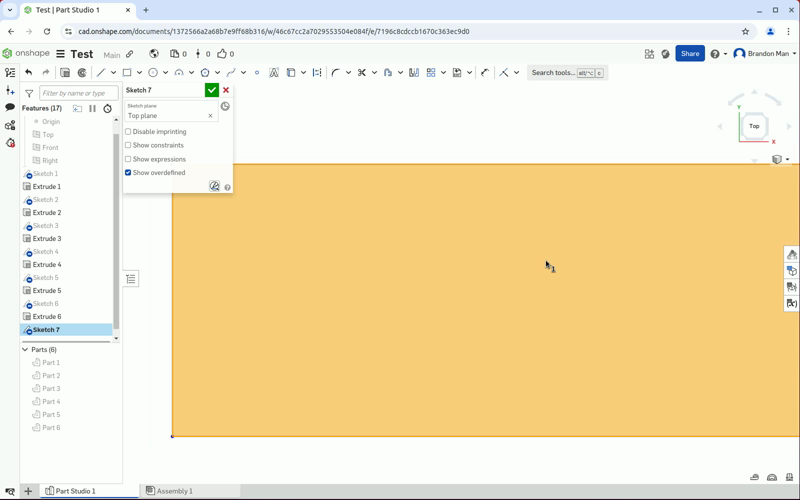
scroll(-6)
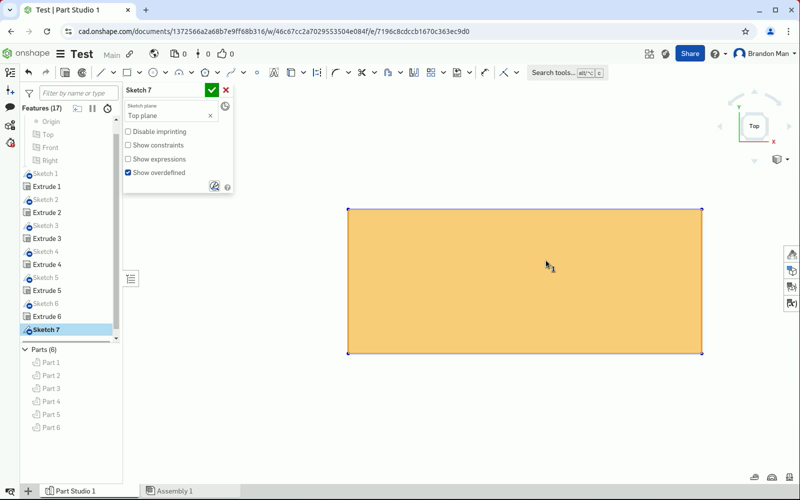
scroll(-6)
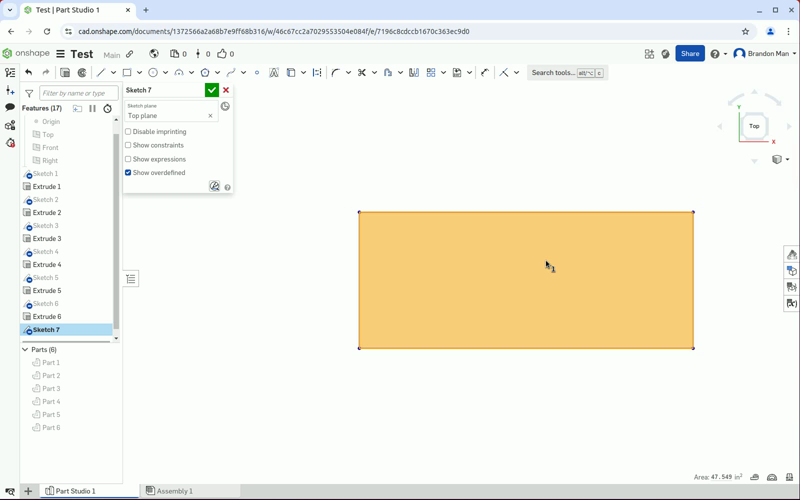
scroll(-6)
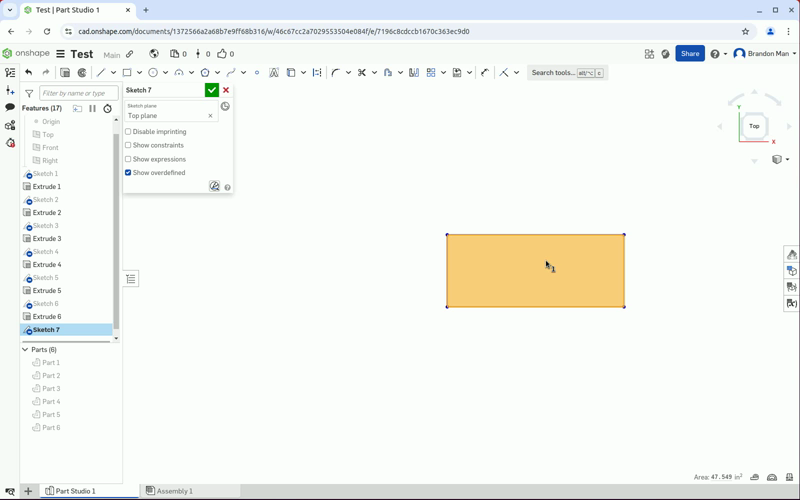
scroll(-6)
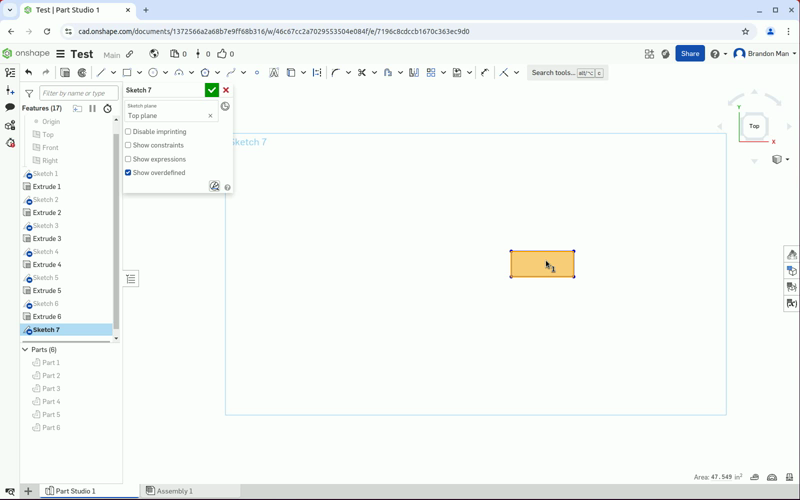
mouse_move(73, 352)
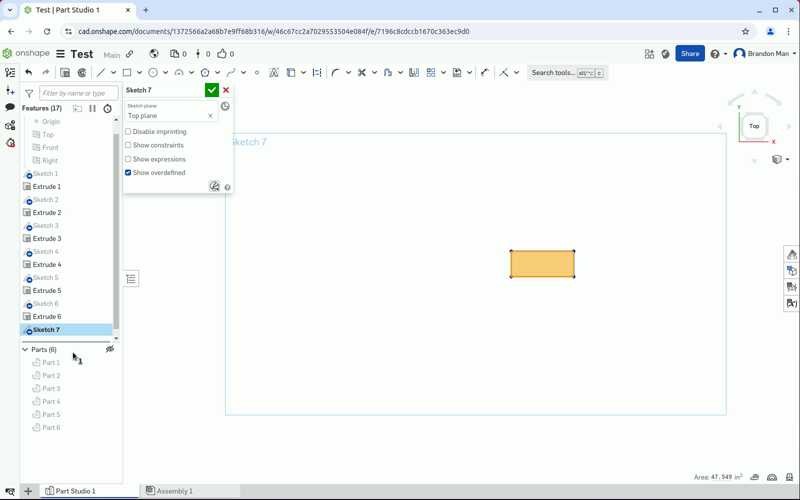
key(shift+y)
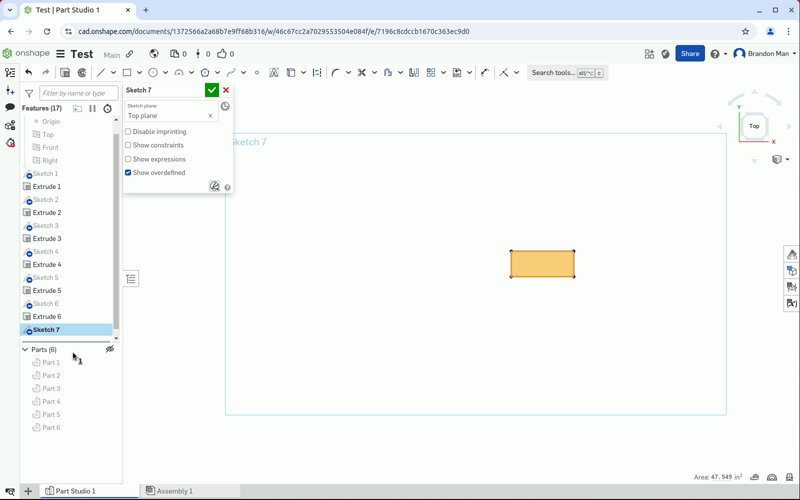
key(shift+e)
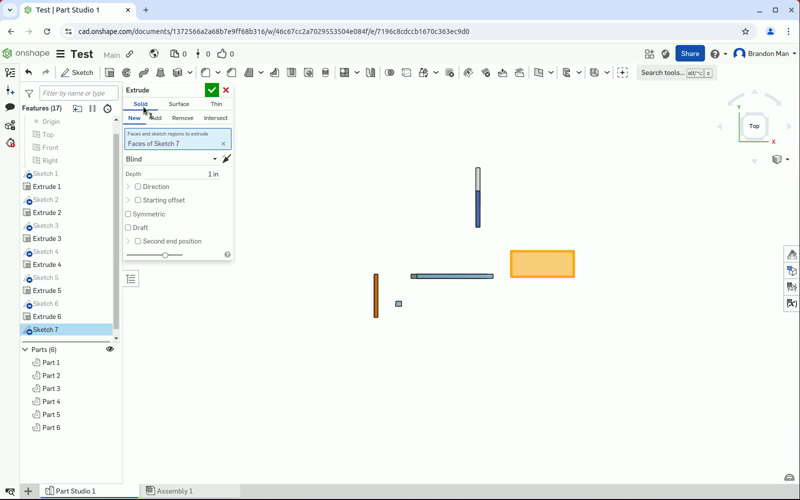
mouse_move(143, 106)
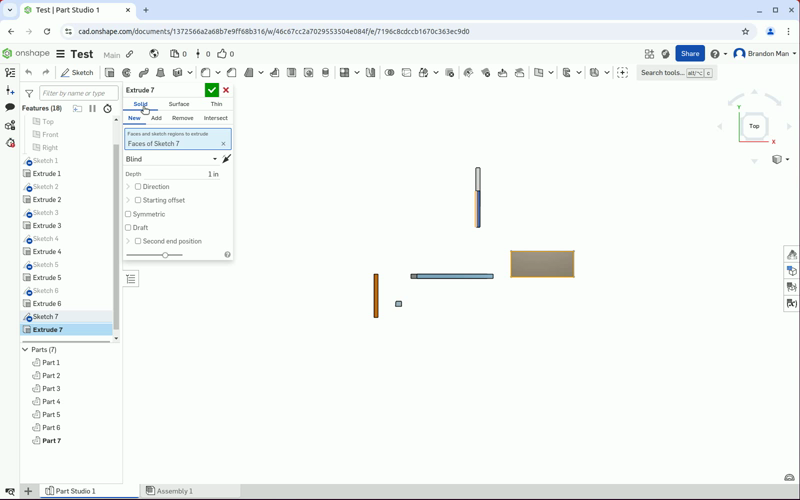
click(143, 106)
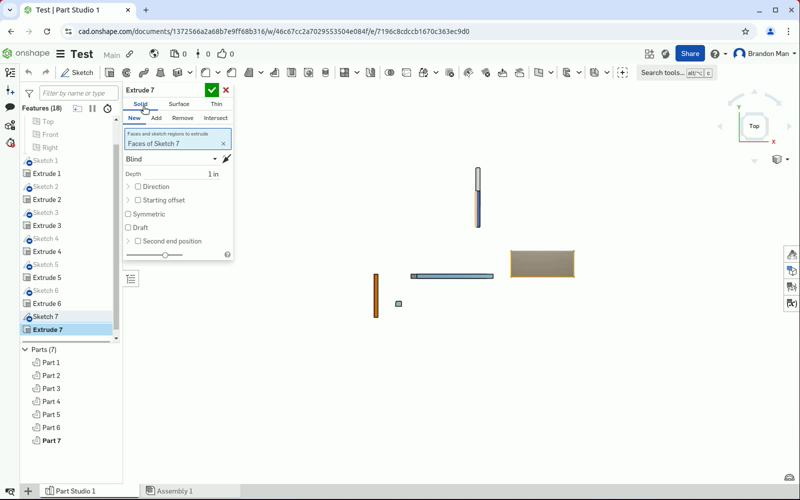
mouse_move(137, 120)
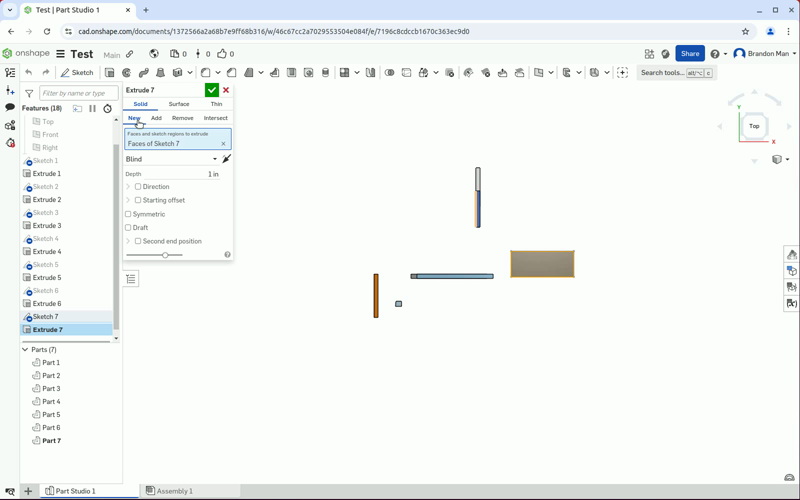
click(137, 120)
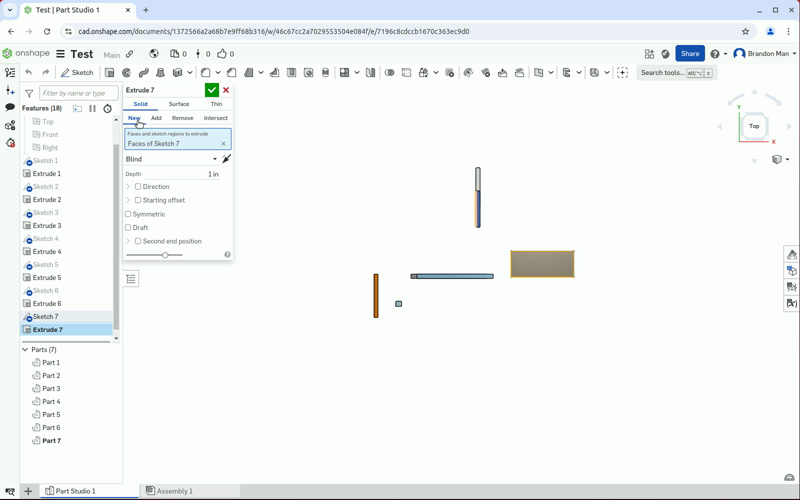
key(tab, 4)
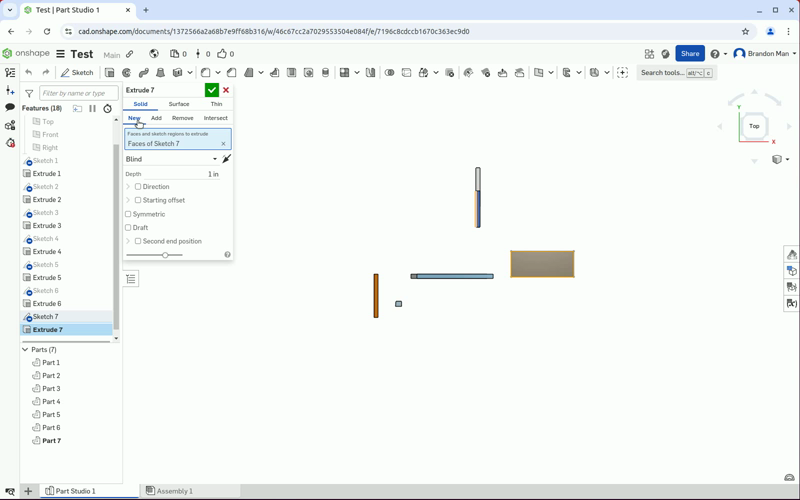
text(0.722)
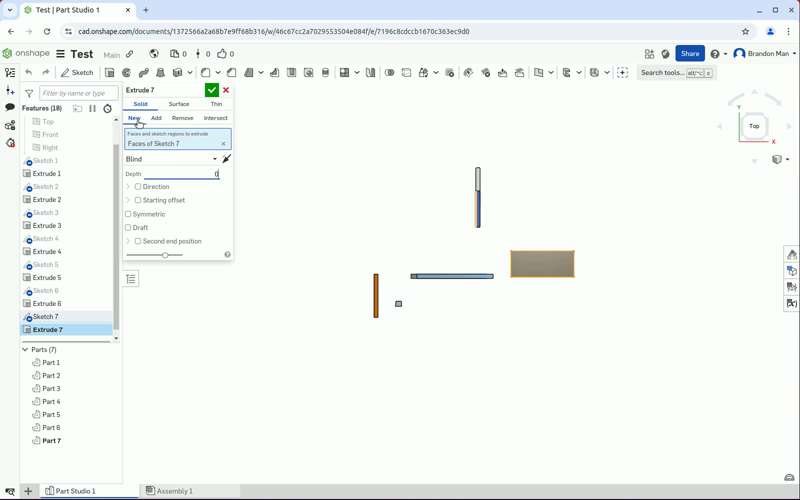
key(enter)
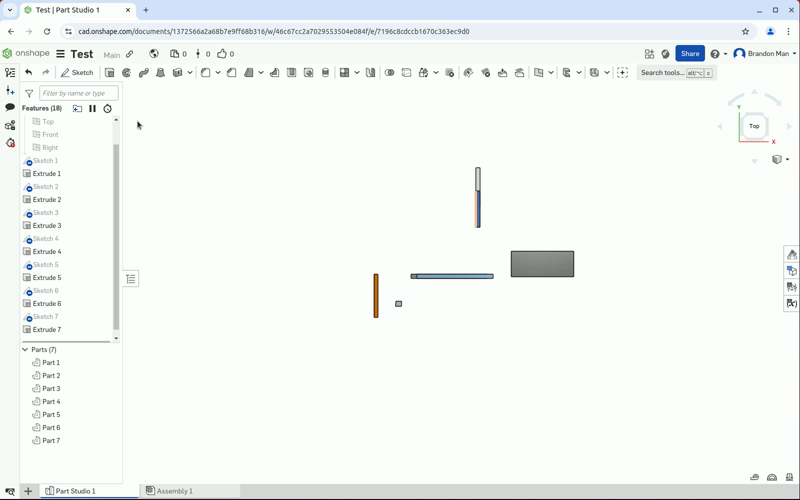
key(shift+h)
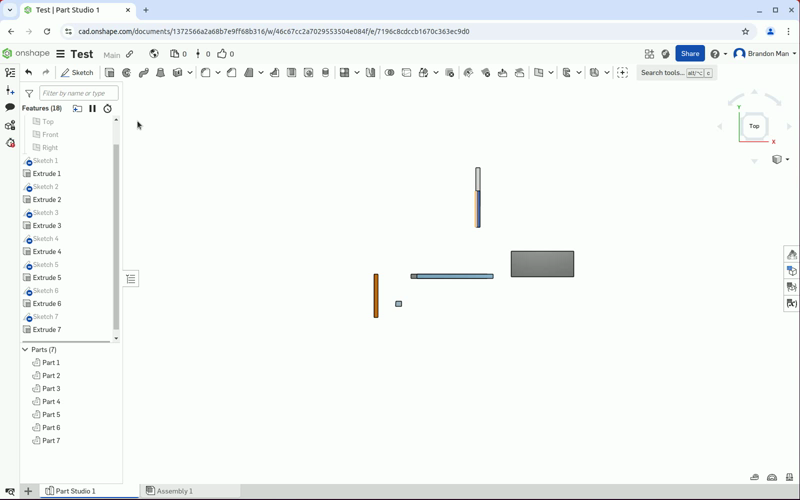
key(shift+h)
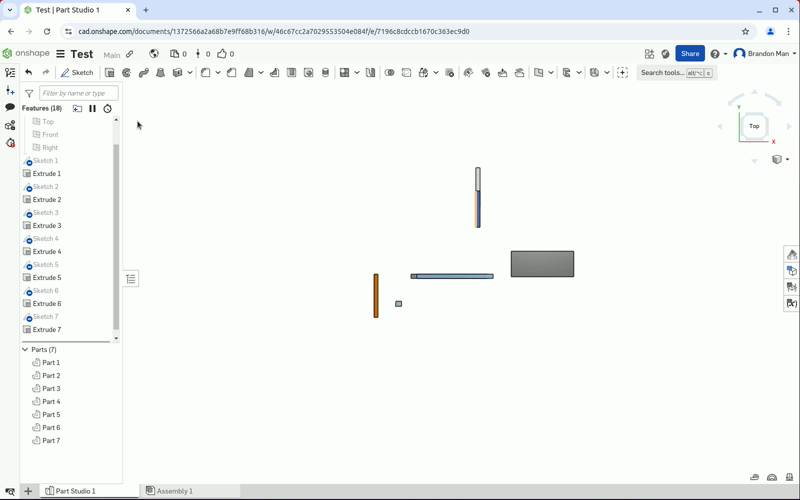
key(shift+7)
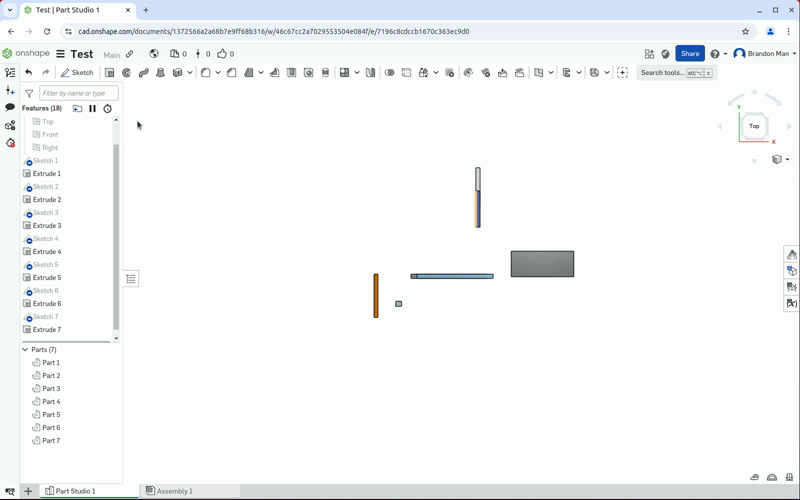
key(up, 3)
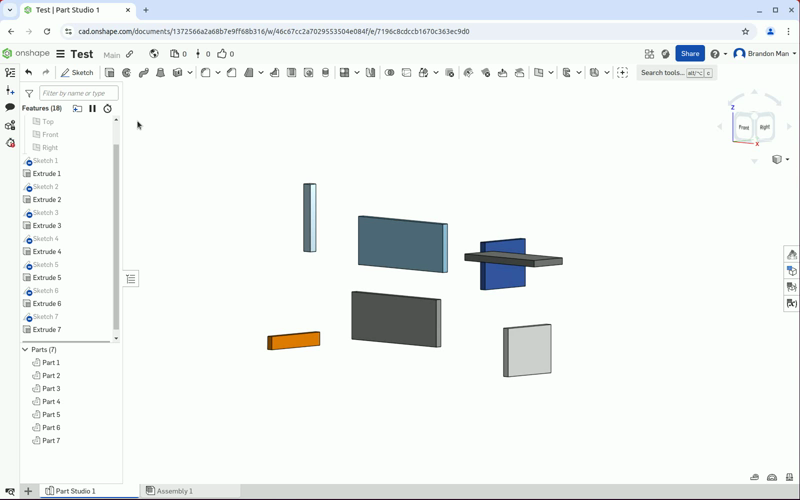
key(left, 3)
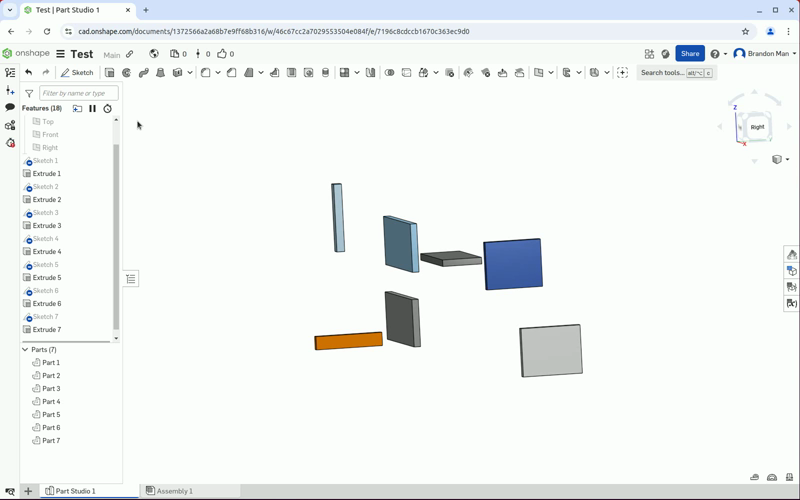
key(right, 3)
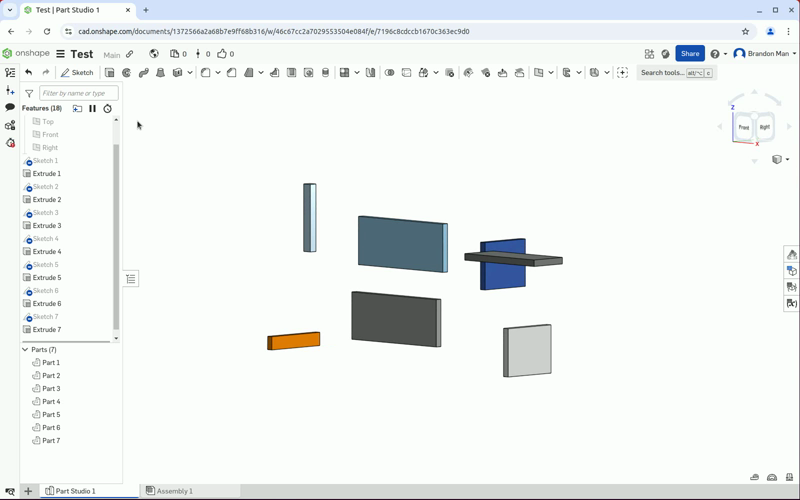
key(down, 3)
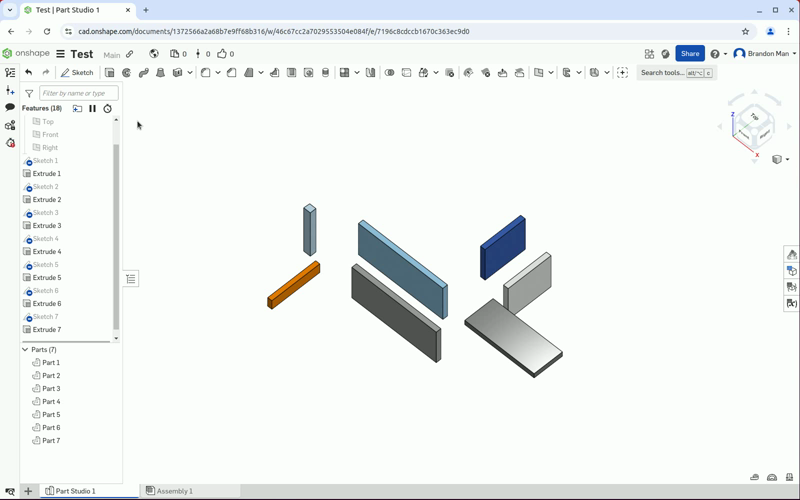
mouse_move(69, 163)
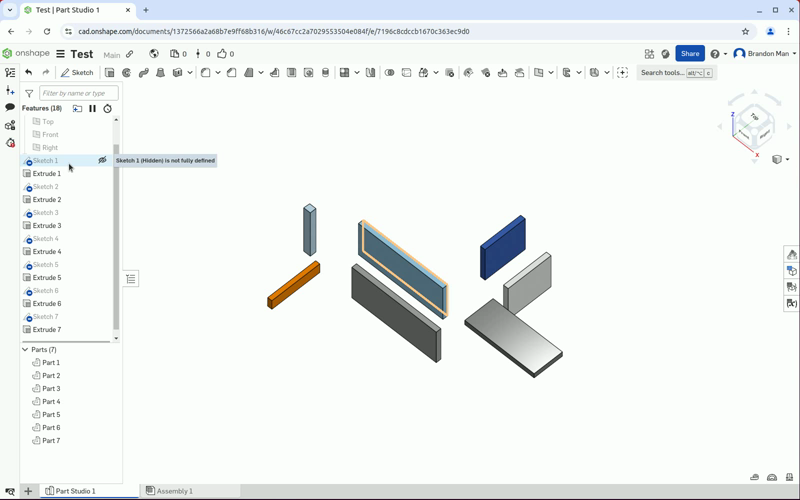
click(69, 163)